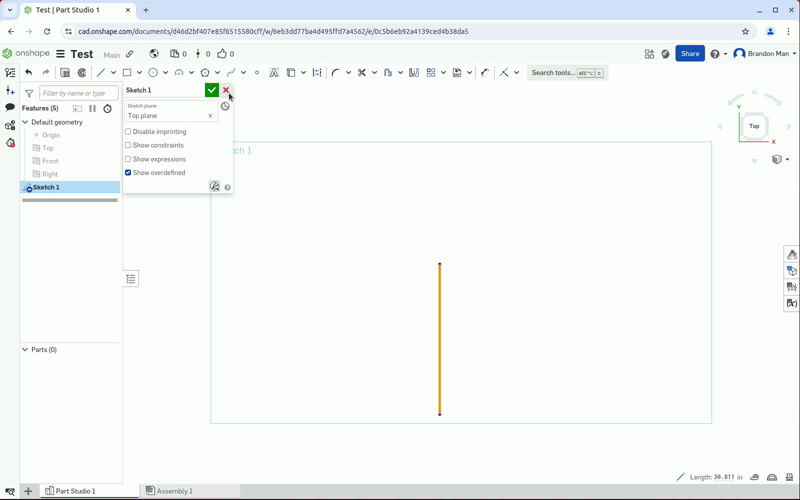
key(shift+h)
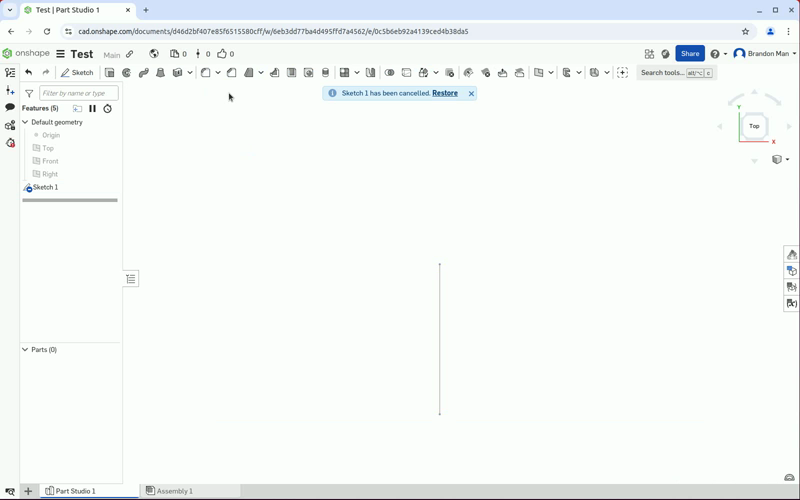
key(shift+s)
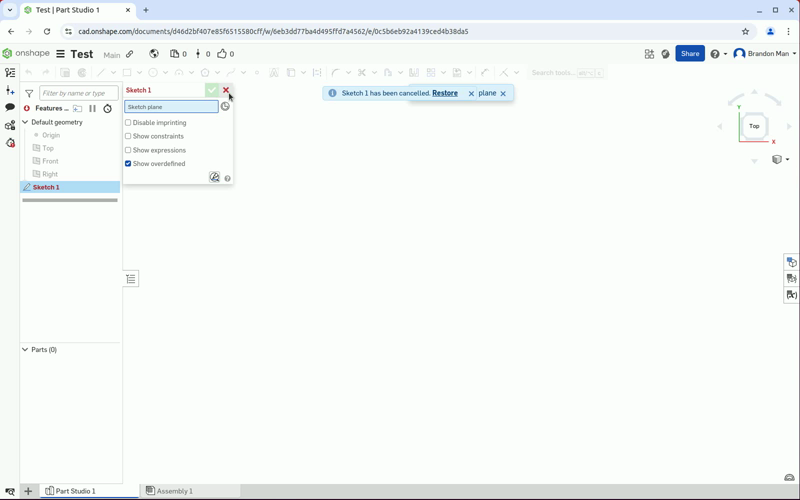
mouse_move(73, 150)
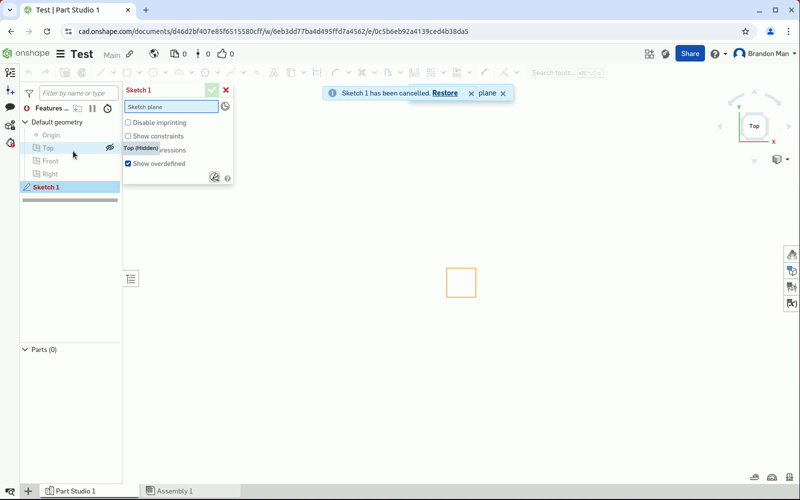
click(73, 150)
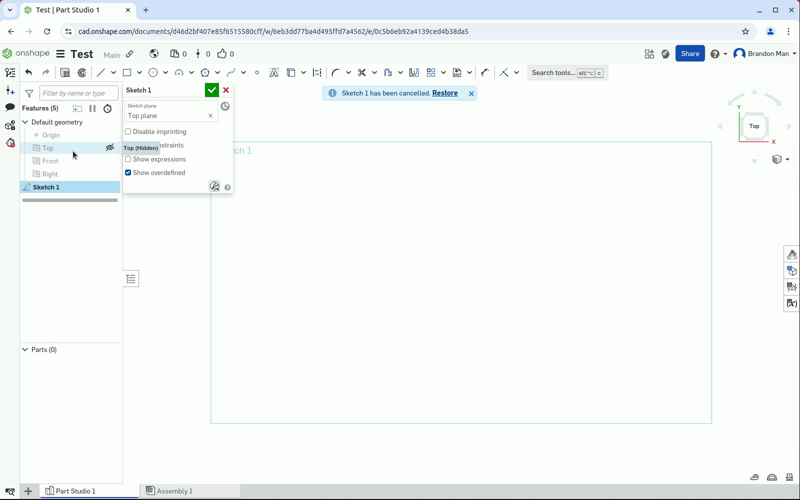
mouse_move(73, 352)
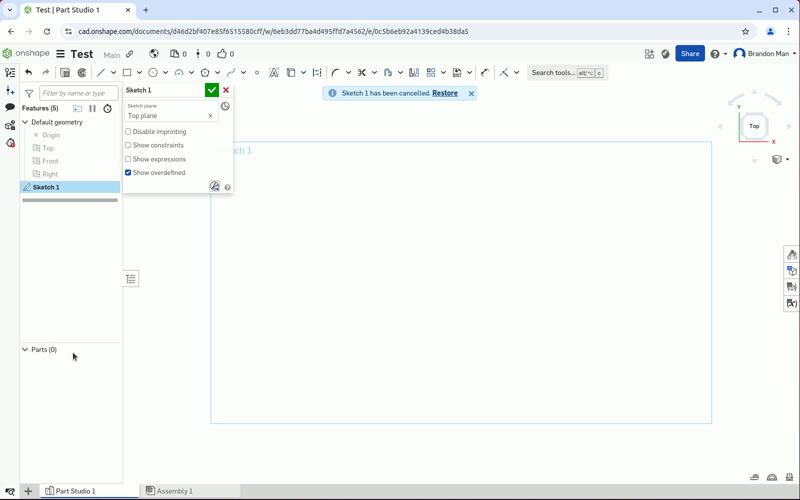
key(y)
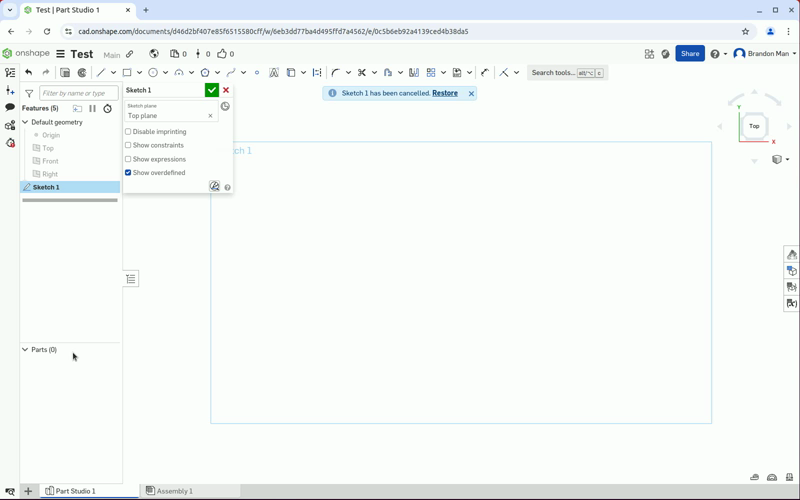
key(a)
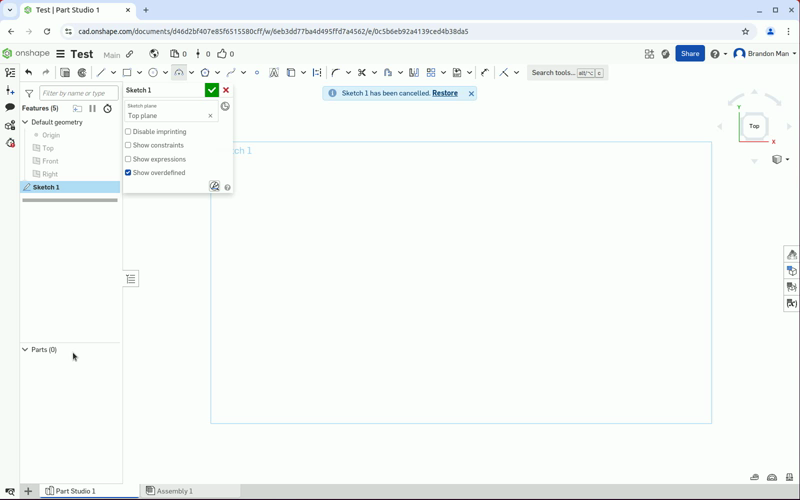
key_down(shift)
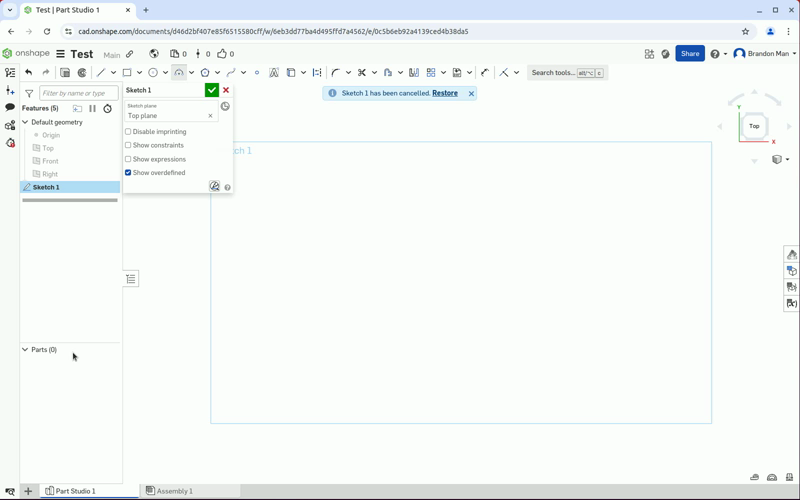
mouse_move(460, 275)
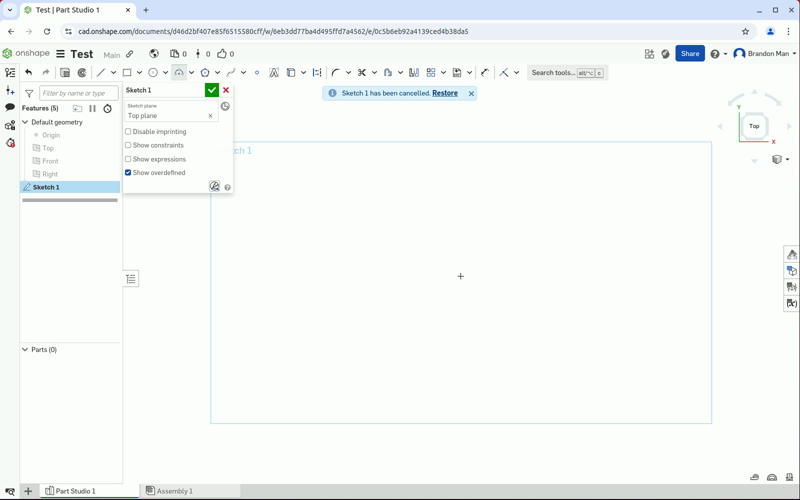
click(460, 275)
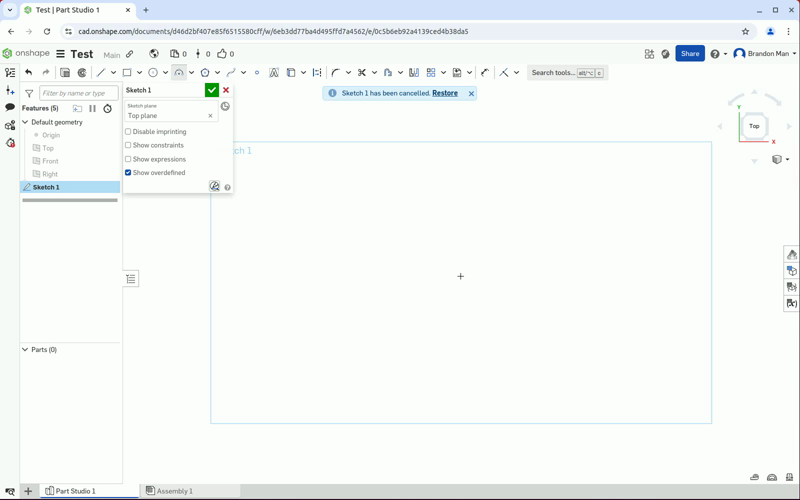
key_up(shift)
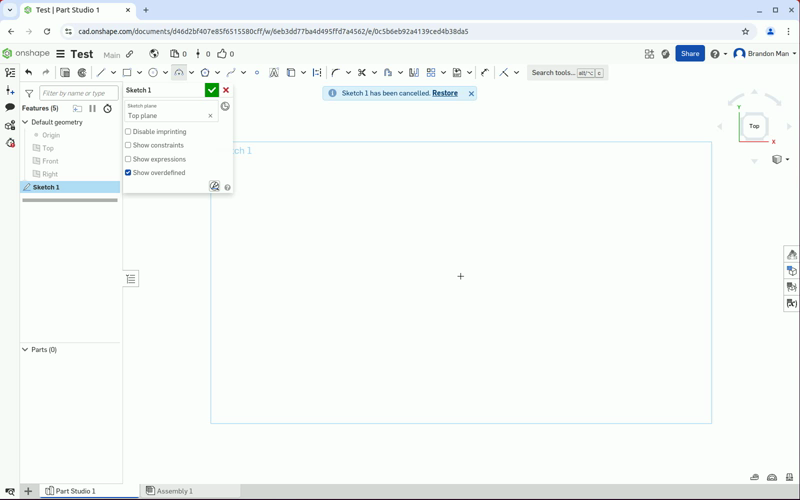
key_down(shift)
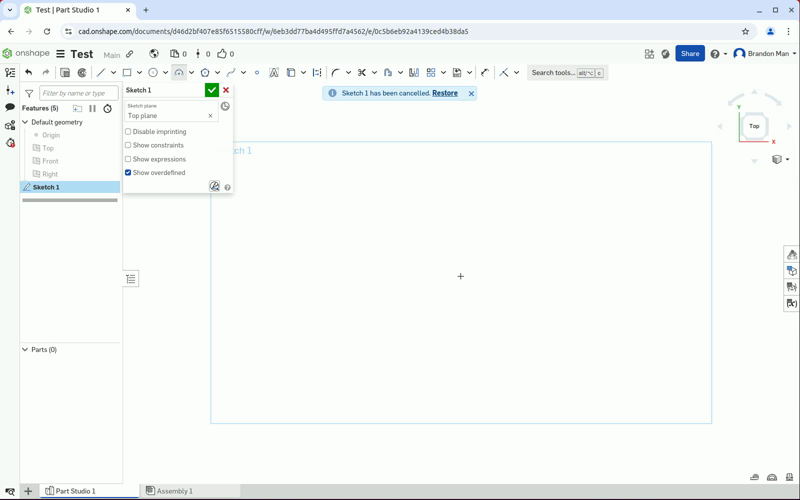
mouse_move(467, 282)
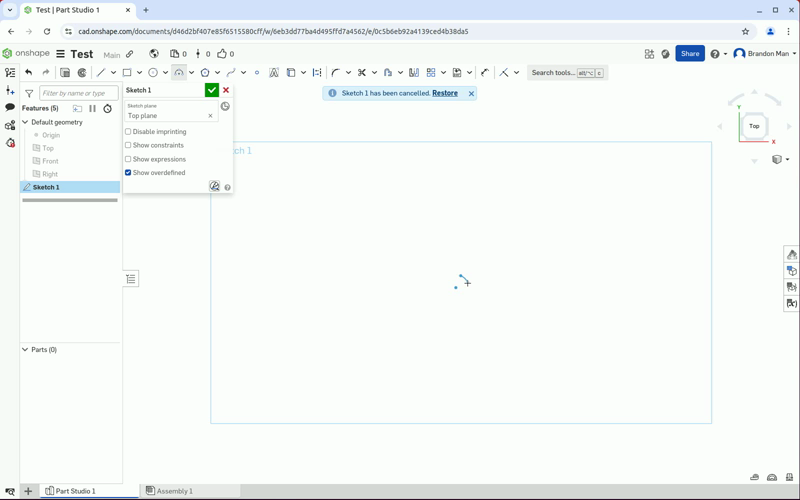
click(467, 282)
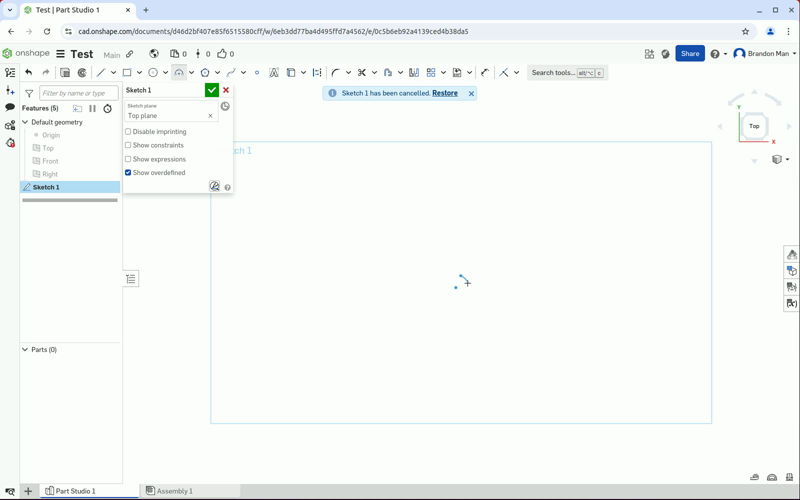
mouse_move(462, 280)
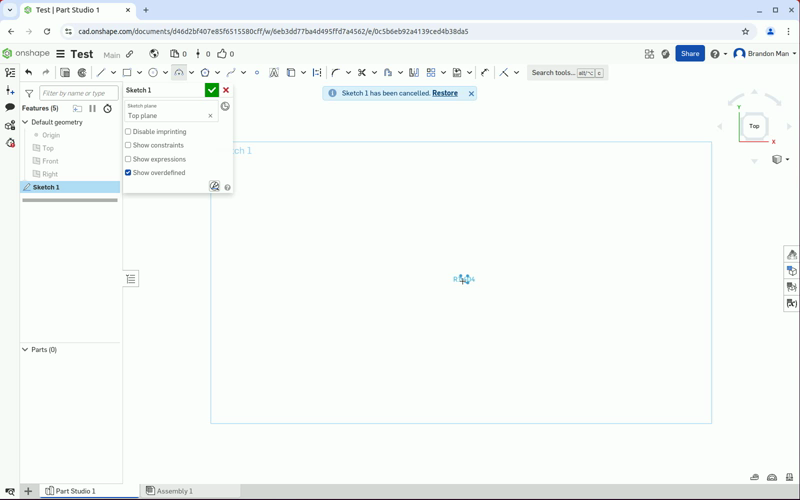
click(462, 280)
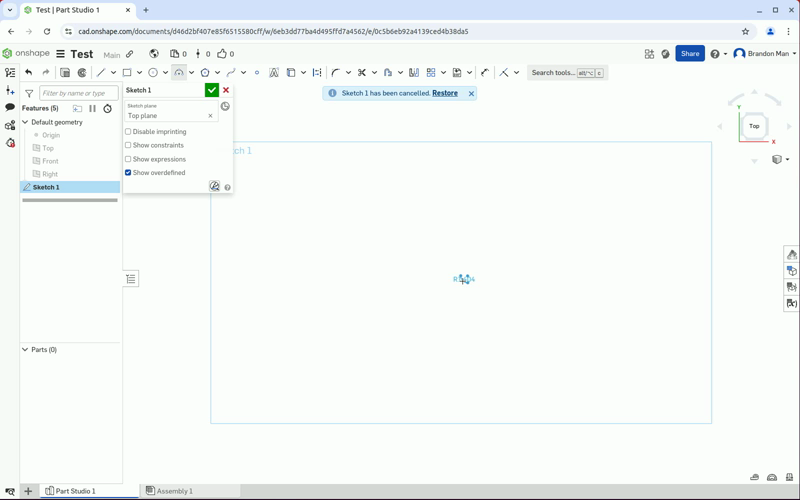
key_up(shift)
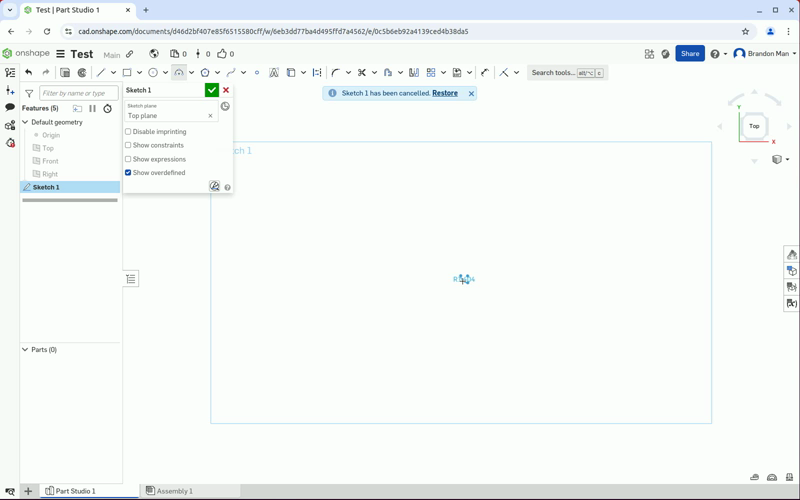
key(esc)
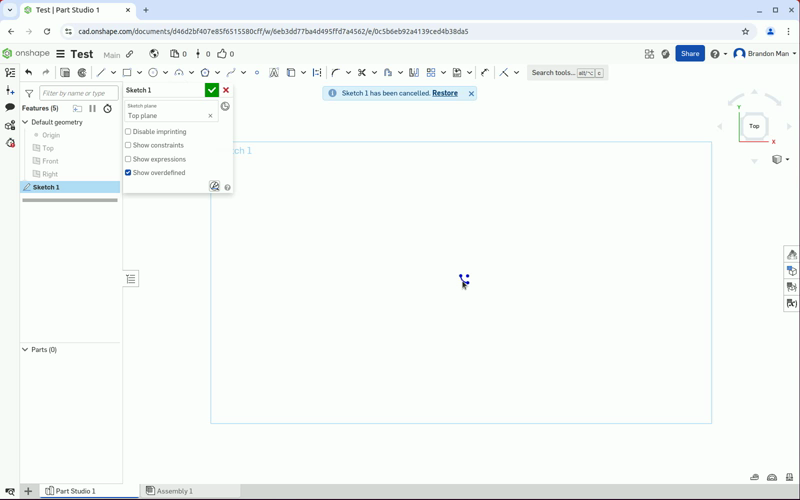
key(l)
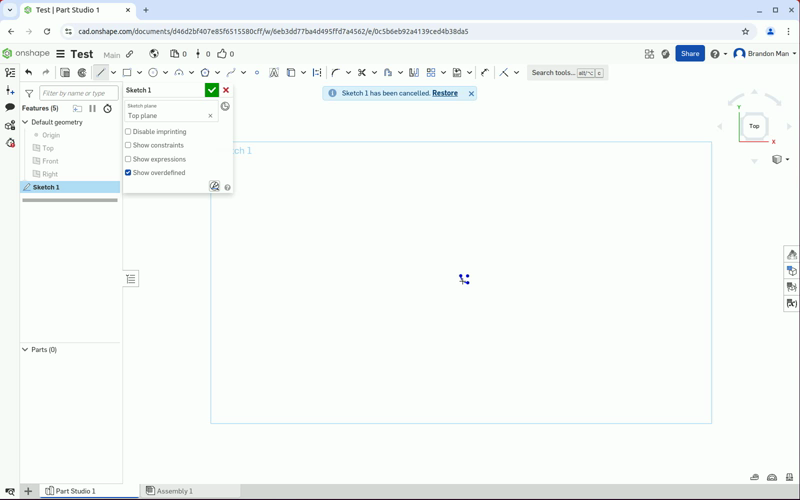
mouse_move(467, 282)
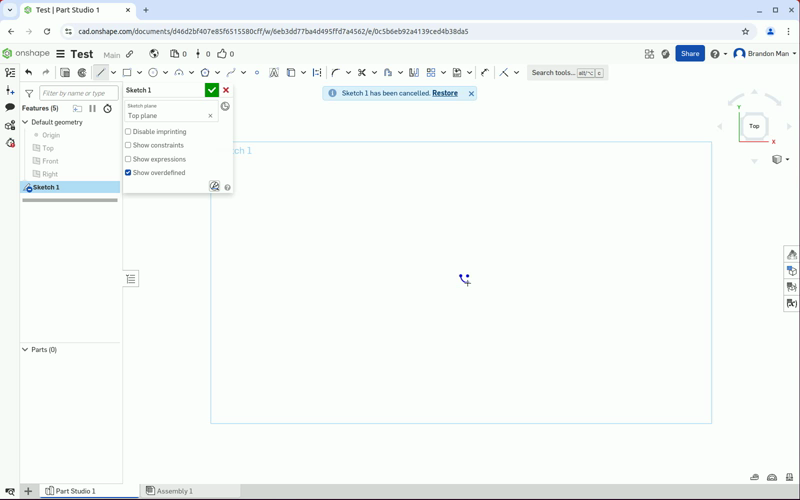
click(467, 282)
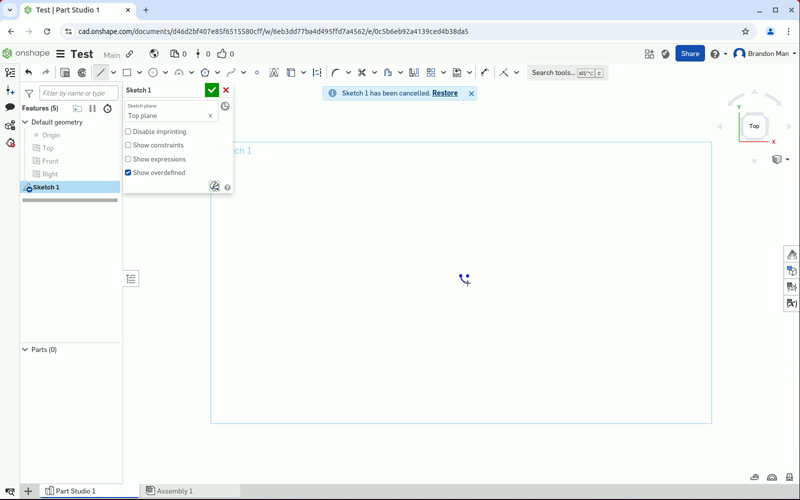
key_down(shift)
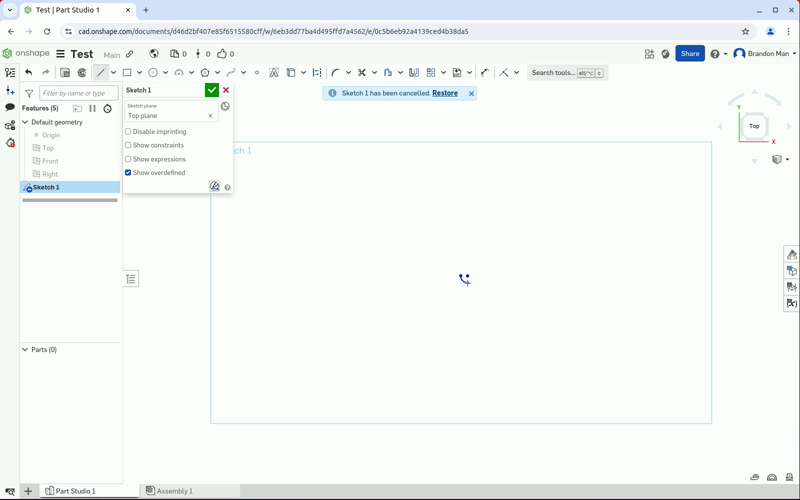
mouse_move(566, 282)
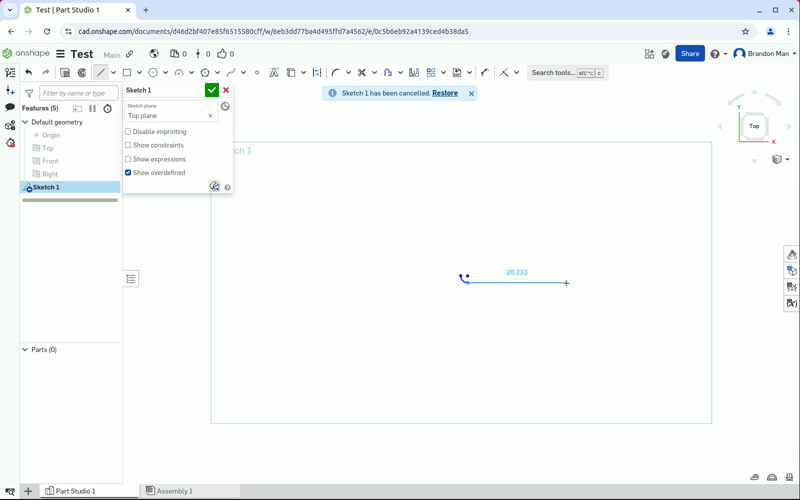
click(566, 282)
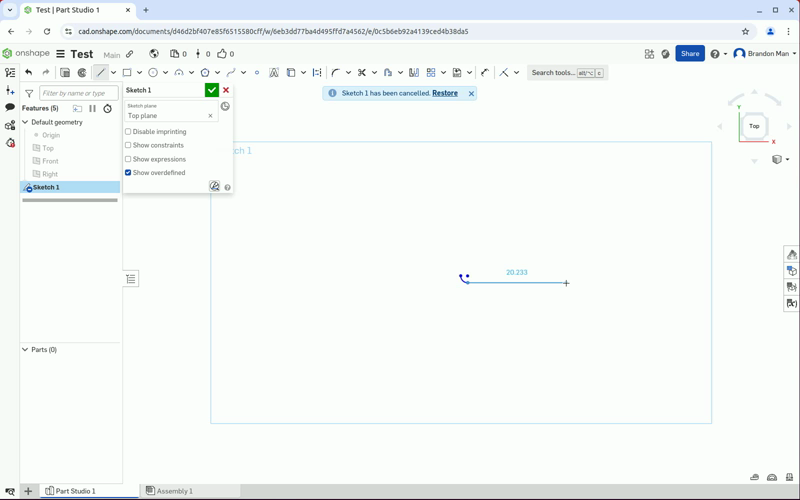
key_up(shift)
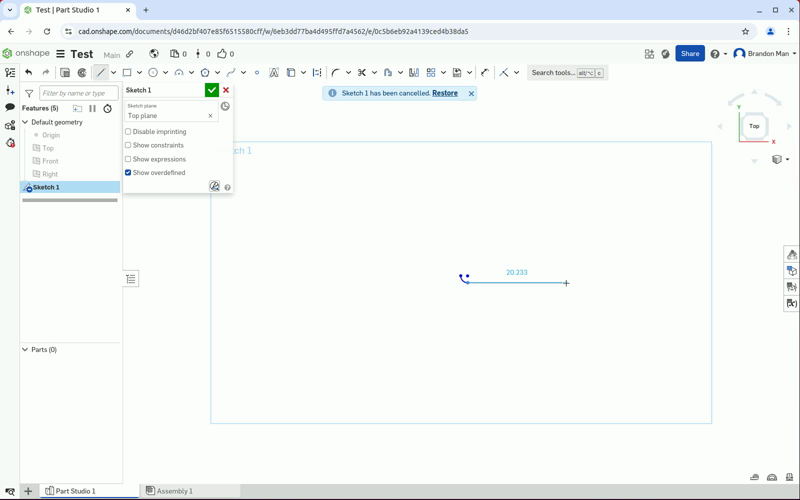
key(esc)
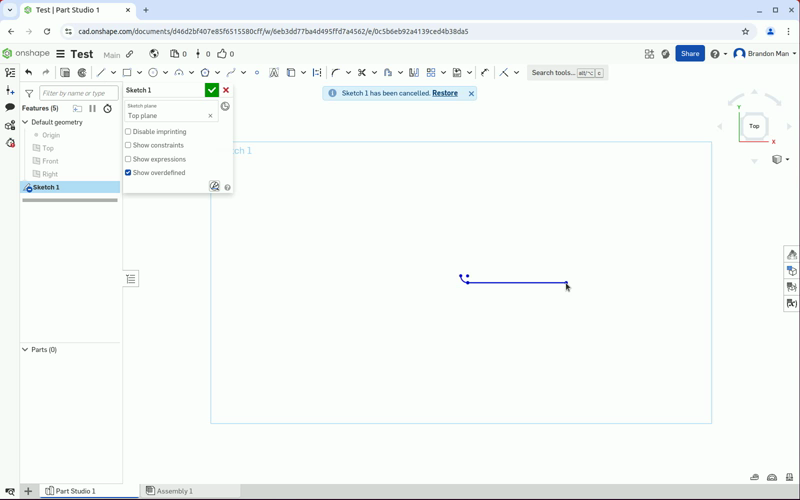
key(a)
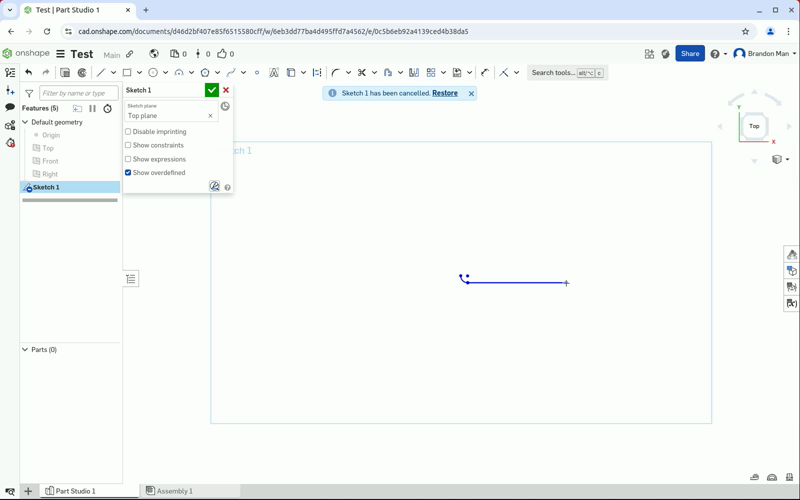
mouse_move(566, 282)
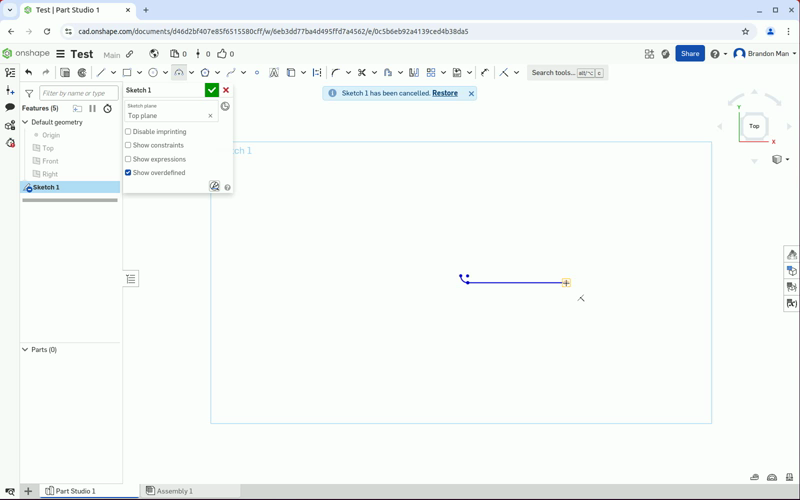
click(566, 282)
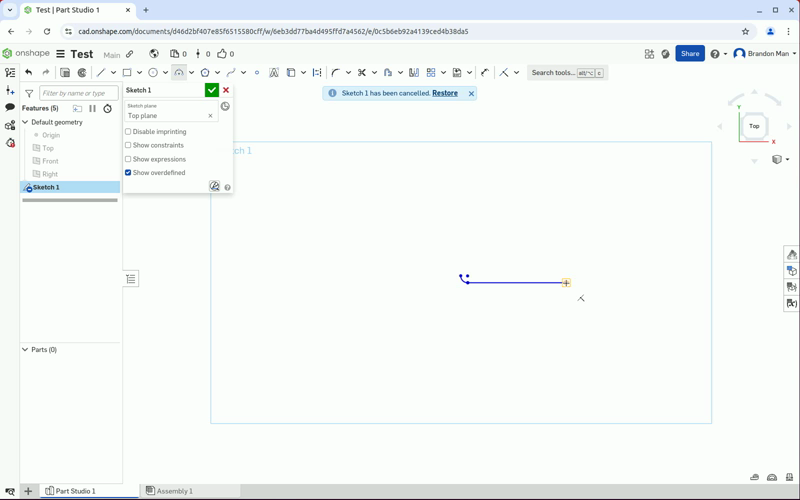
key_down(shift)
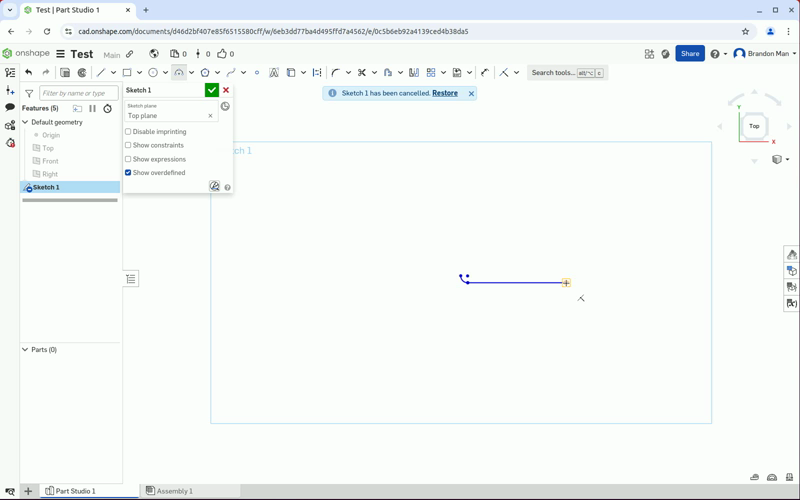
mouse_move(573, 275)
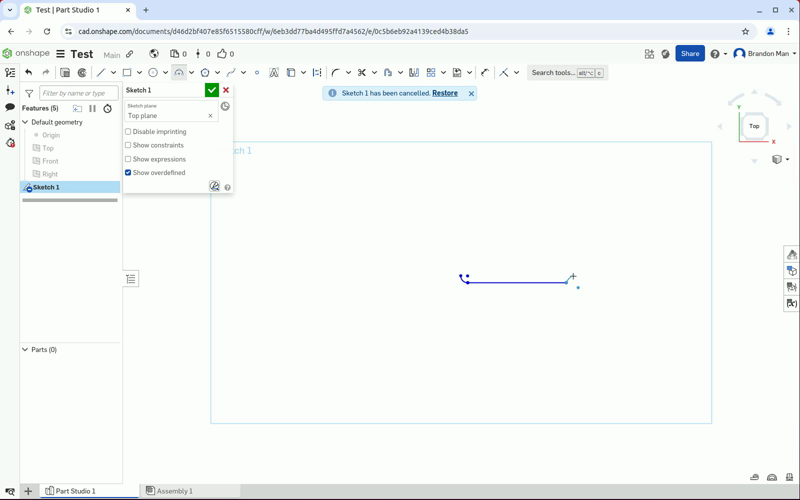
click(573, 275)
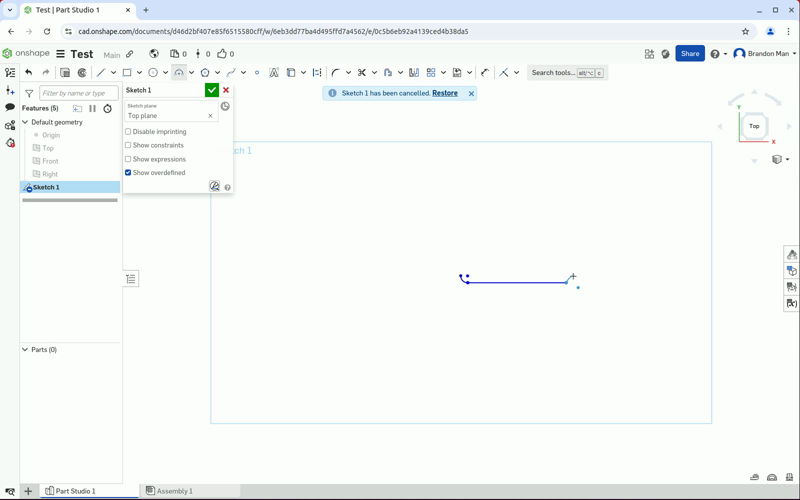
mouse_move(571, 280)
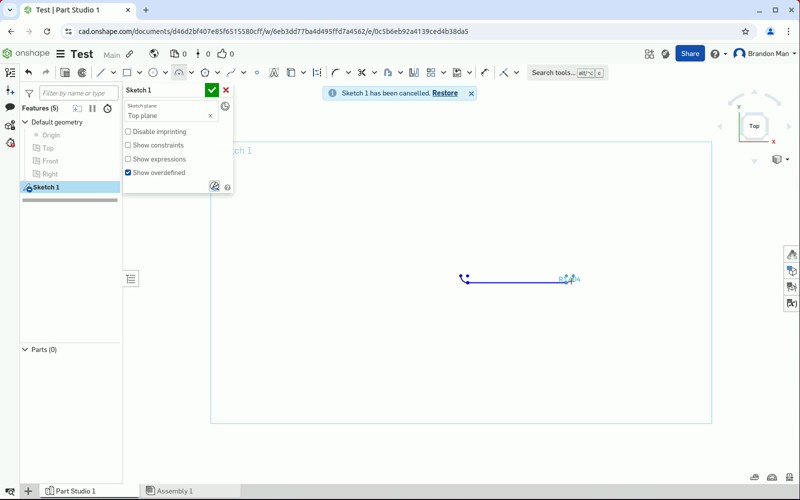
click(571, 280)
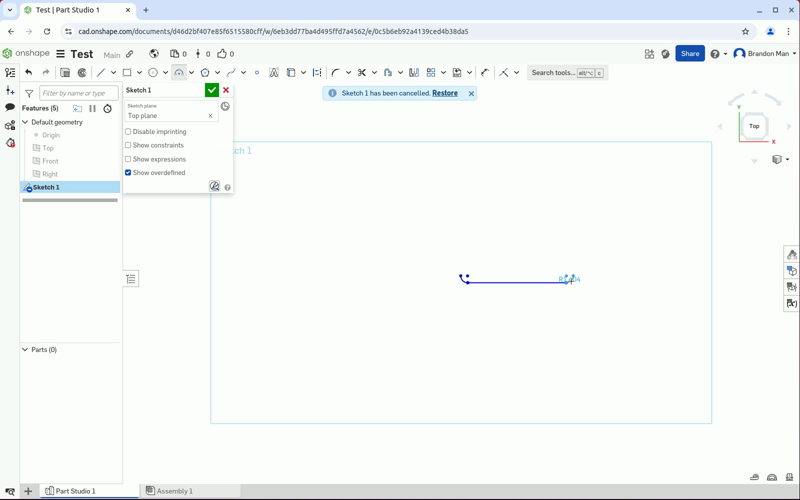
key_up(shift)
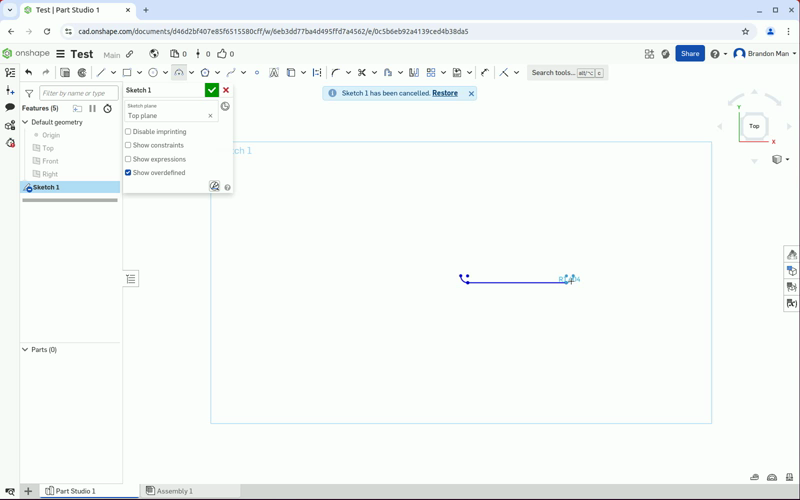
key(esc)
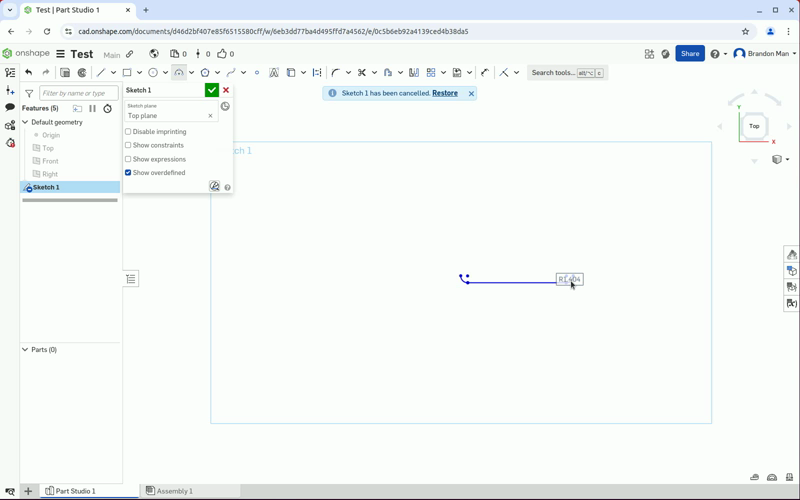
key(l)
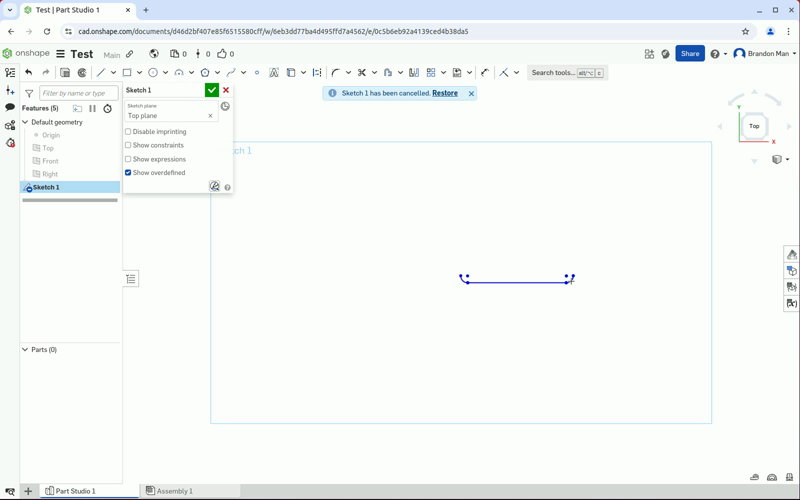
mouse_move(573, 275)
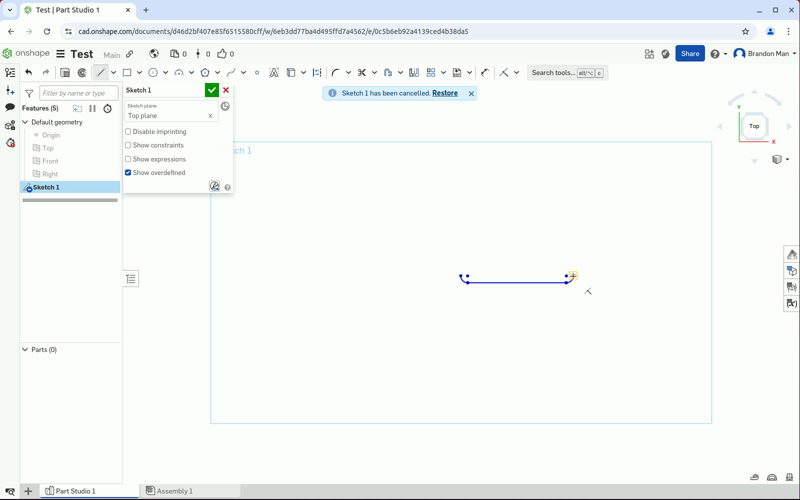
click(573, 275)
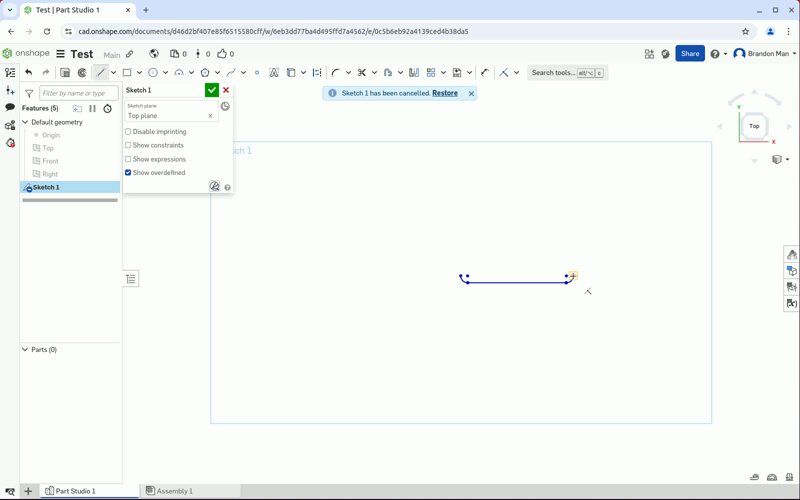
key_down(shift)
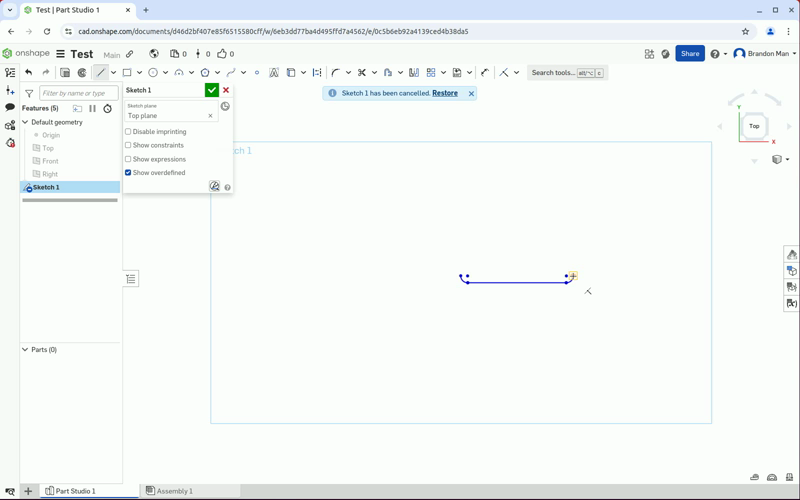
mouse_move(589, 275)
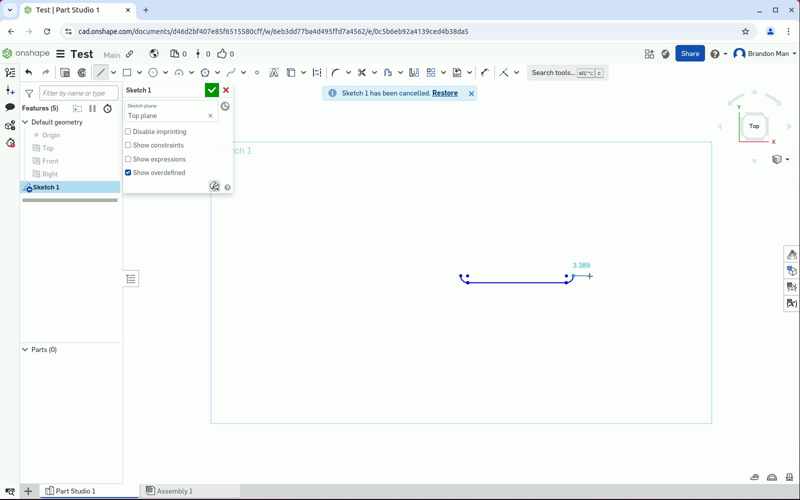
mouse_move(573, 233)
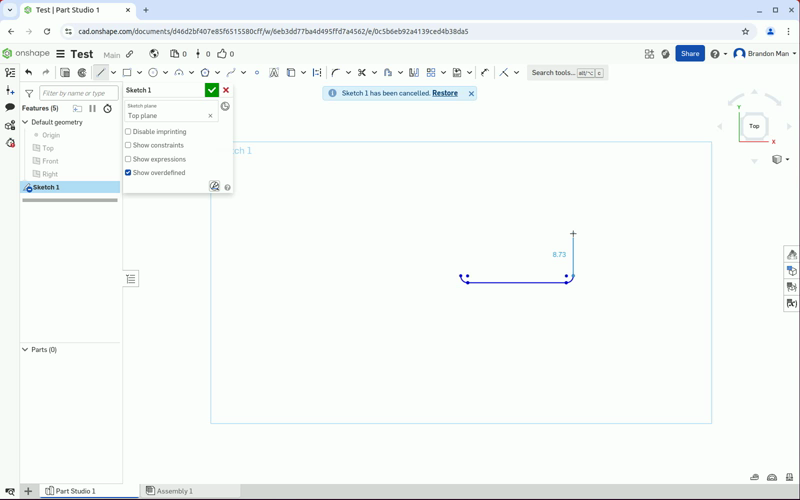
click(573, 233)
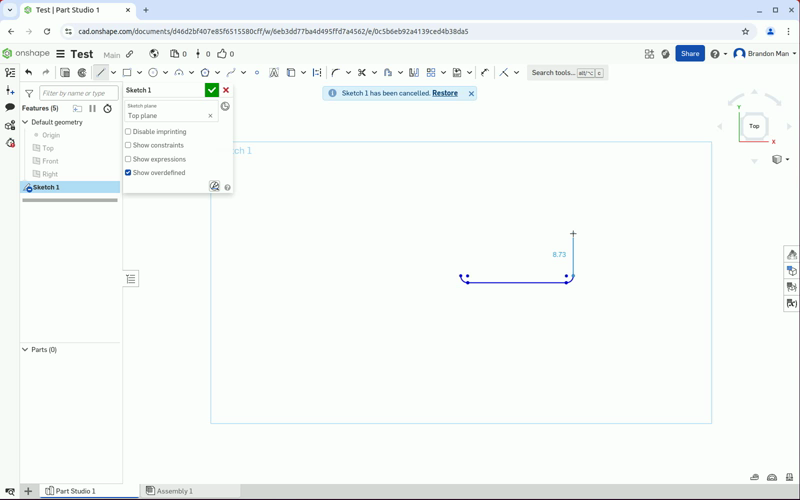
key_up(shift)
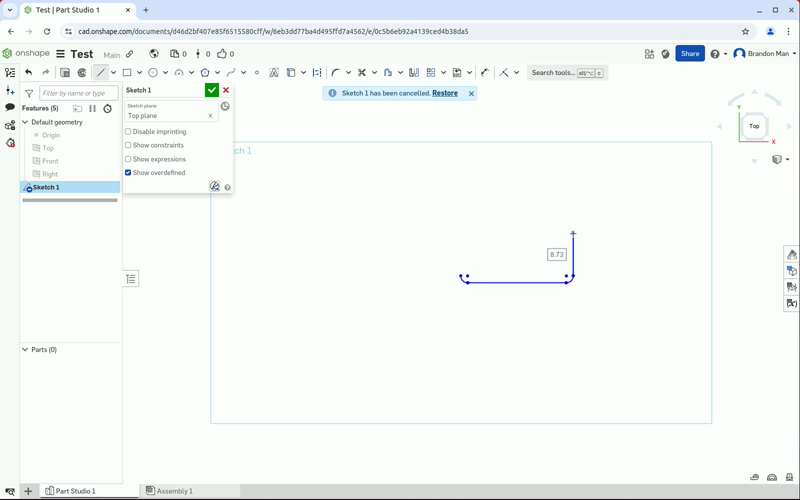
key(esc)
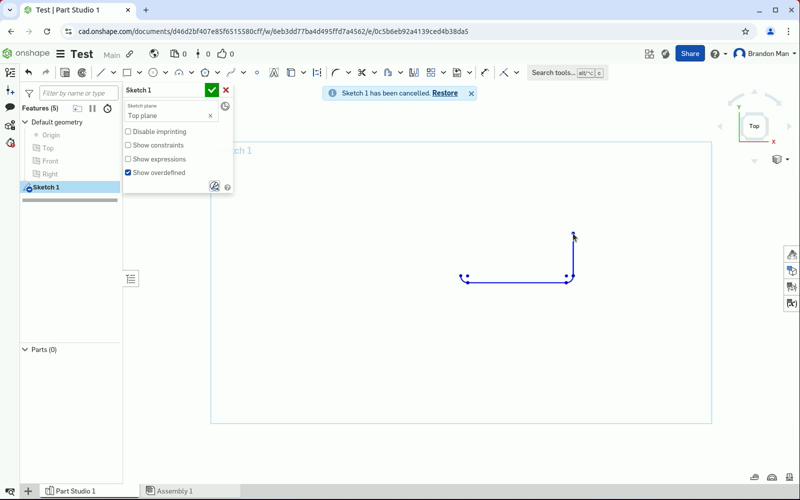
key(a)
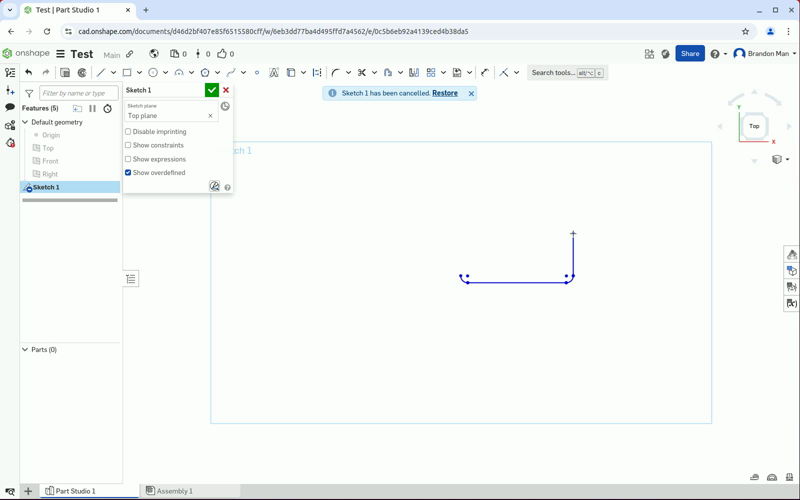
mouse_move(573, 233)
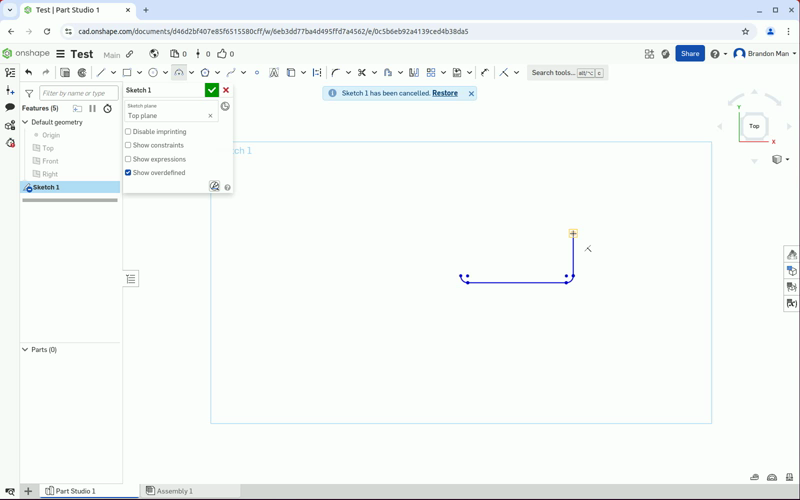
click(573, 233)
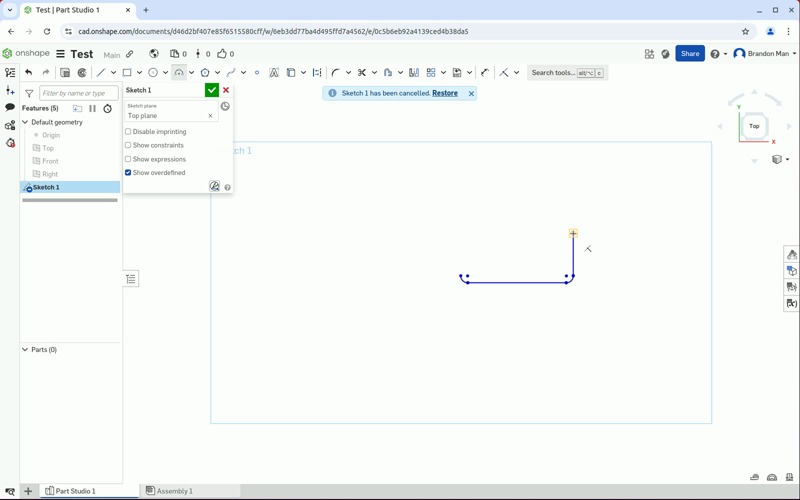
key_down(shift)
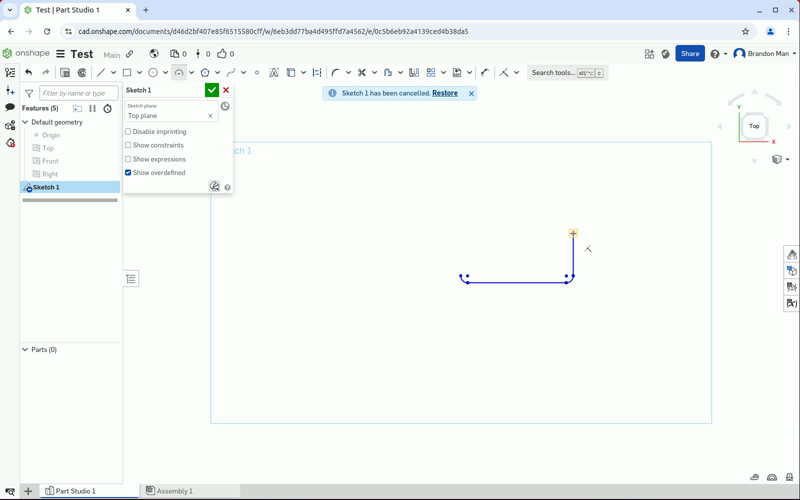
mouse_move(566, 226)
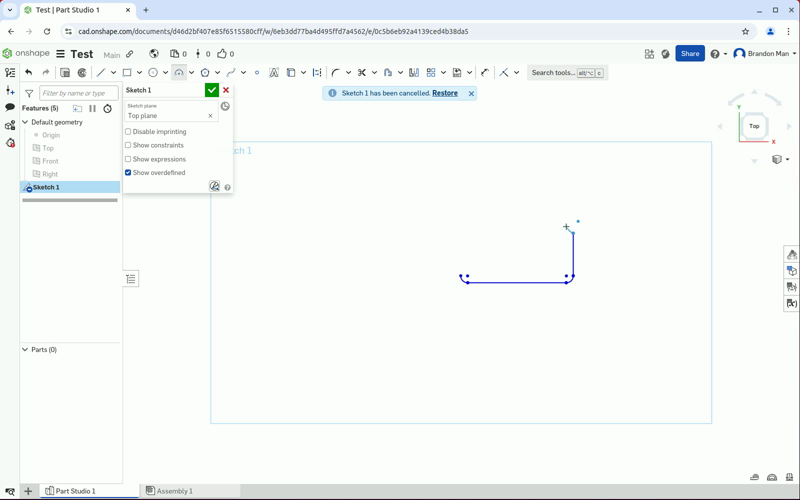
click(566, 226)
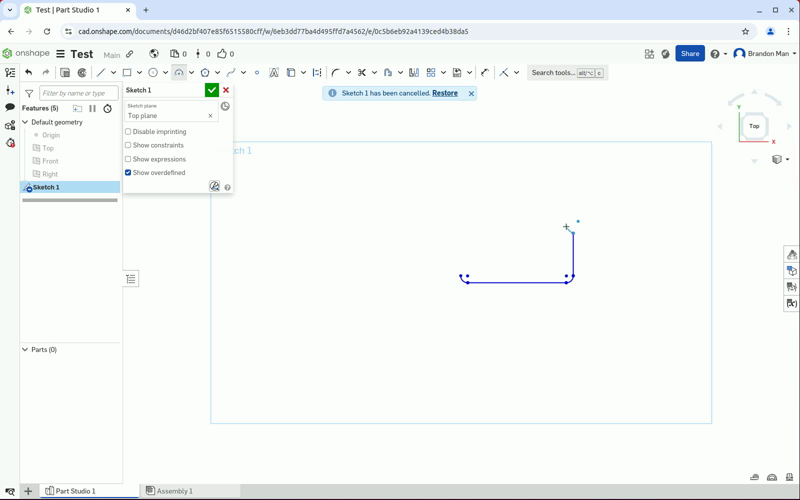
mouse_move(571, 228)
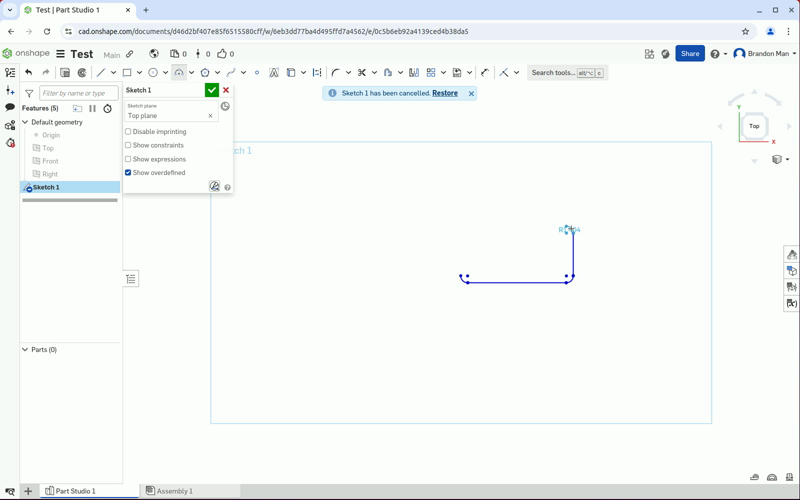
click(571, 228)
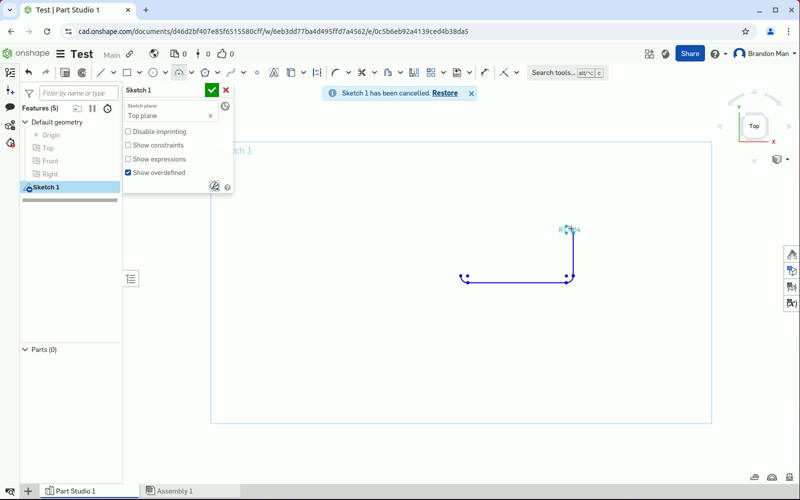
key_up(shift)
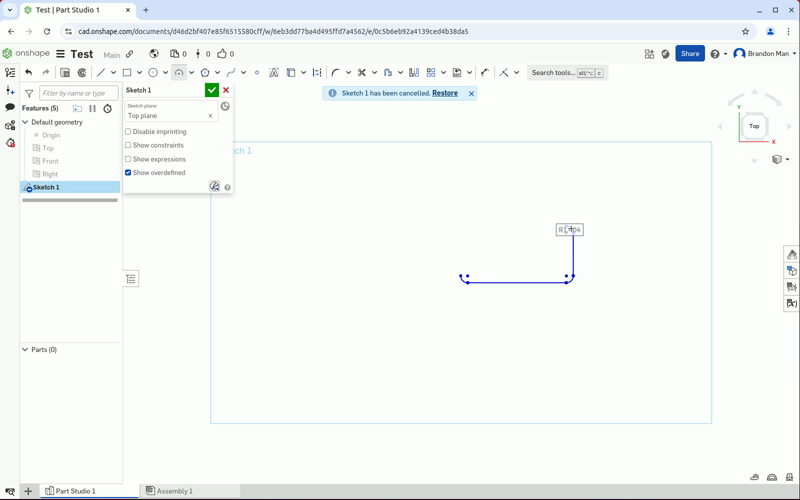
key(esc)
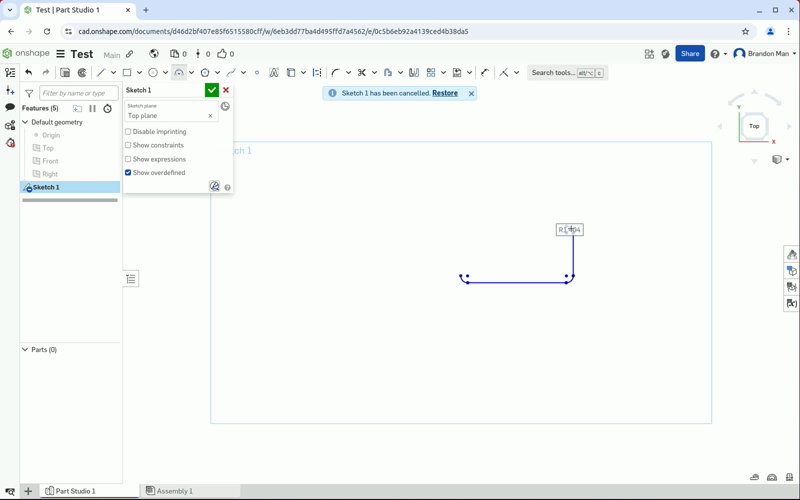
key(l)
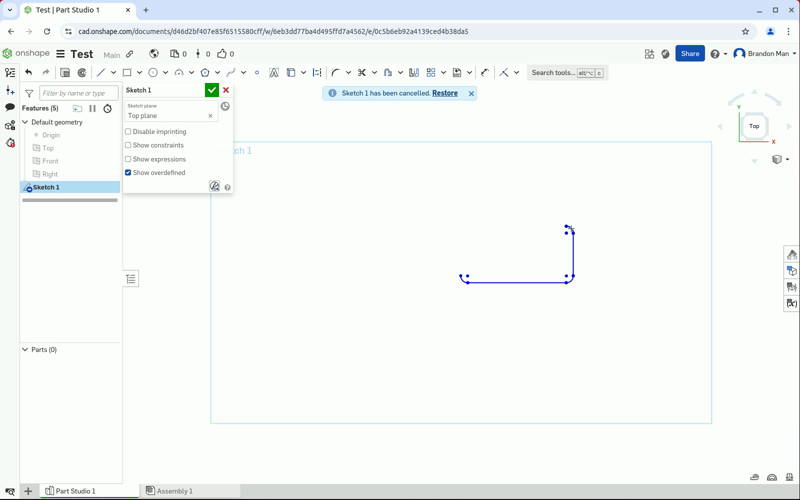
mouse_move(566, 226)
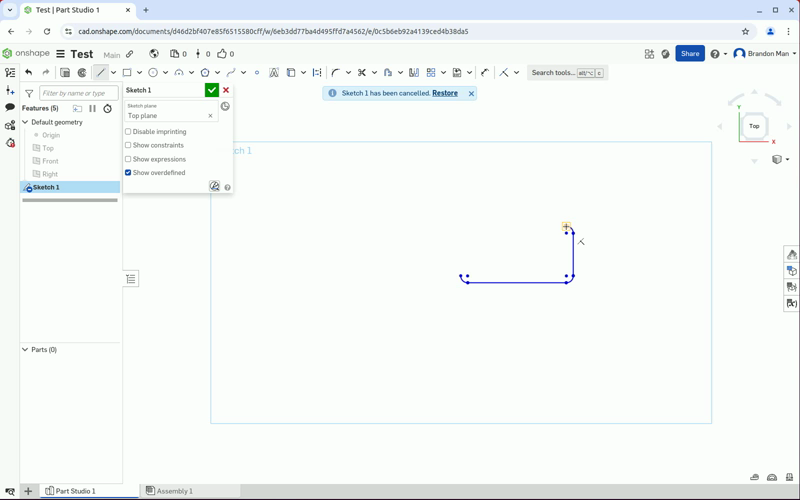
click(566, 226)
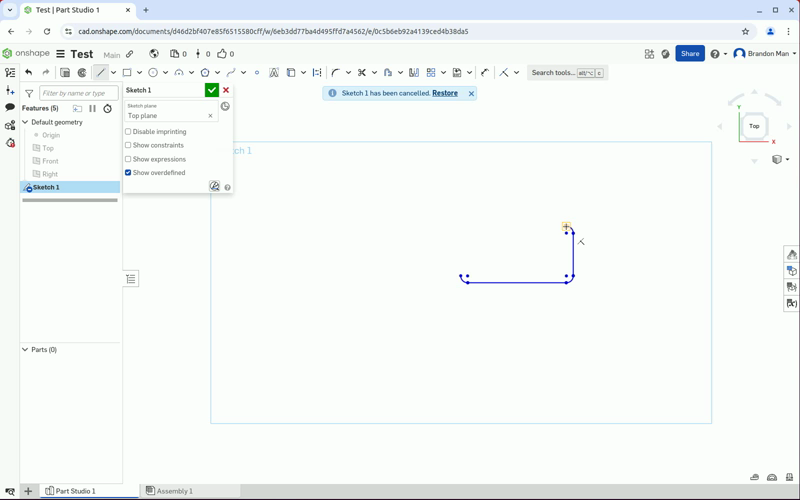
key_down(shift)
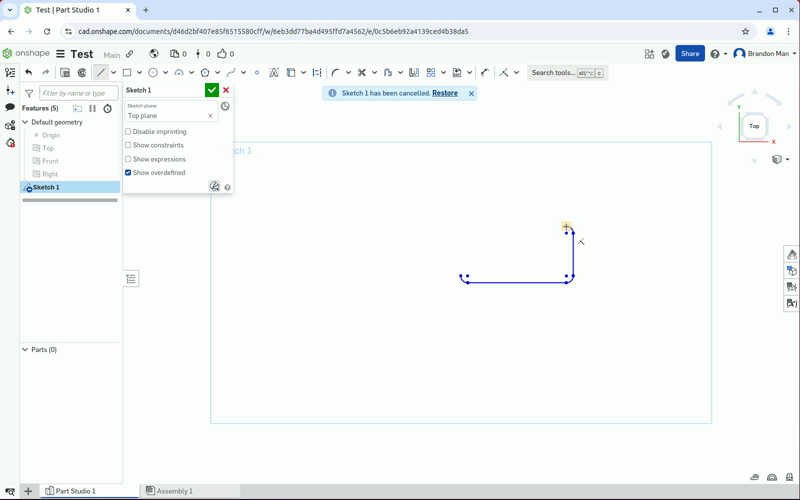
mouse_move(467, 226)
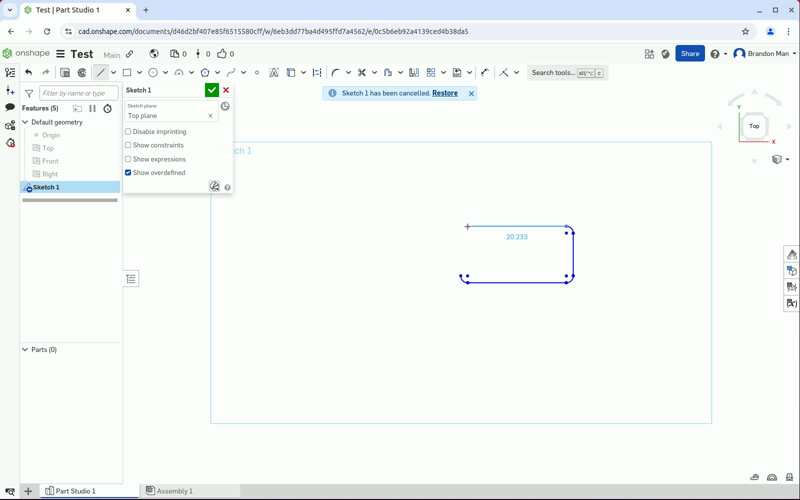
click(467, 226)
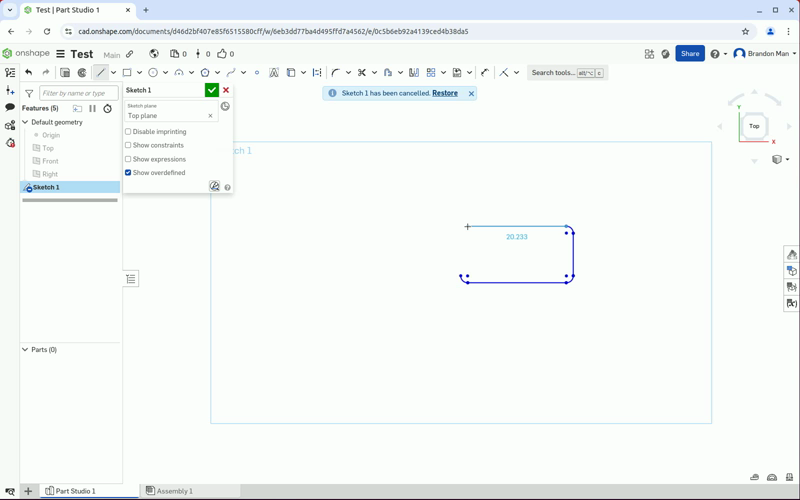
key_up(shift)
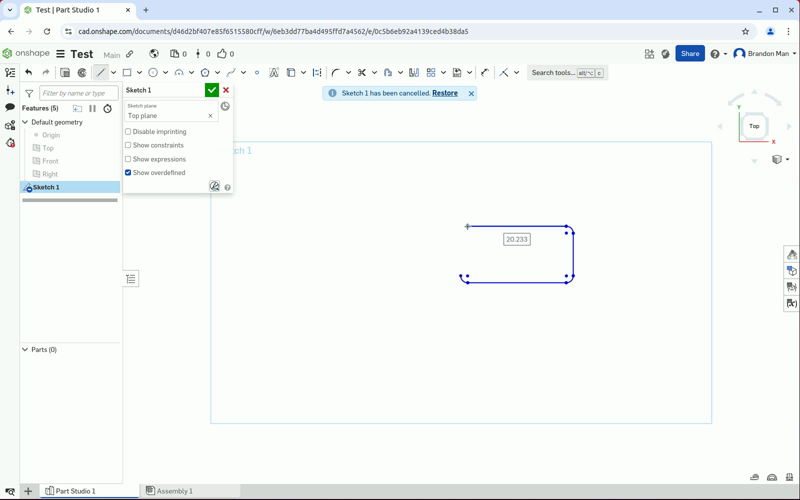
key(esc)
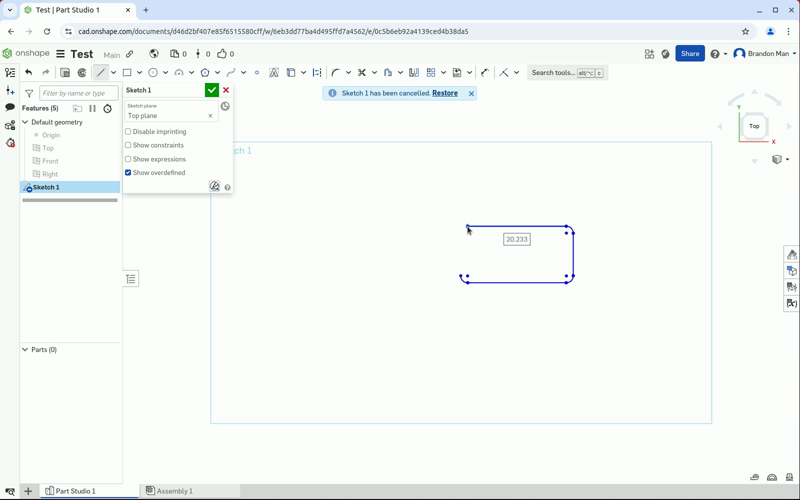
key(a)
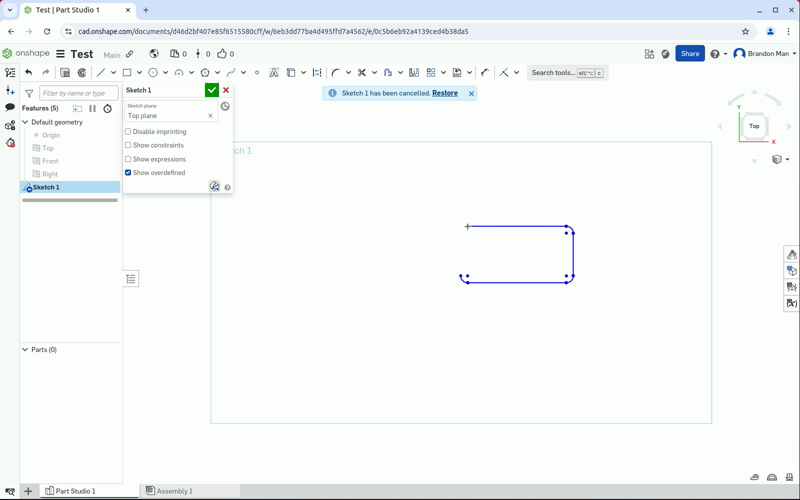
mouse_move(467, 226)
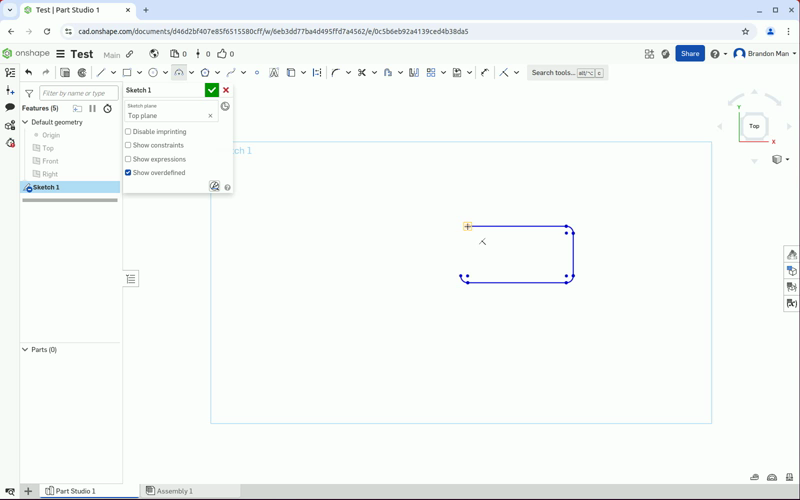
click(467, 226)
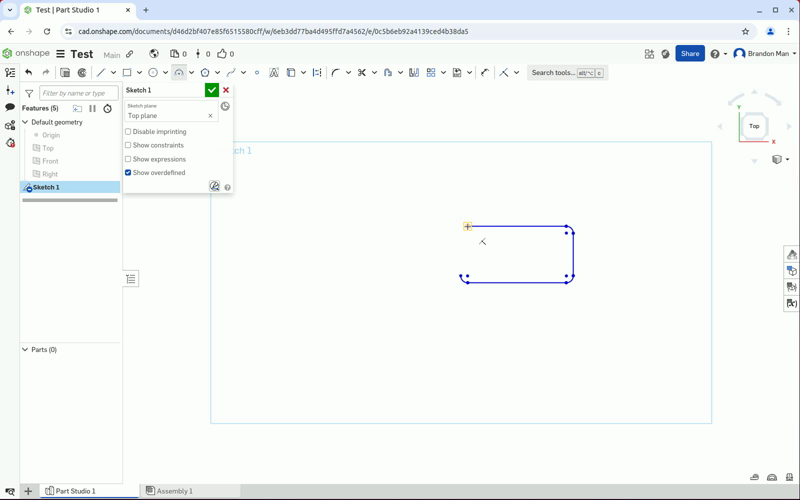
key_down(shift)
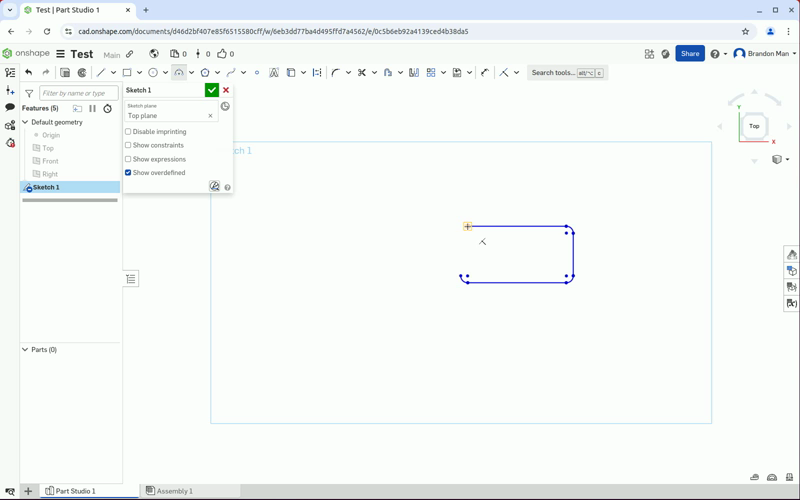
mouse_move(460, 233)
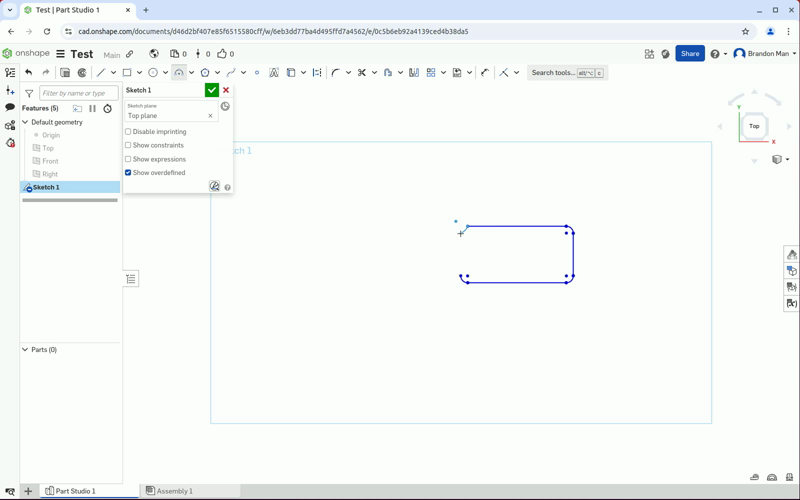
click(460, 233)
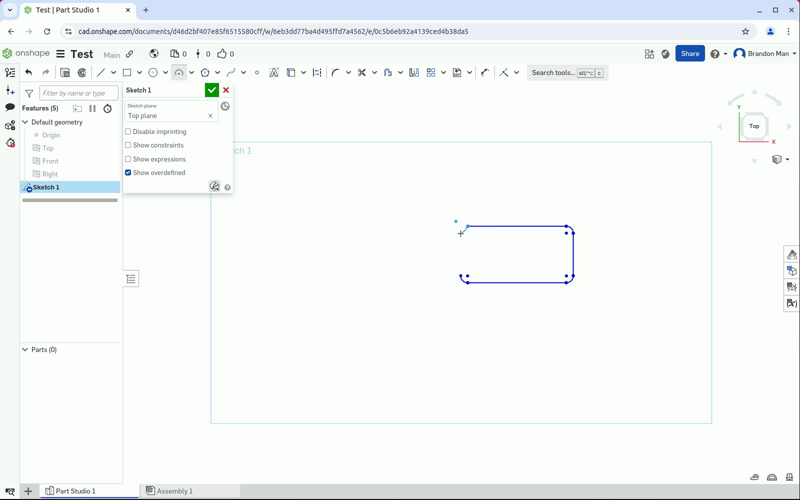
mouse_move(462, 228)
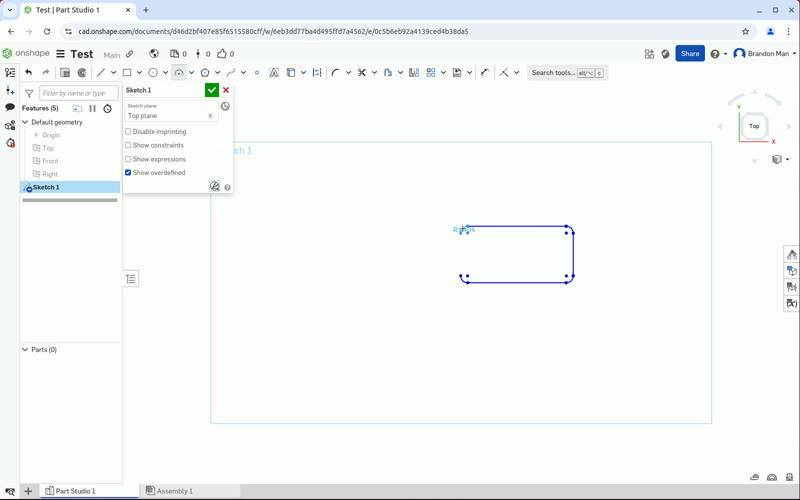
click(462, 228)
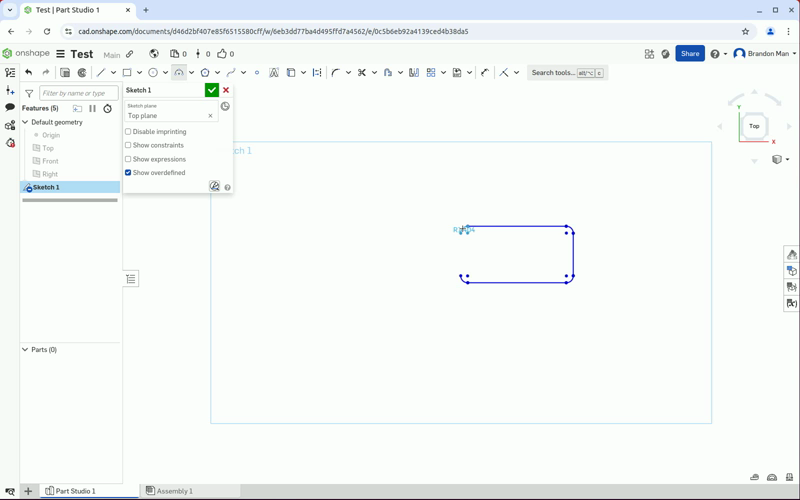
key_up(shift)
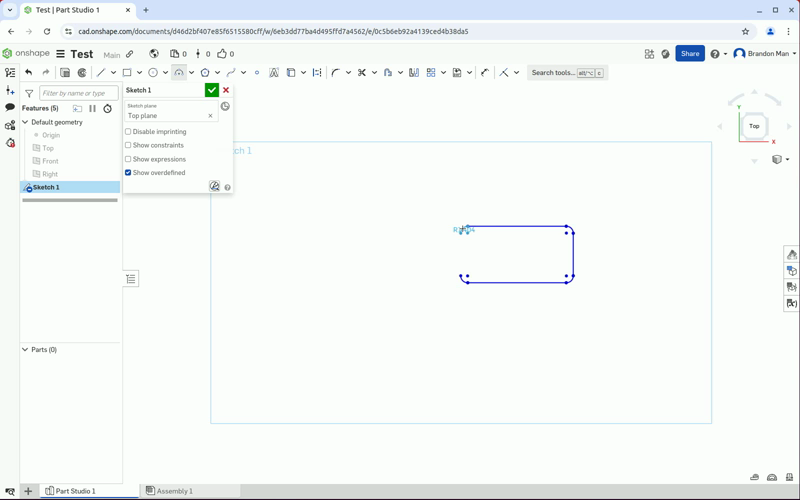
key(esc)
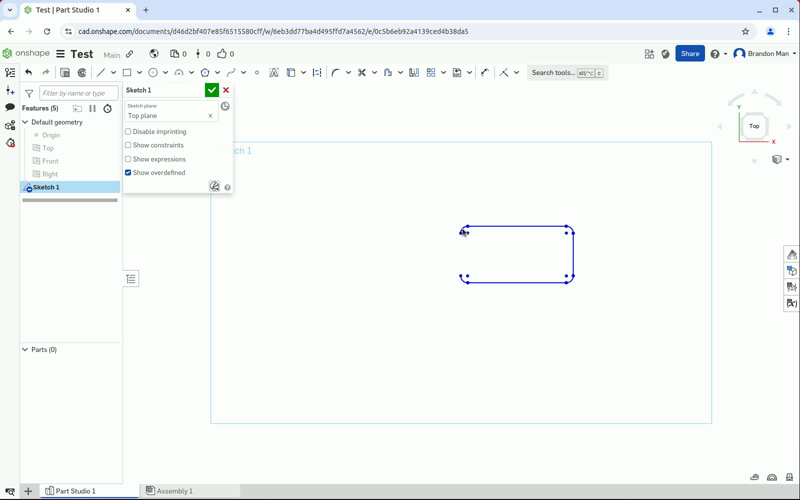
key(l)
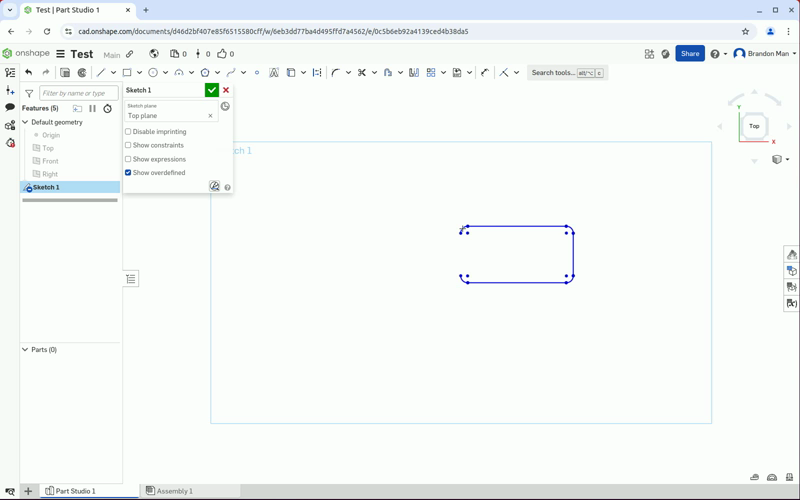
mouse_move(460, 233)
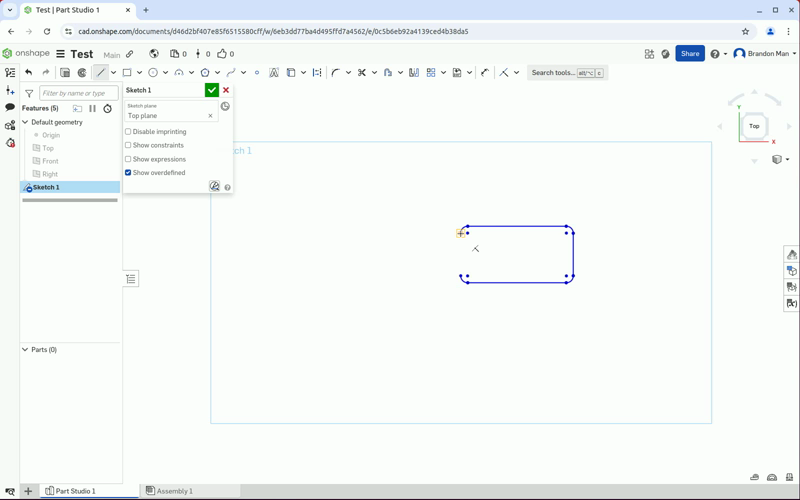
click(460, 233)
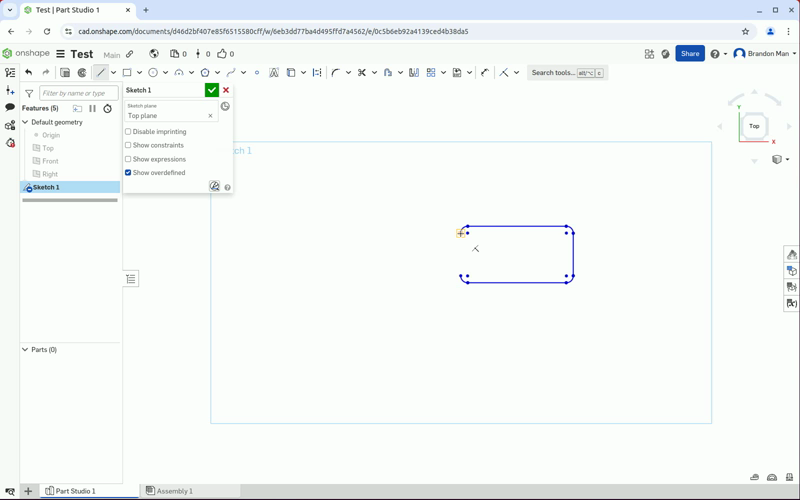
mouse_move(490, 233)
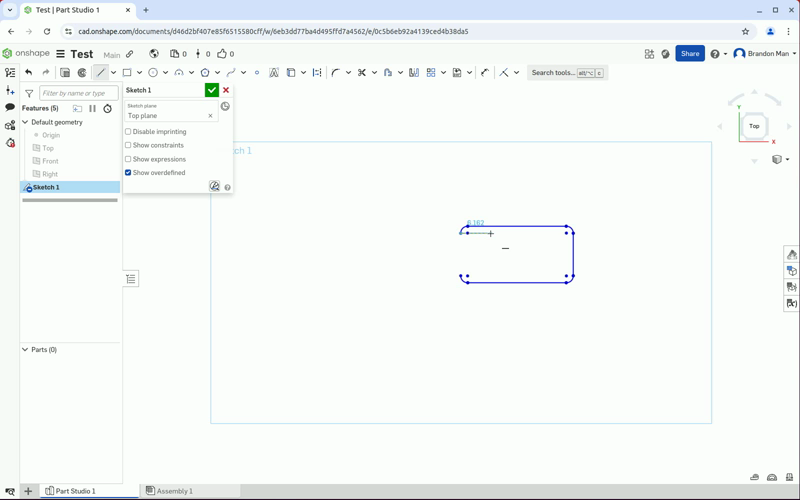
key_down(shift)
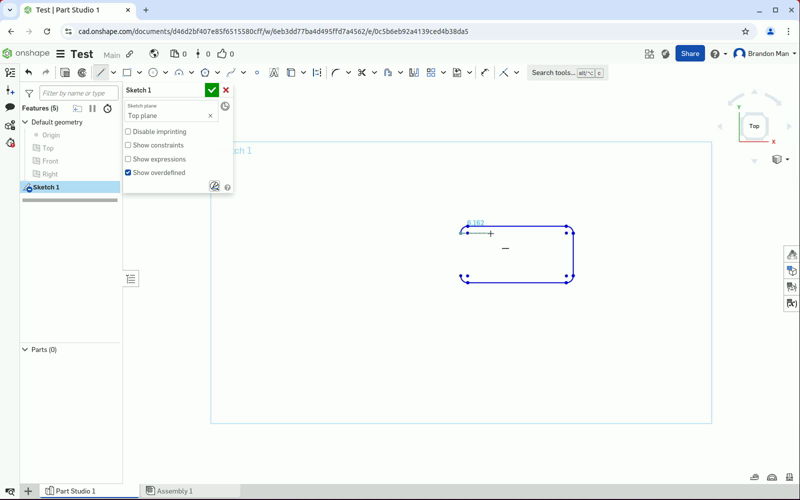
mouse_move(460, 275)
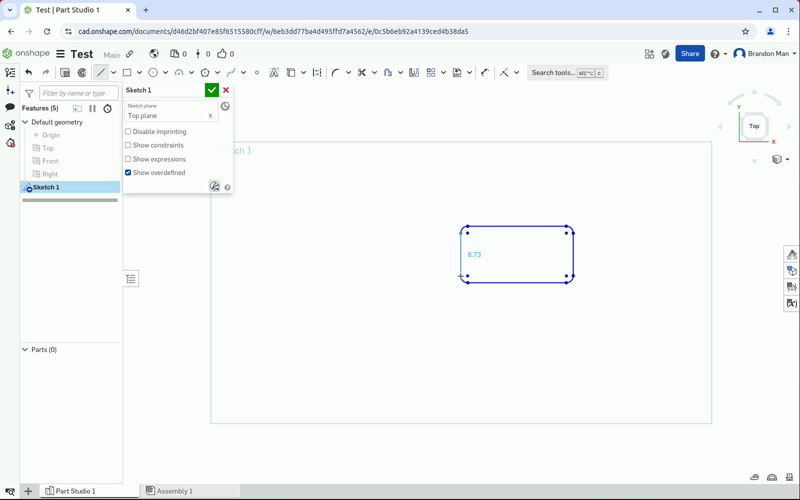
key_up(shift)
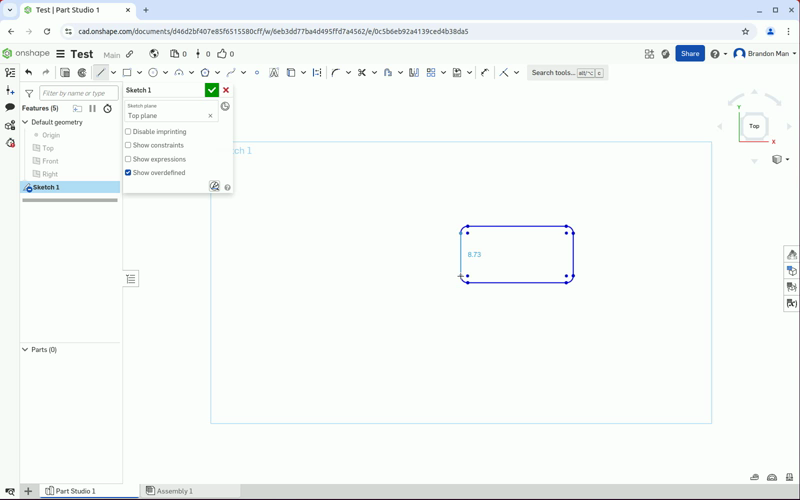
click(460, 275)
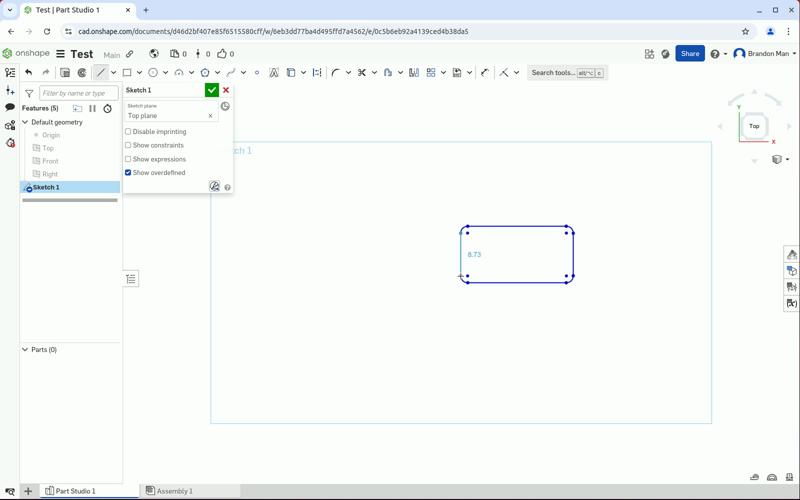
key(esc)
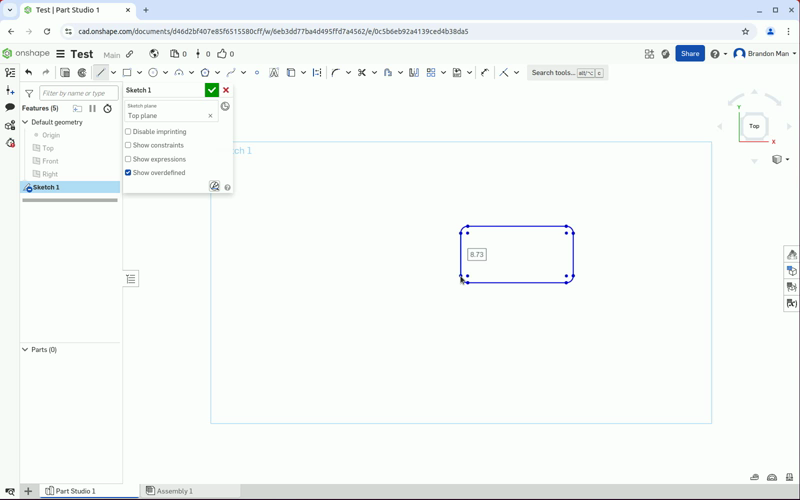
mouse_move(540, 267)
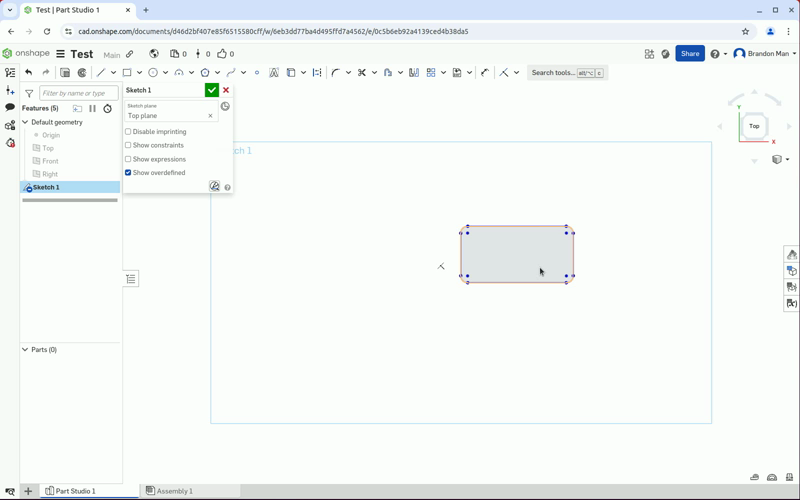
click(540, 267)
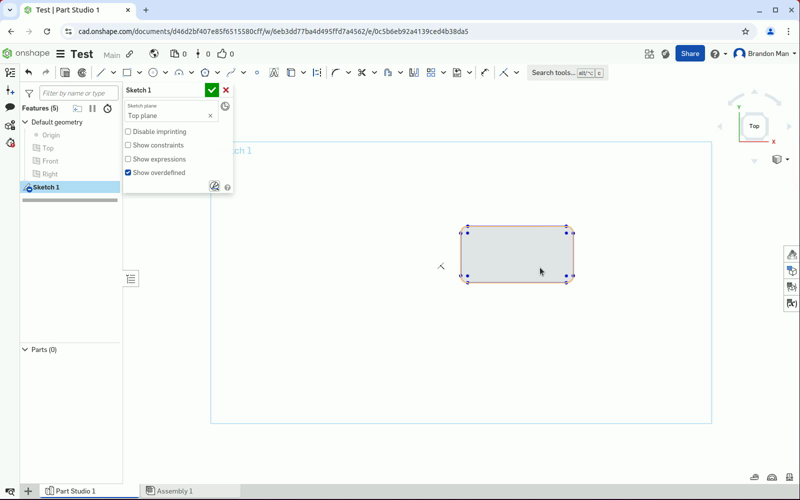
mouse_move(73, 352)
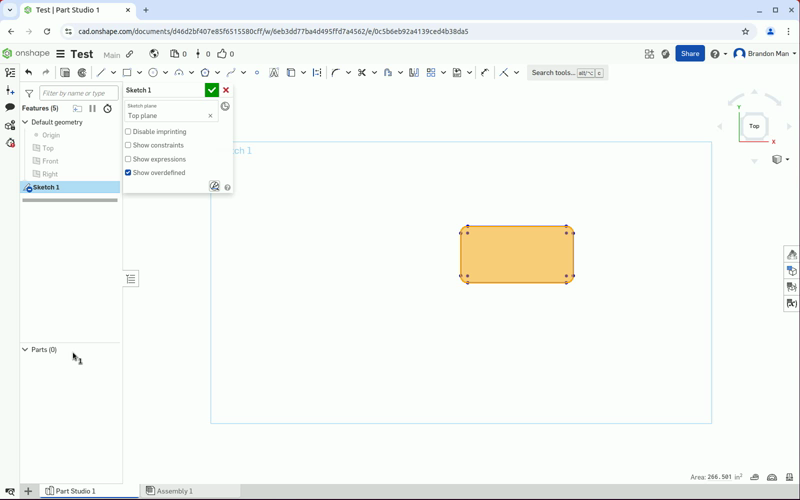
key(shift+y)
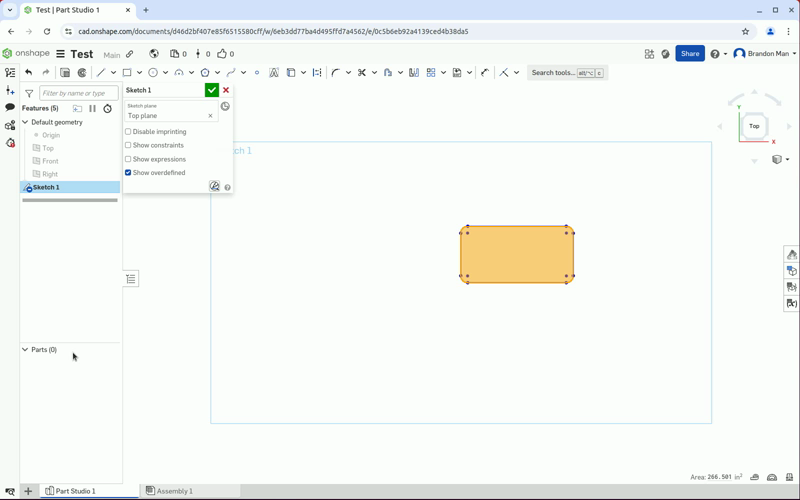
key(shift+e)
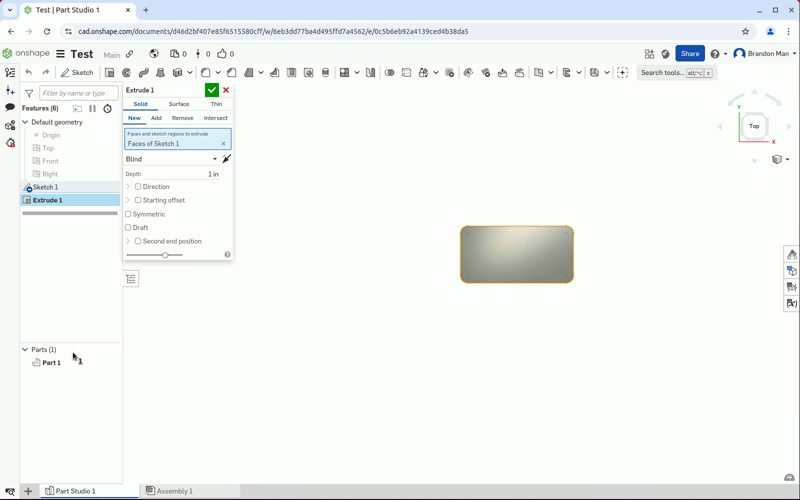
mouse_move(143, 106)
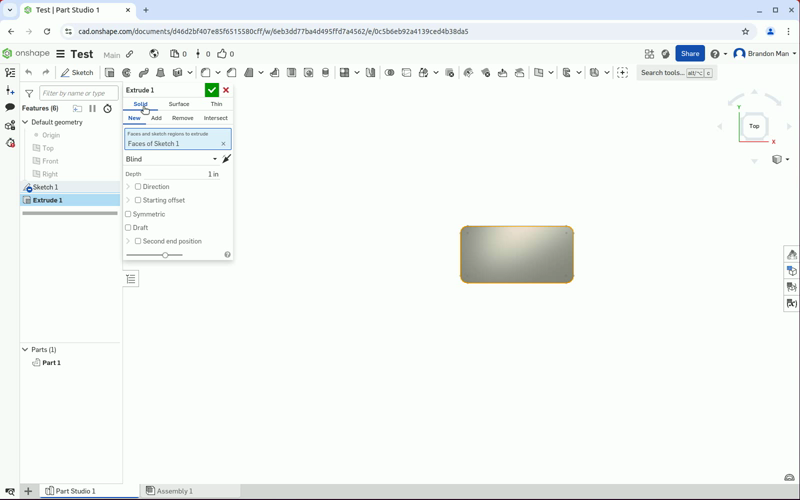
click(143, 106)
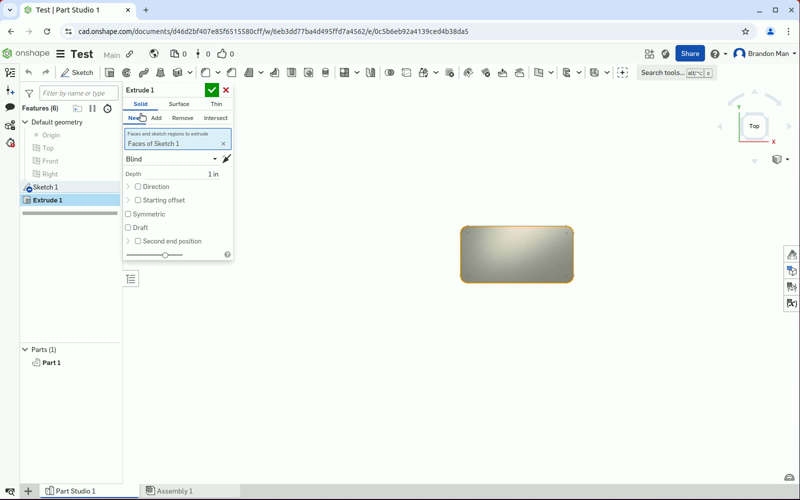
mouse_move(137, 120)
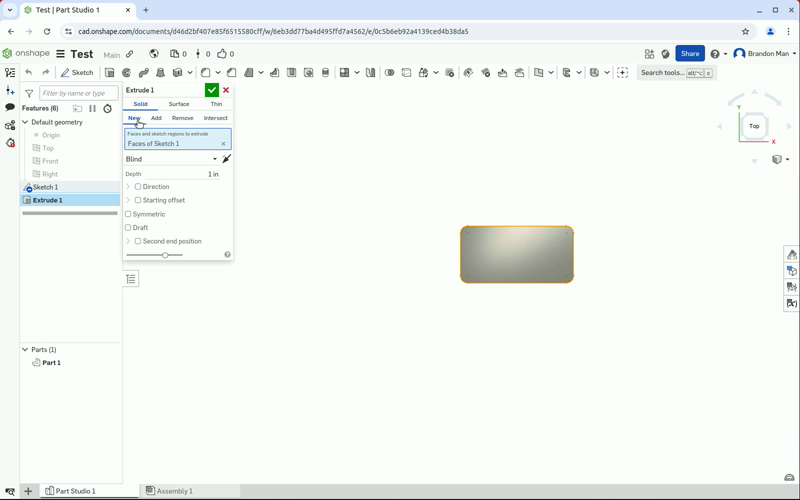
click(137, 120)
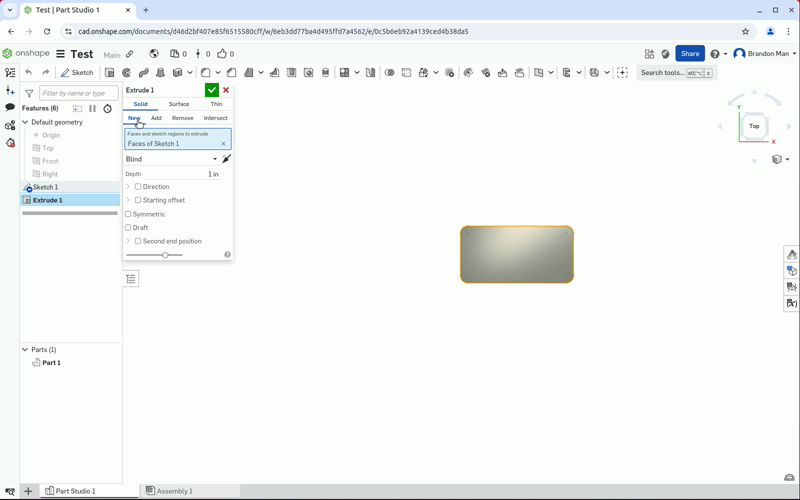
key(tab, 4)
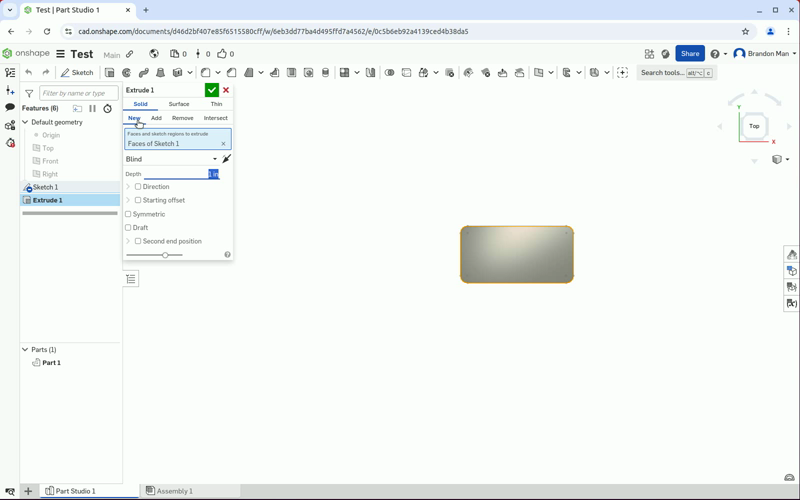
text(2.889)
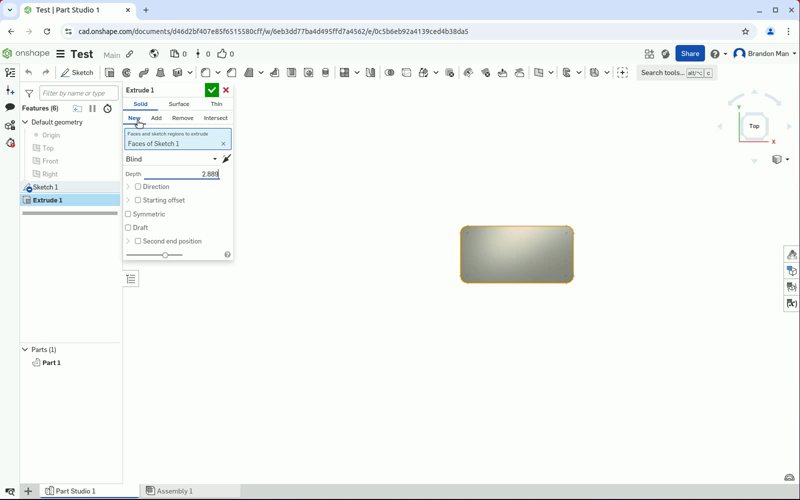
key(enter)
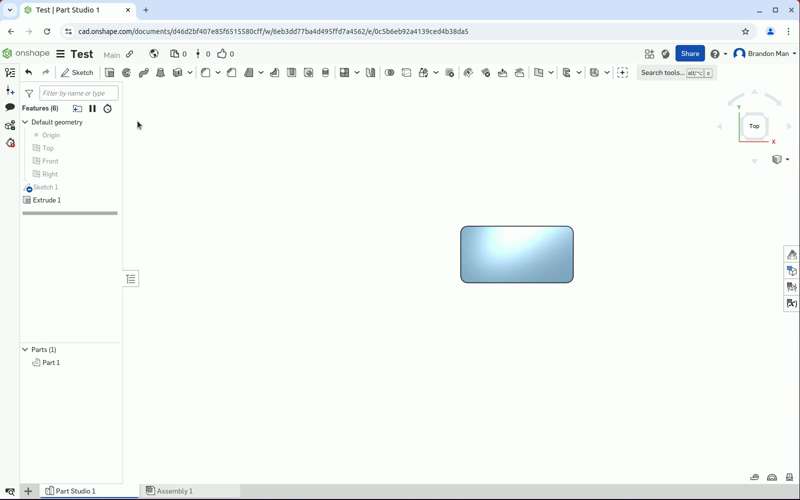
key(shift+h)
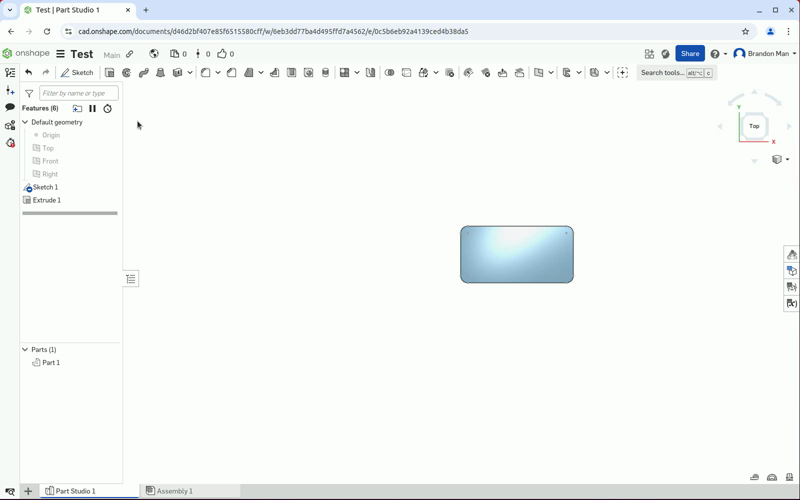
key(shift+h)
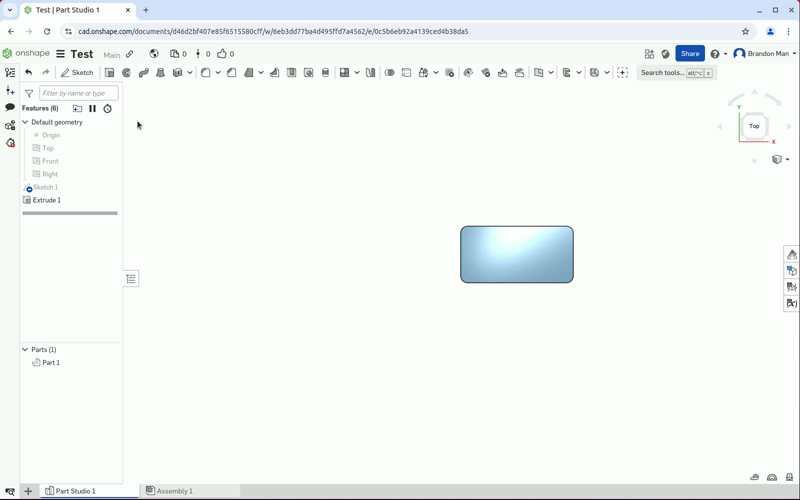
mouse_move(73, 189)
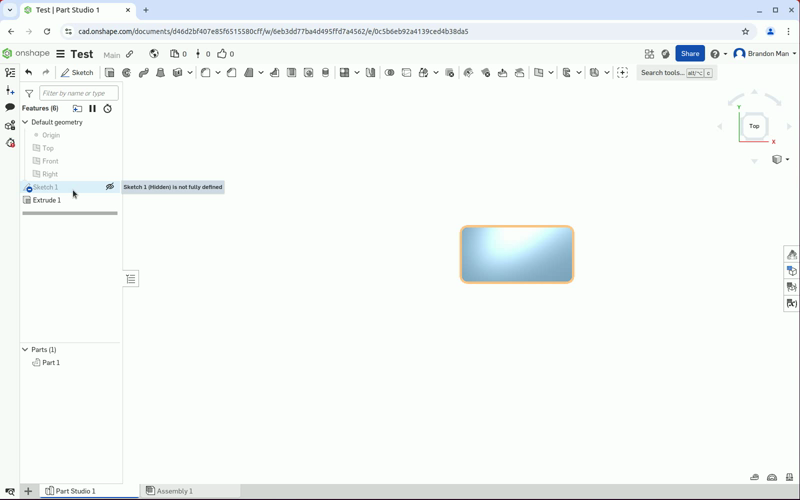
click(73, 189)
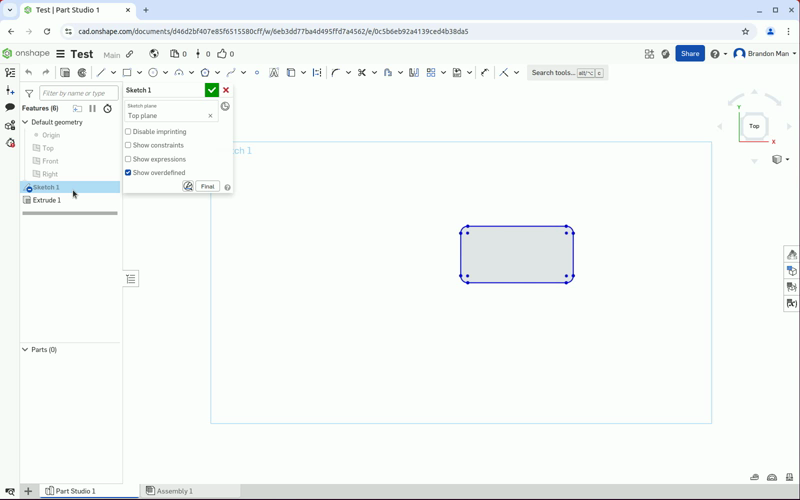
mouse_move(229, 92)
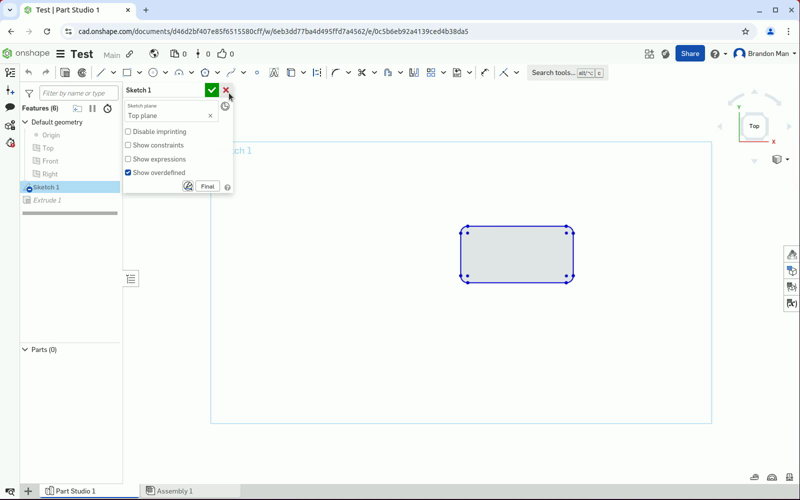
click(229, 92)
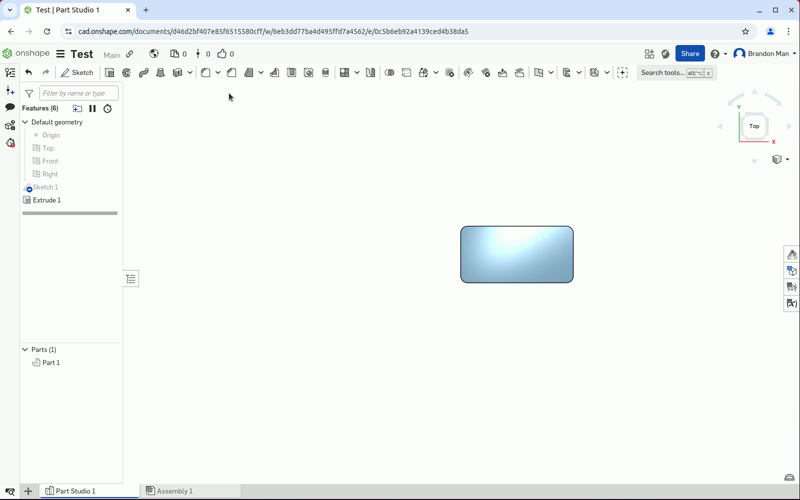
mouse_move(541, 75)
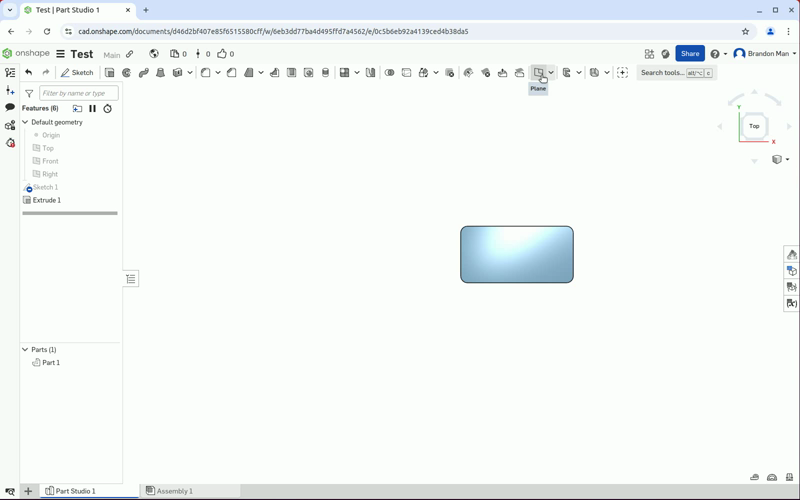
click(541, 75)
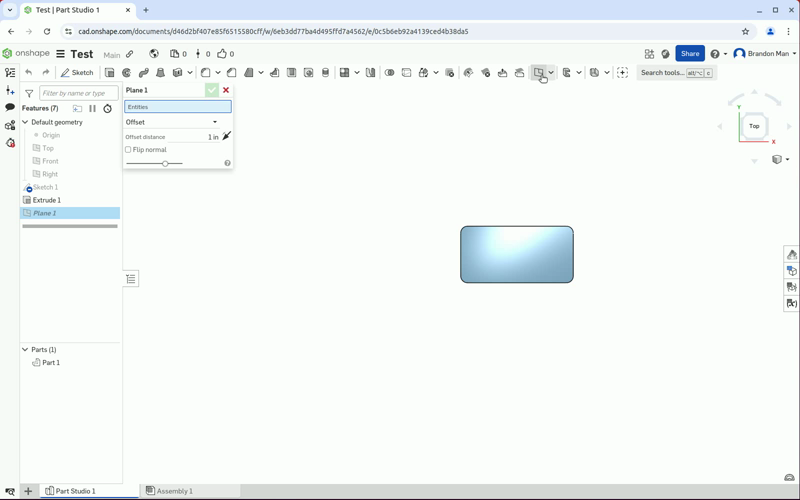
mouse_move(73, 150)
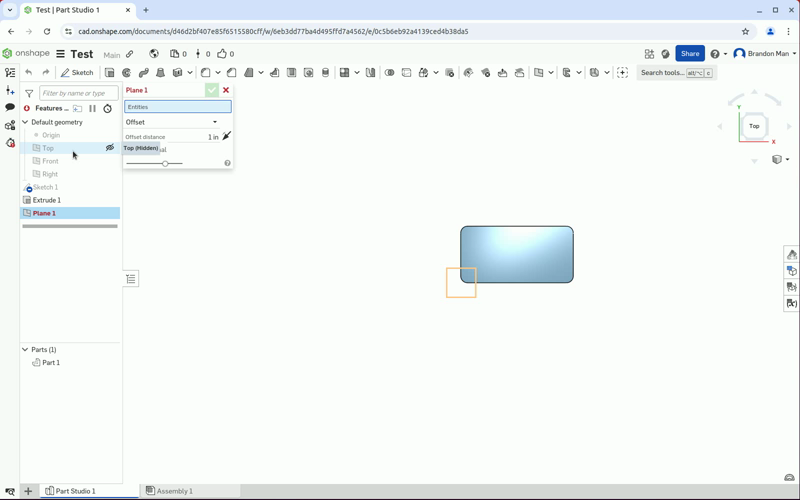
click(73, 150)
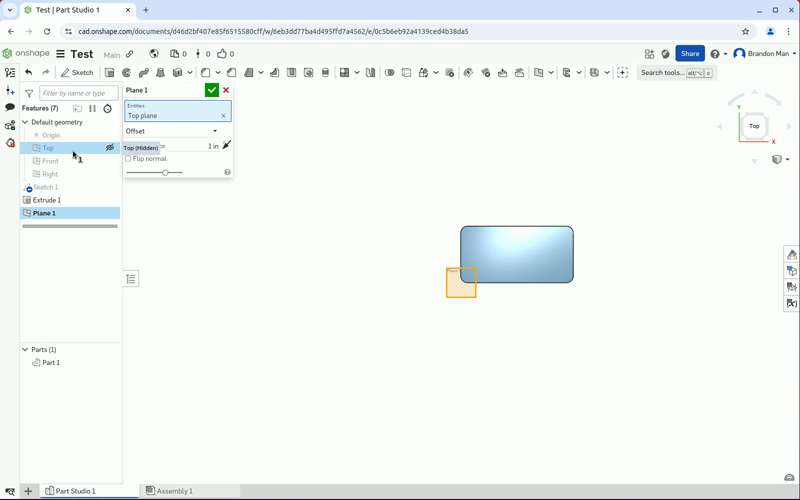
key(tab, 2)
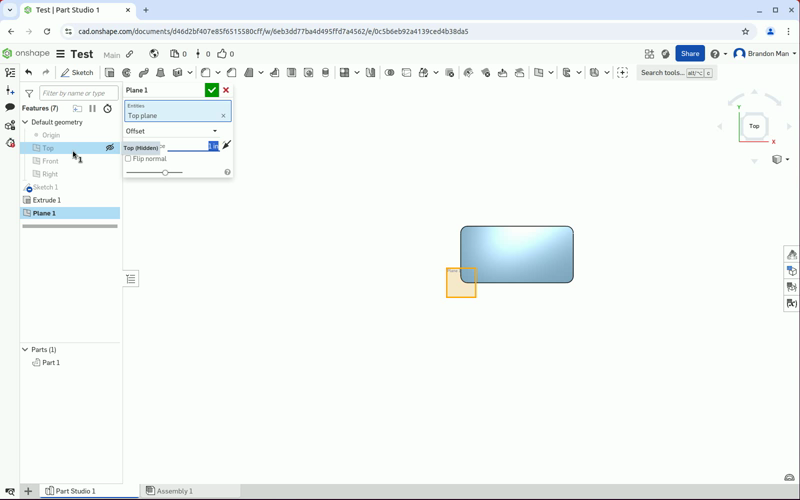
text(2.896)
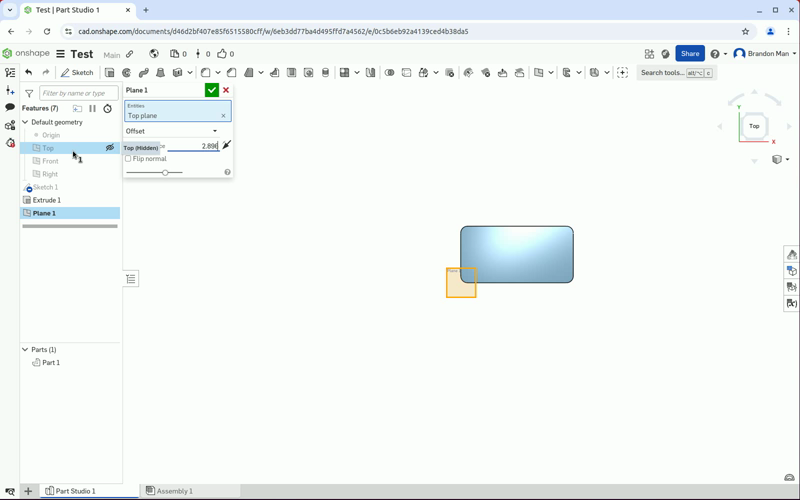
key(enter, 2)
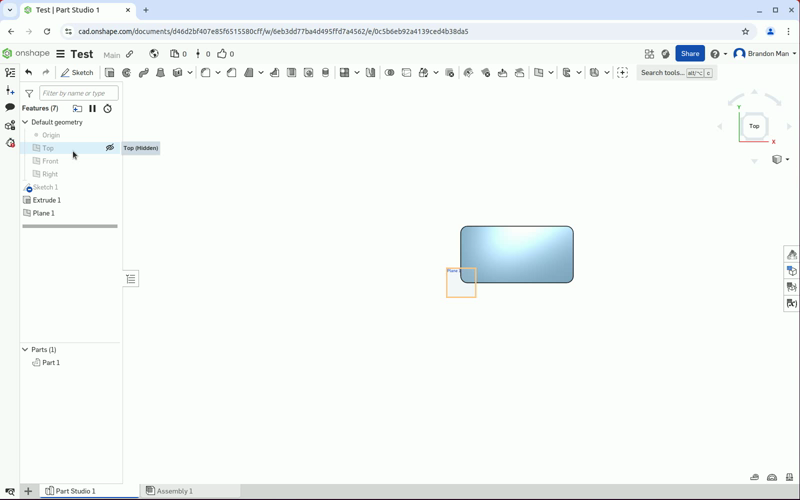
key(shift+s)
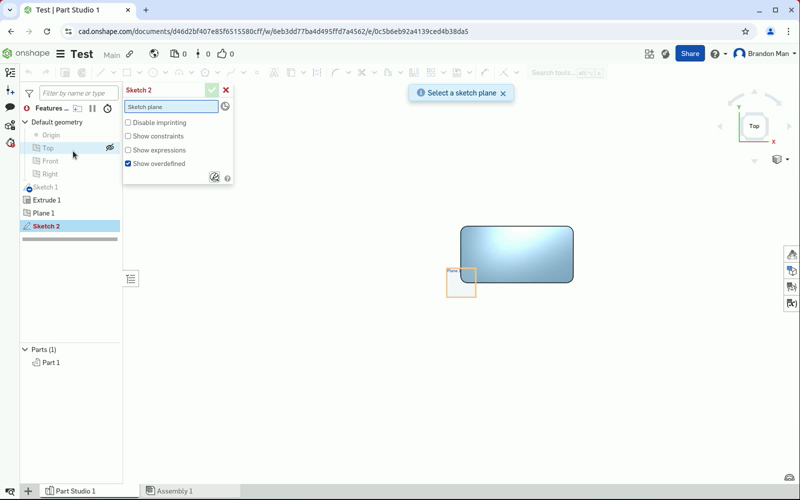
mouse_move(73, 215)
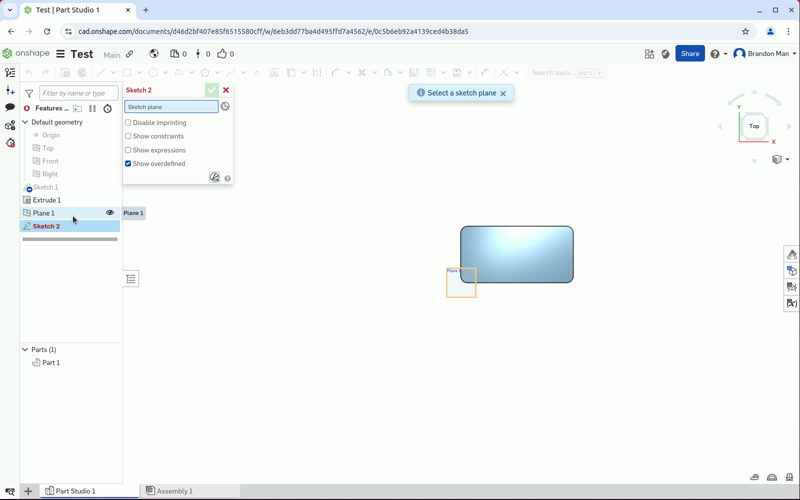
click(73, 215)
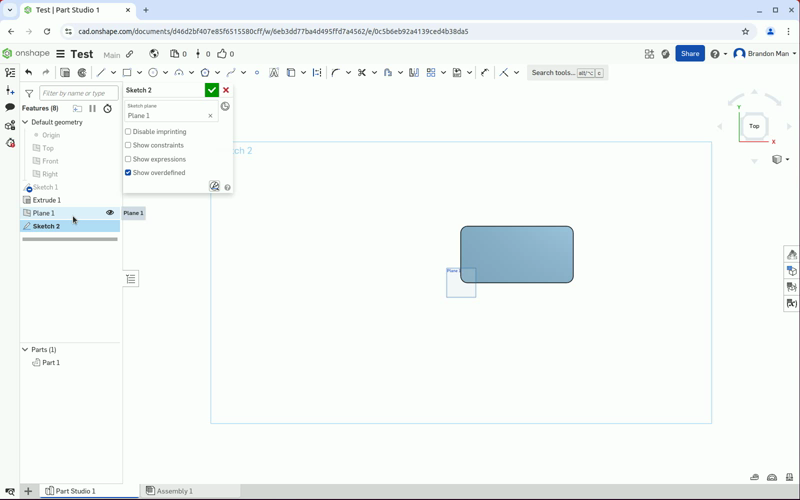
mouse_move(73, 352)
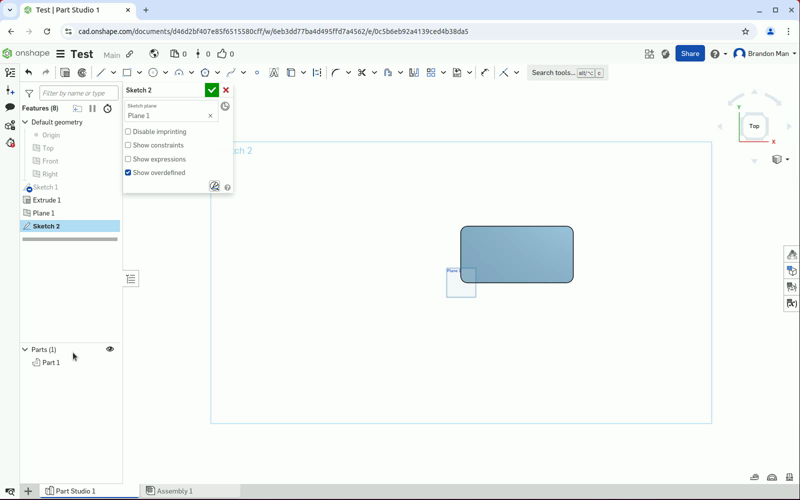
key(y)
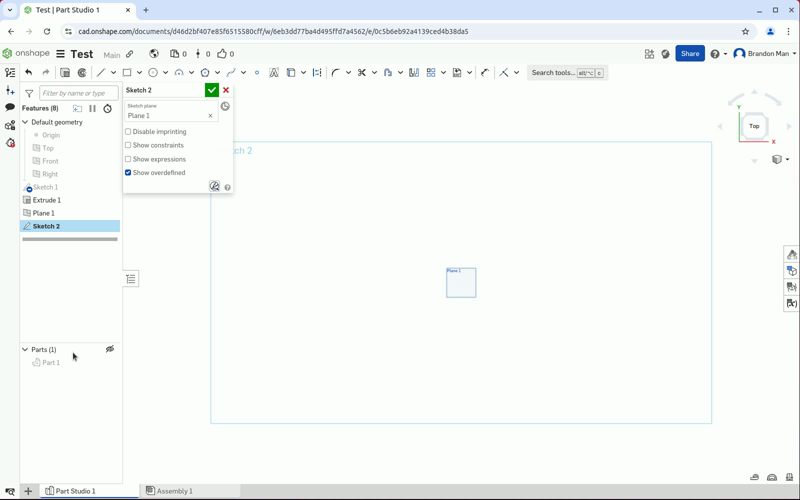
key(a)
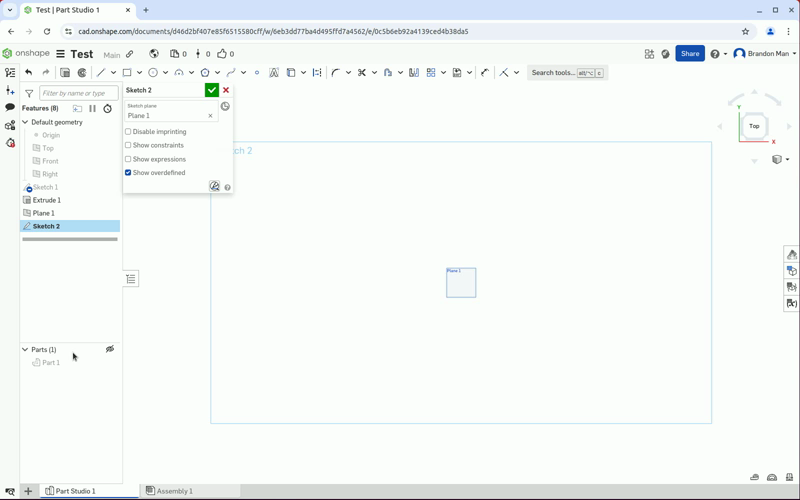
key_down(shift)
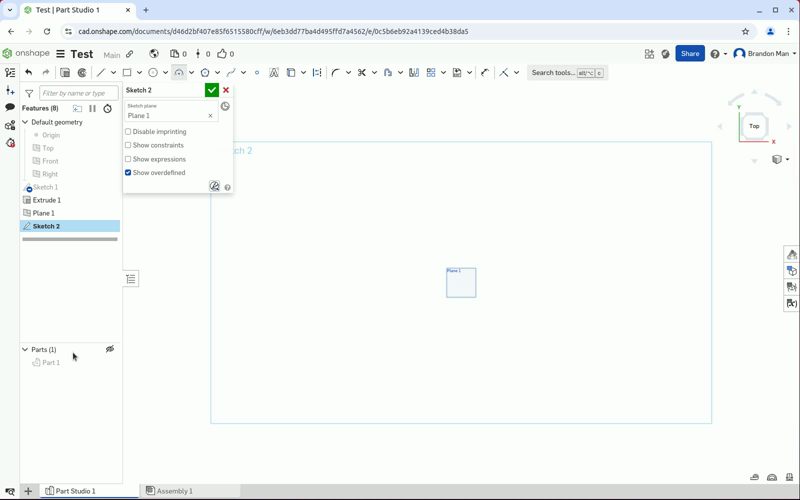
mouse_move(467, 272)
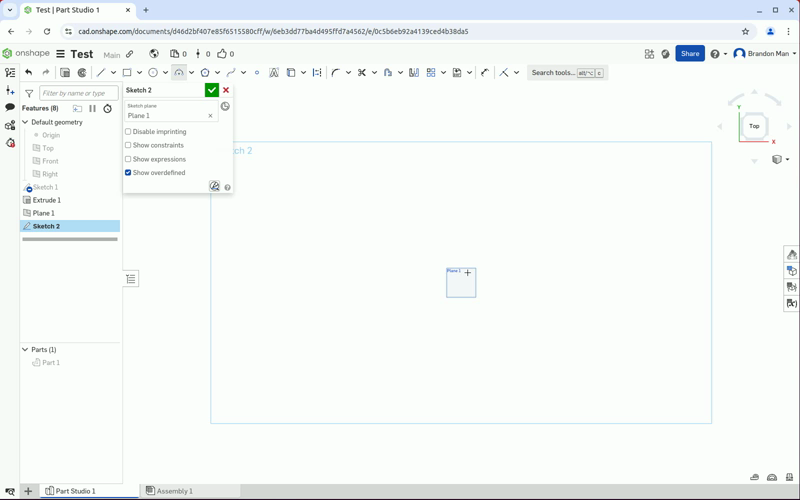
click(467, 272)
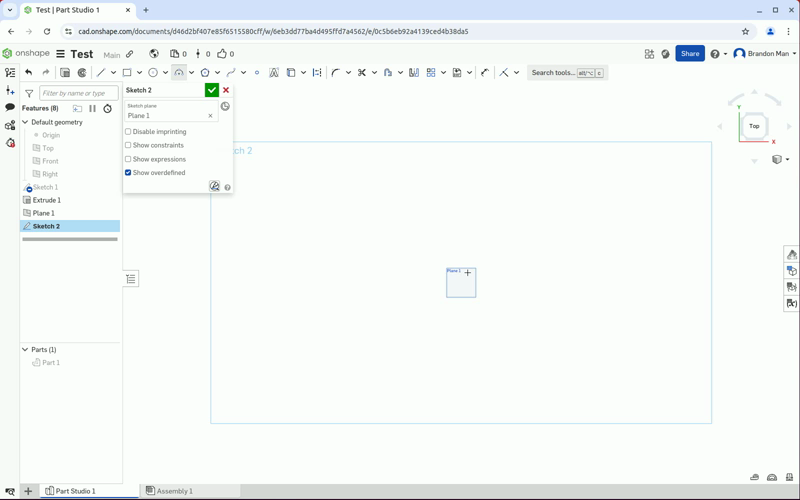
key_up(shift)
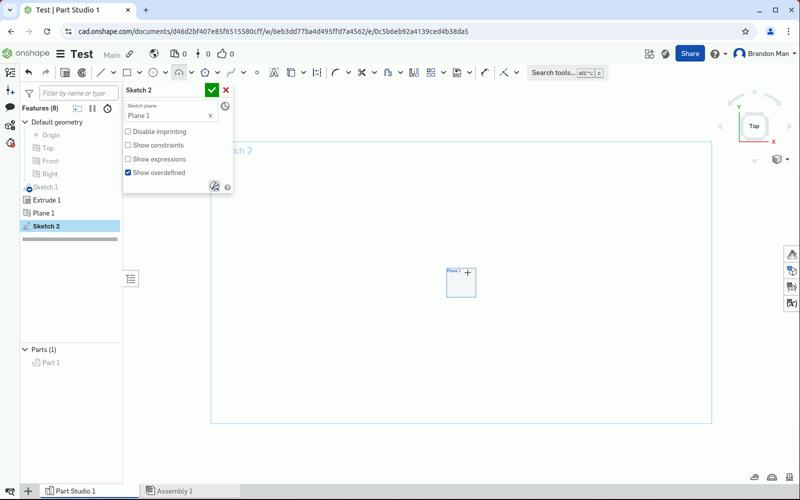
key_down(shift)
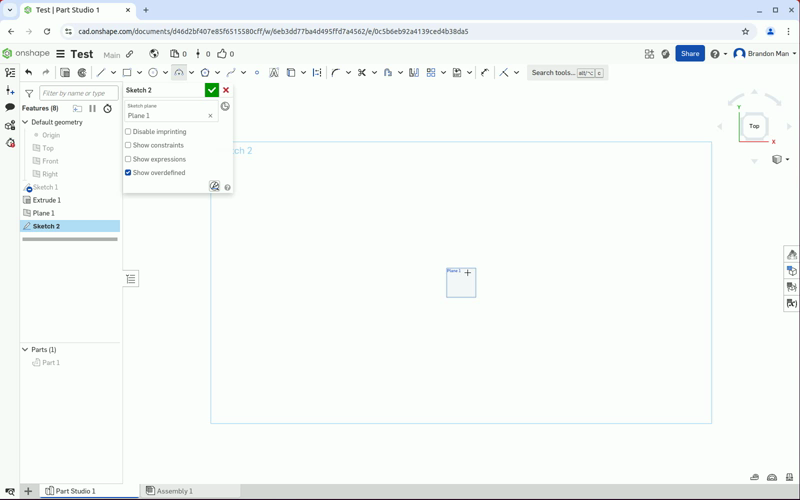
mouse_move(470, 275)
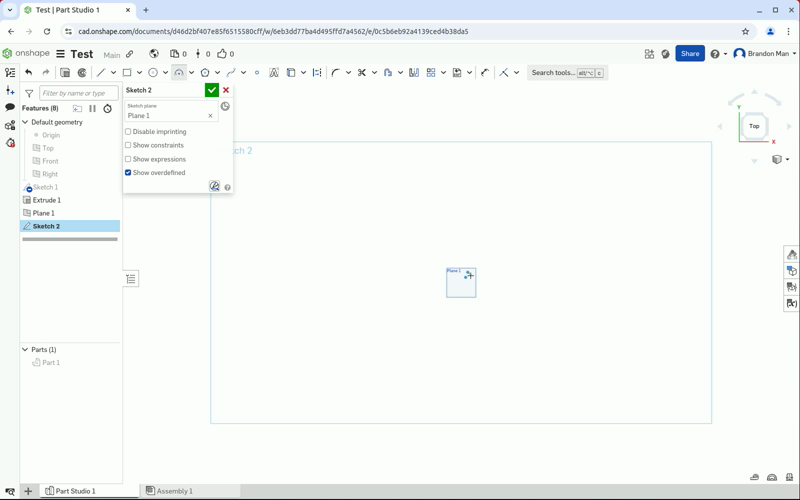
scroll(6)
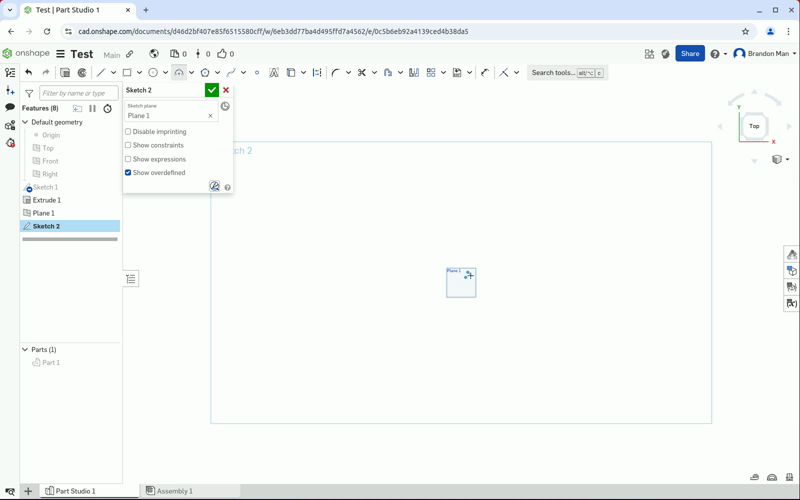
scroll(6)
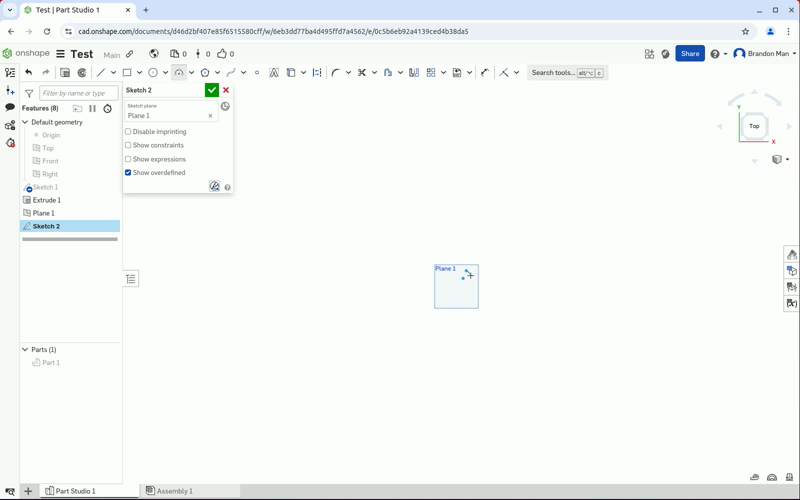
scroll(6)
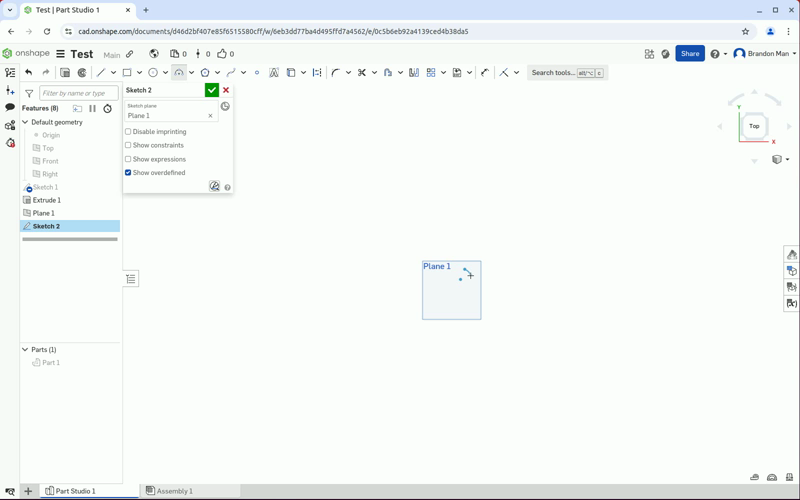
scroll(6)
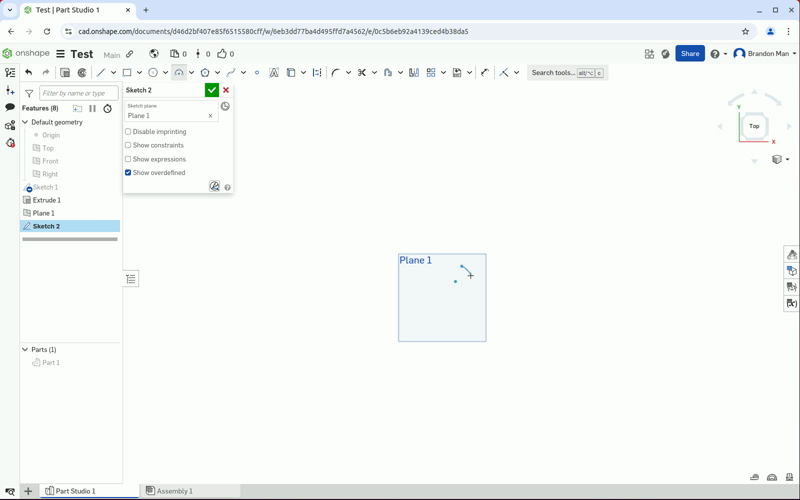
scroll(6)
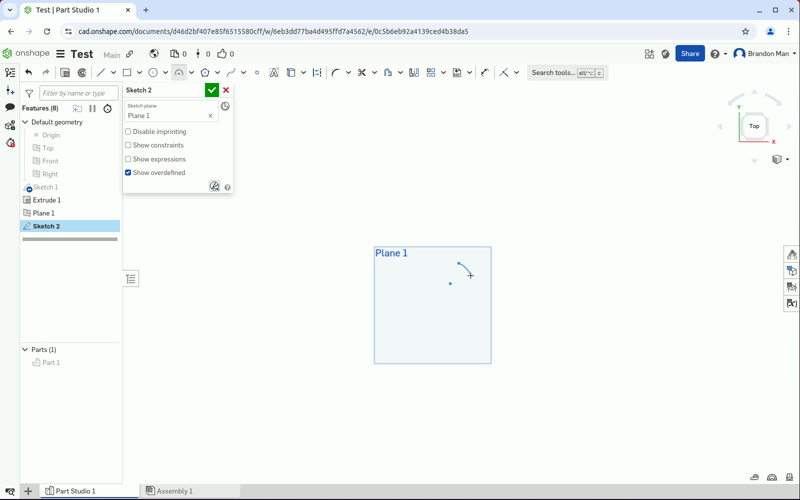
scroll(6)
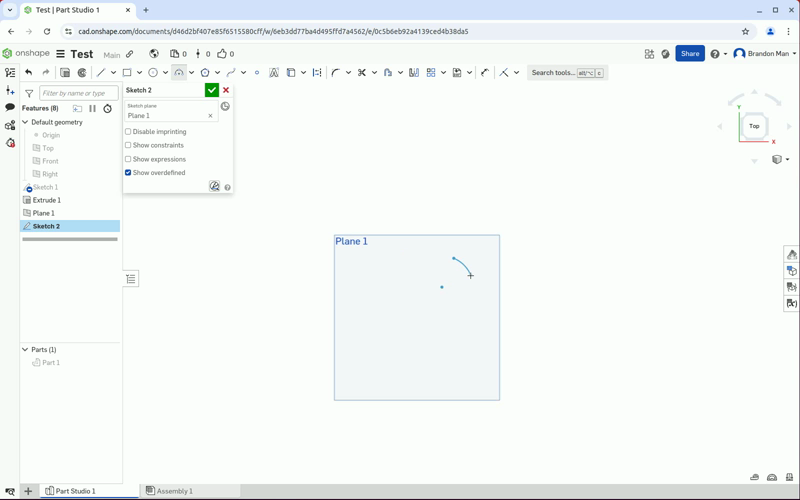
scroll(6)
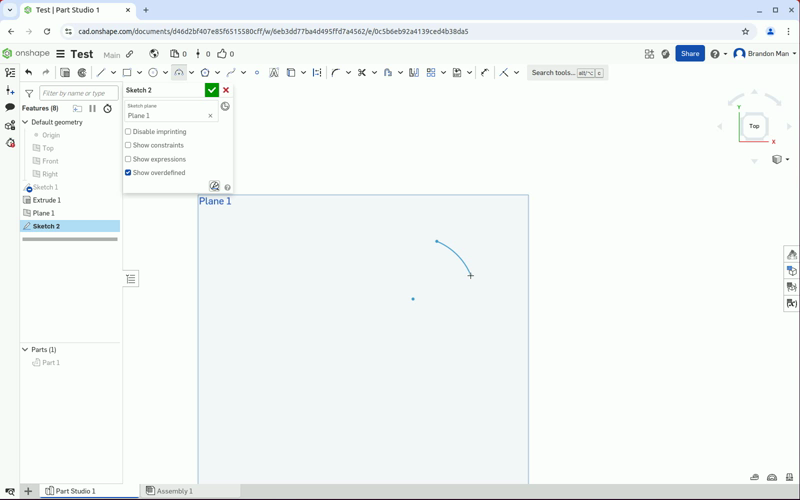
click(470, 275)
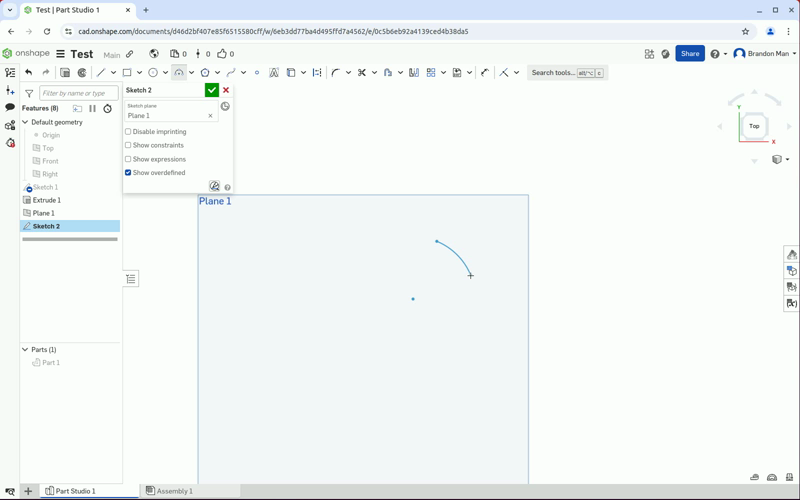
scroll(-6)
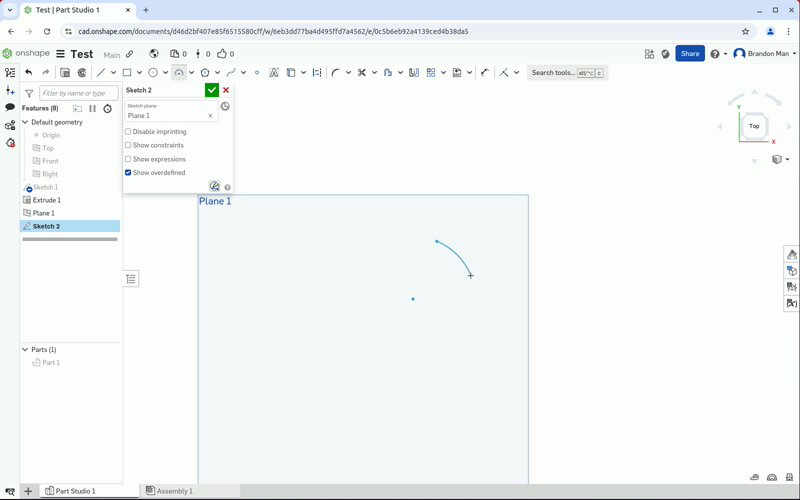
scroll(-6)
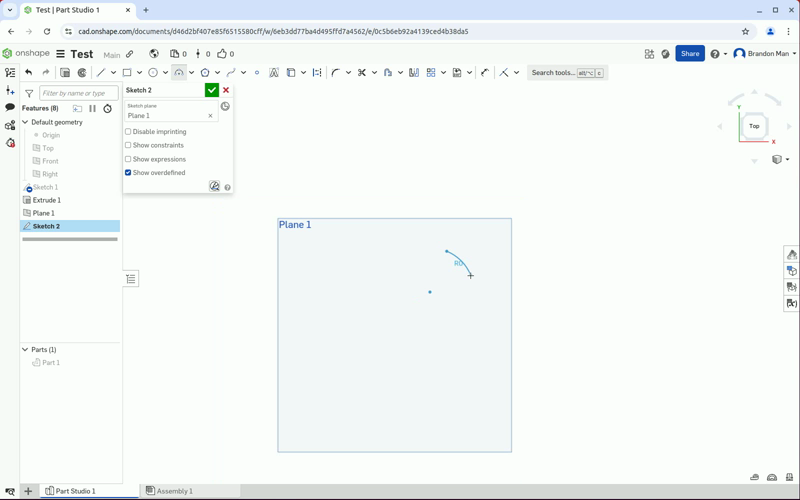
scroll(-6)
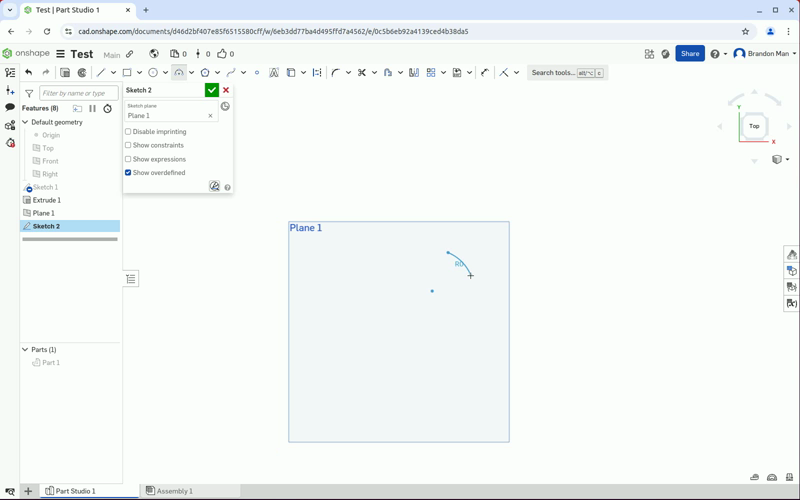
scroll(-6)
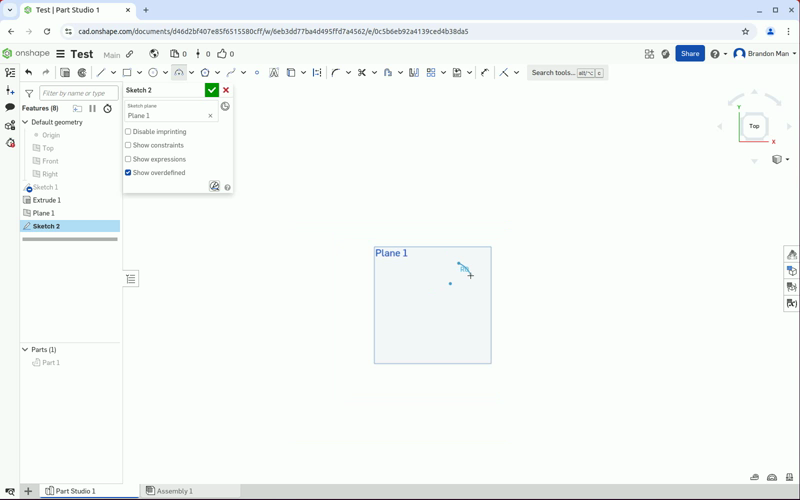
scroll(-6)
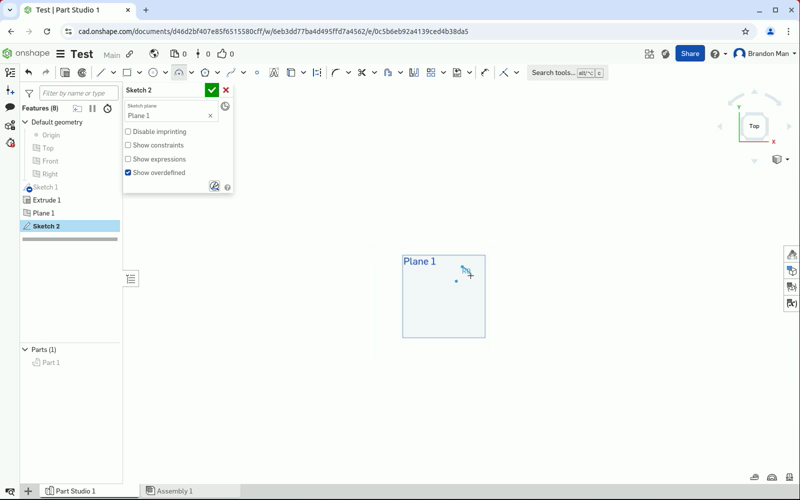
scroll(-6)
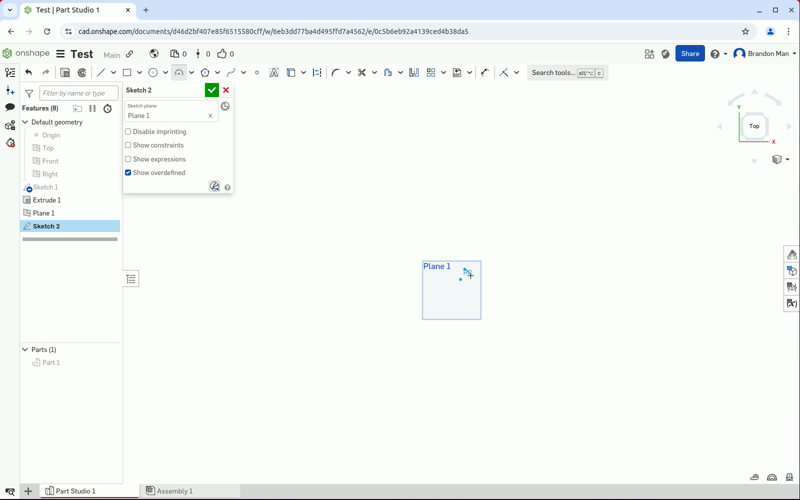
scroll(-6)
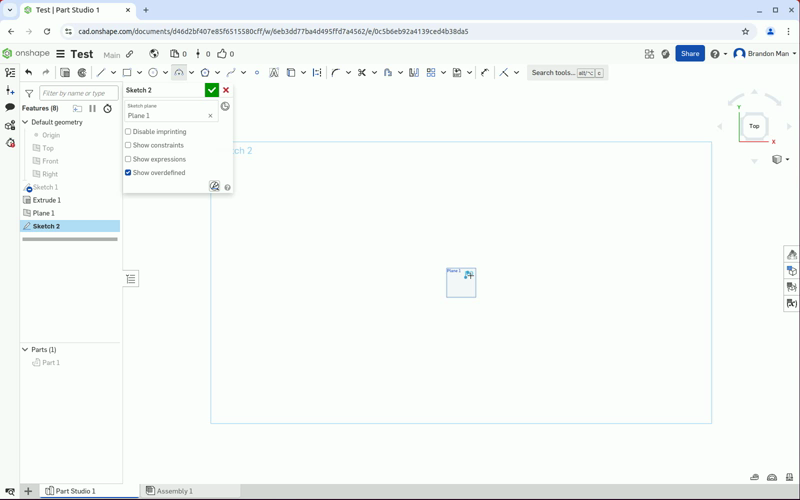
mouse_move(468, 274)
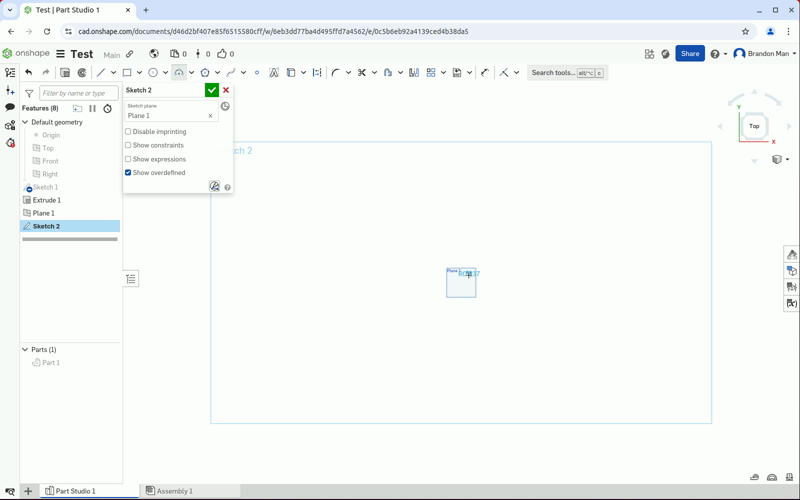
scroll(6)
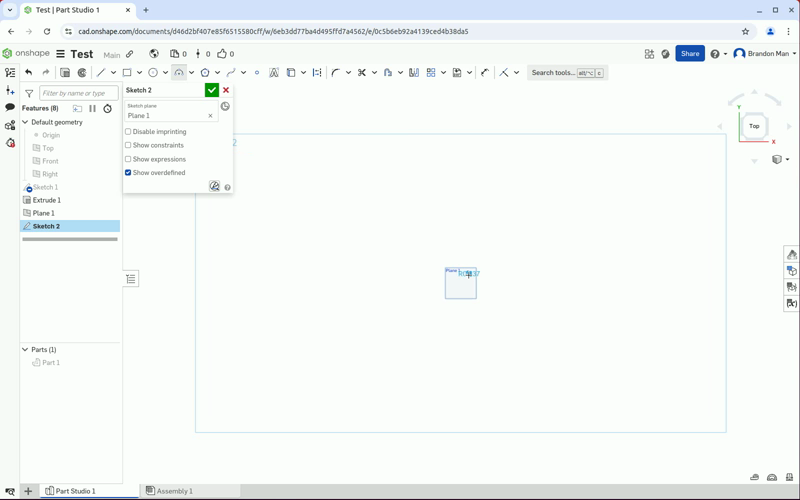
scroll(6)
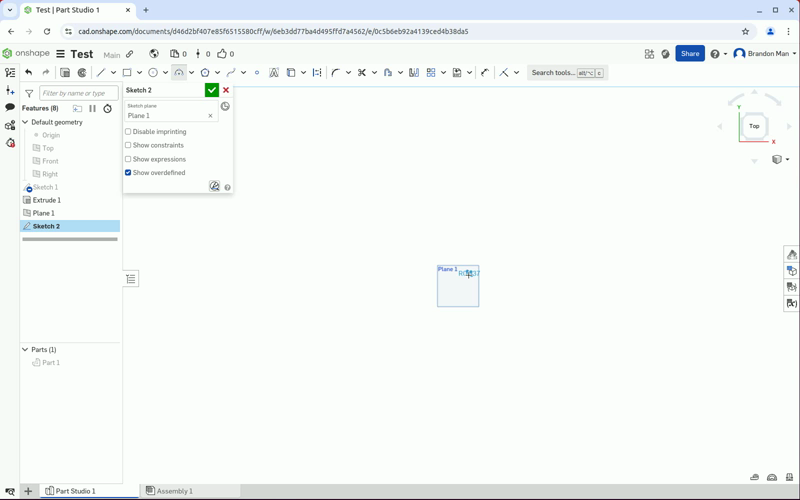
scroll(6)
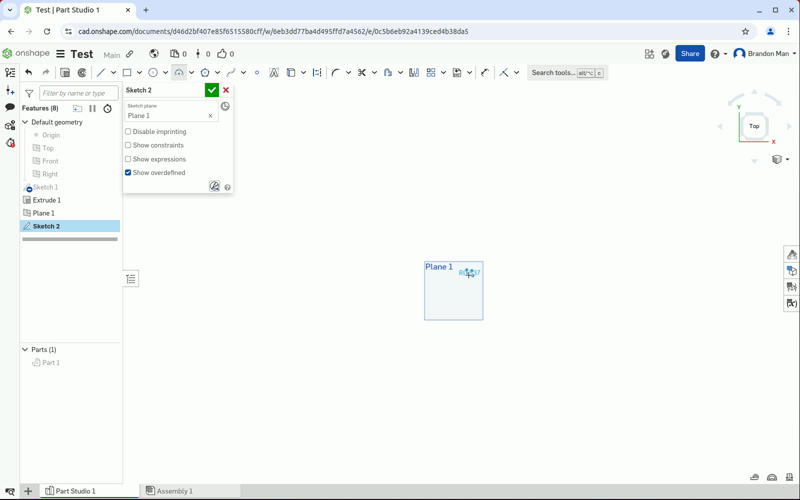
scroll(6)
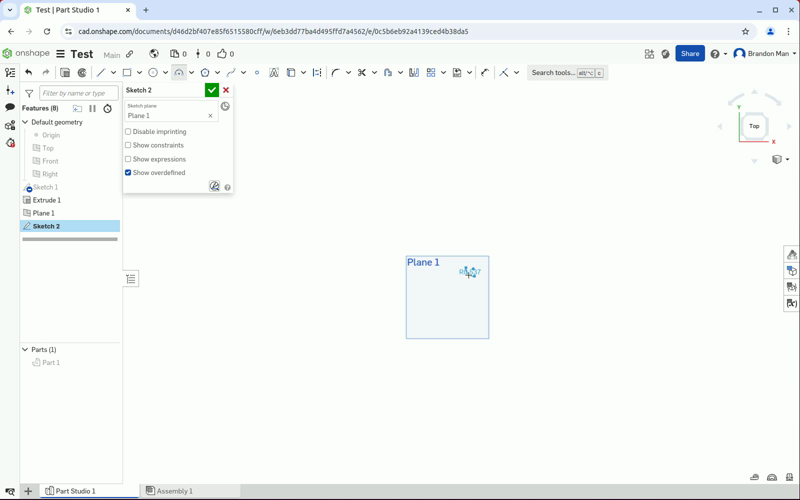
scroll(6)
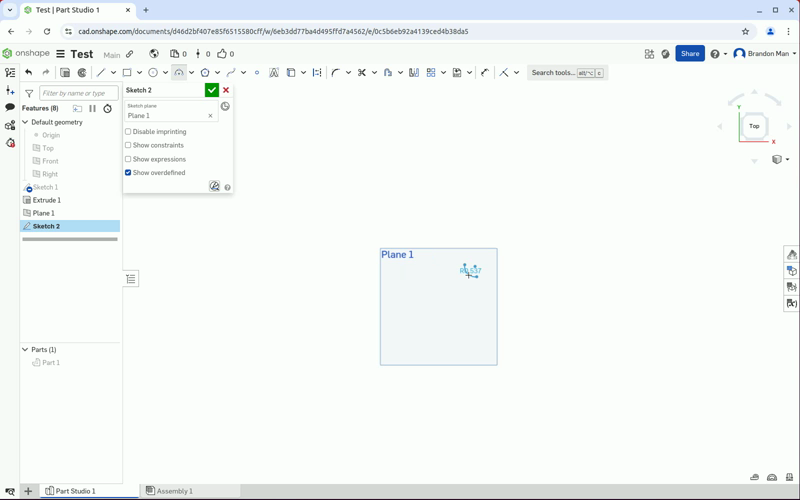
scroll(6)
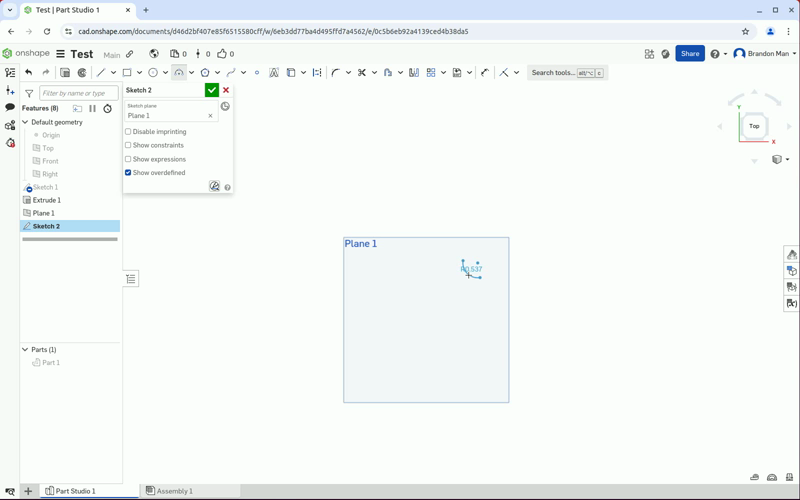
scroll(6)
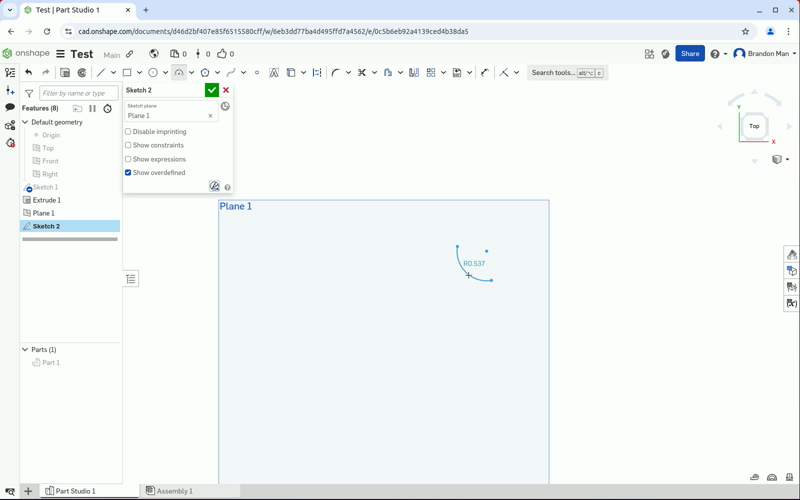
click(468, 274)
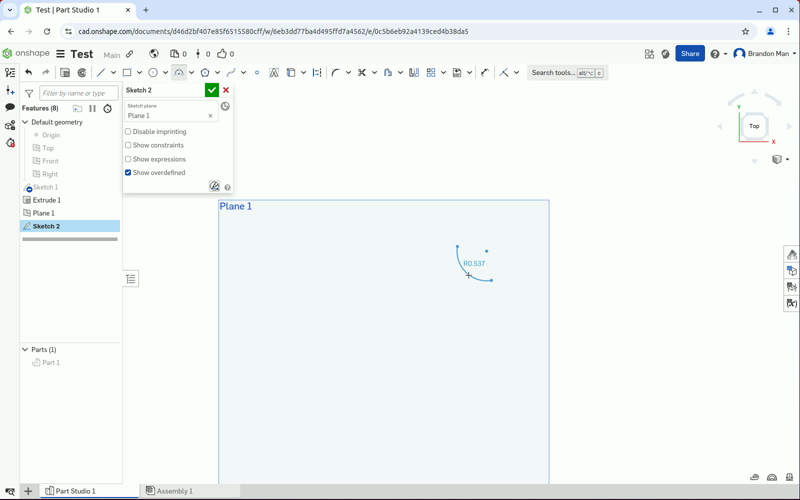
scroll(-6)
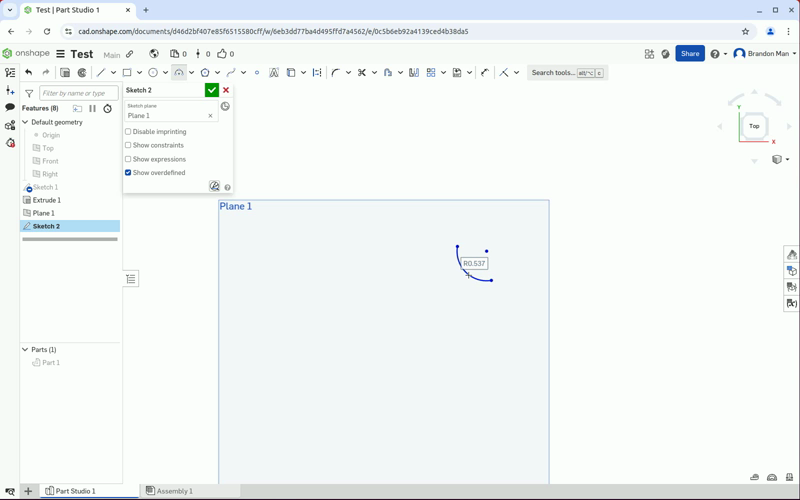
scroll(-6)
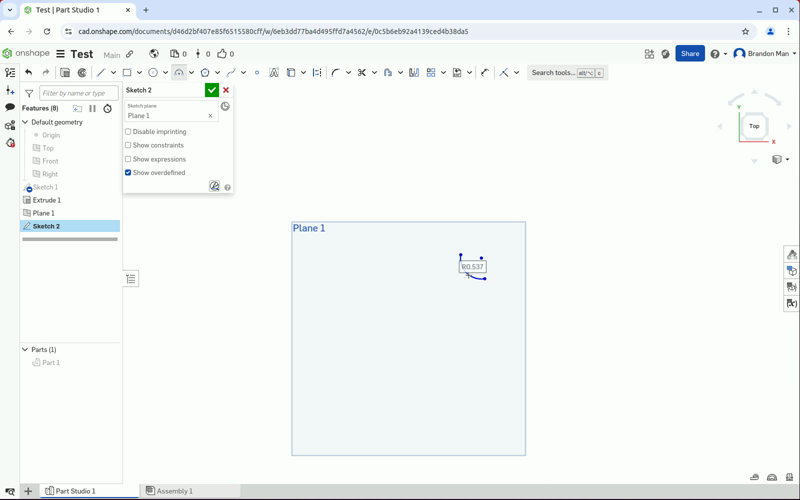
scroll(-6)
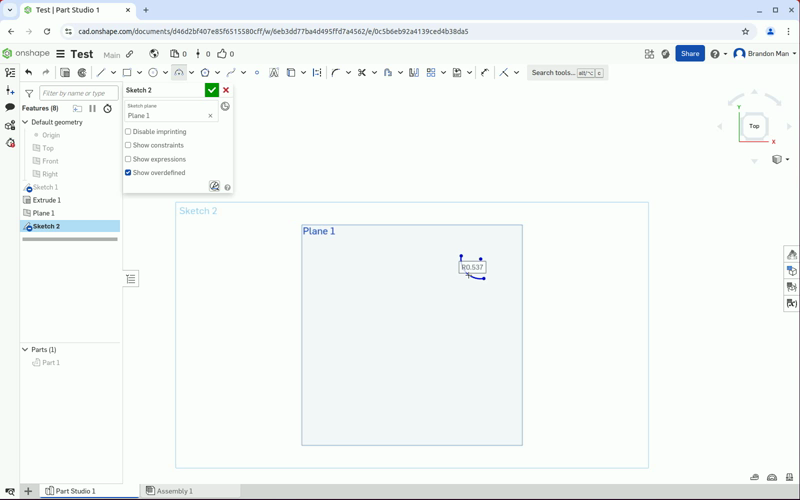
scroll(-6)
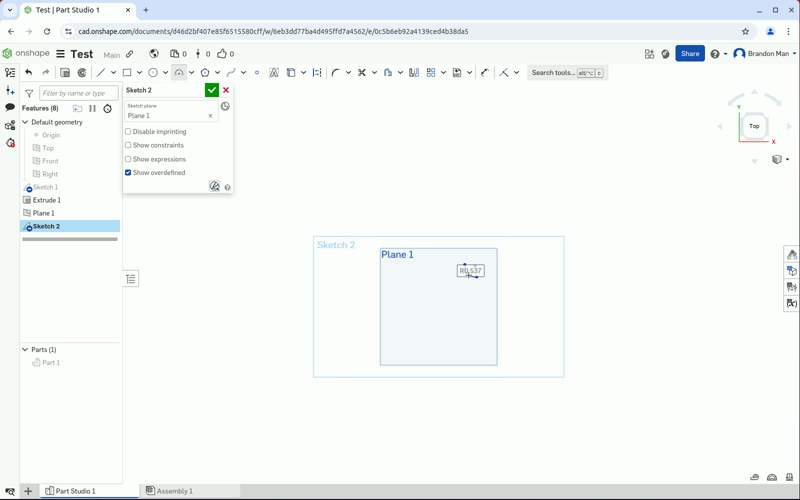
scroll(-6)
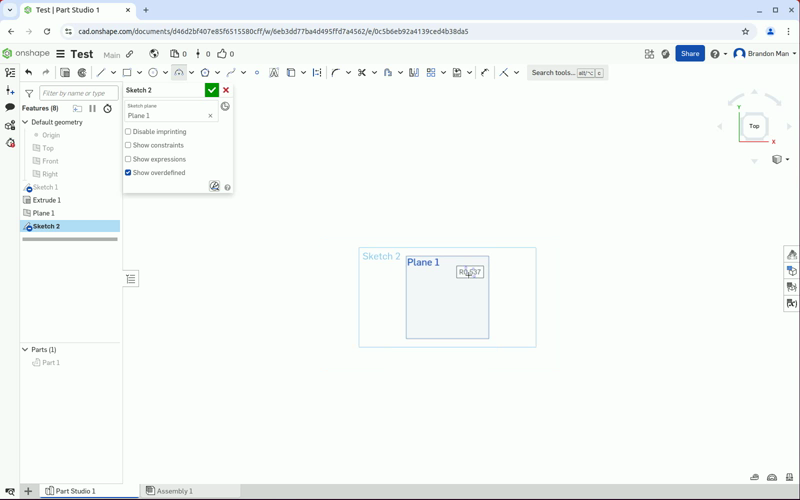
scroll(-6)
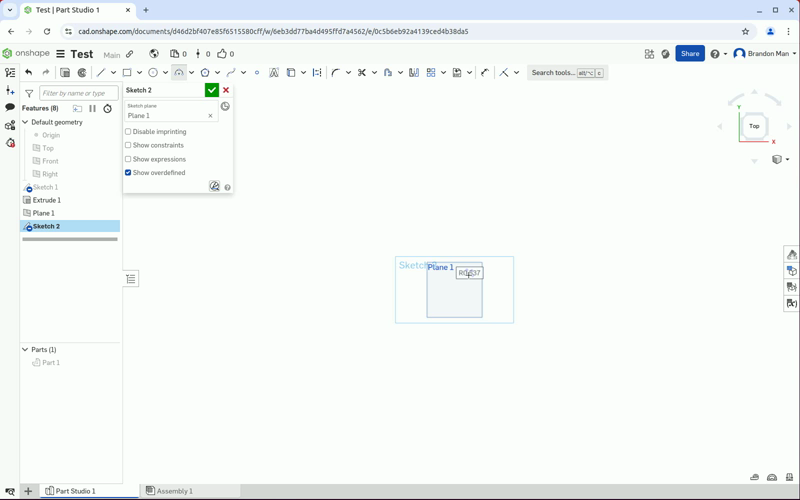
scroll(-6)
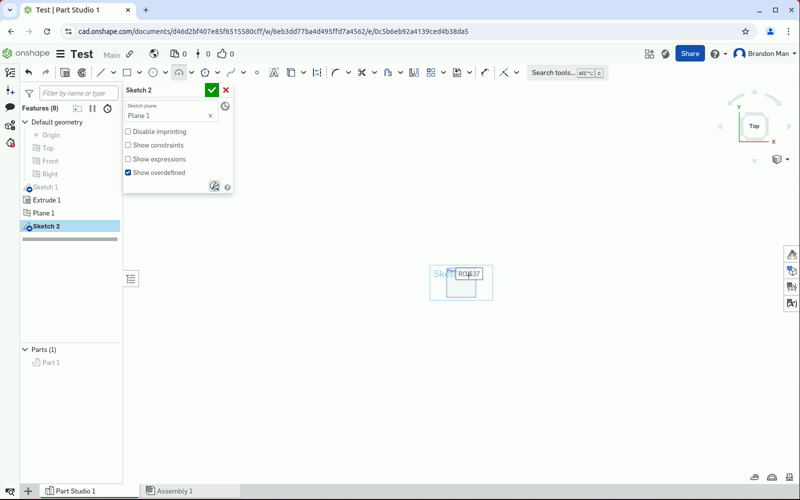
key_up(shift)
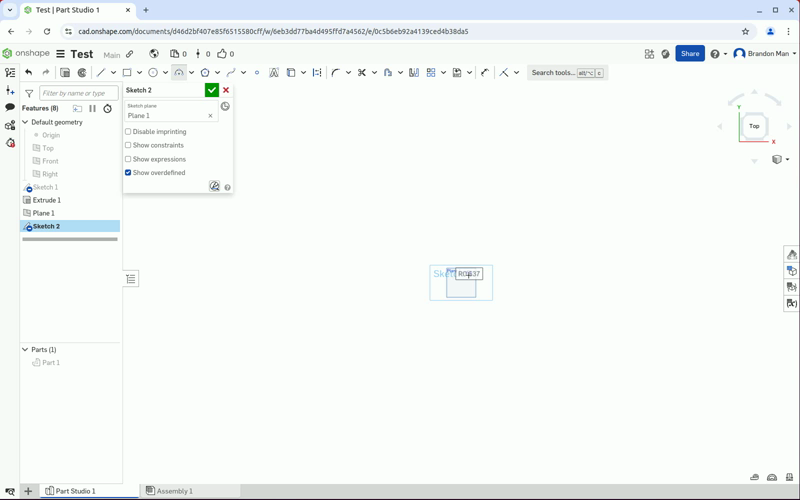
key(esc)
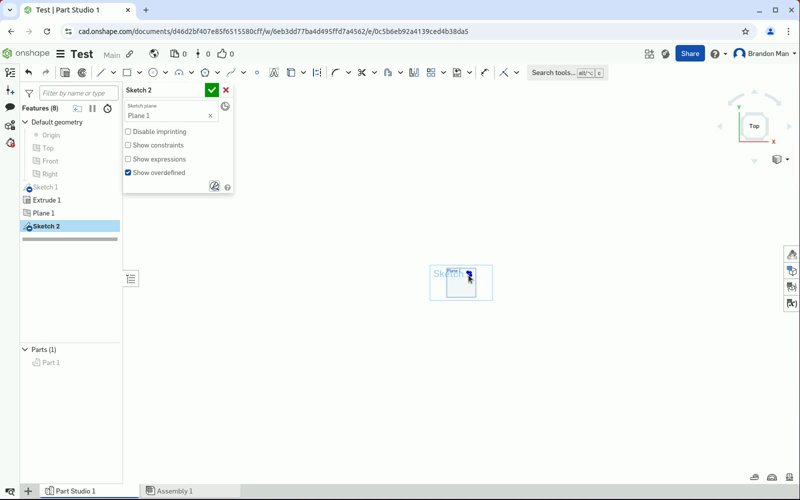
key(l)
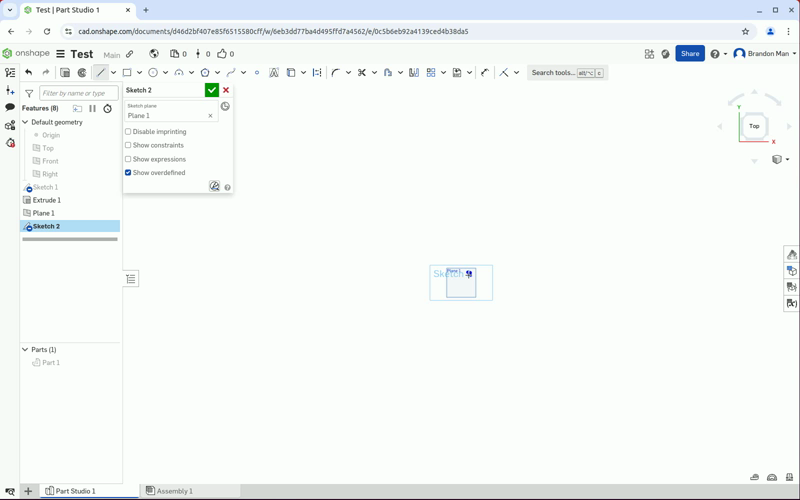
mouse_move(470, 275)
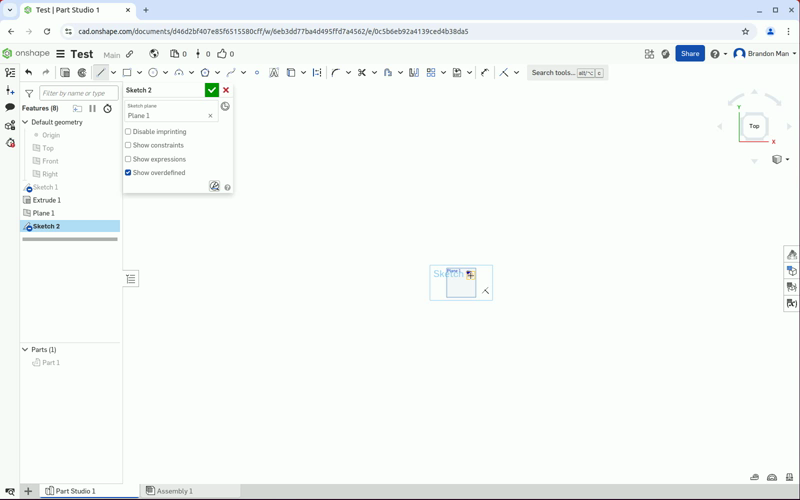
scroll(6)
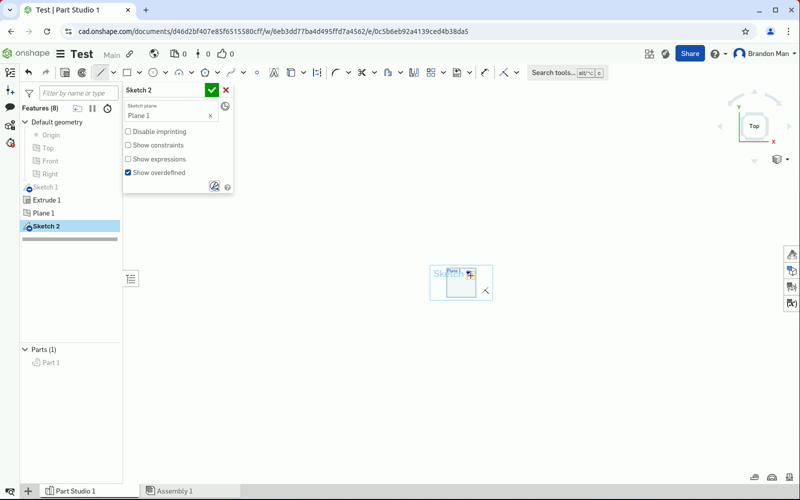
scroll(6)
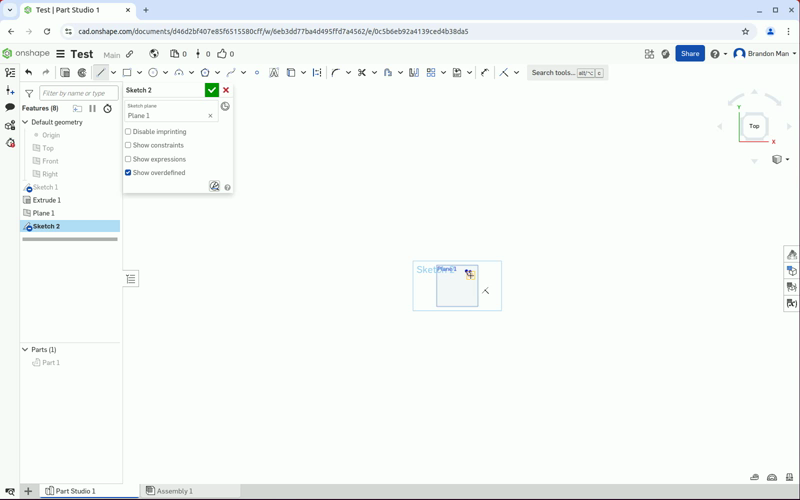
scroll(6)
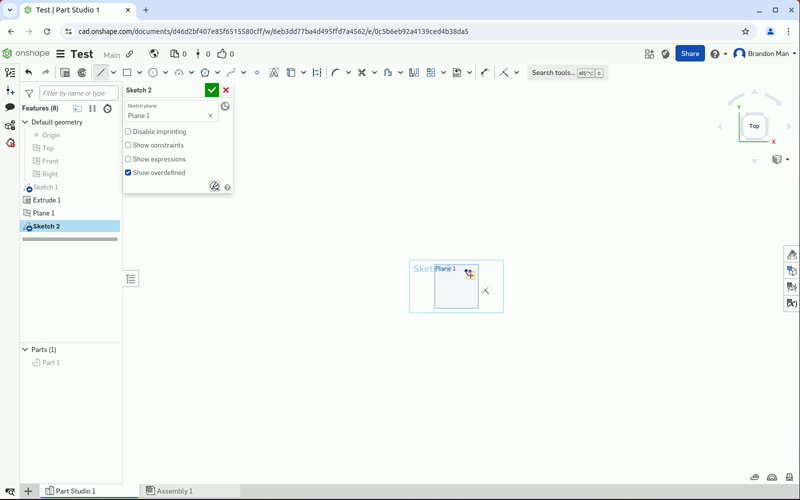
scroll(6)
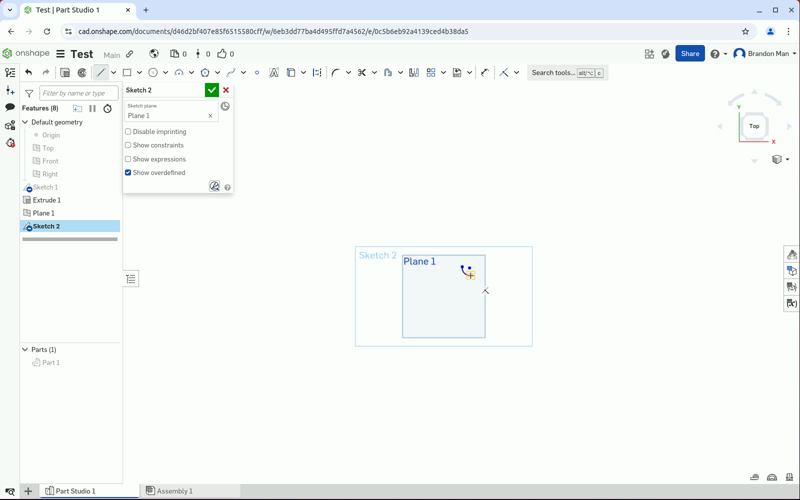
scroll(6)
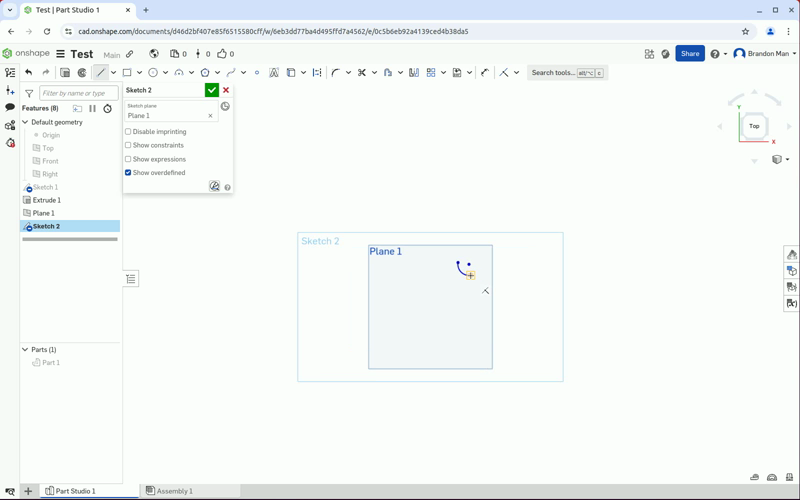
scroll(6)
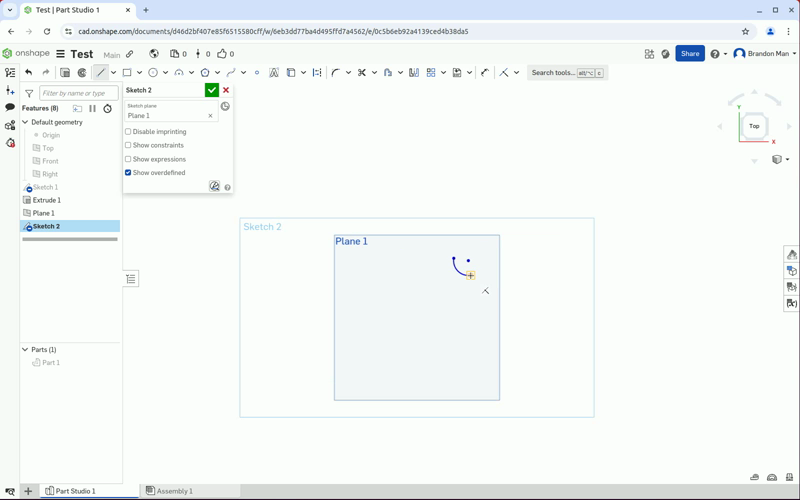
scroll(6)
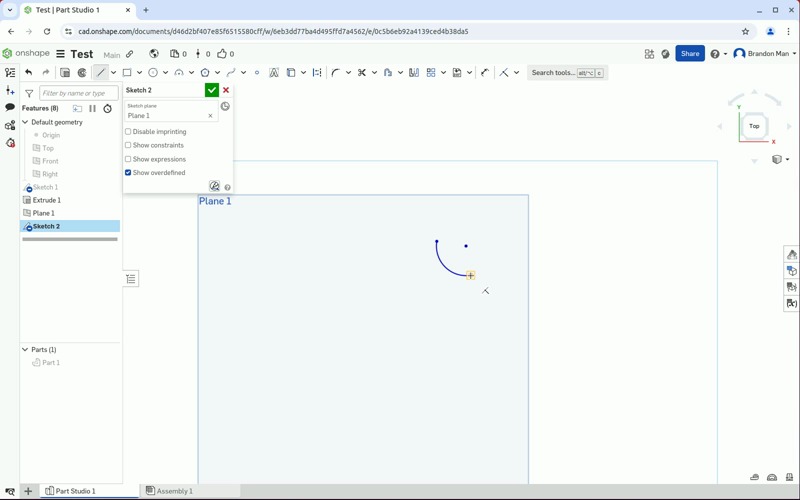
click(470, 275)
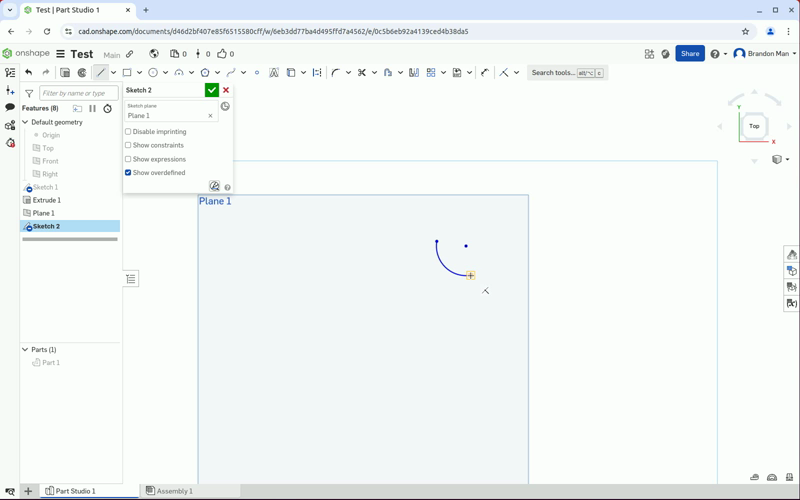
scroll(-6)
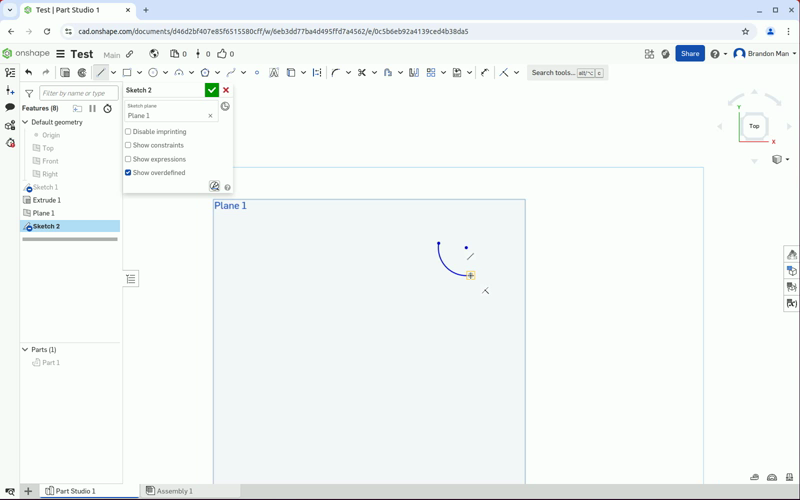
scroll(-6)
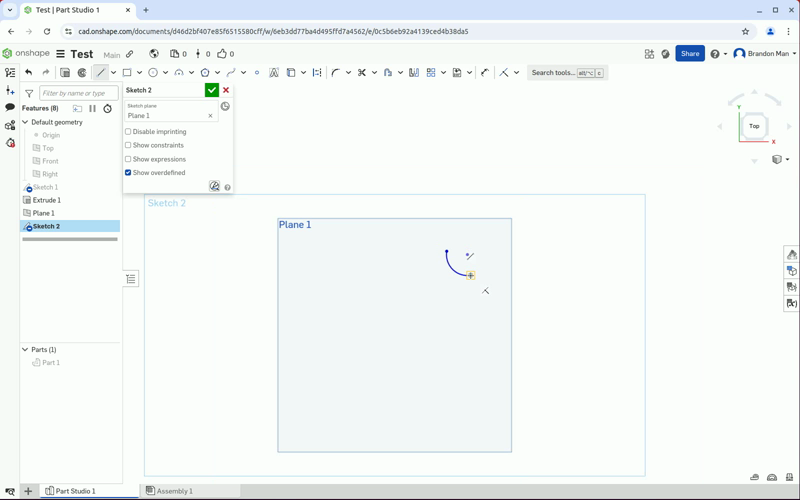
scroll(-6)
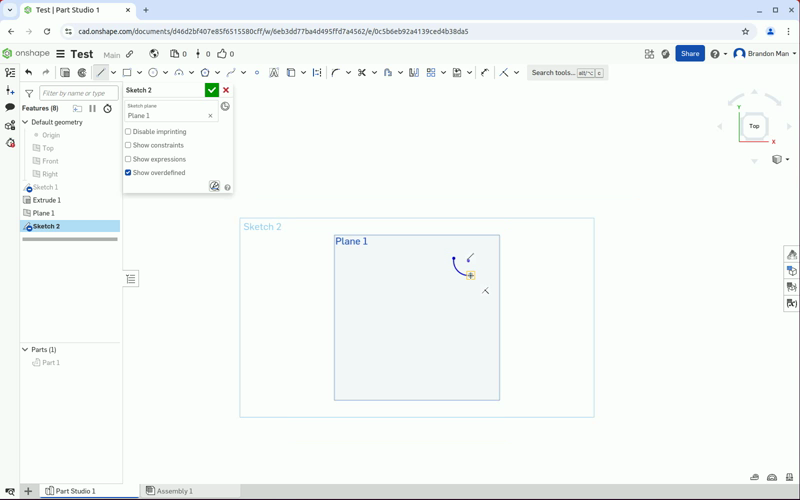
scroll(-6)
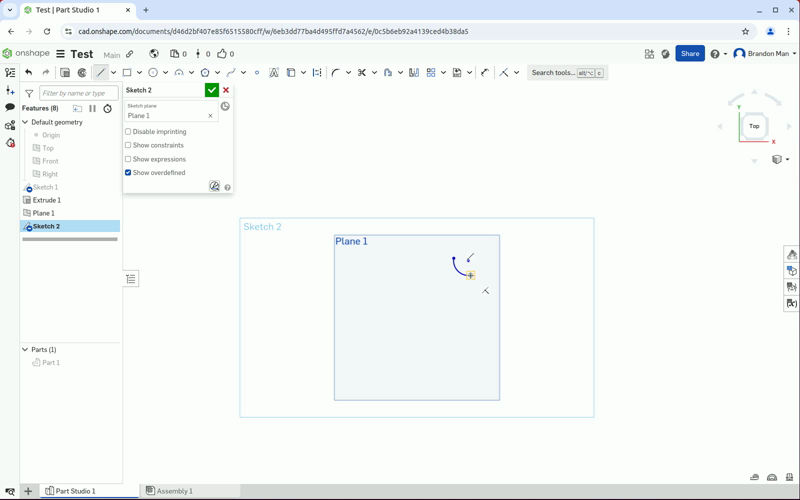
scroll(-6)
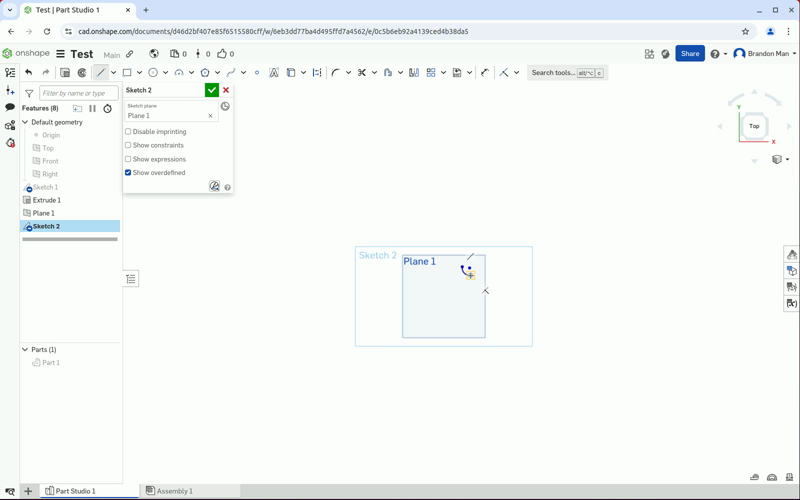
scroll(-6)
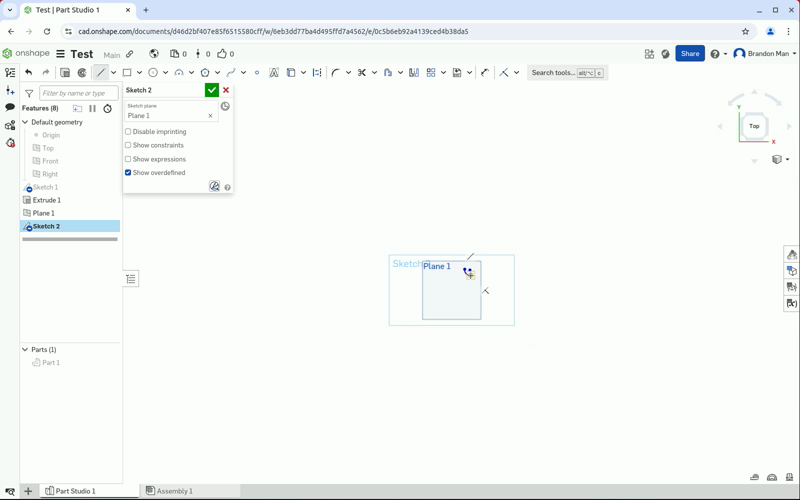
scroll(-6)
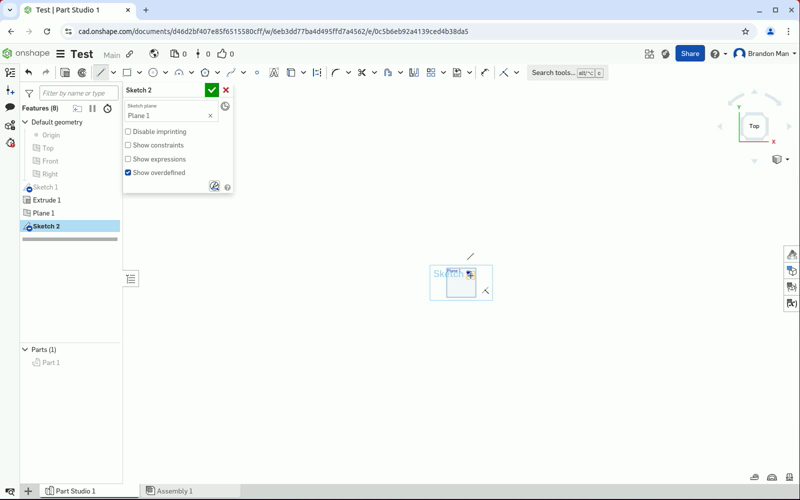
key_down(shift)
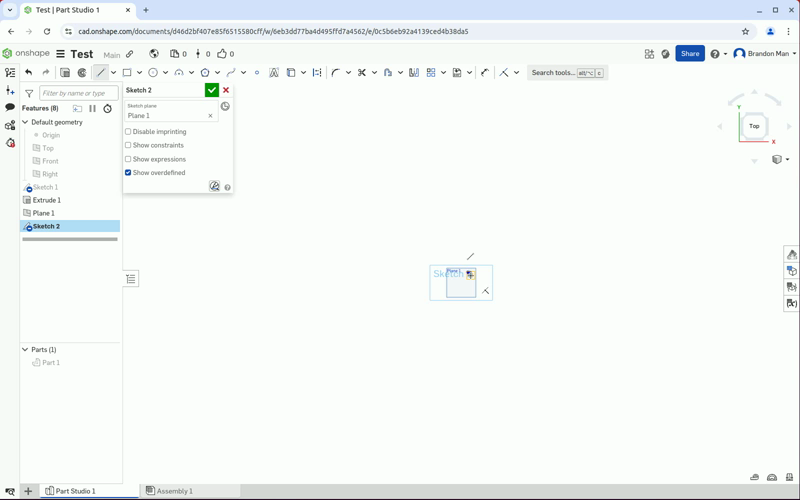
mouse_move(563, 275)
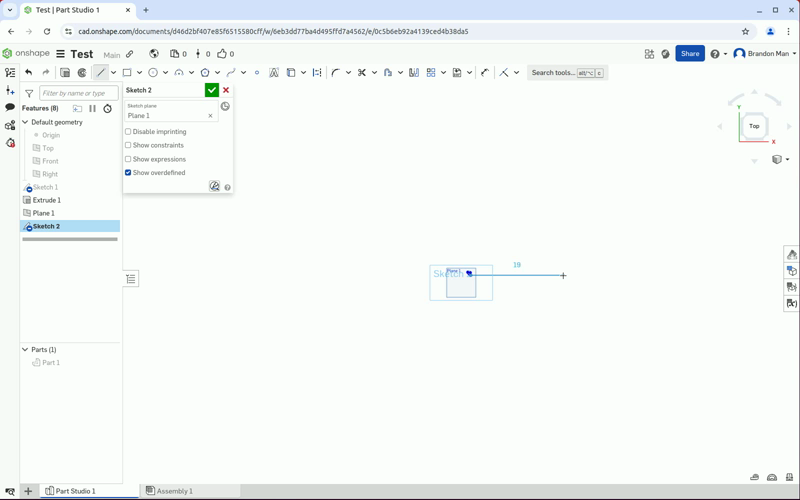
click(563, 275)
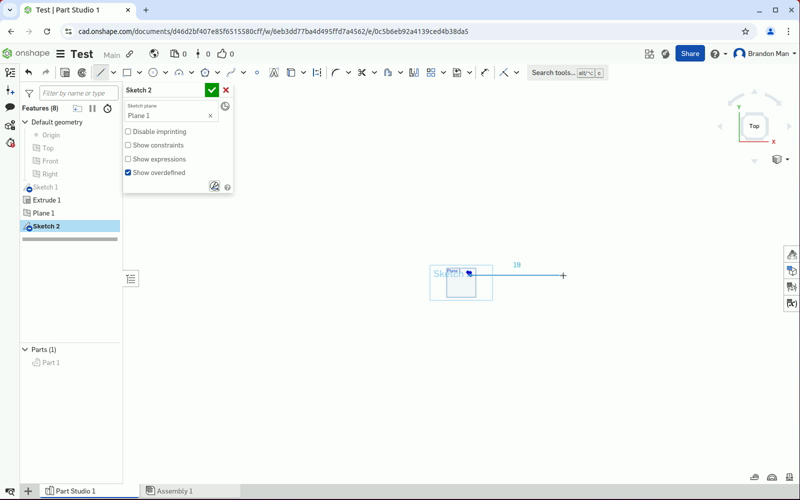
key_up(shift)
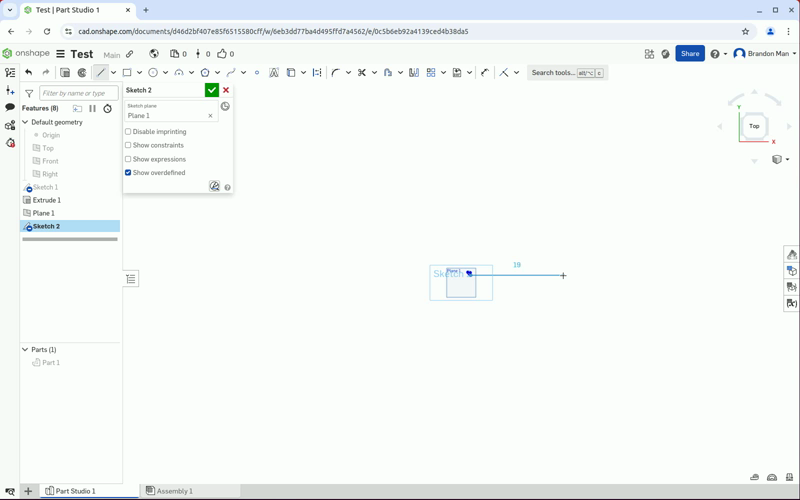
key(esc)
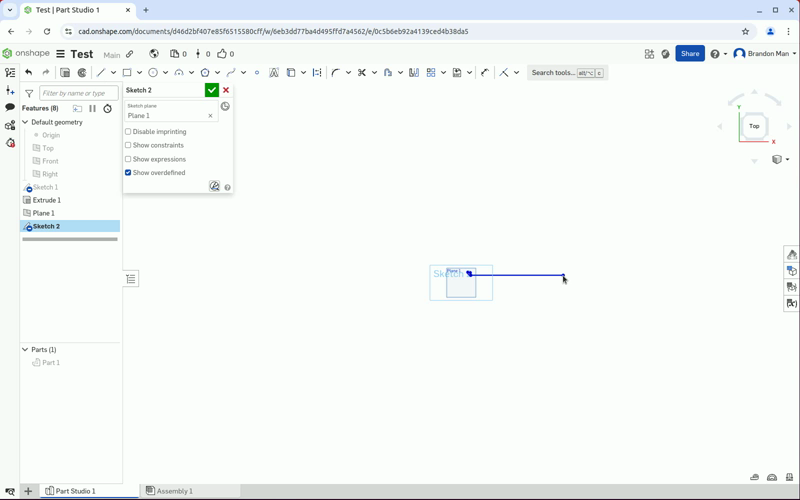
key(a)
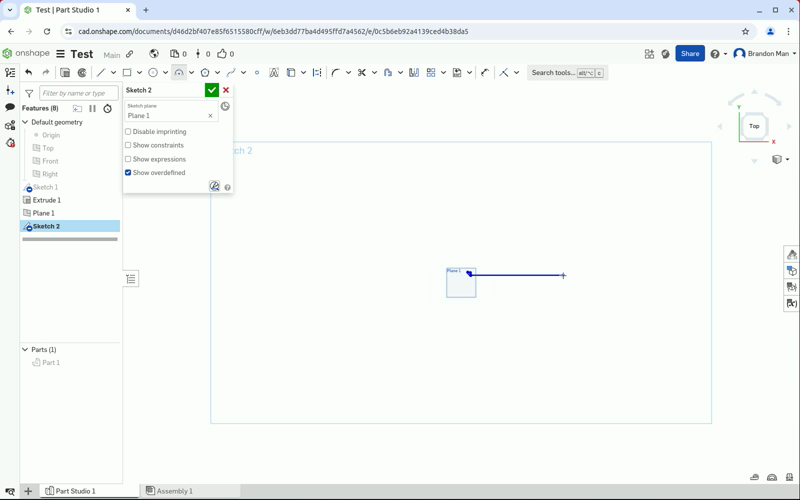
mouse_move(563, 275)
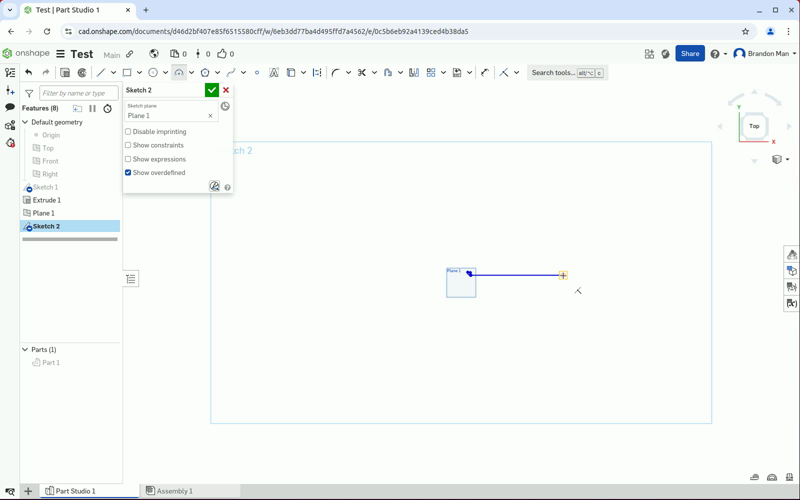
click(563, 275)
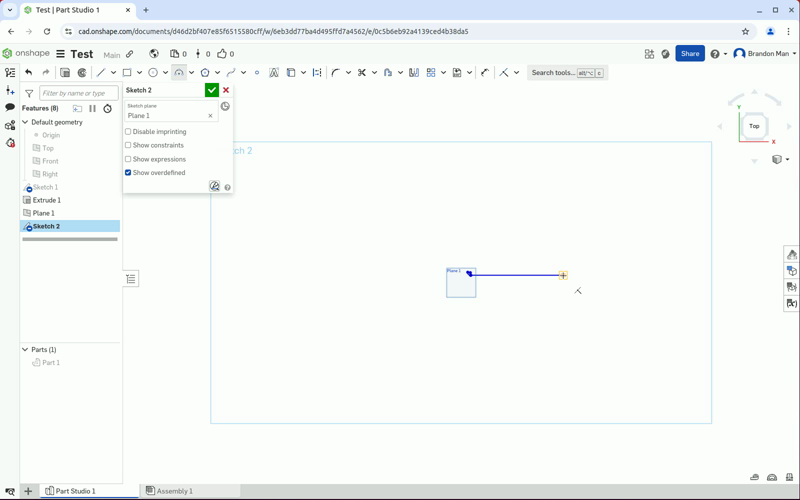
key_down(shift)
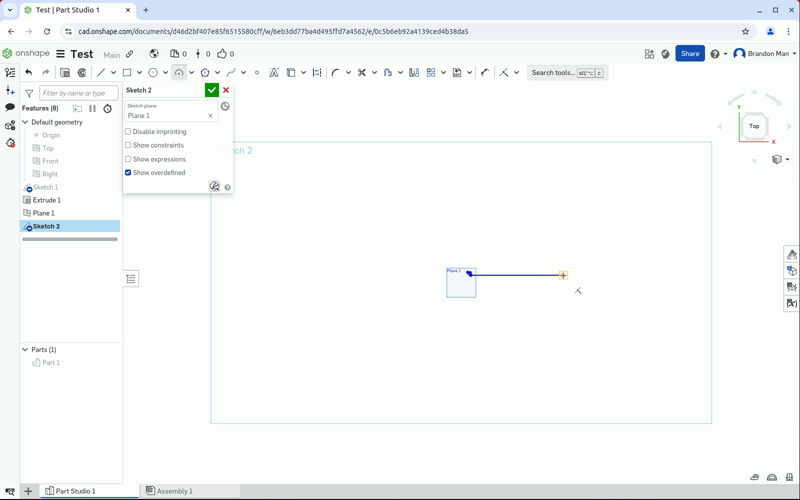
mouse_move(566, 272)
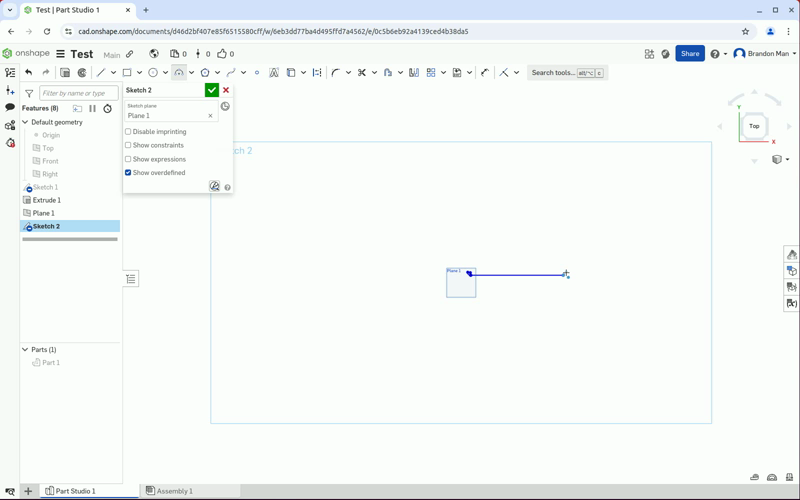
scroll(6)
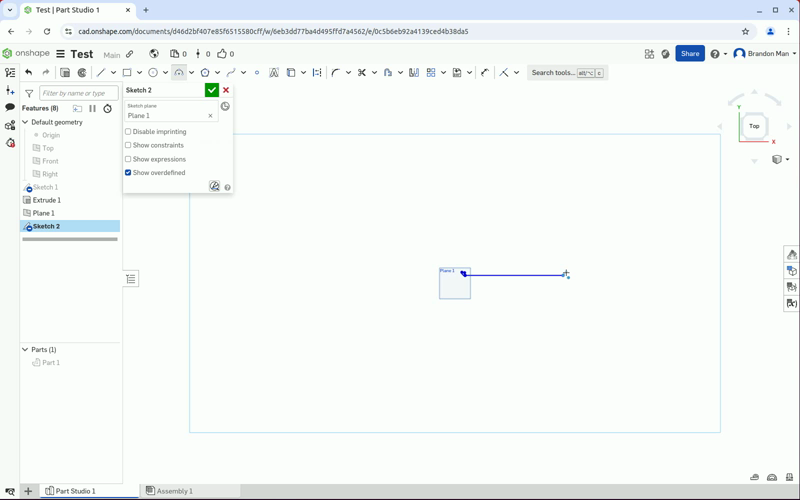
scroll(6)
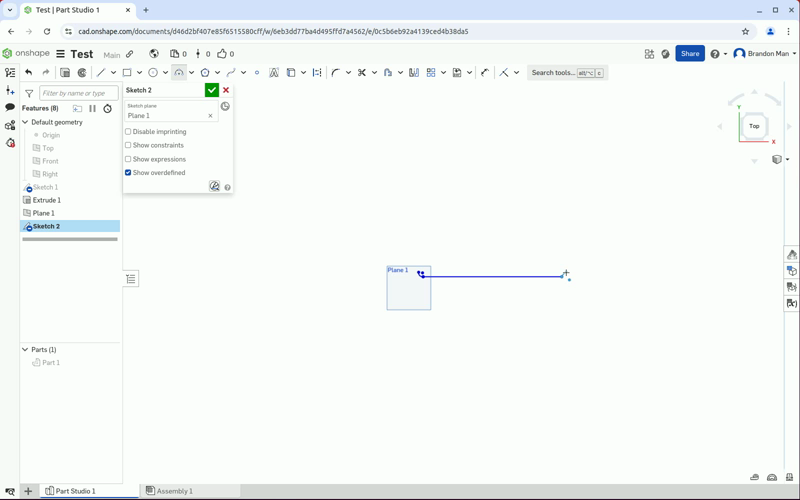
scroll(6)
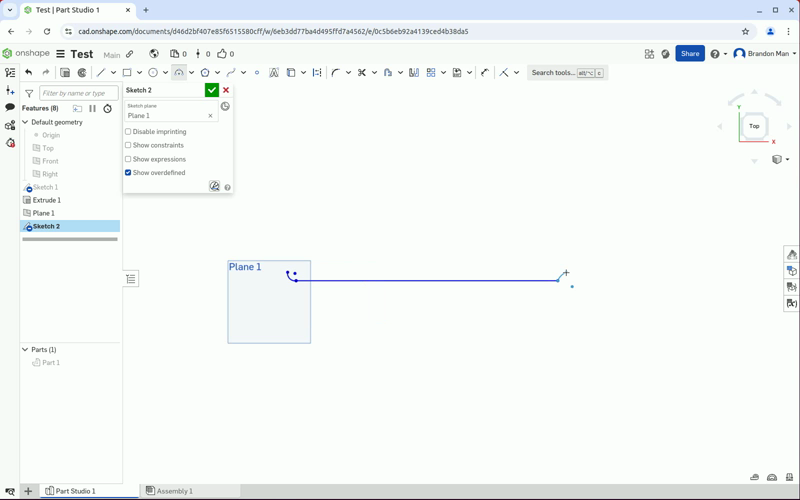
scroll(6)
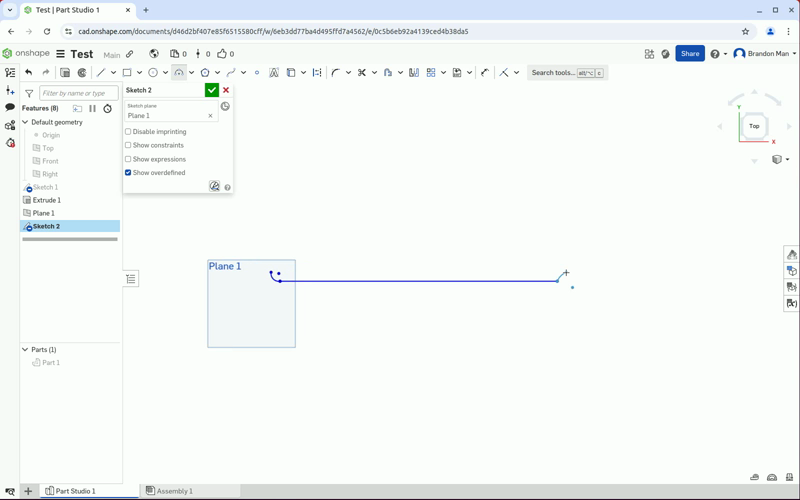
scroll(6)
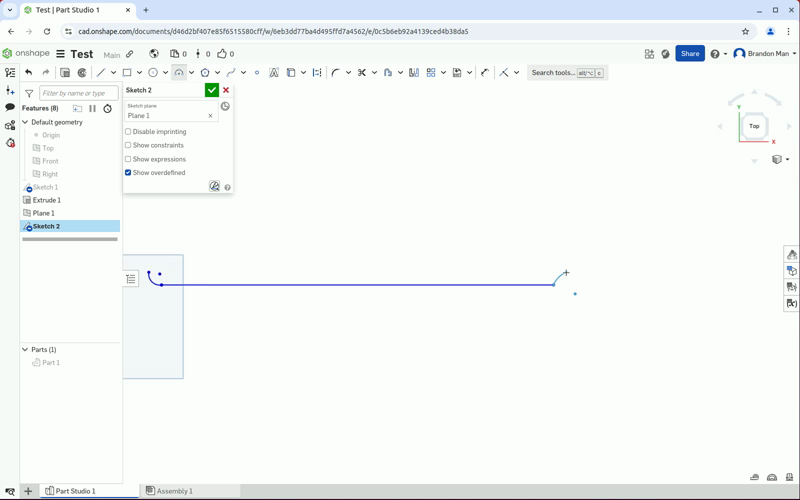
scroll(6)
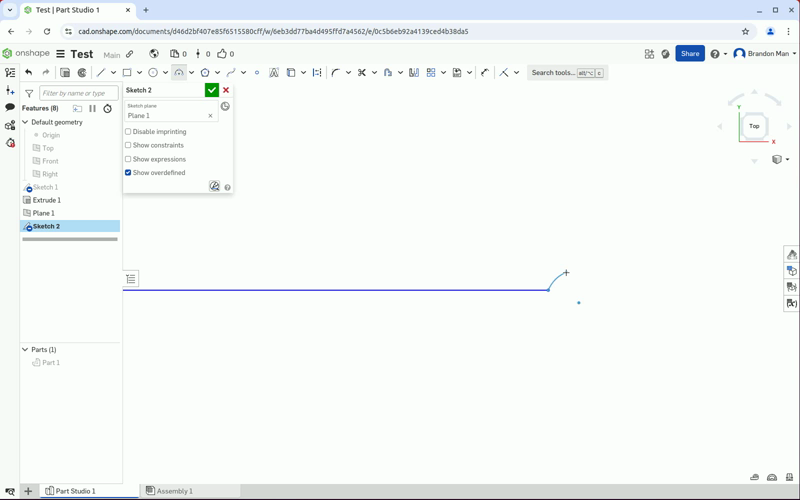
scroll(6)
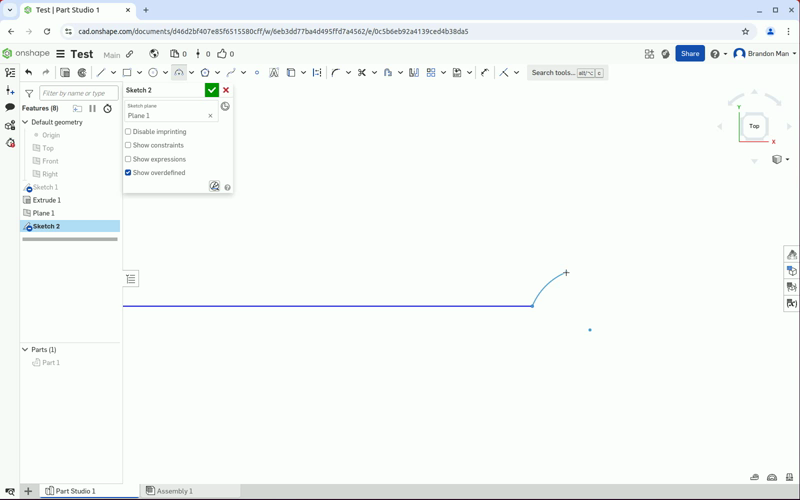
click(566, 272)
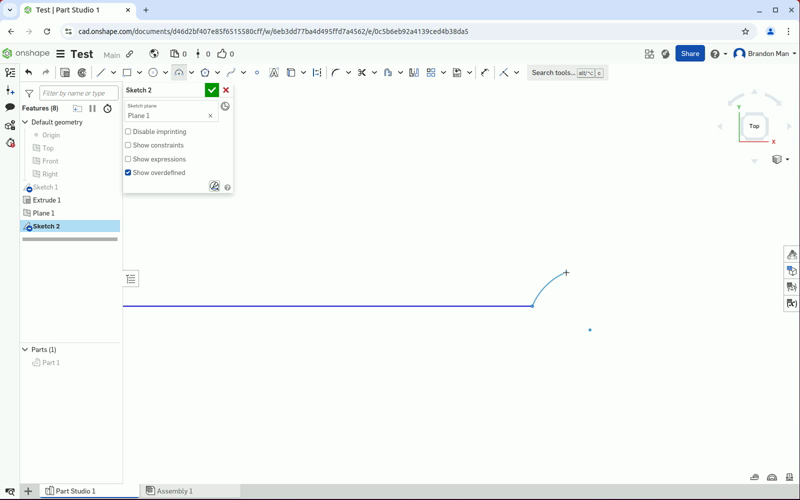
scroll(-6)
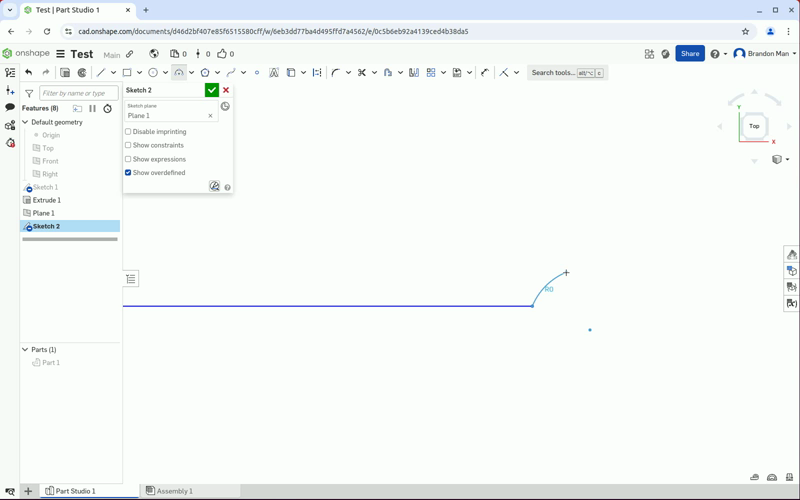
scroll(-6)
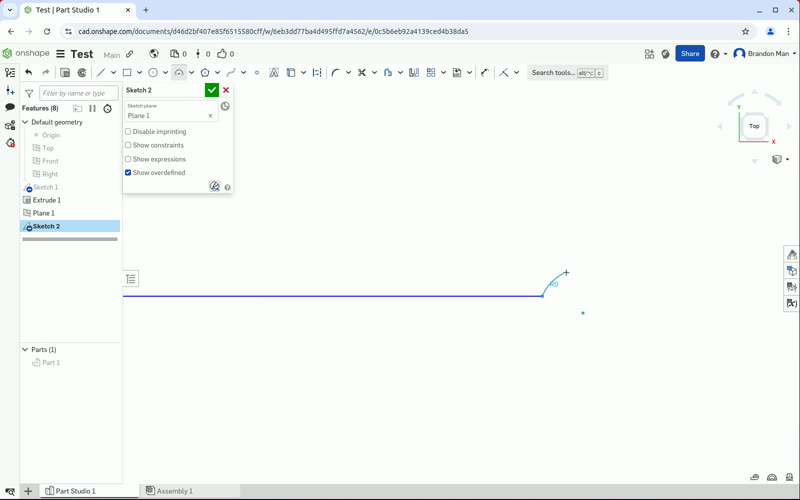
scroll(-6)
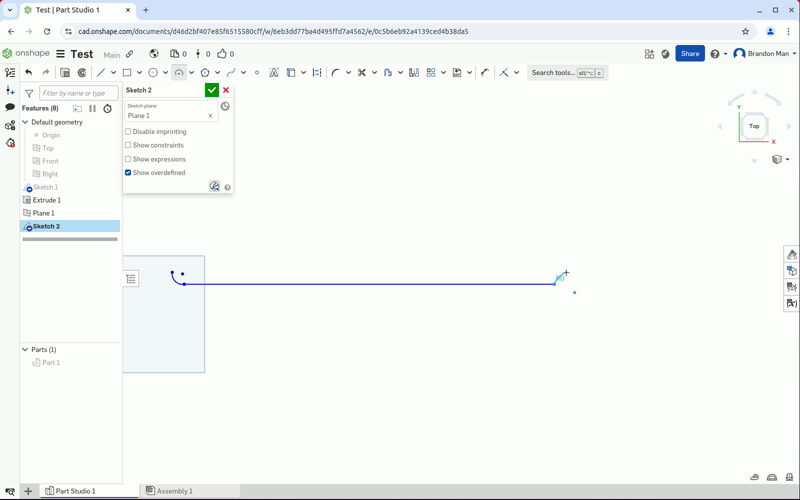
scroll(-6)
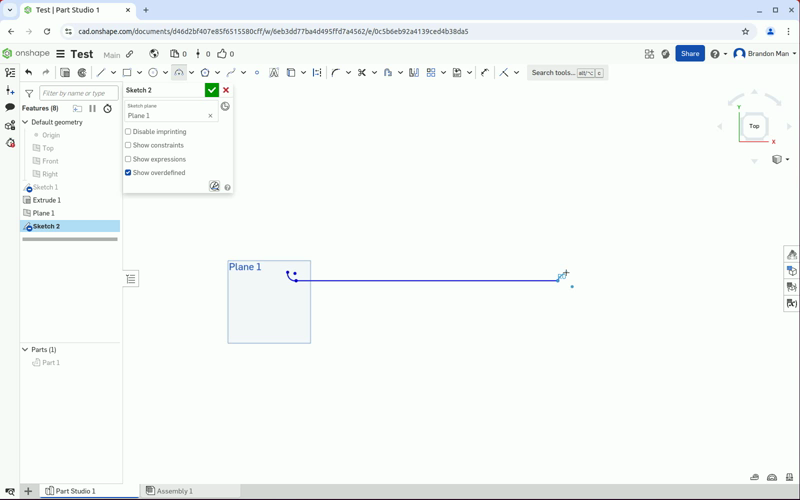
scroll(-6)
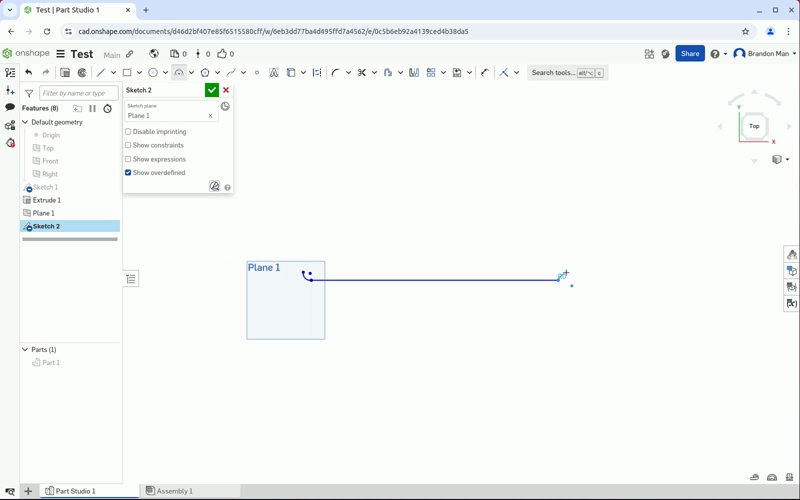
scroll(-6)
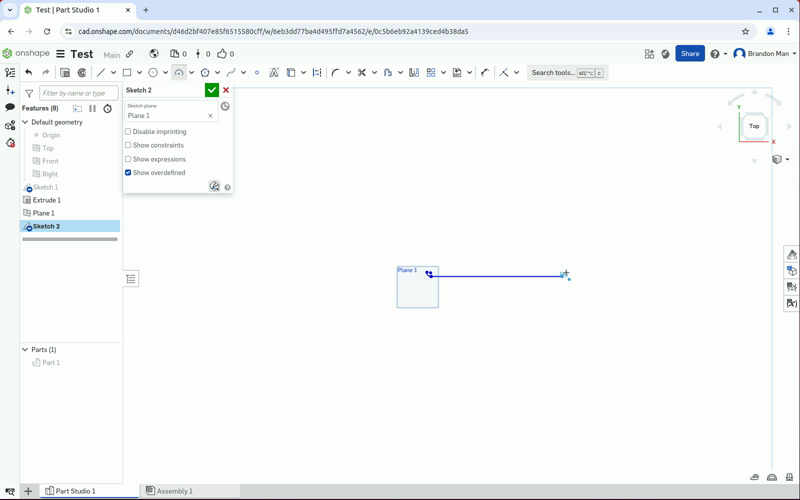
scroll(-6)
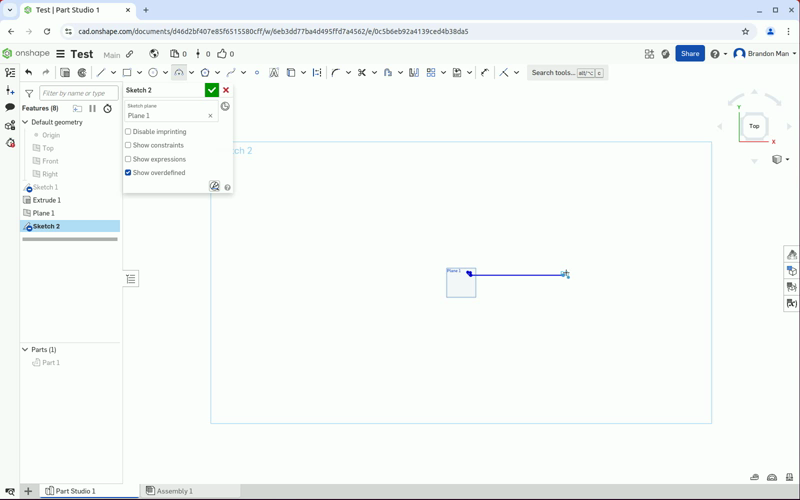
mouse_move(565, 274)
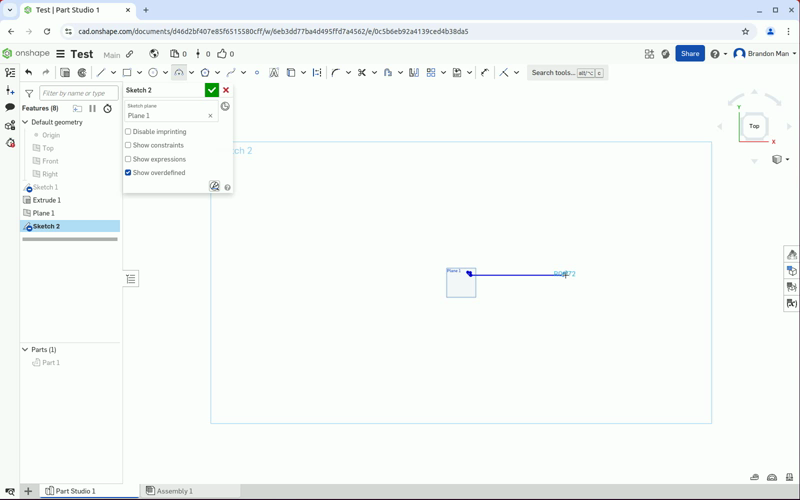
scroll(6)
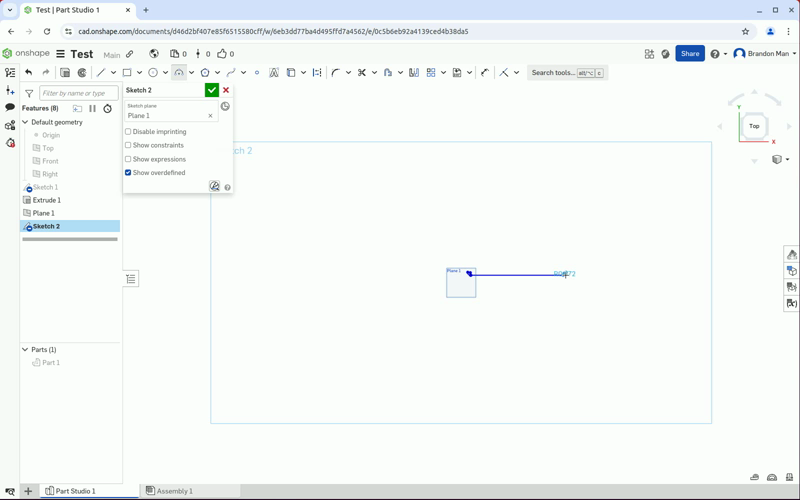
scroll(6)
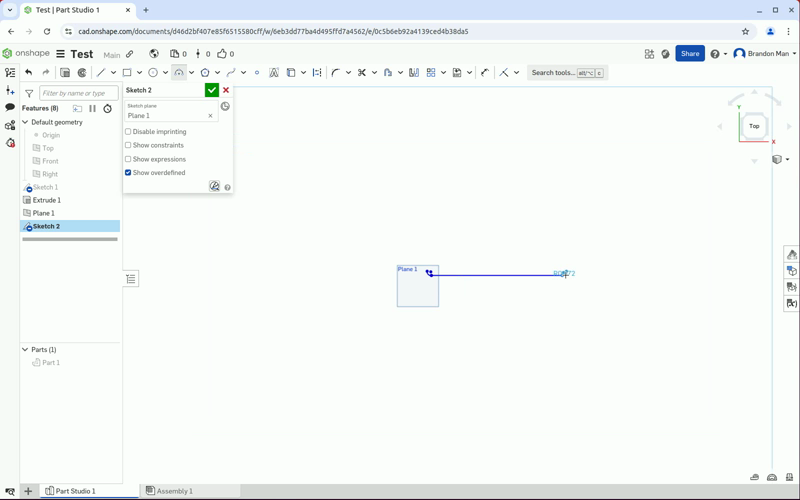
scroll(6)
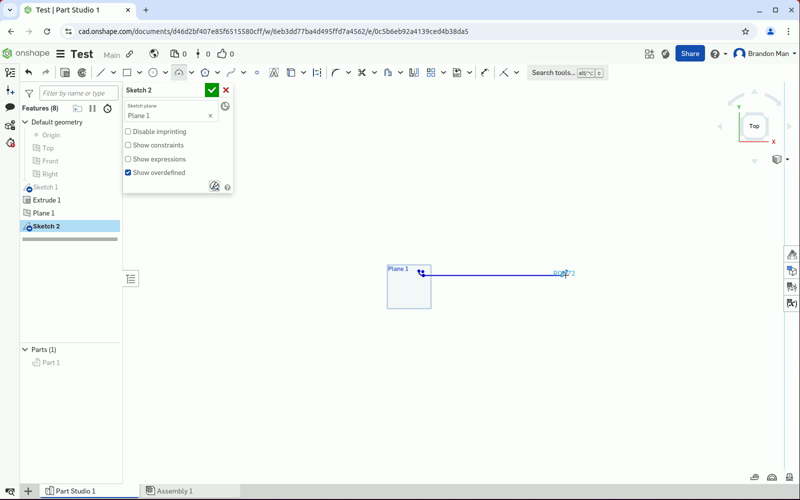
scroll(6)
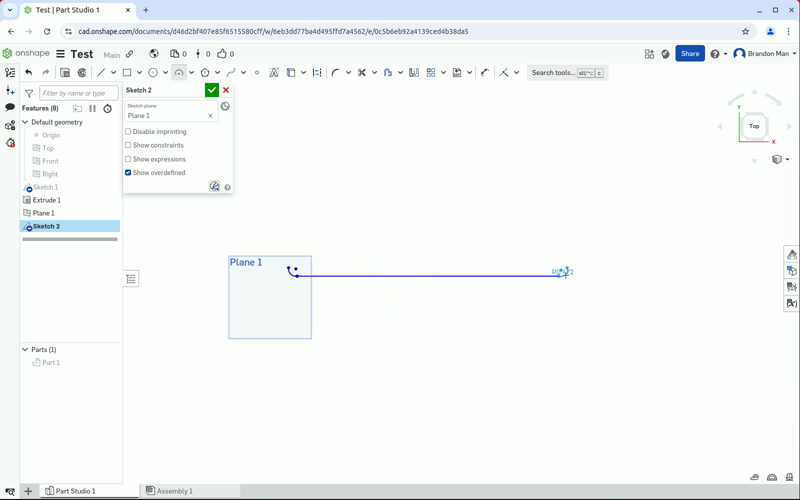
scroll(6)
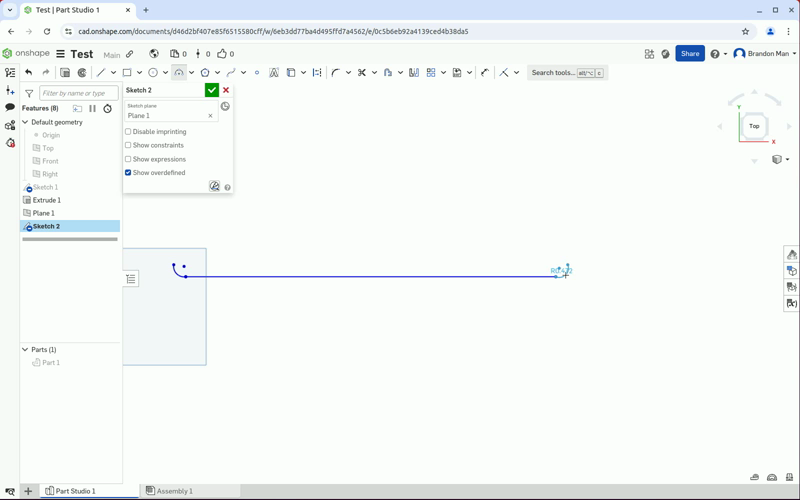
scroll(6)
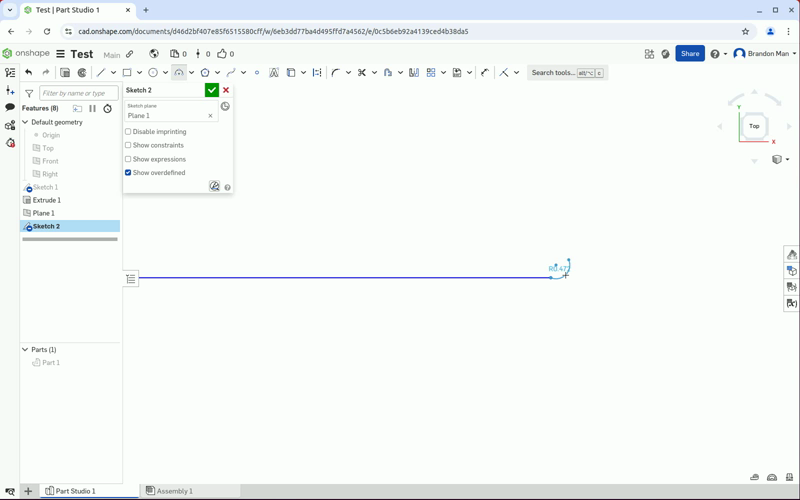
scroll(6)
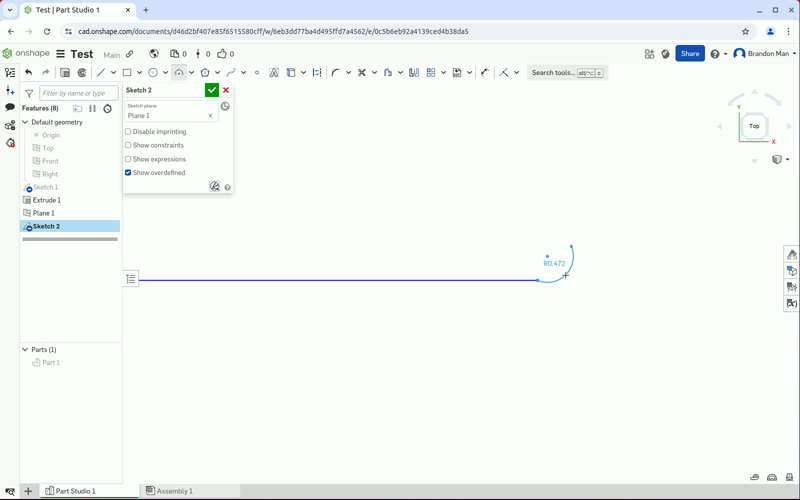
click(565, 274)
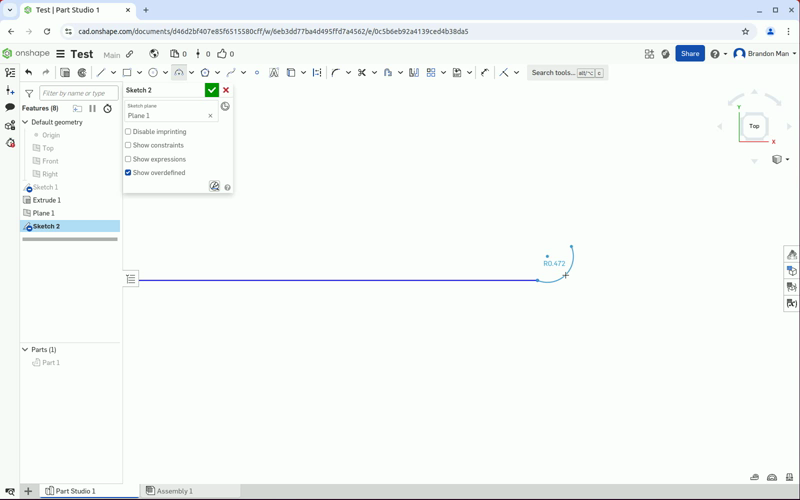
scroll(-6)
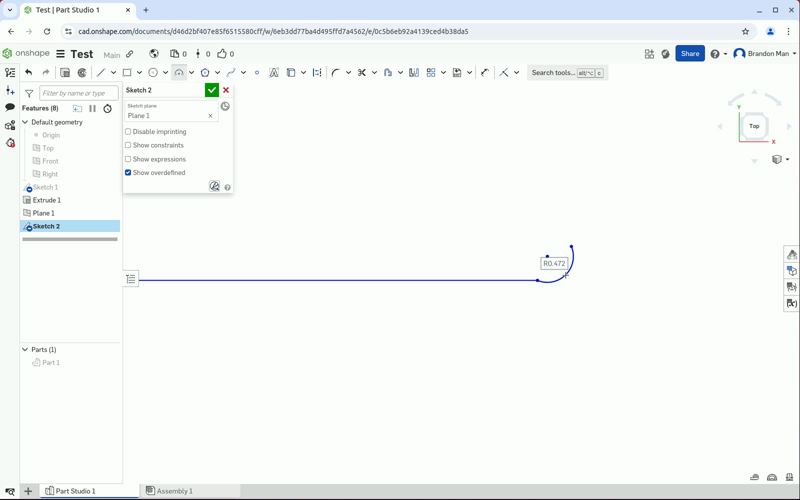
scroll(-6)
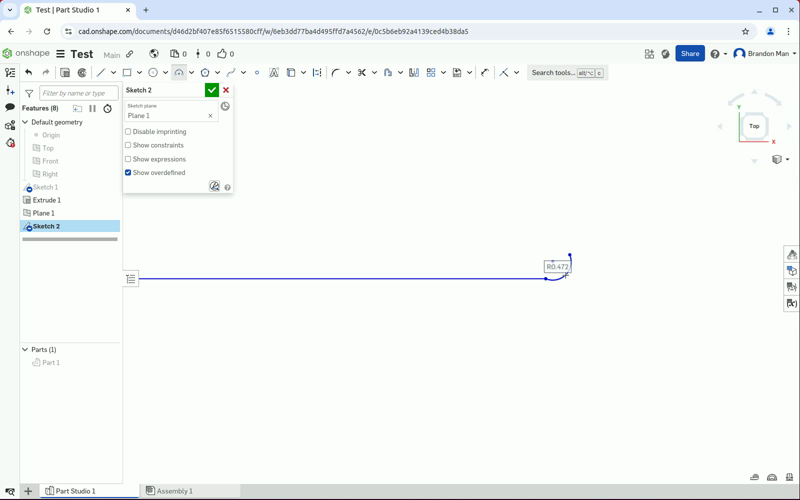
scroll(-6)
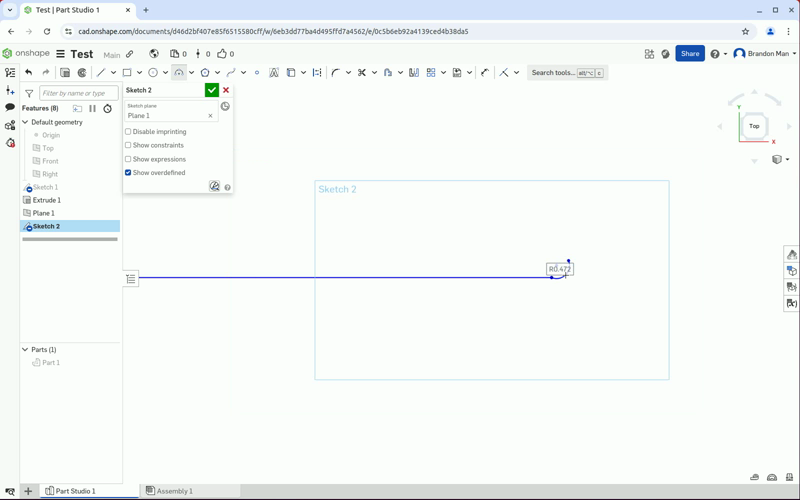
scroll(-6)
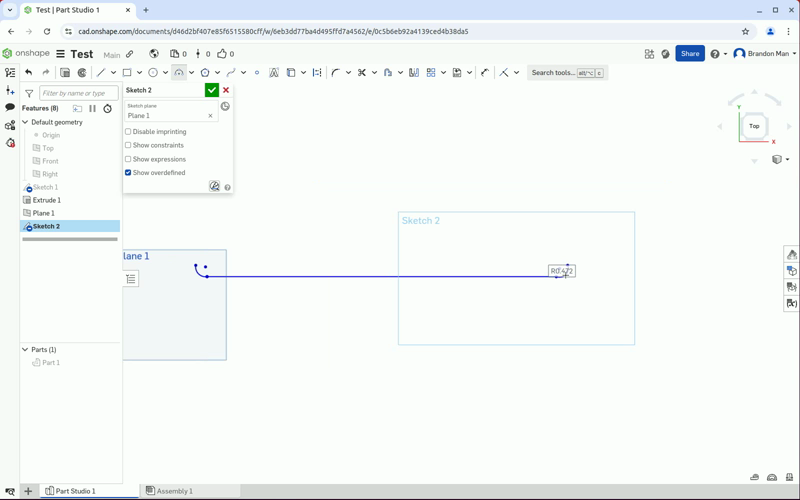
scroll(-6)
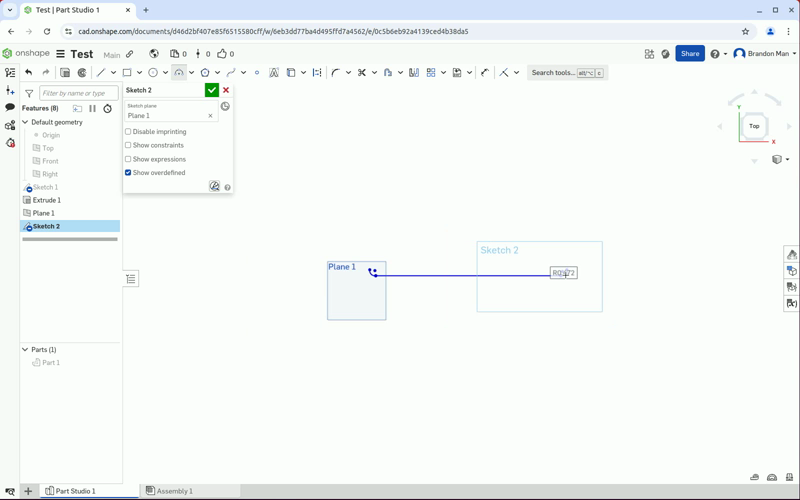
scroll(-6)
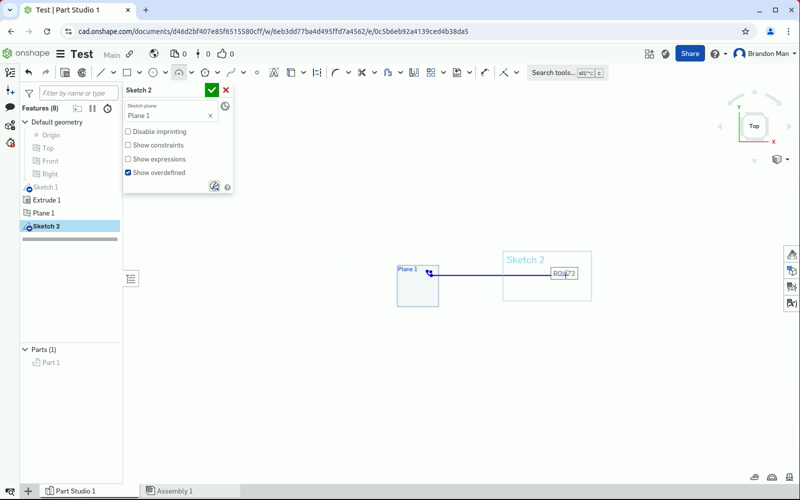
scroll(-6)
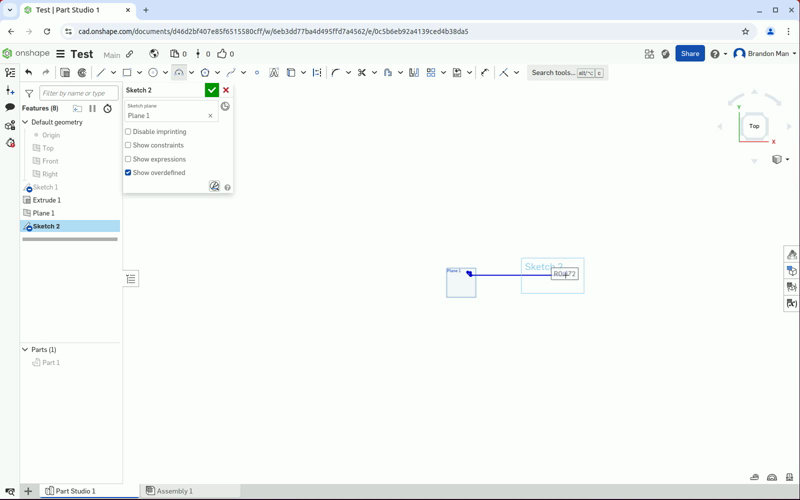
key_up(shift)
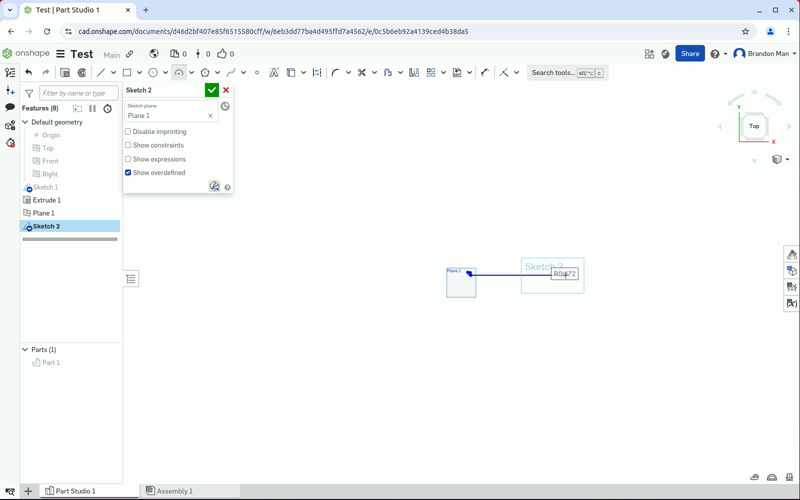
key(esc)
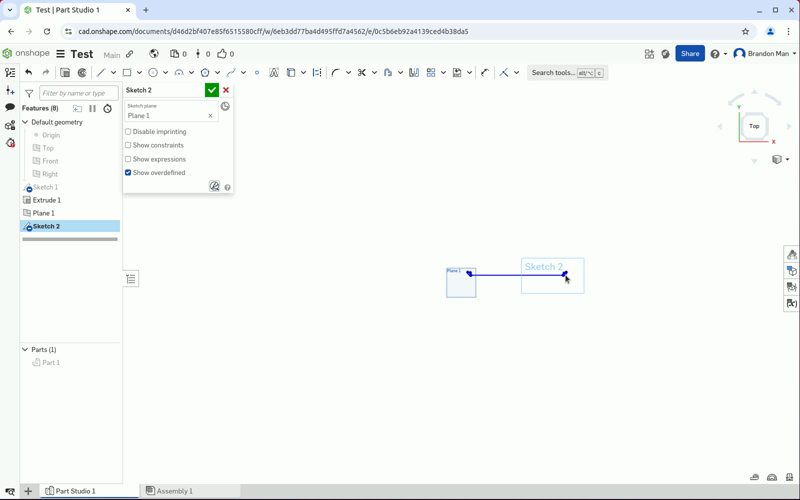
key(l)
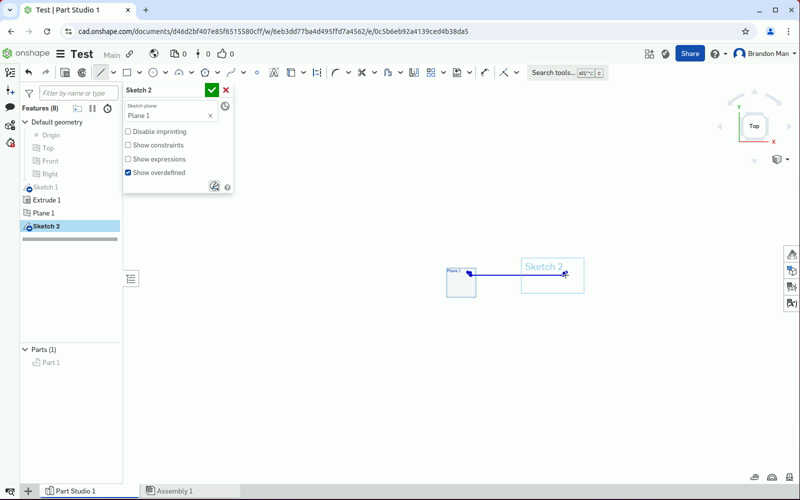
mouse_move(566, 272)
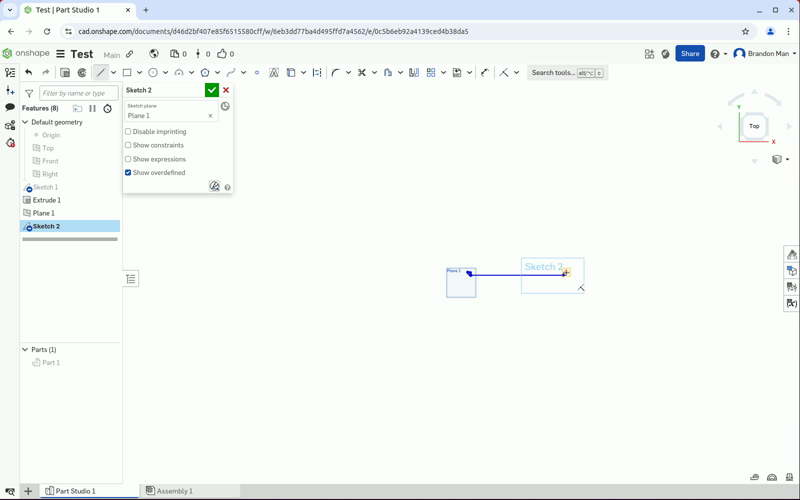
scroll(6)
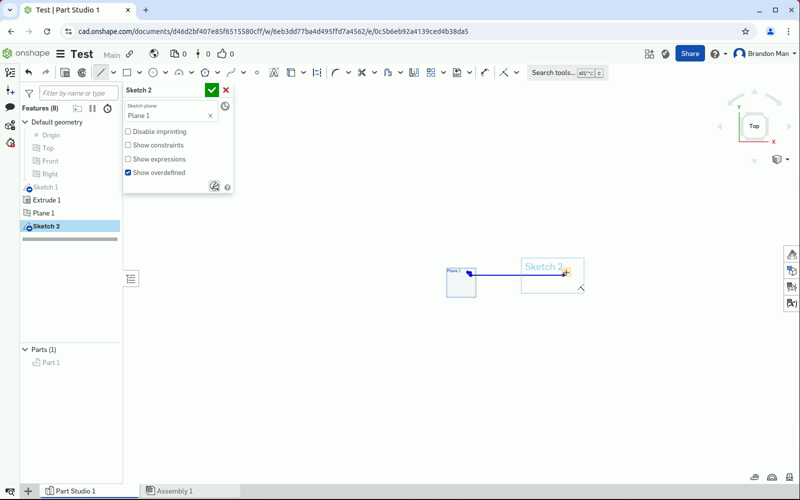
scroll(6)
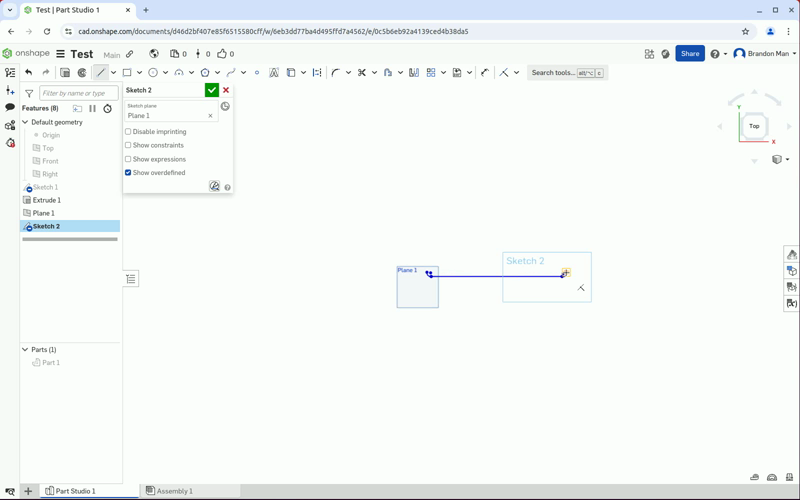
scroll(6)
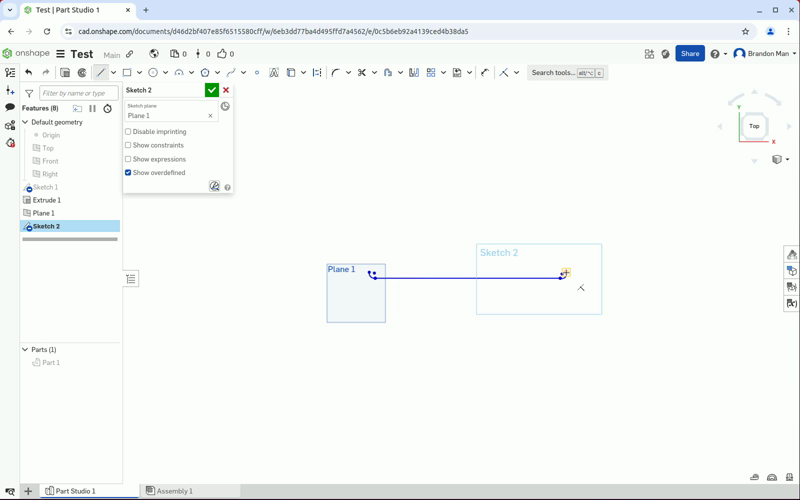
scroll(6)
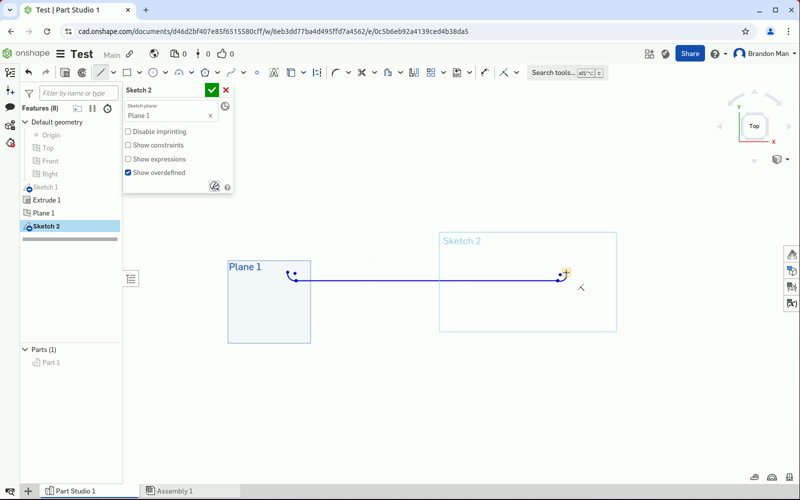
scroll(6)
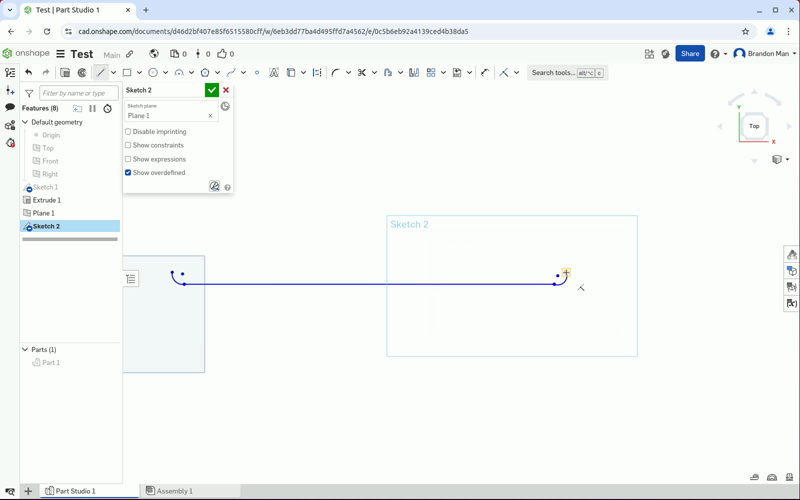
scroll(6)
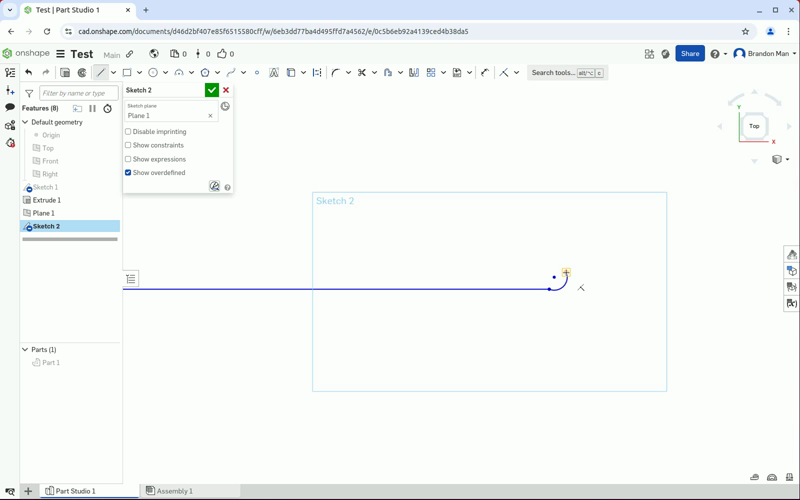
scroll(6)
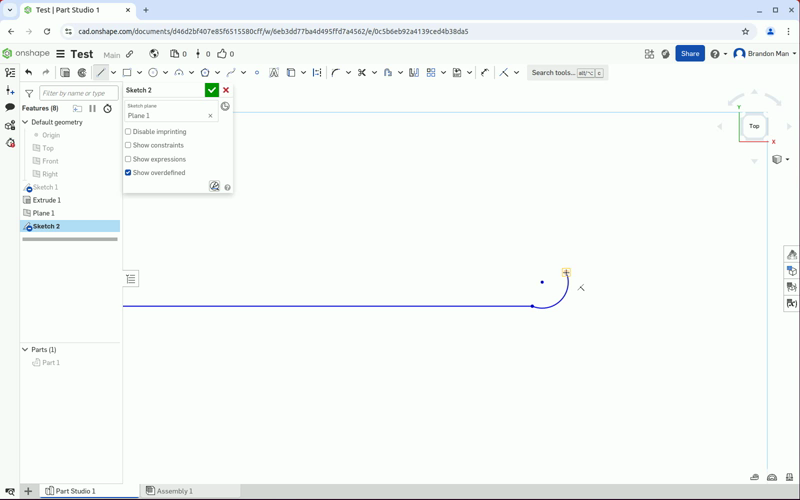
click(566, 272)
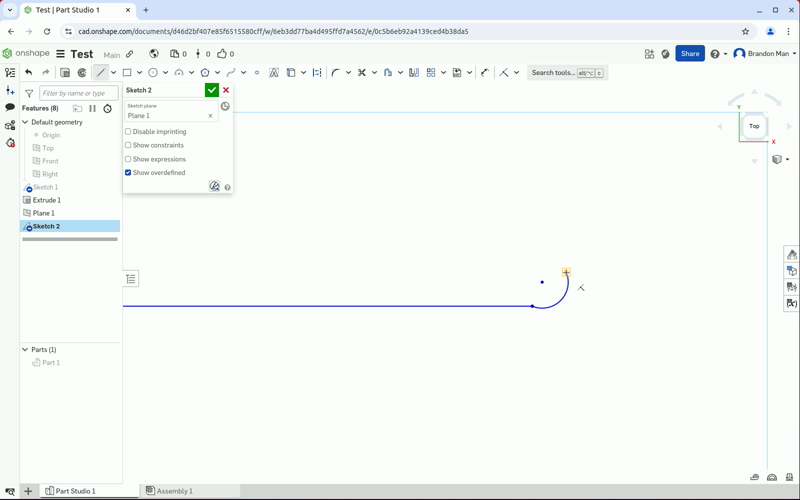
scroll(-6)
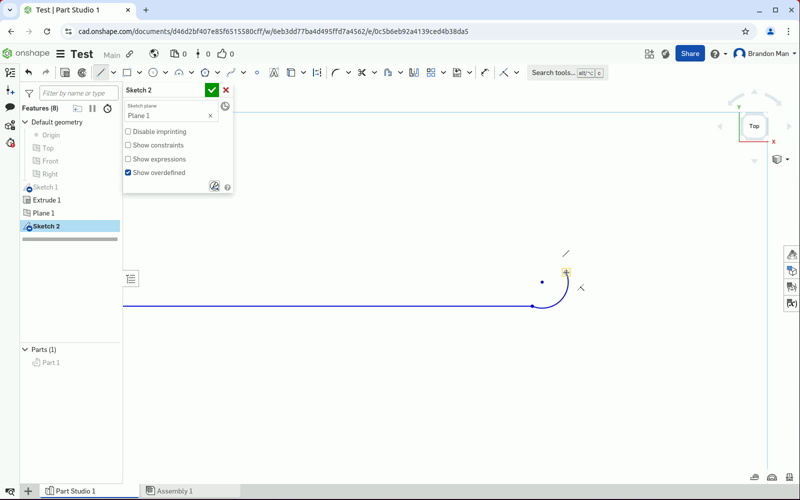
scroll(-6)
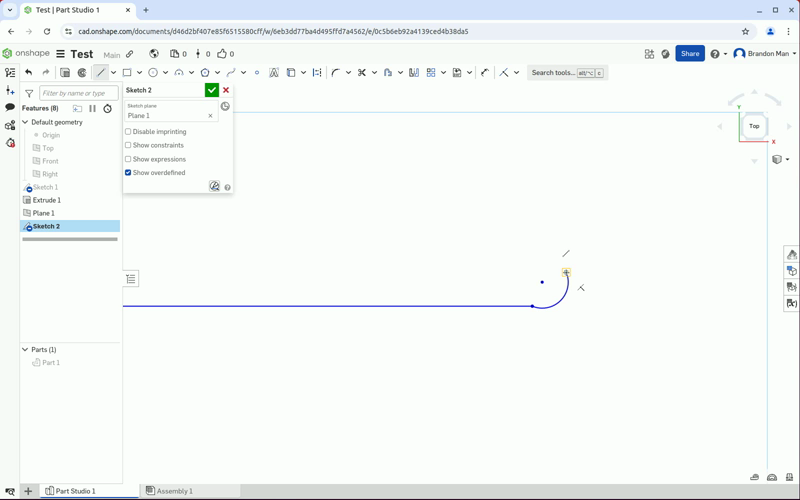
scroll(-6)
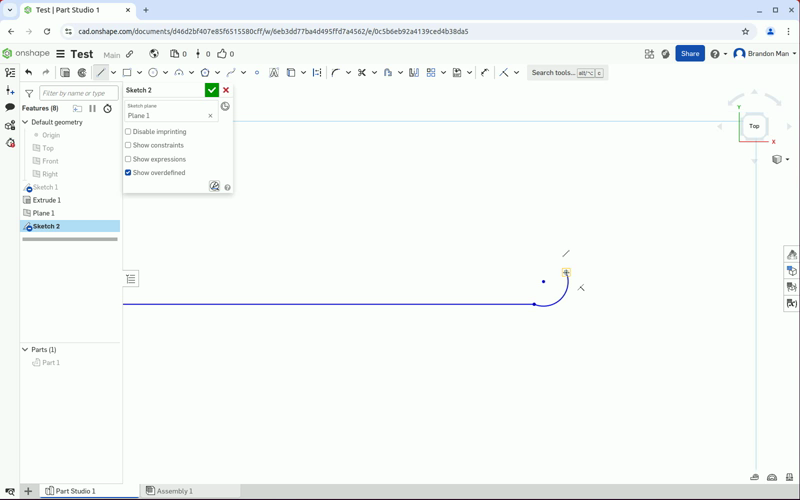
scroll(-6)
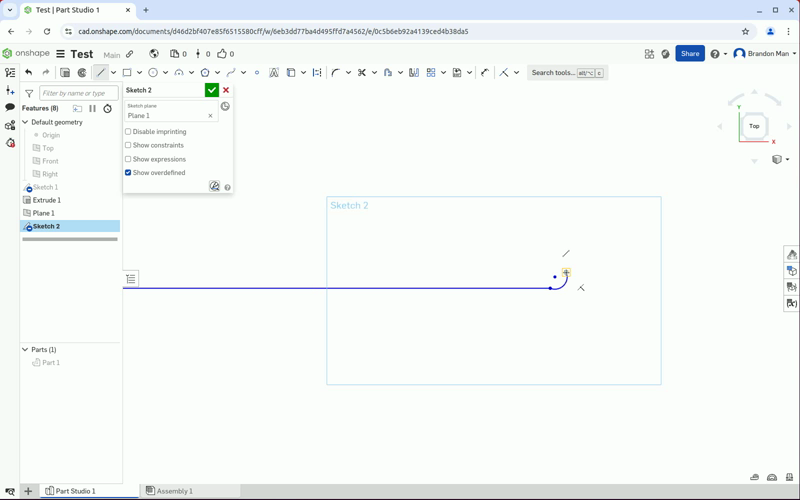
scroll(-6)
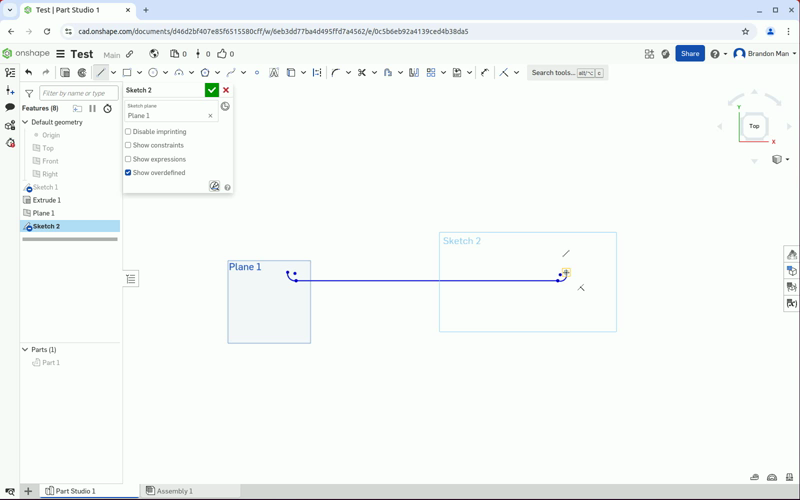
scroll(-6)
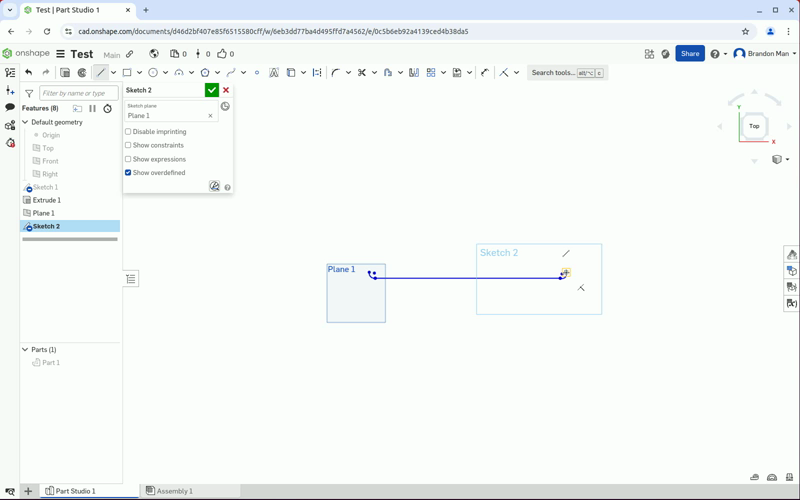
scroll(-6)
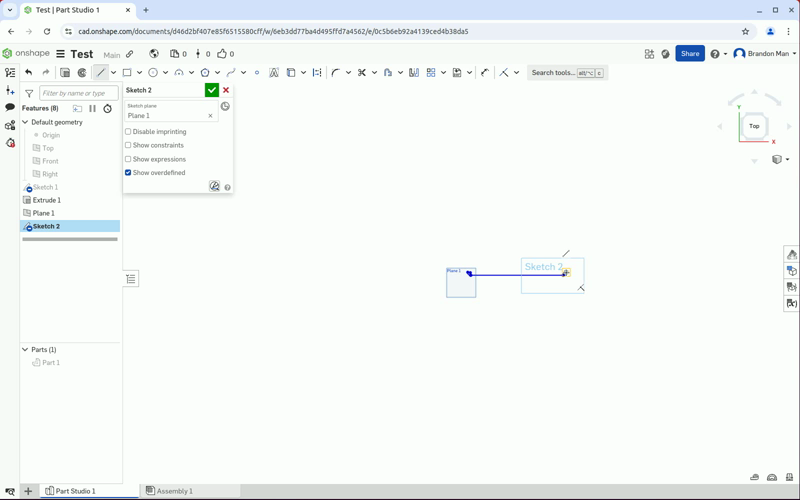
key_down(shift)
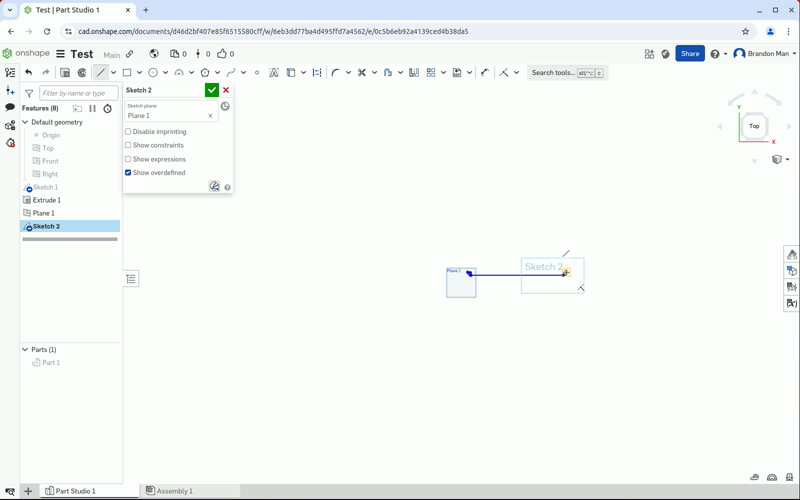
mouse_move(589, 272)
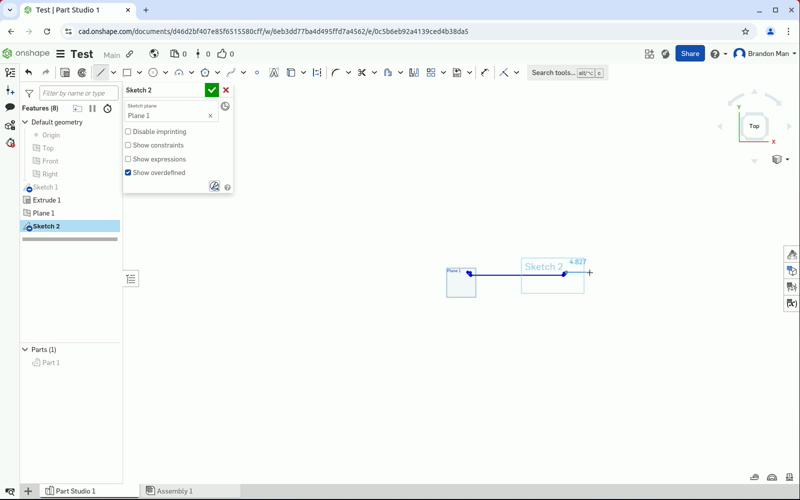
mouse_move(566, 237)
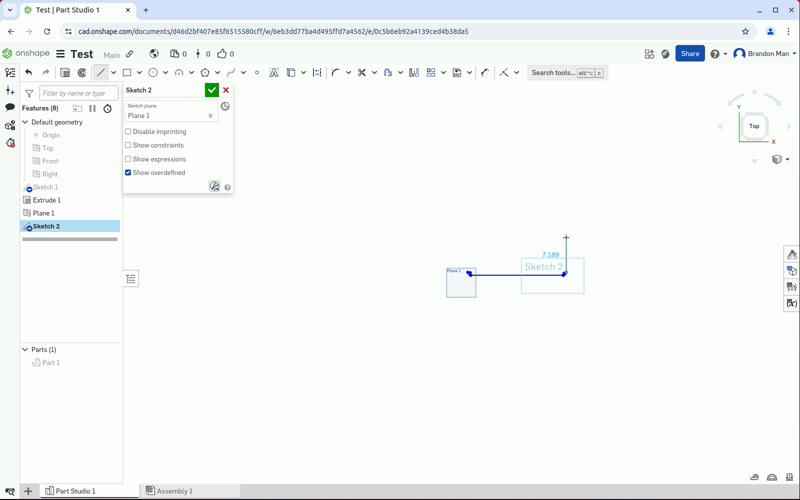
click(566, 237)
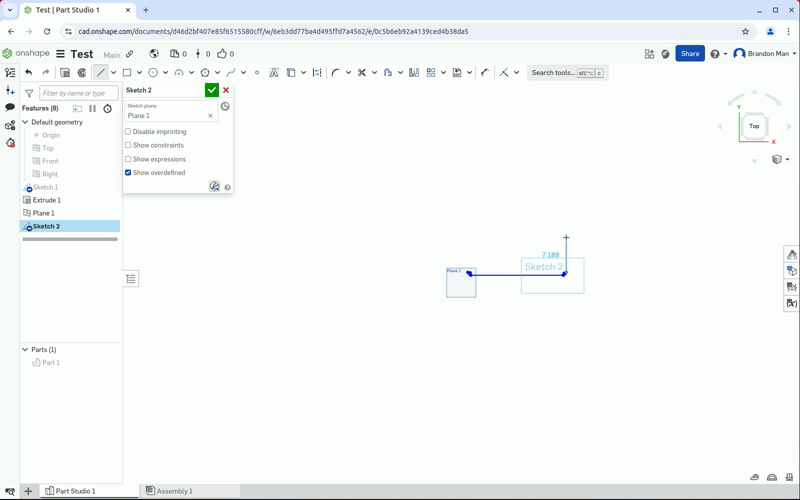
key_up(shift)
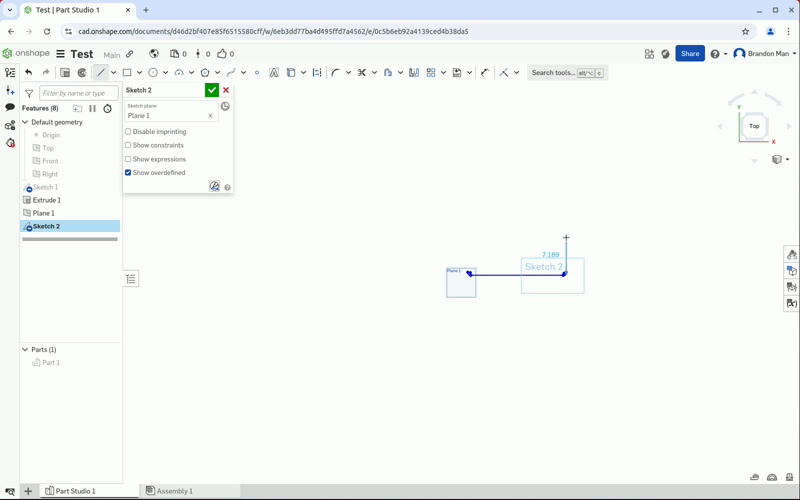
key(esc)
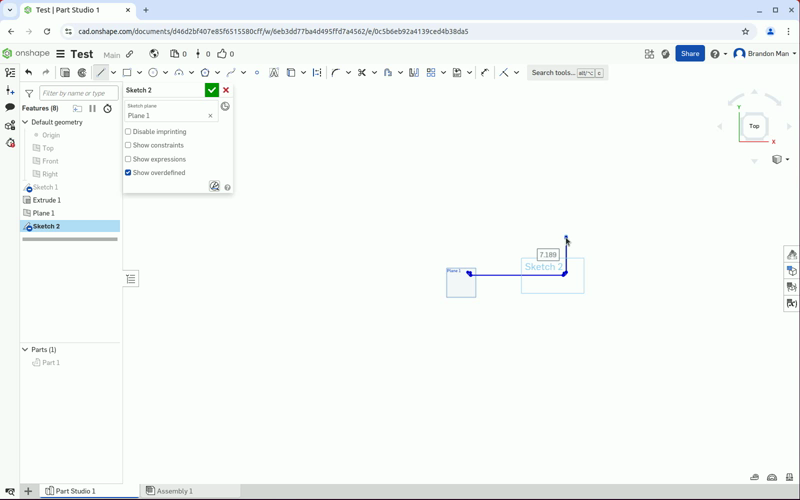
key(a)
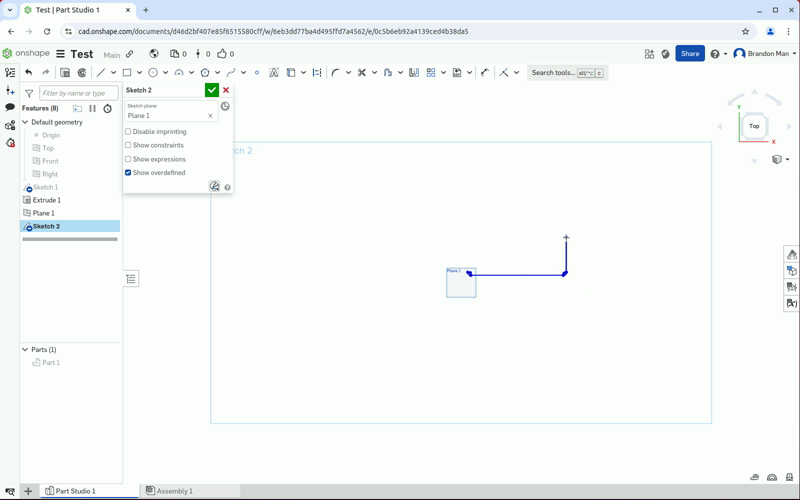
mouse_move(566, 237)
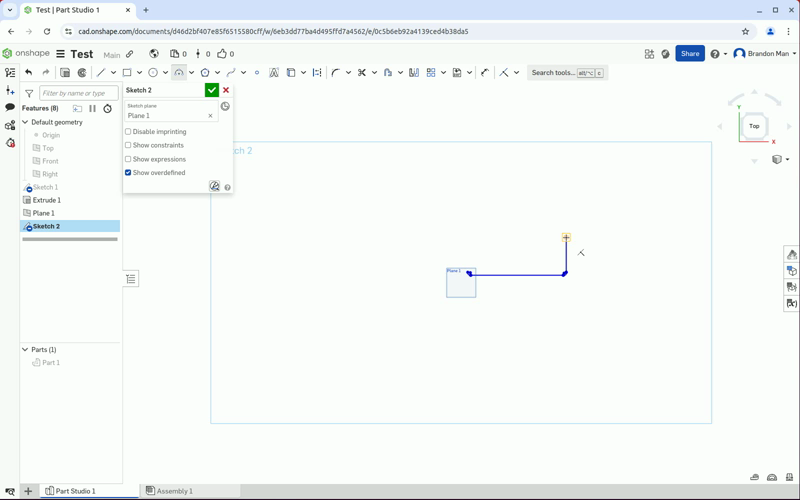
click(566, 237)
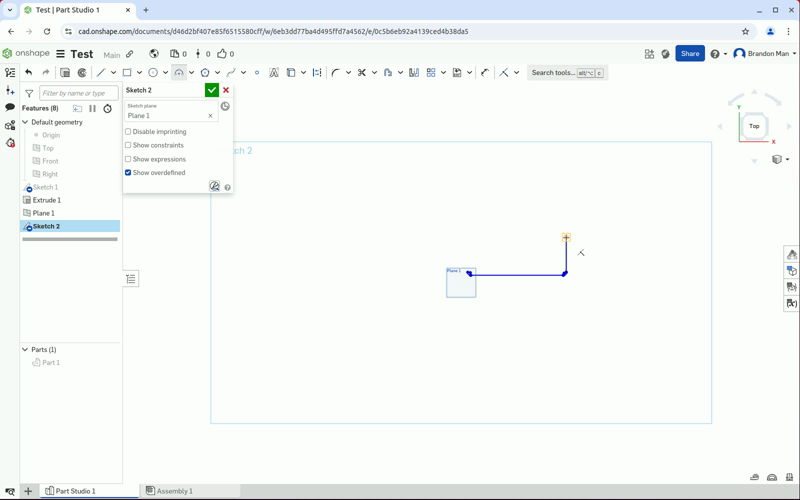
key_down(shift)
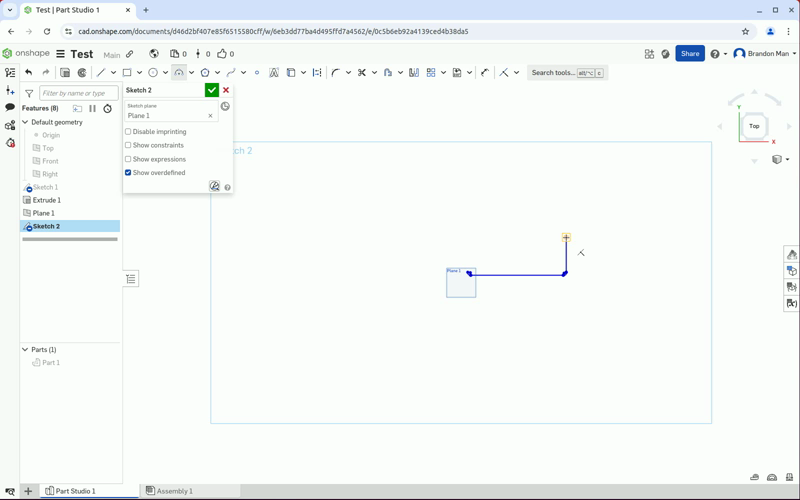
mouse_move(563, 234)
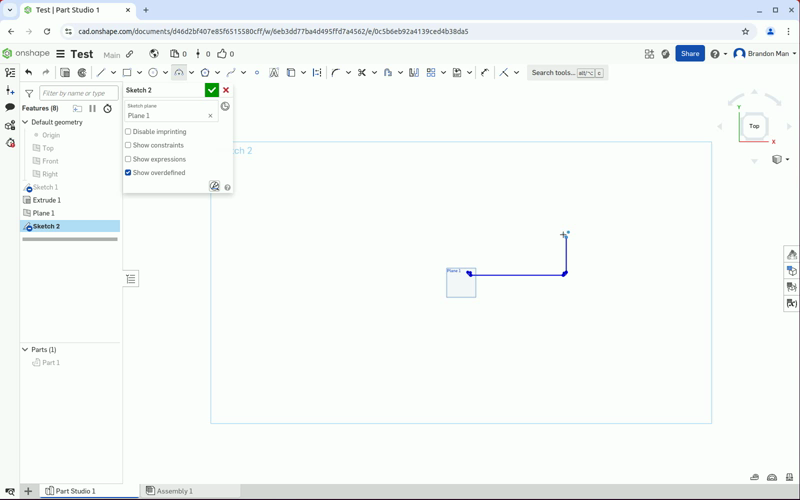
scroll(6)
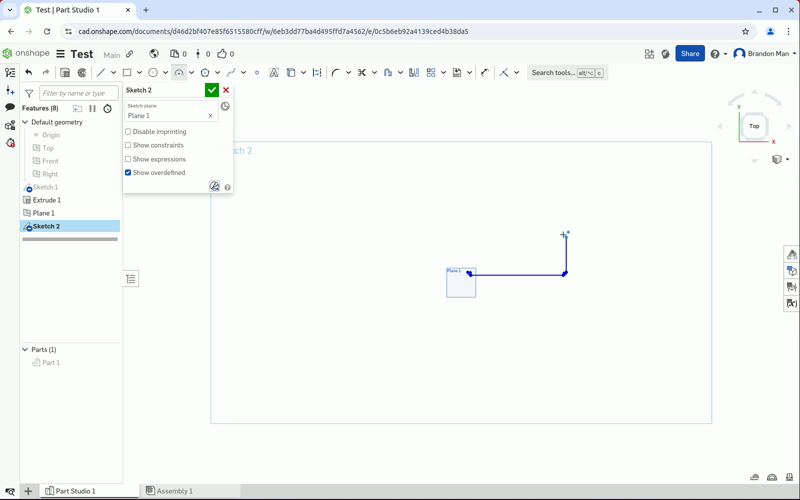
scroll(6)
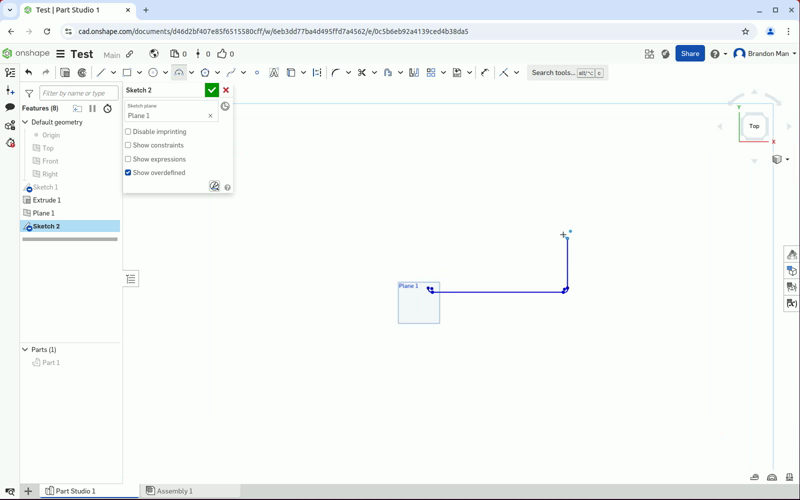
scroll(6)
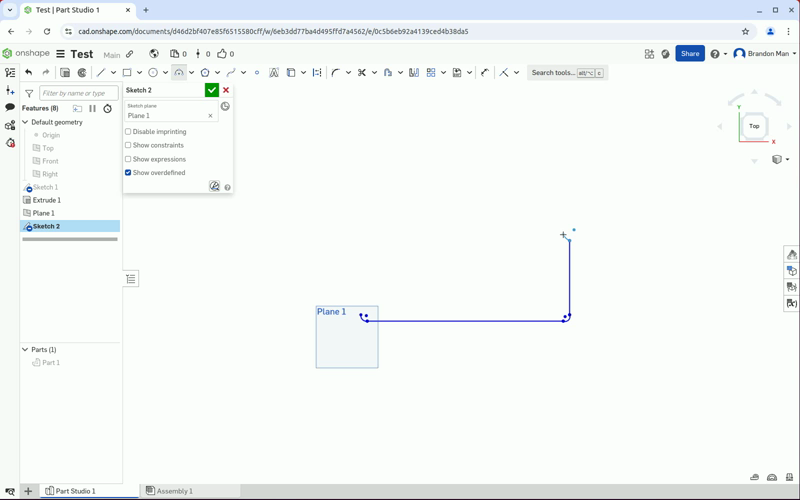
scroll(6)
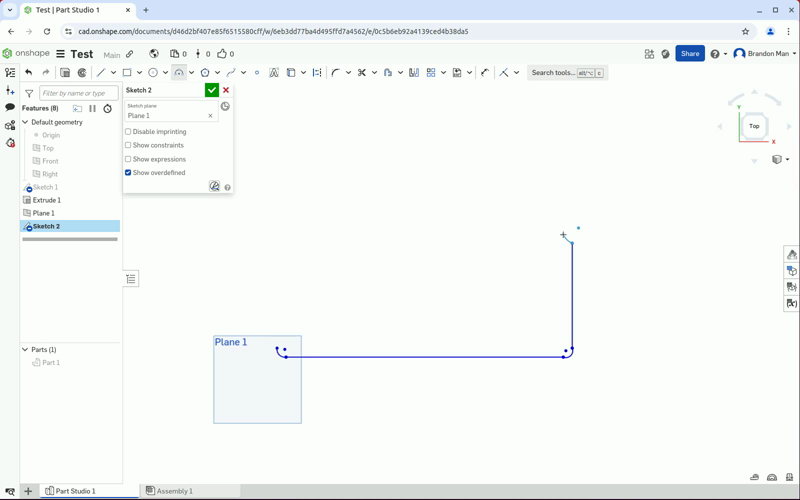
scroll(6)
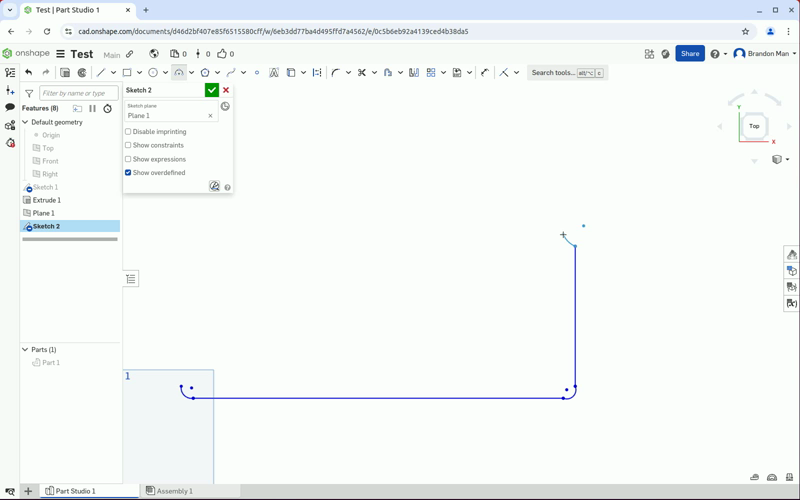
scroll(6)
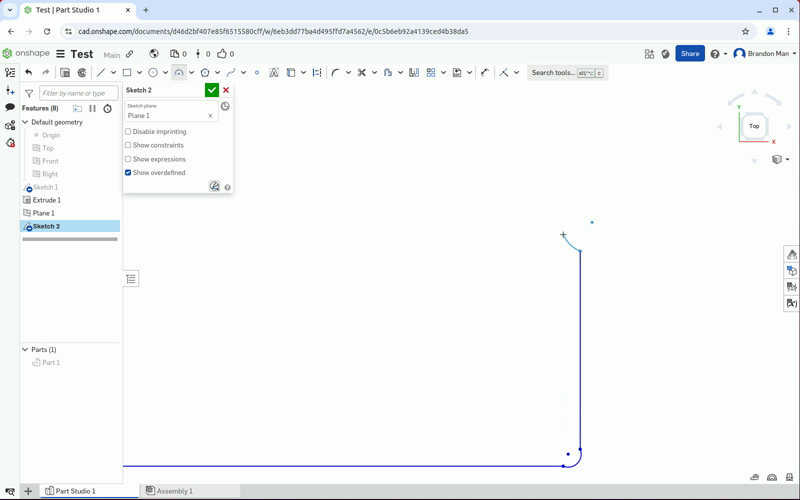
scroll(6)
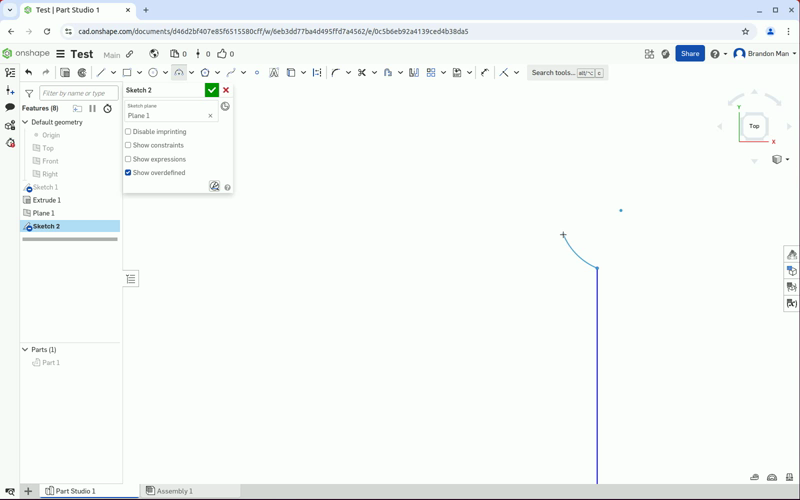
click(563, 234)
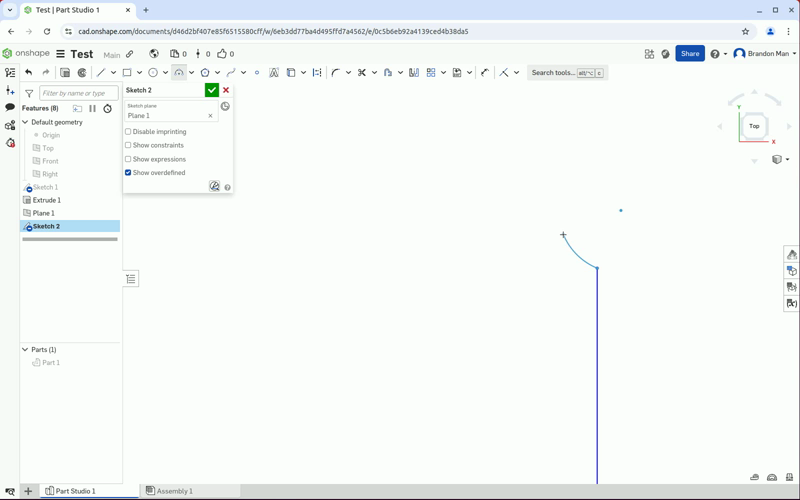
scroll(-6)
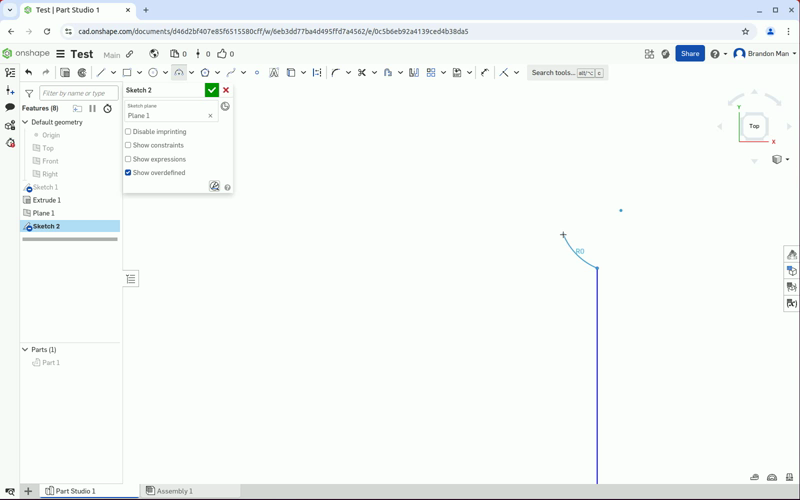
scroll(-6)
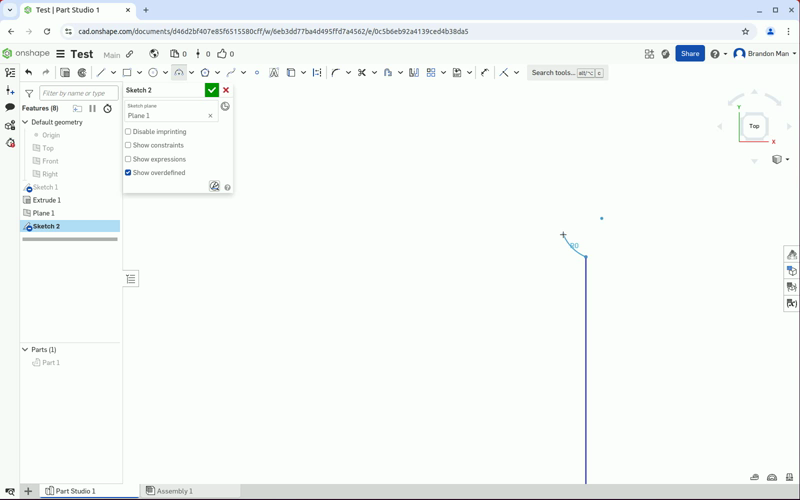
scroll(-6)
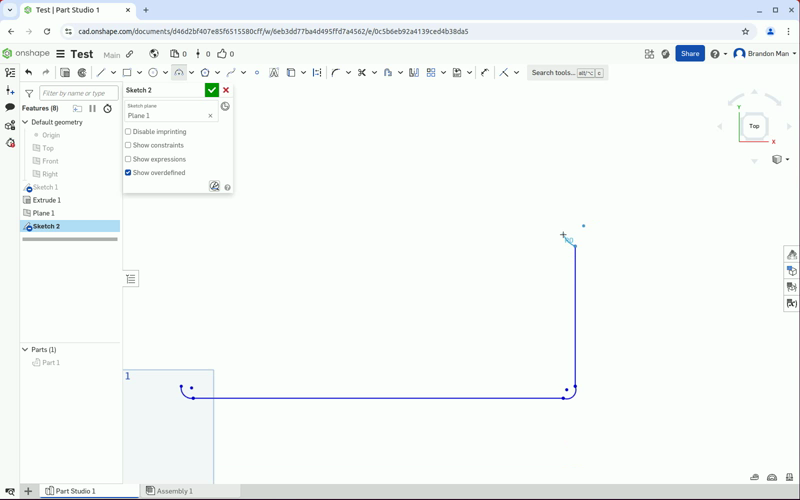
scroll(-6)
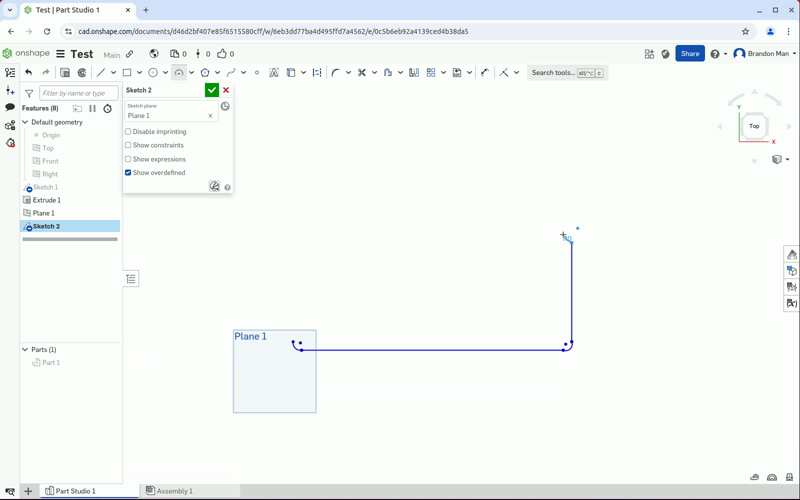
scroll(-6)
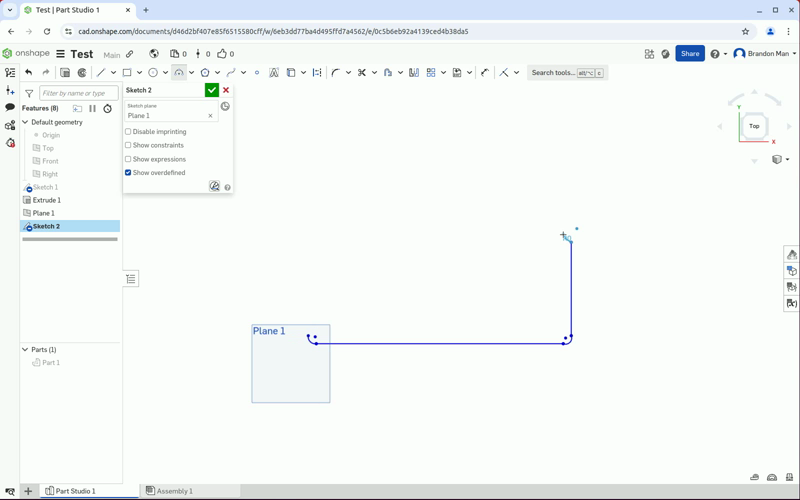
scroll(-6)
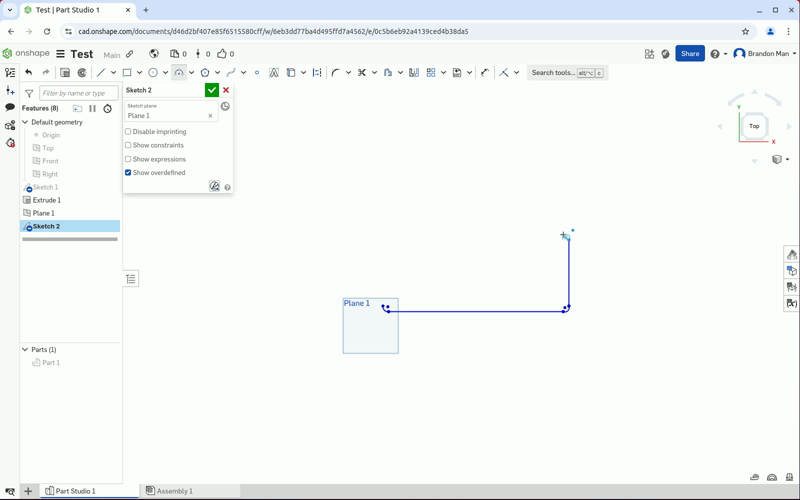
scroll(-6)
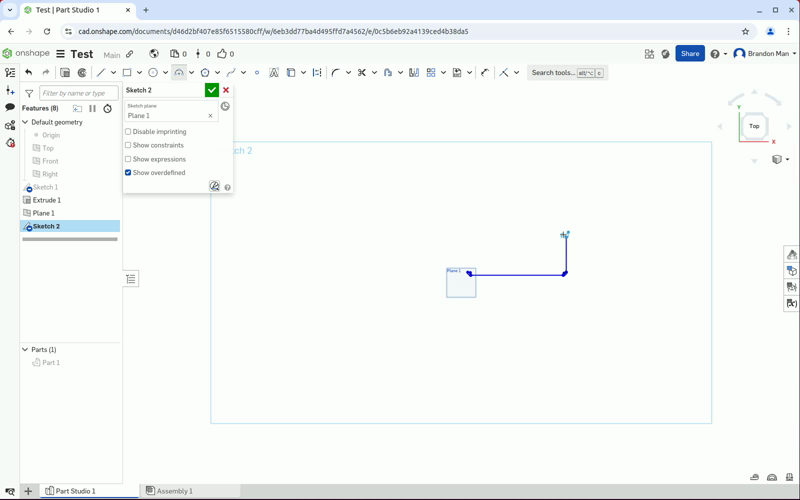
mouse_move(565, 234)
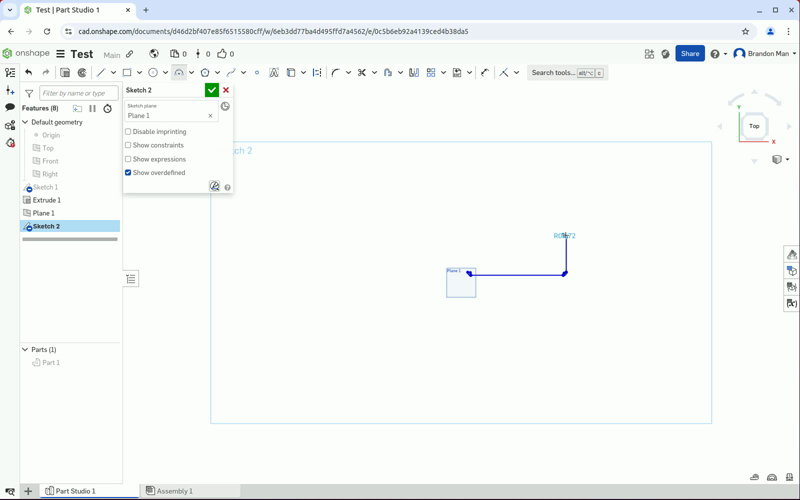
scroll(6)
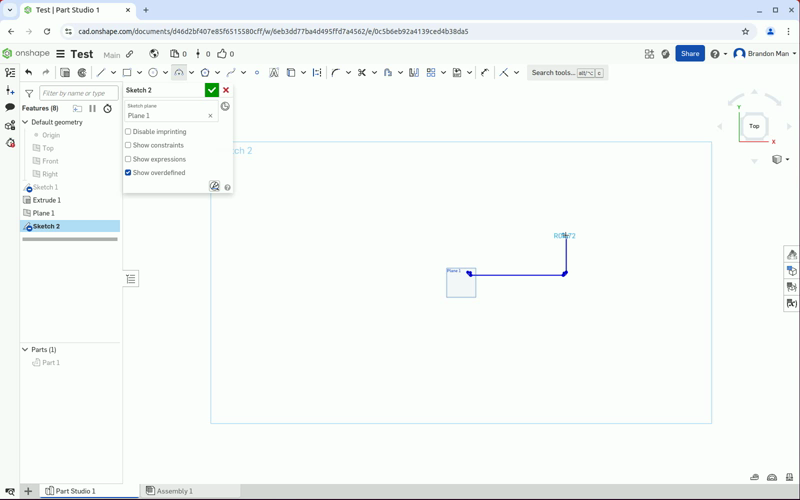
scroll(6)
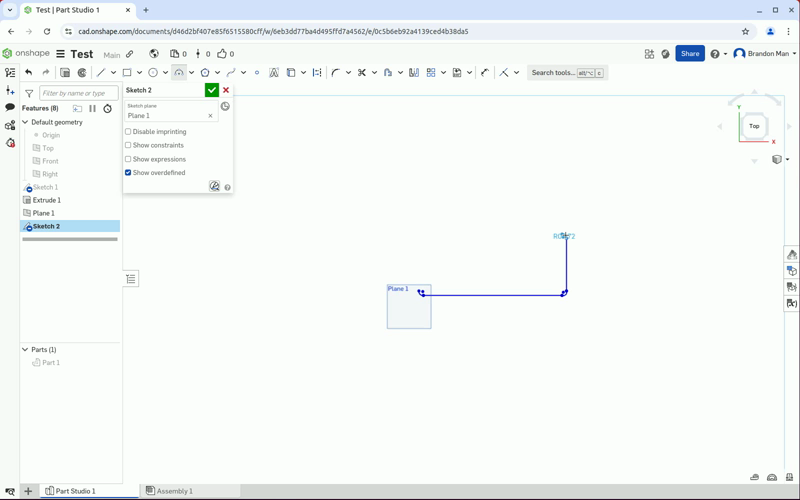
scroll(6)
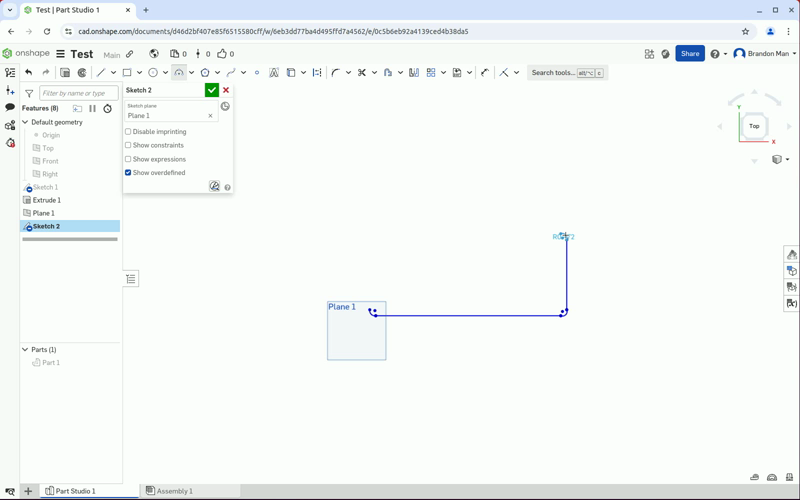
scroll(6)
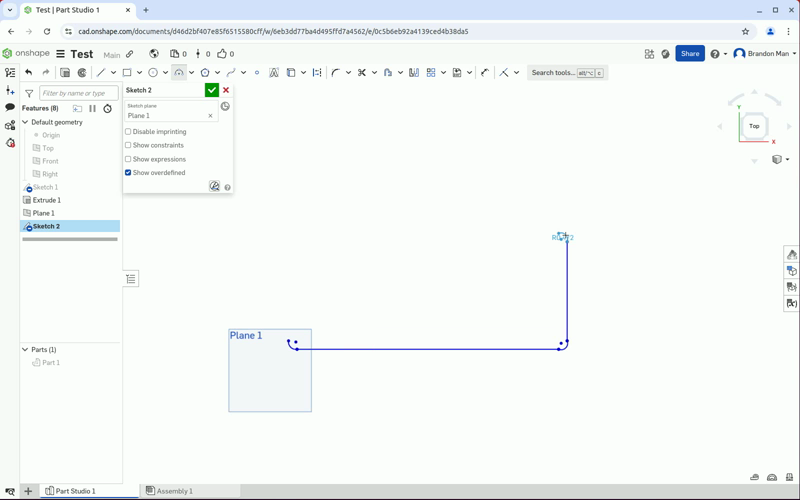
scroll(6)
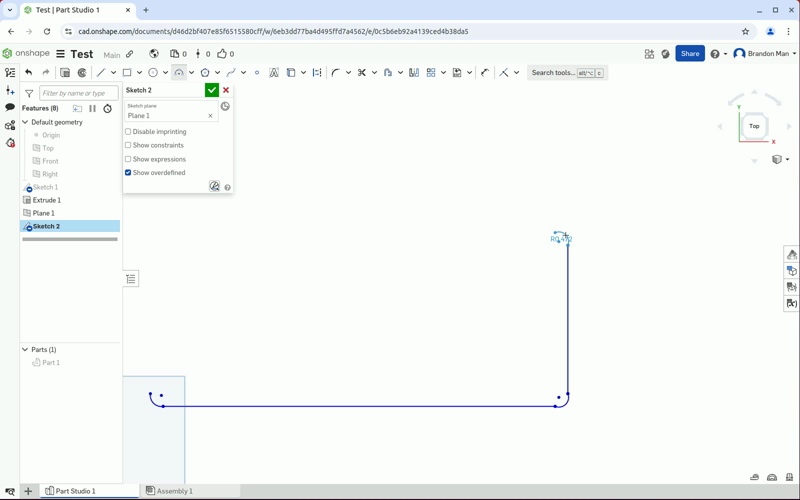
scroll(6)
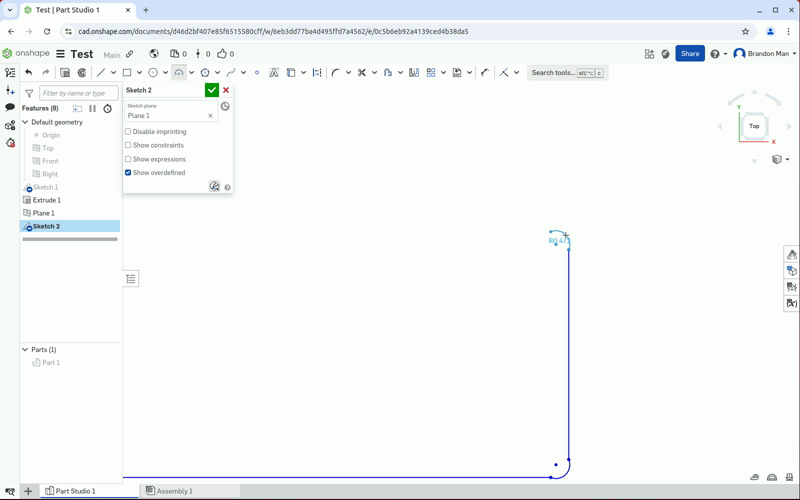
scroll(6)
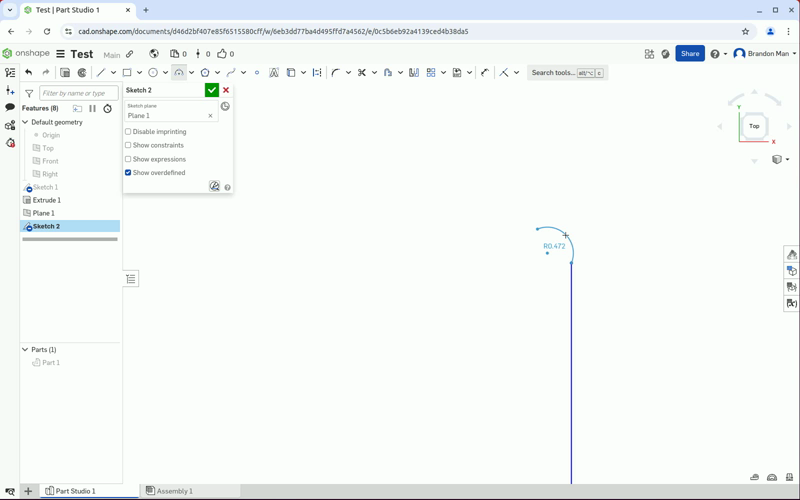
click(565, 234)
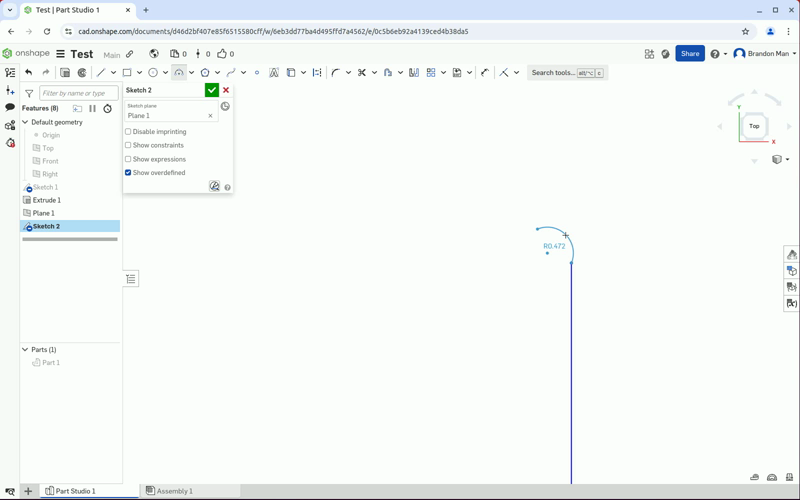
scroll(-6)
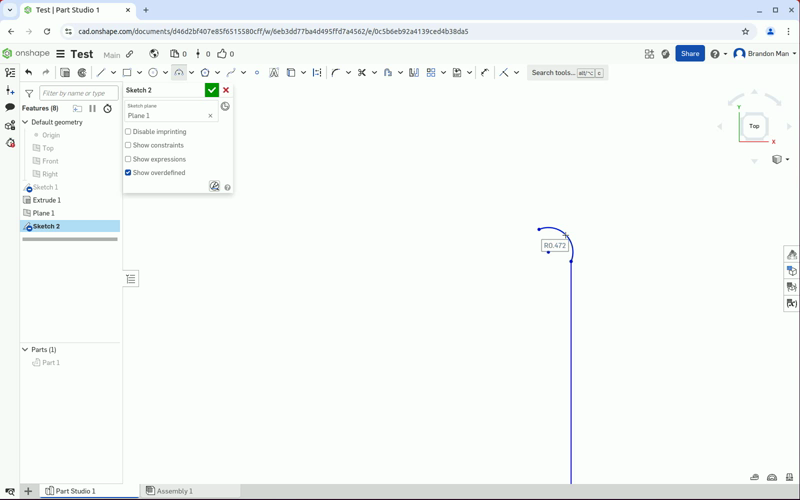
scroll(-6)
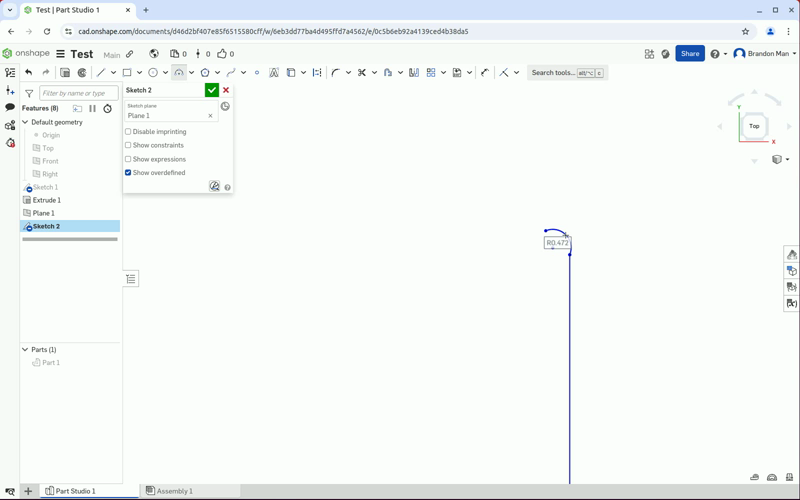
scroll(-6)
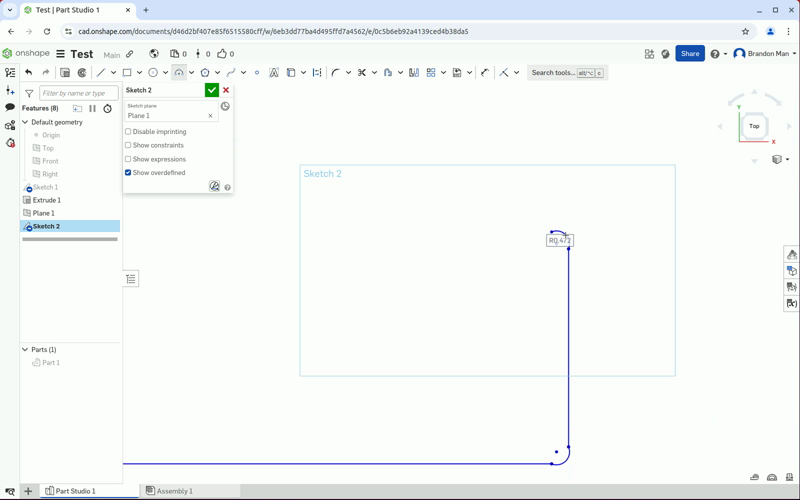
scroll(-6)
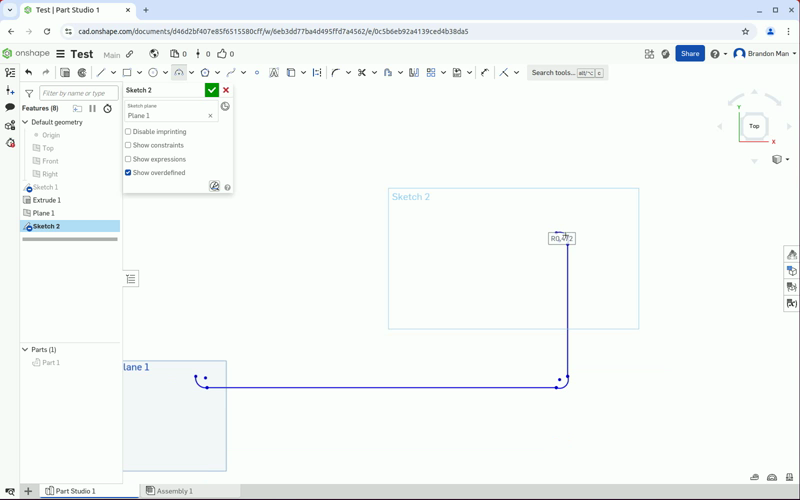
scroll(-6)
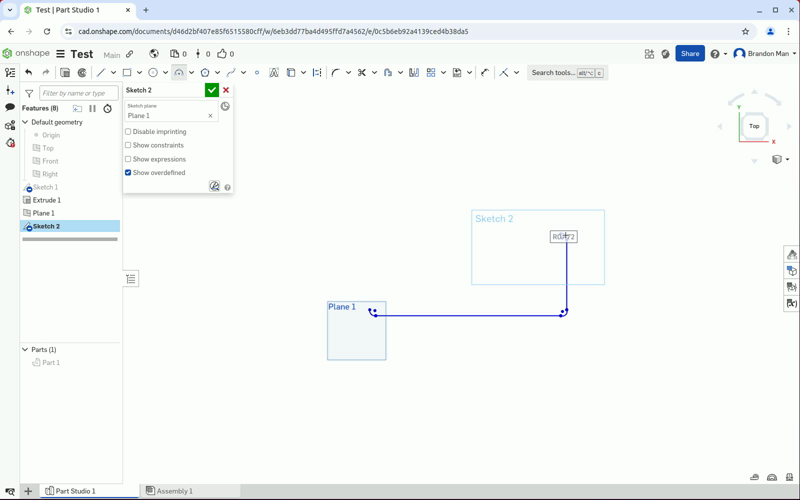
scroll(-6)
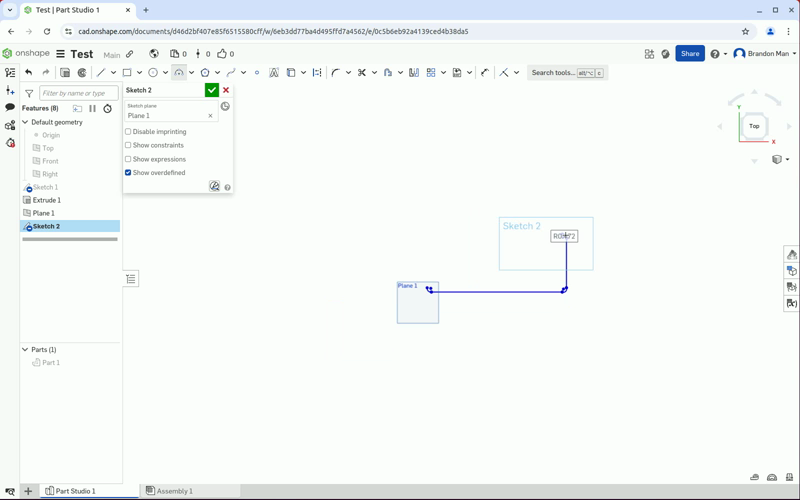
scroll(-6)
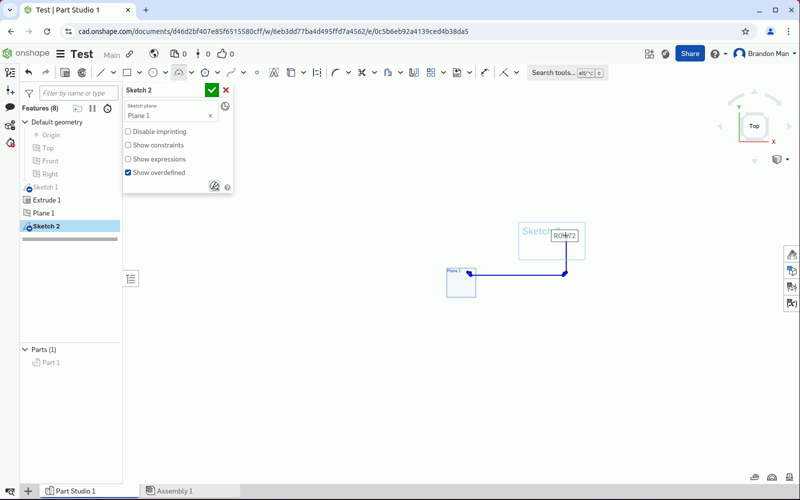
key_up(shift)
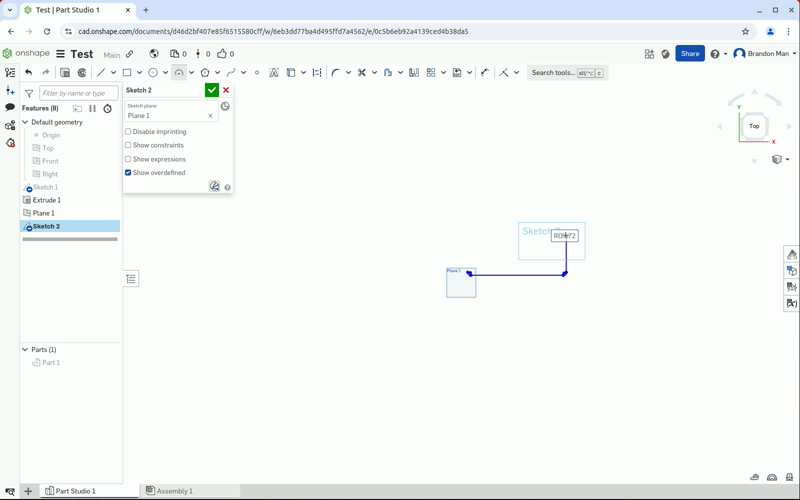
key(esc)
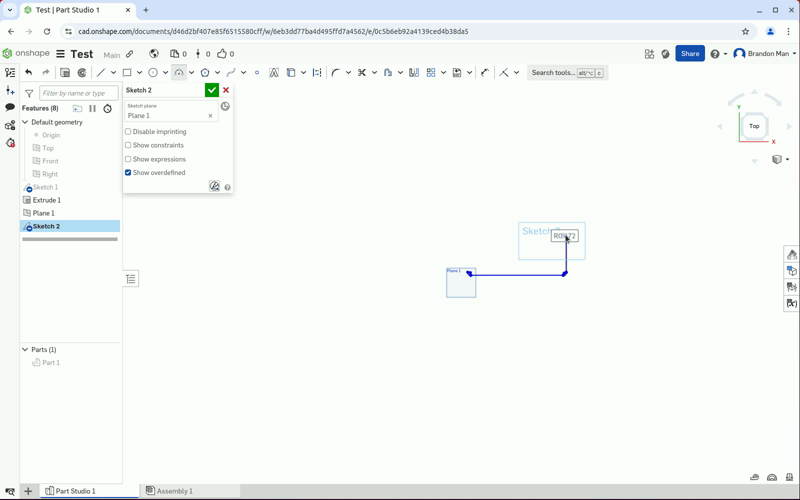
key(l)
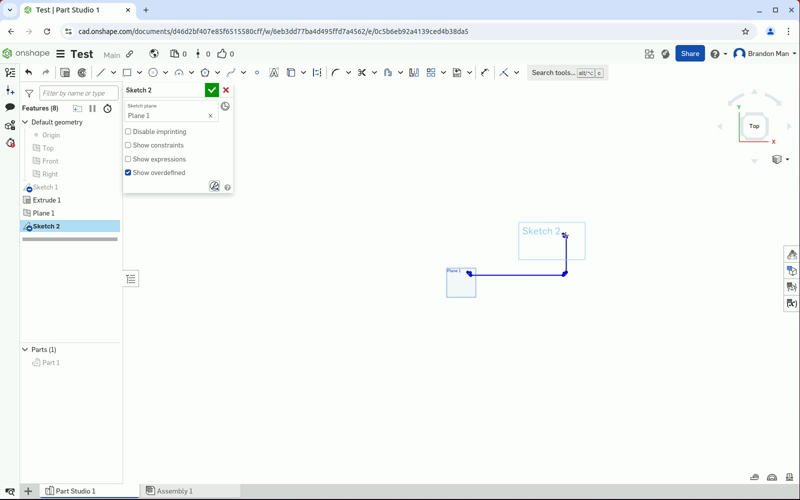
mouse_move(563, 234)
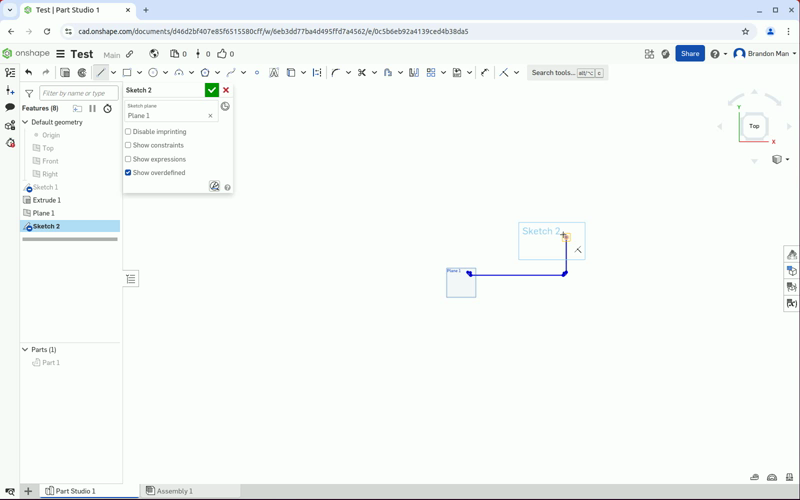
scroll(6)
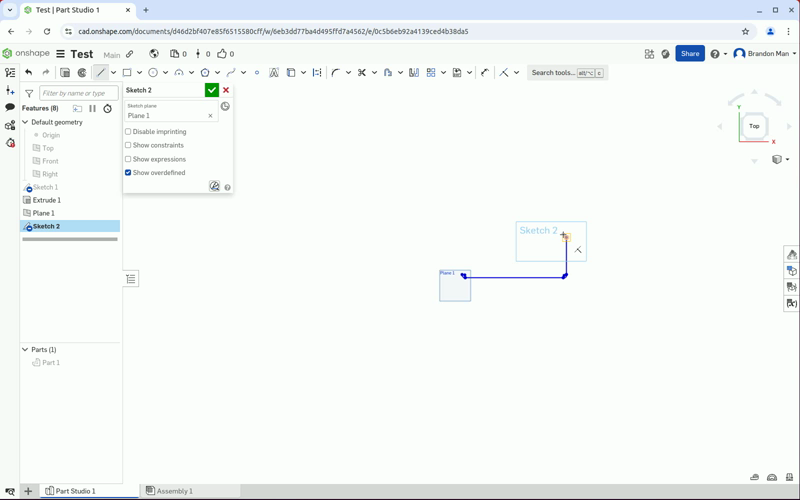
scroll(6)
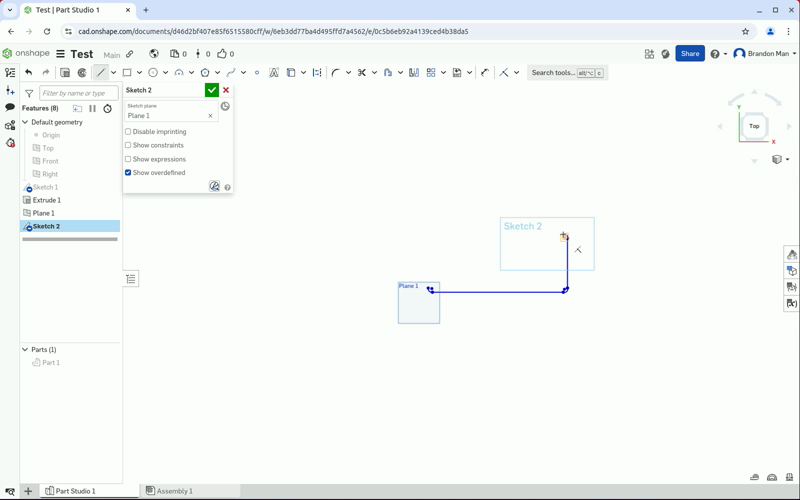
scroll(6)
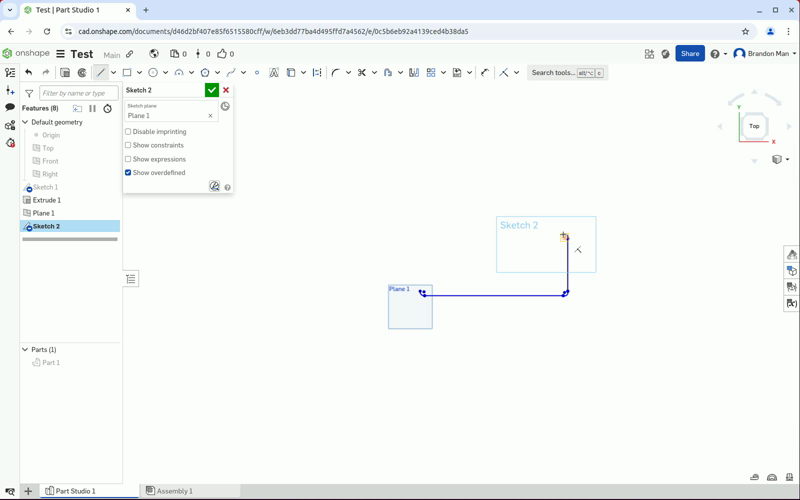
scroll(6)
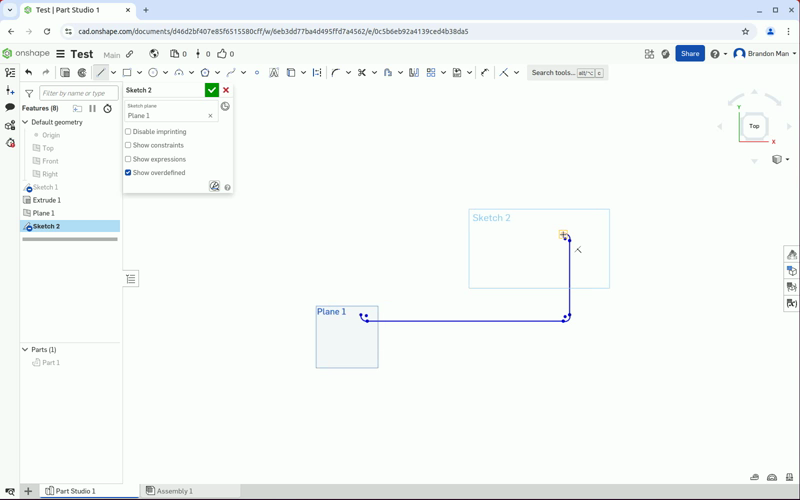
scroll(6)
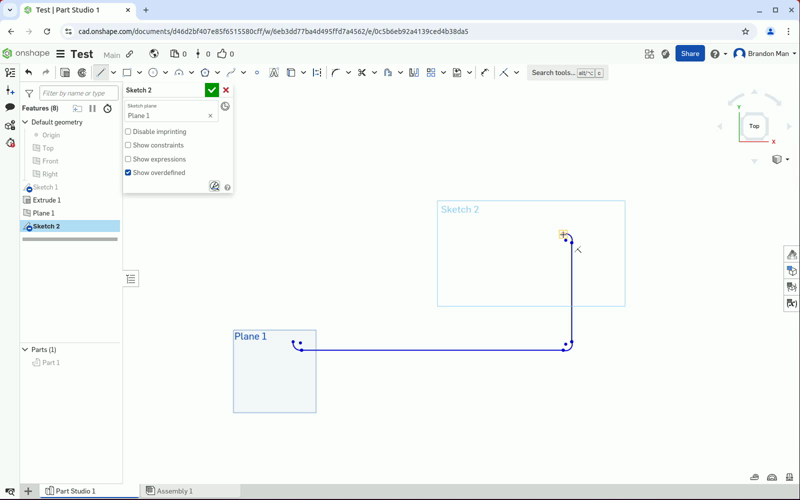
scroll(6)
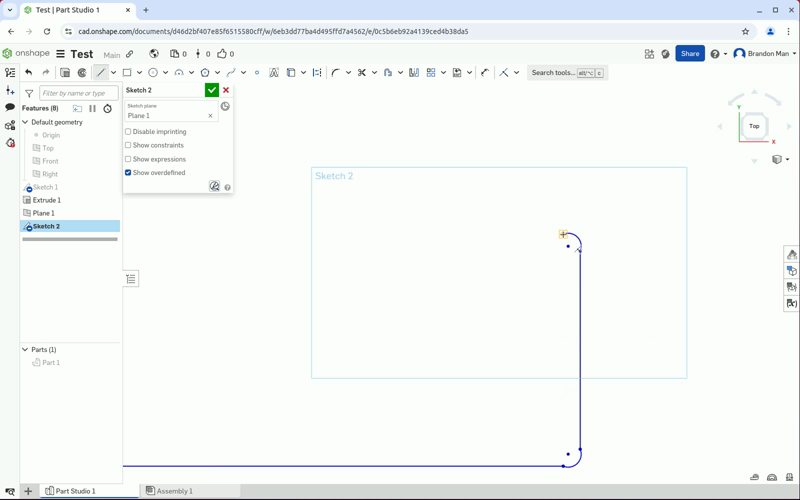
scroll(6)
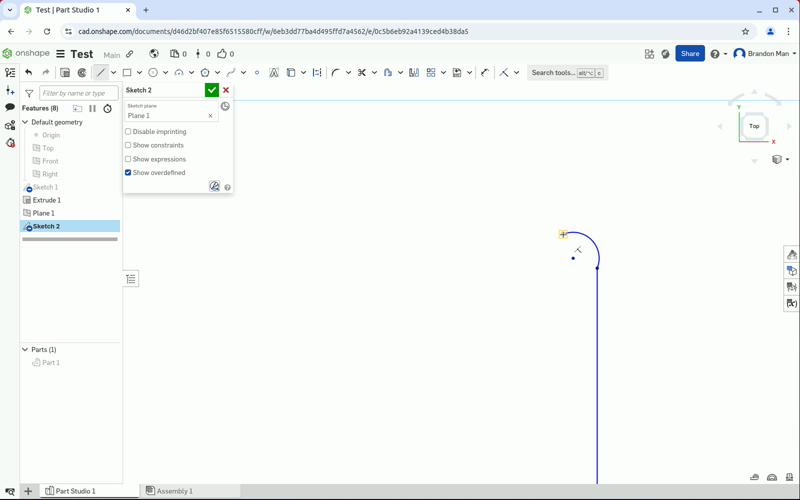
click(563, 234)
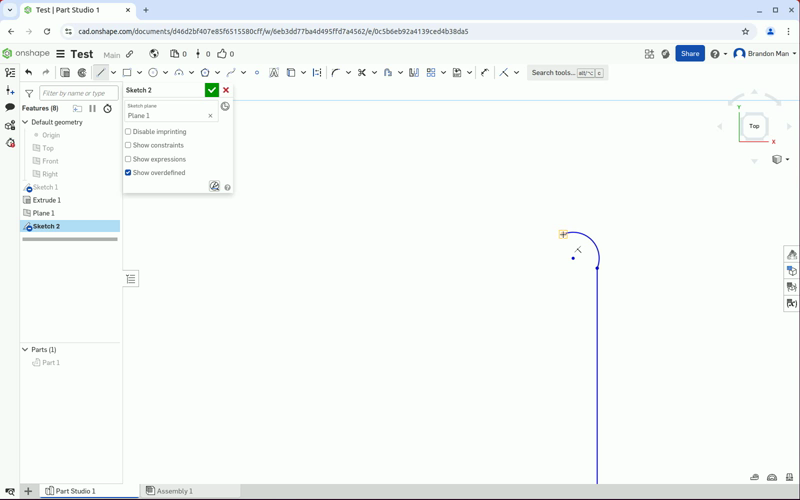
scroll(-6)
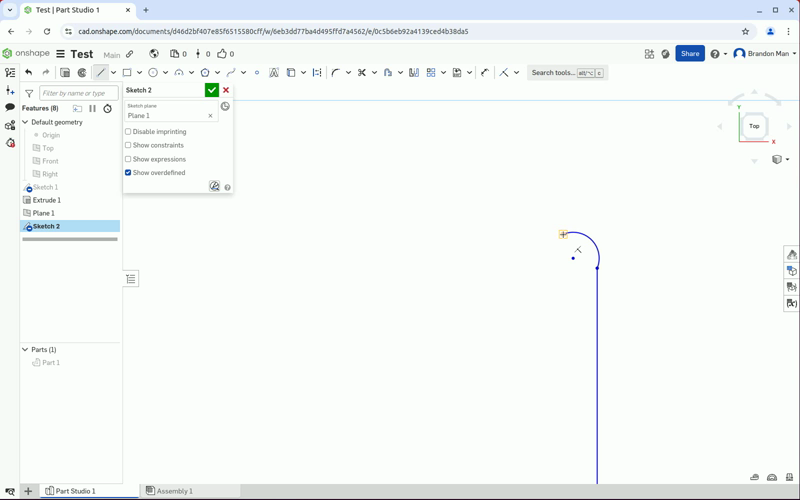
scroll(-6)
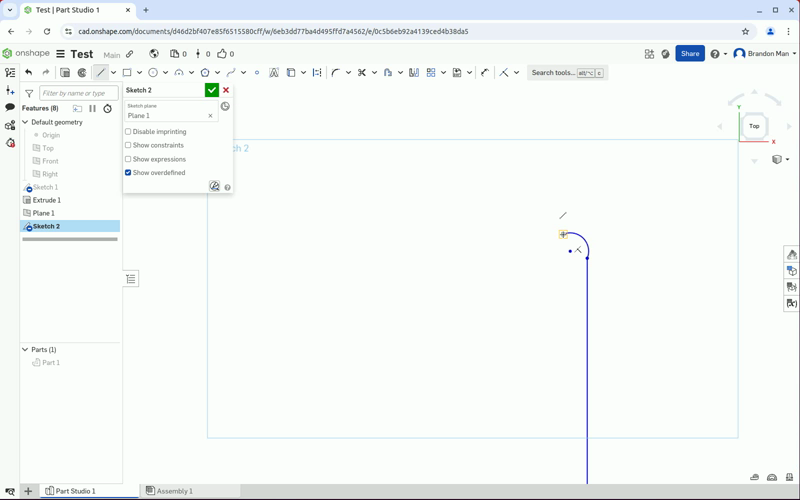
scroll(-6)
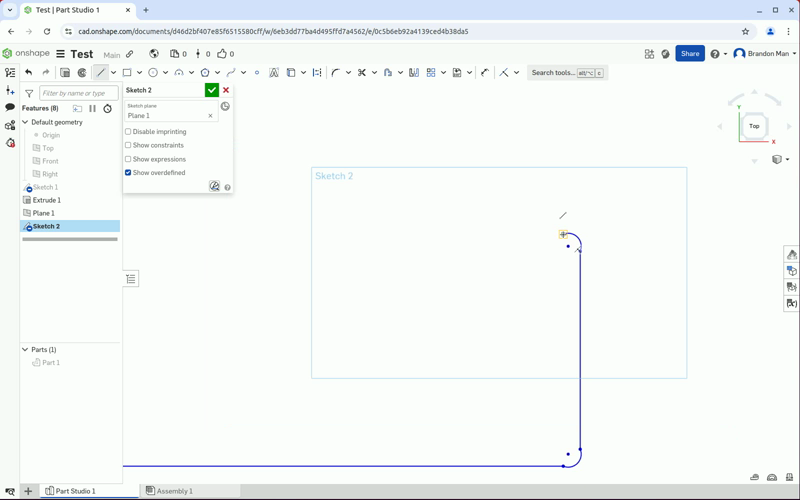
scroll(-6)
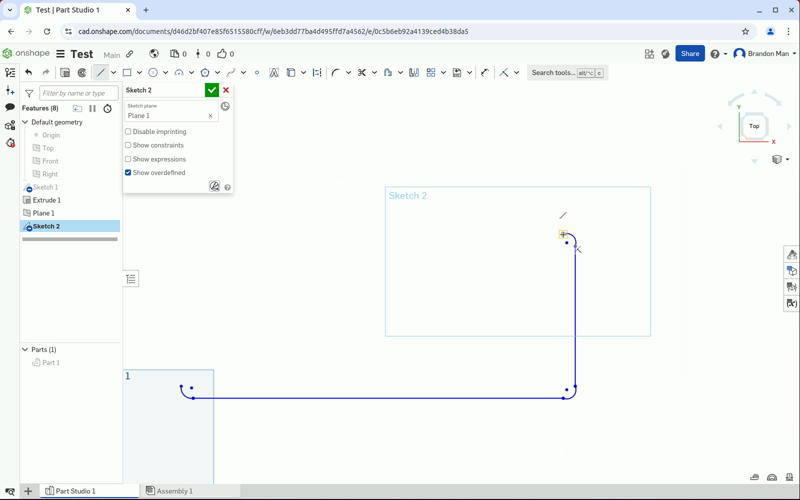
scroll(-6)
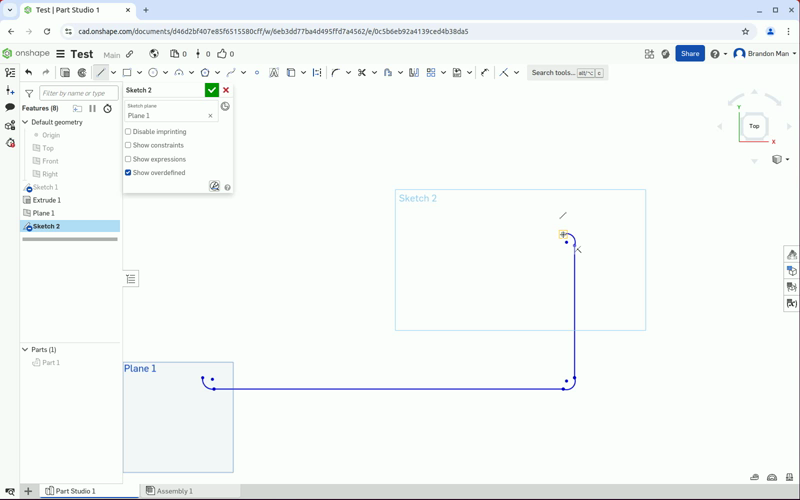
scroll(-6)
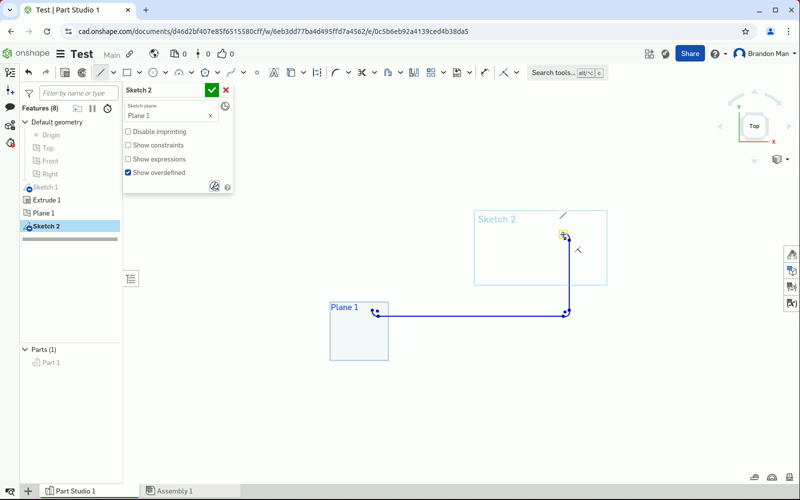
scroll(-6)
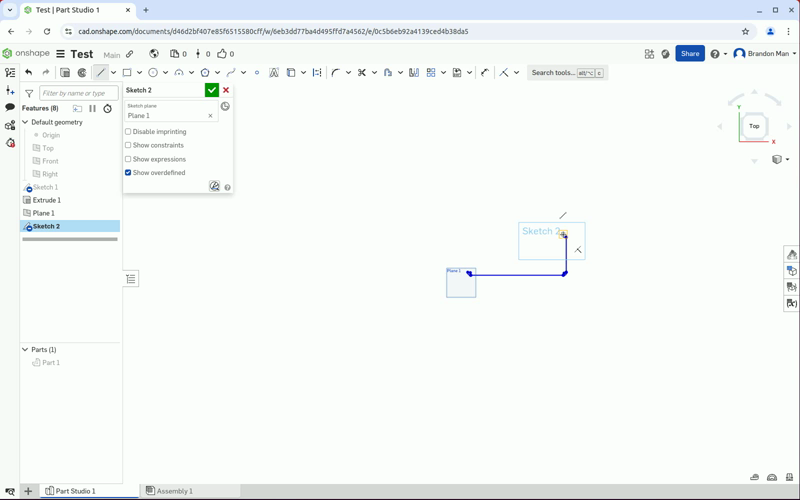
key_down(shift)
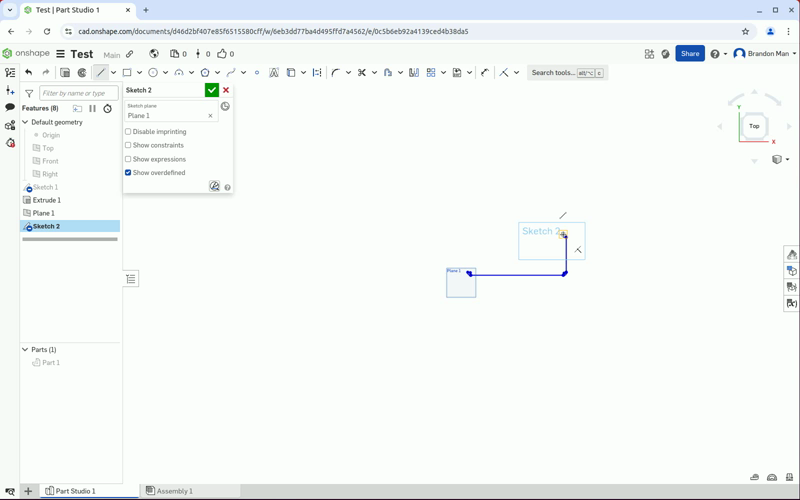
mouse_move(470, 234)
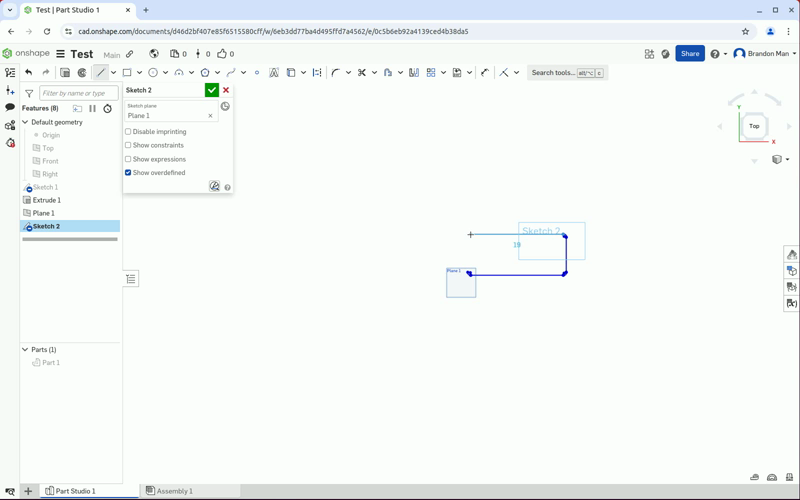
click(470, 234)
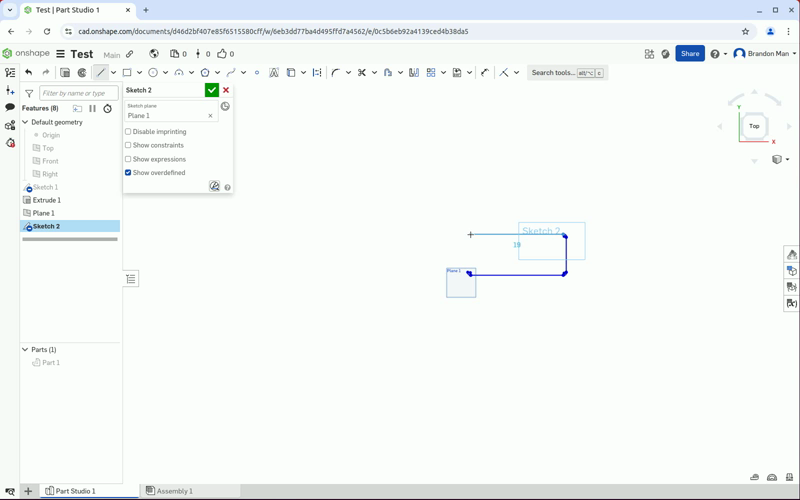
key_up(shift)
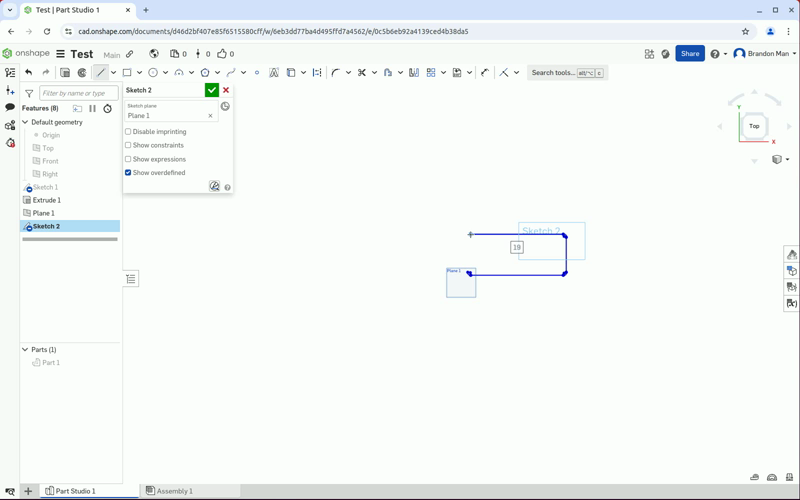
key(esc)
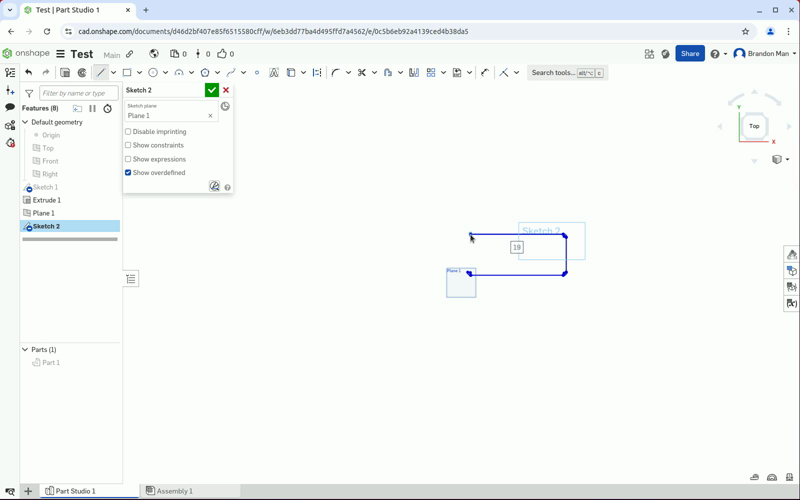
key(a)
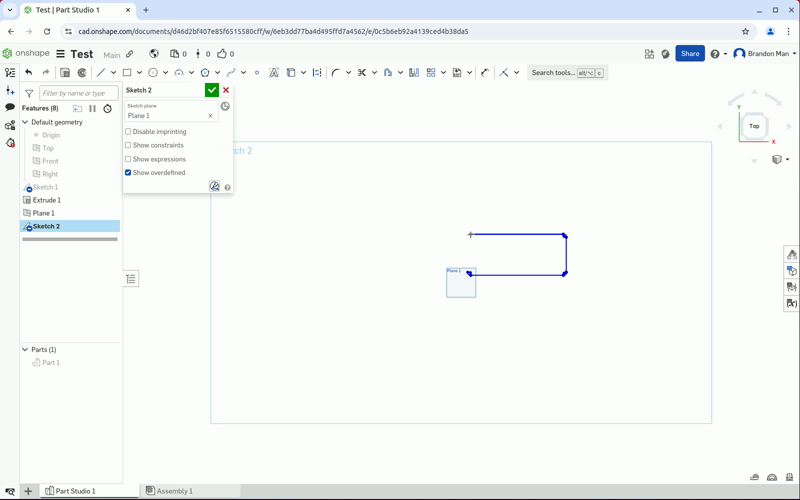
mouse_move(470, 234)
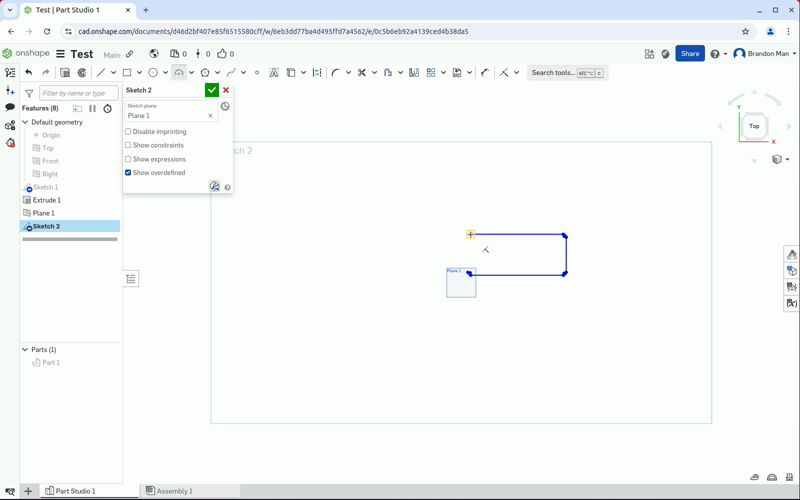
click(470, 234)
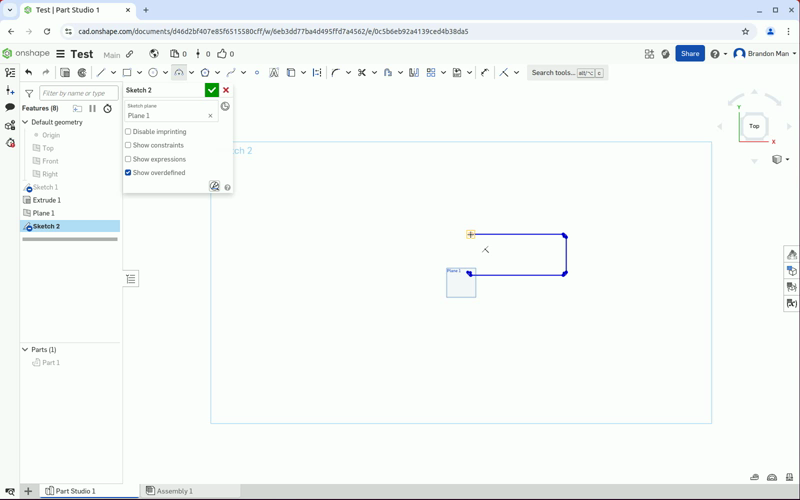
key_down(shift)
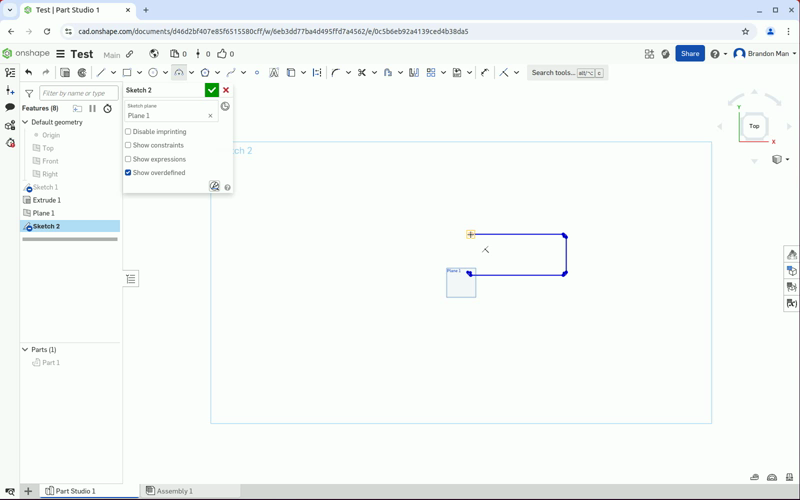
mouse_move(467, 237)
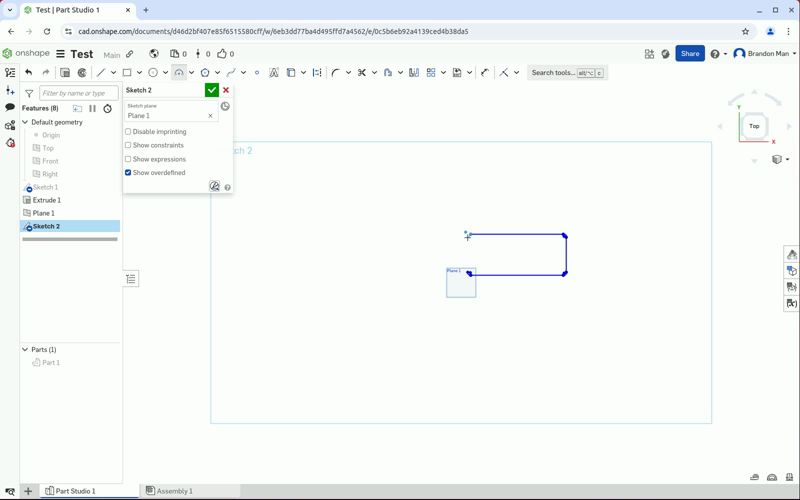
scroll(6)
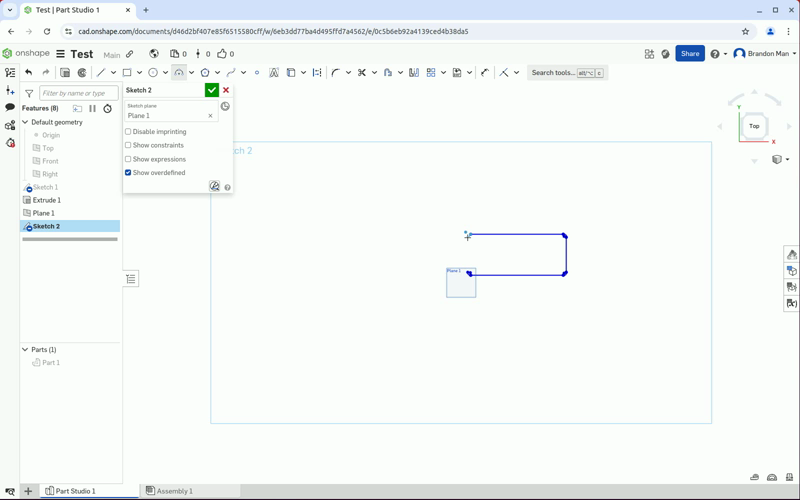
scroll(6)
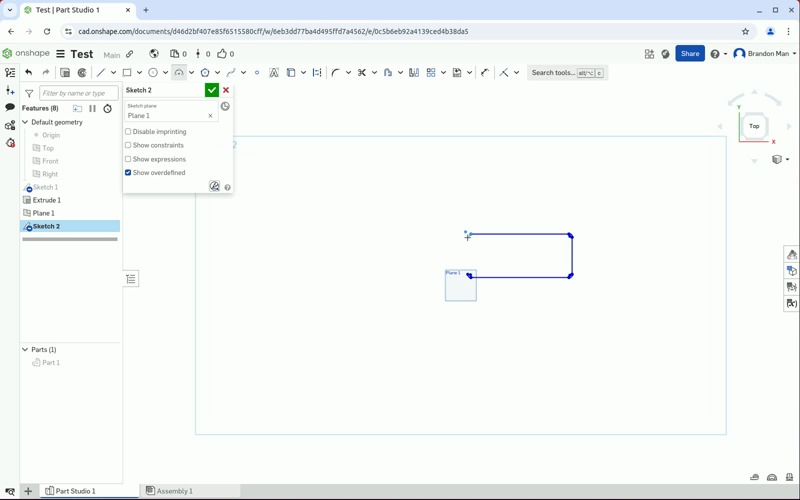
scroll(6)
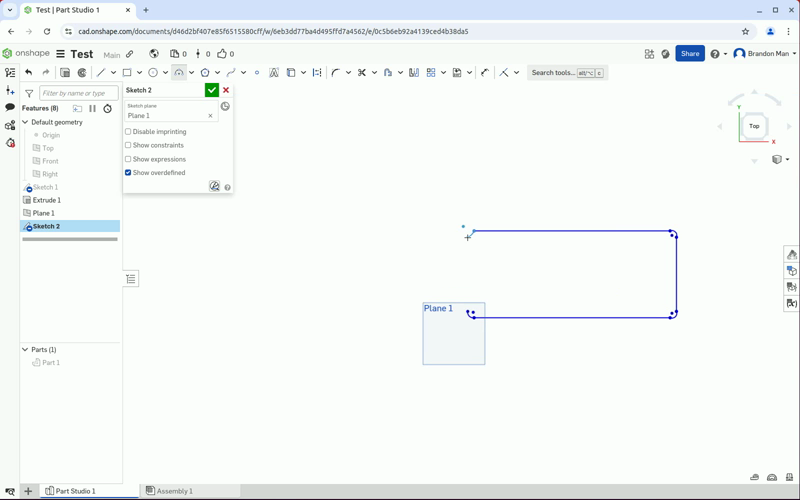
scroll(6)
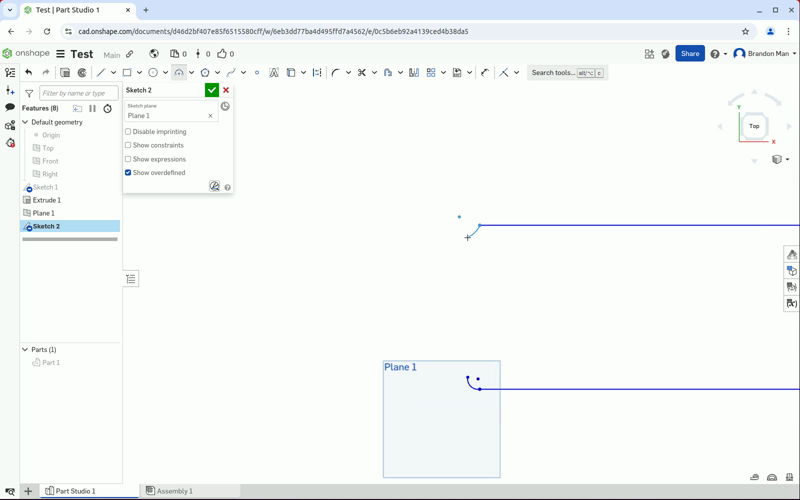
scroll(6)
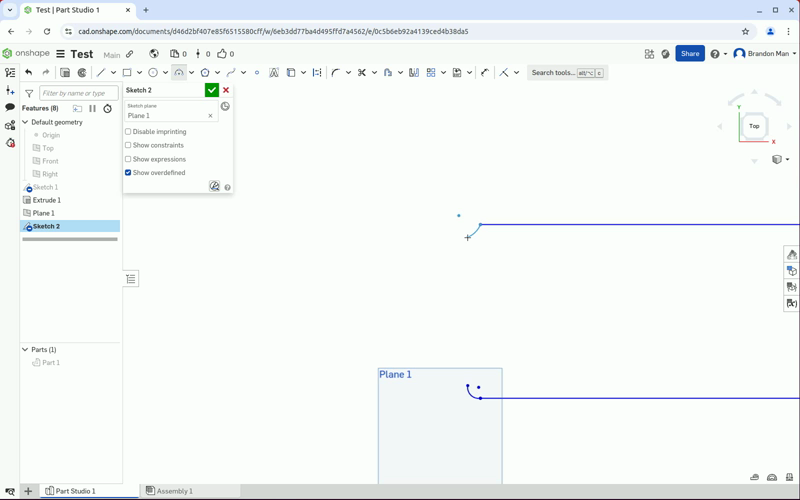
scroll(6)
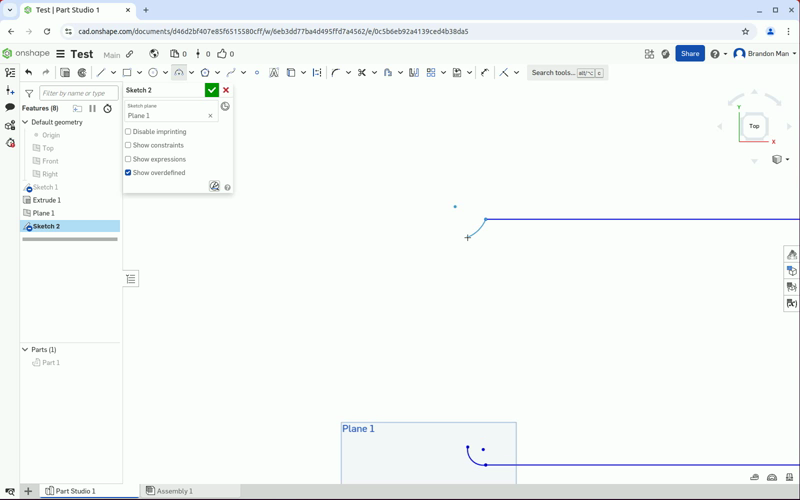
scroll(6)
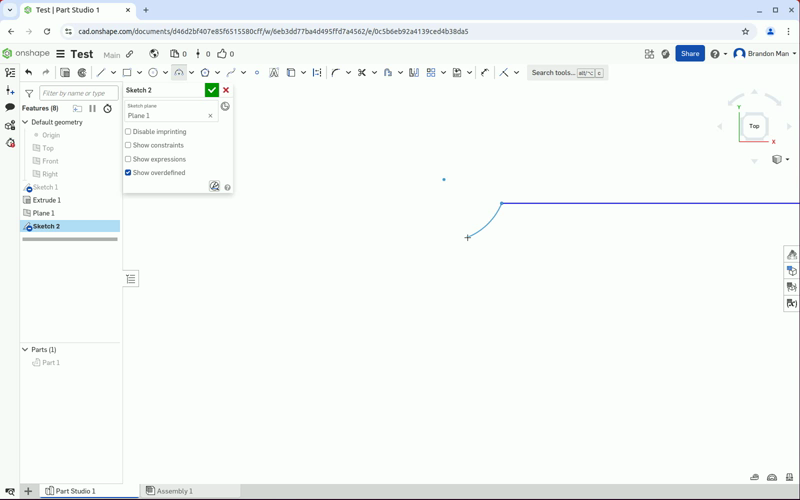
click(467, 237)
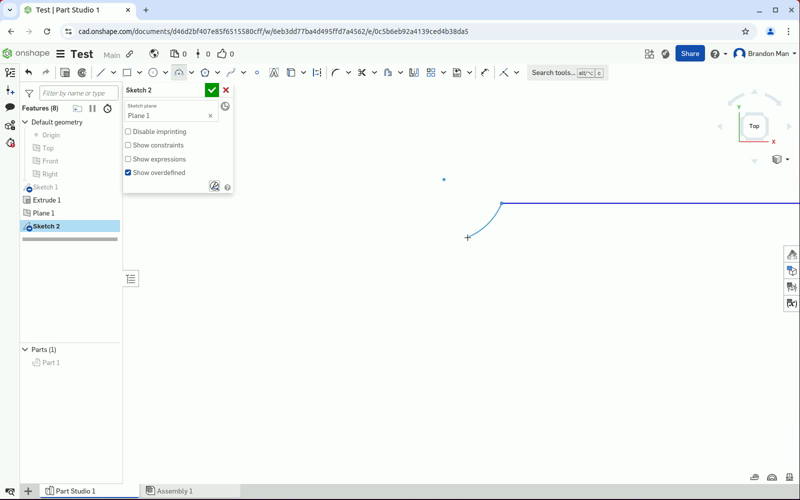
scroll(-6)
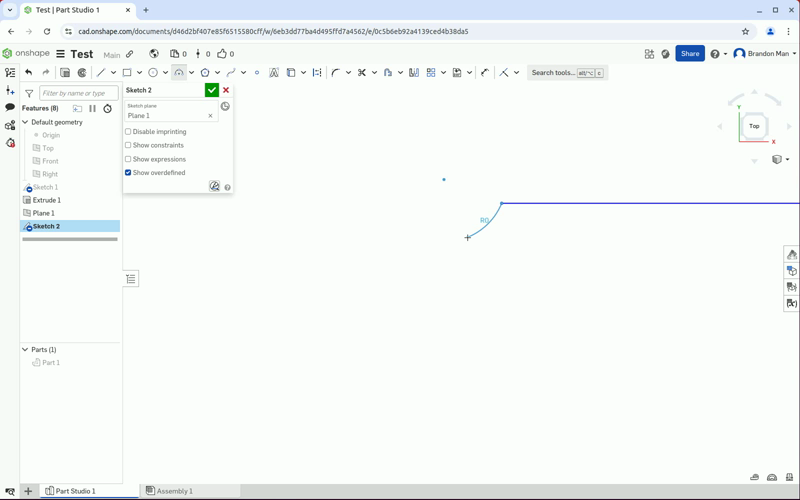
scroll(-6)
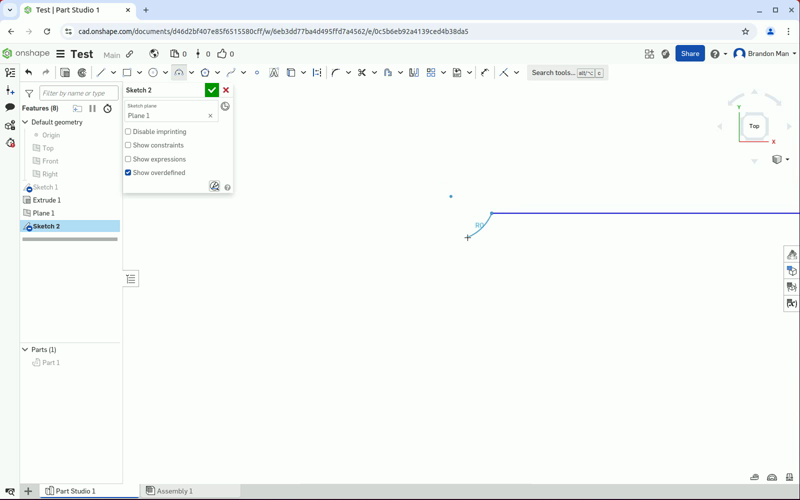
scroll(-6)
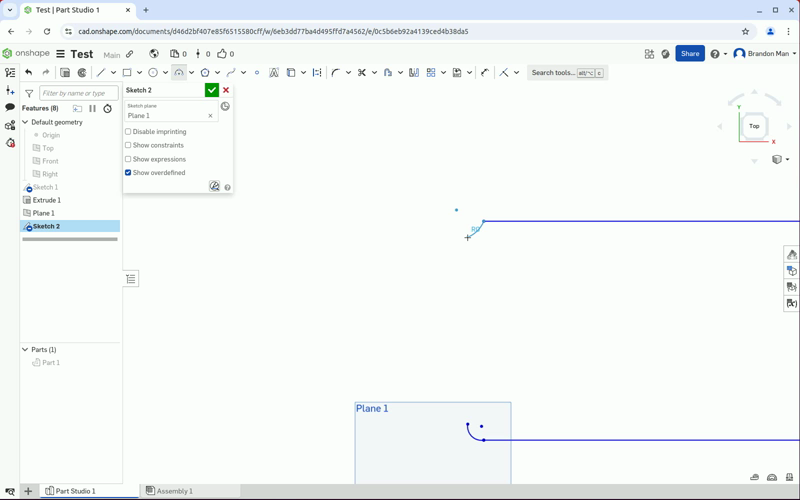
scroll(-6)
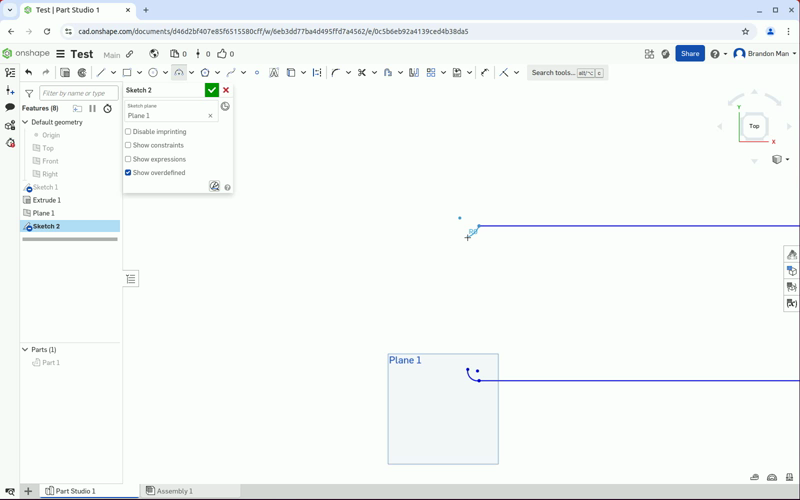
scroll(-6)
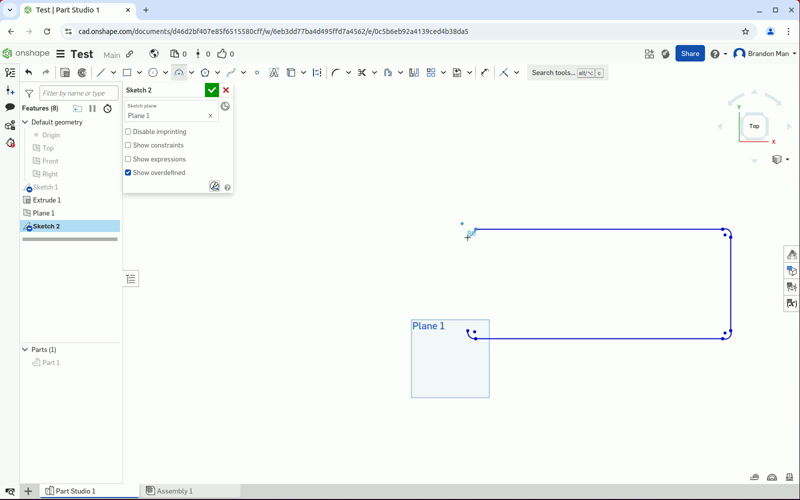
scroll(-6)
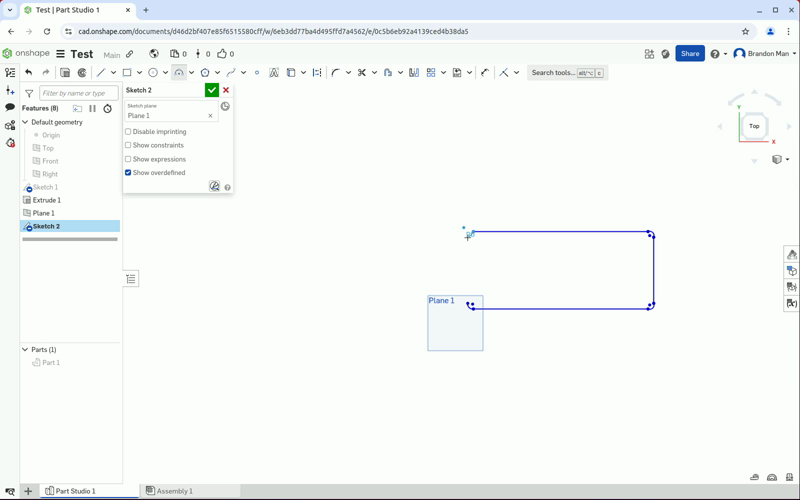
scroll(-6)
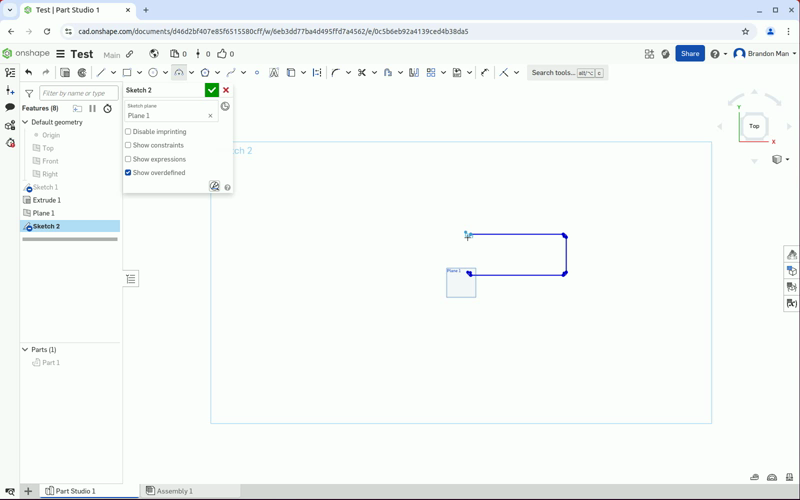
mouse_move(468, 234)
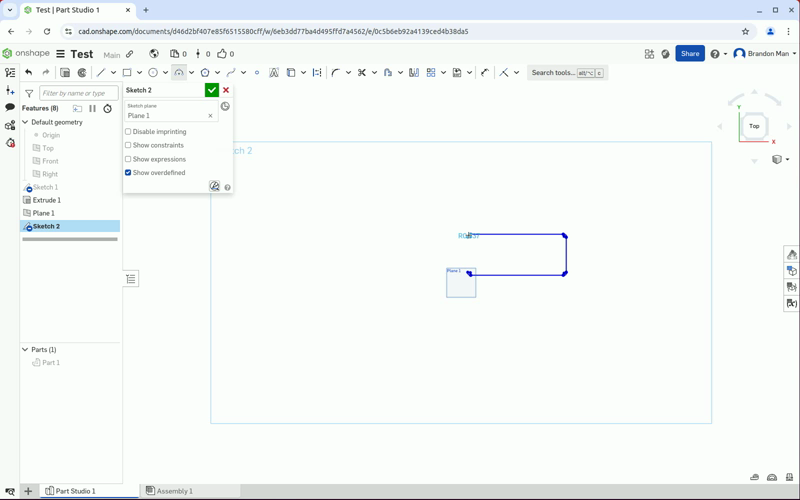
scroll(6)
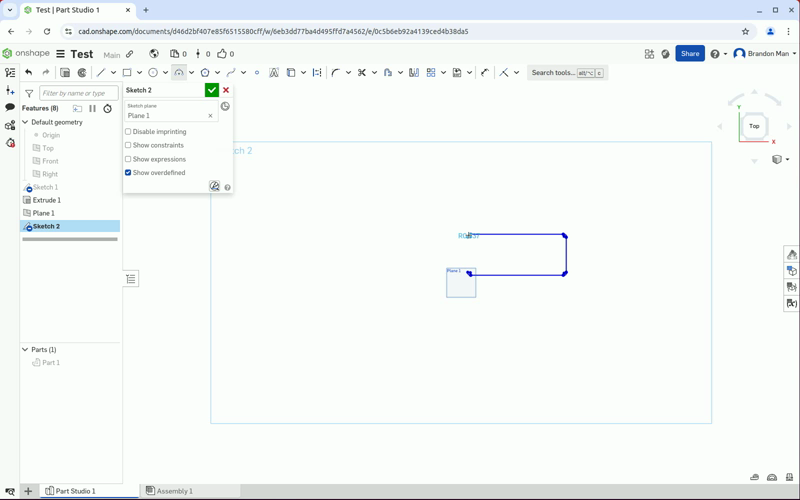
scroll(6)
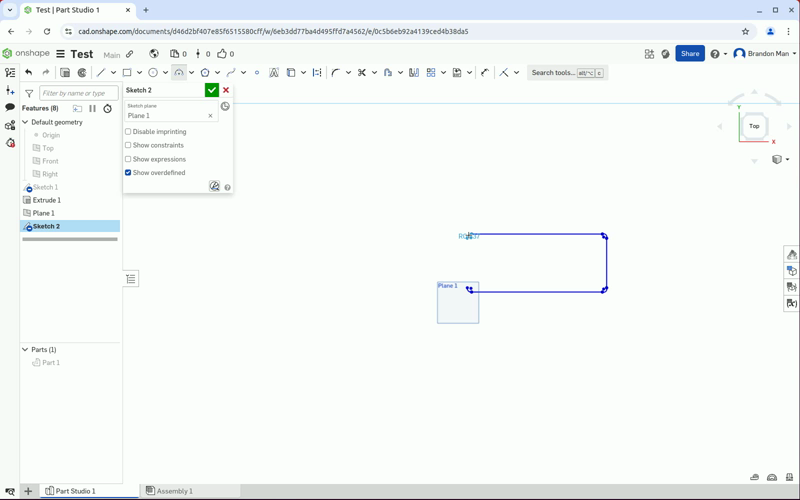
scroll(6)
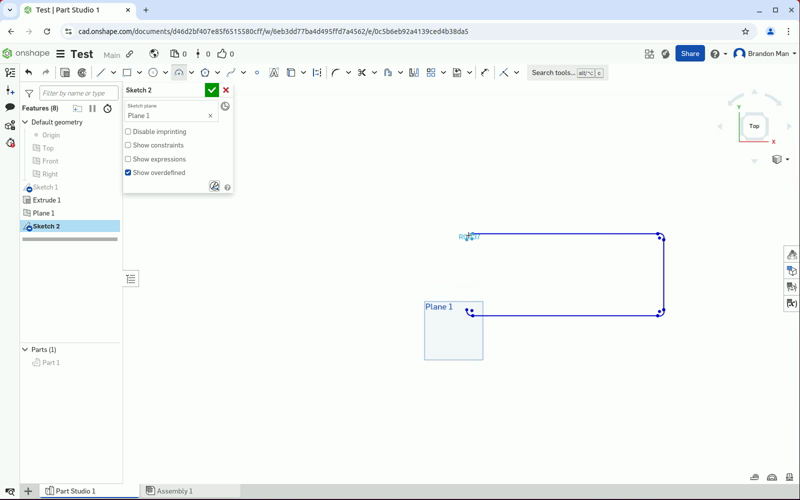
scroll(6)
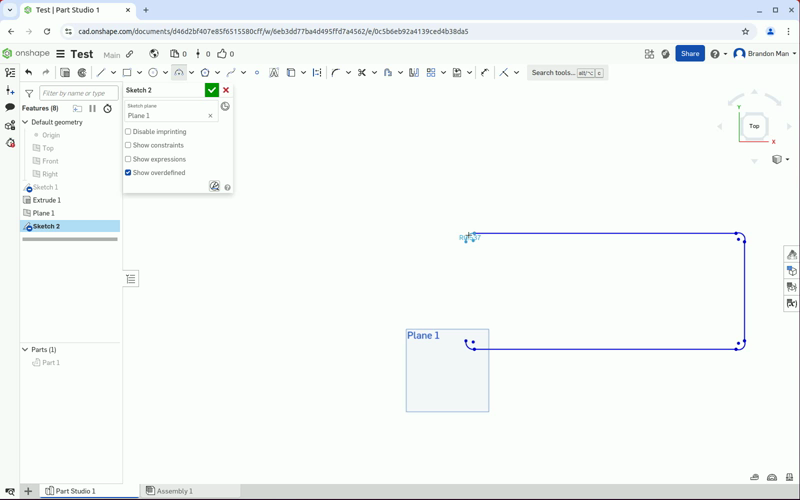
scroll(6)
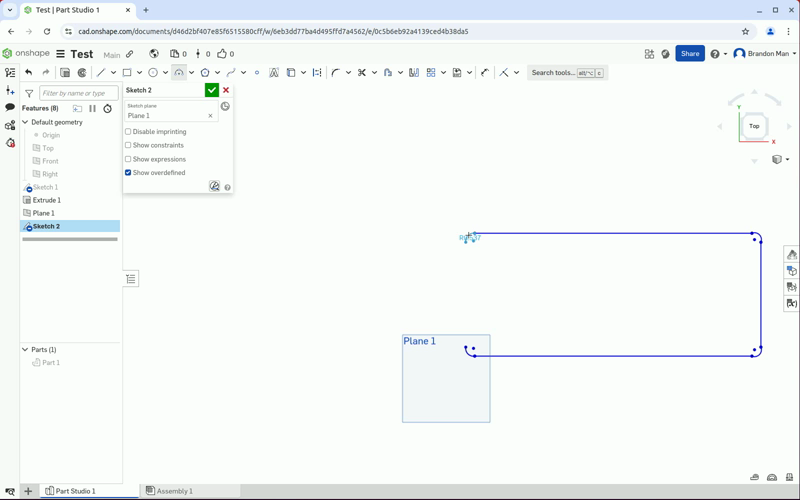
scroll(6)
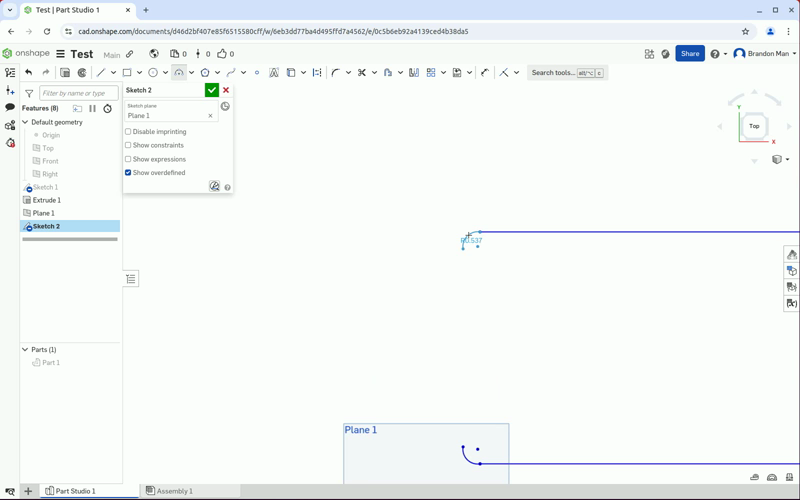
scroll(6)
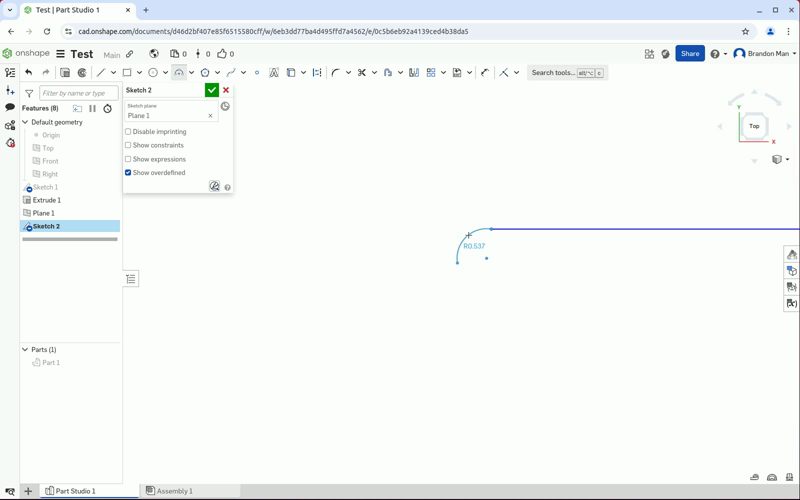
click(468, 234)
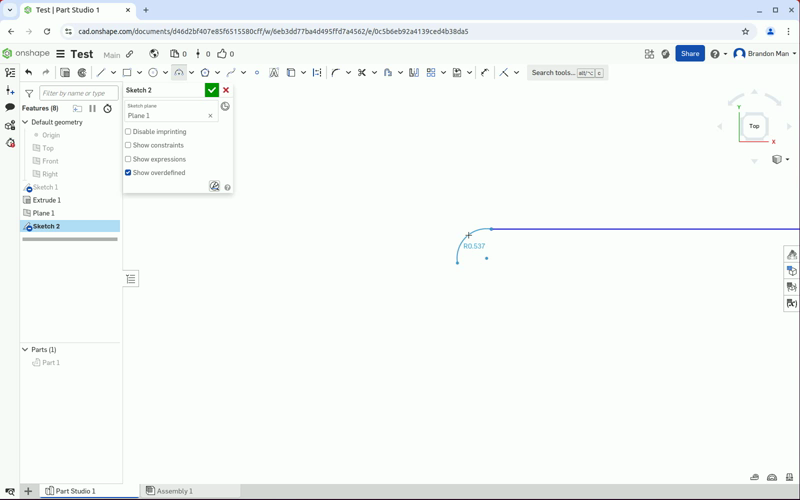
scroll(-6)
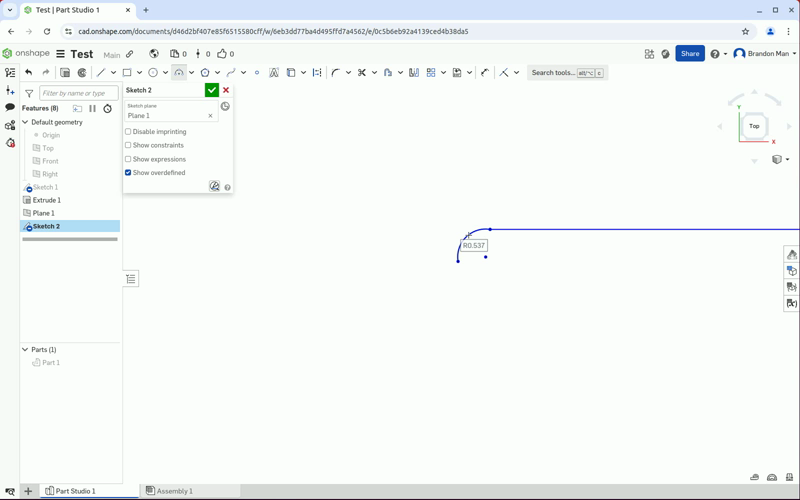
scroll(-6)
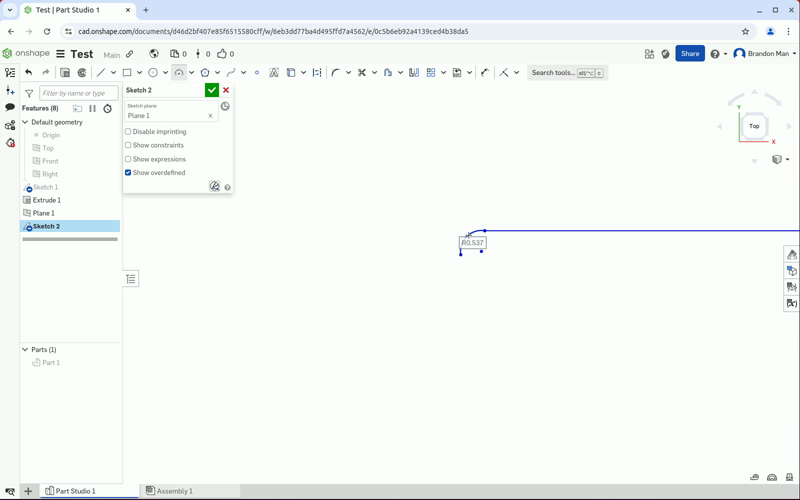
scroll(-6)
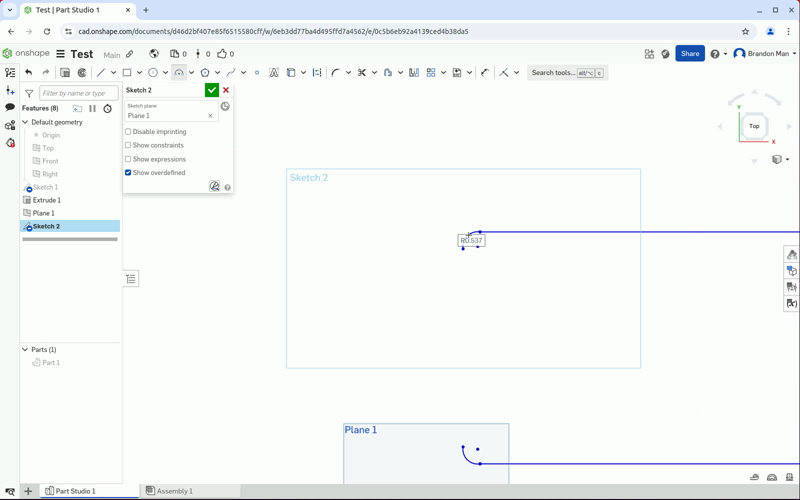
scroll(-6)
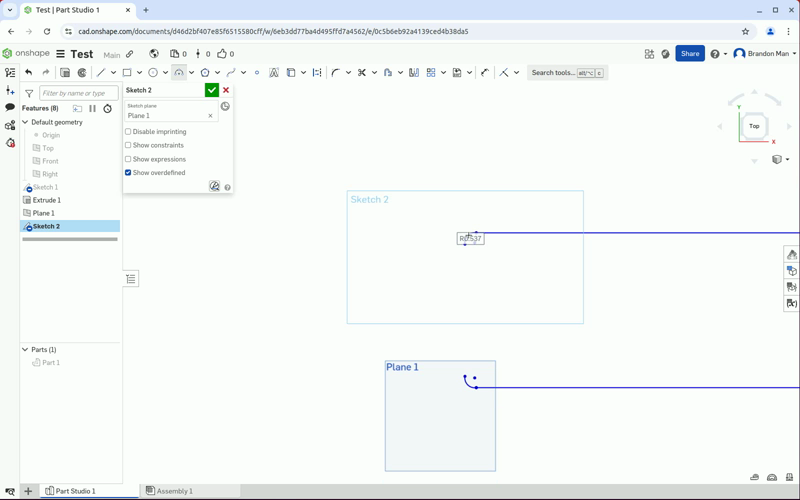
scroll(-6)
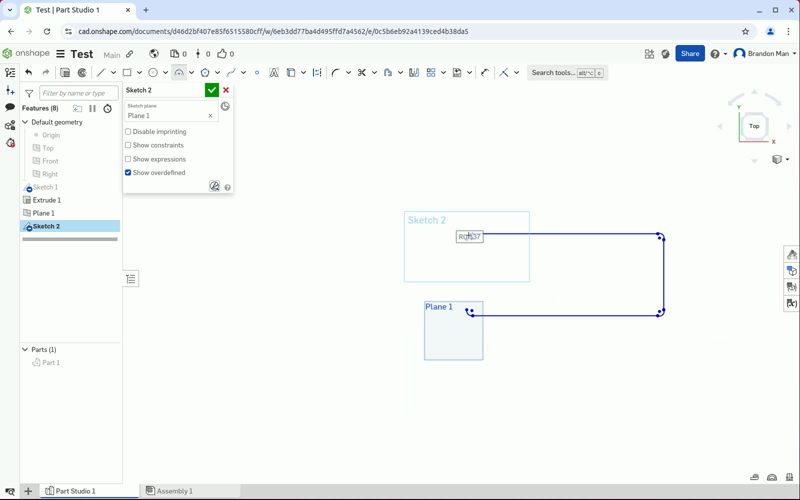
scroll(-6)
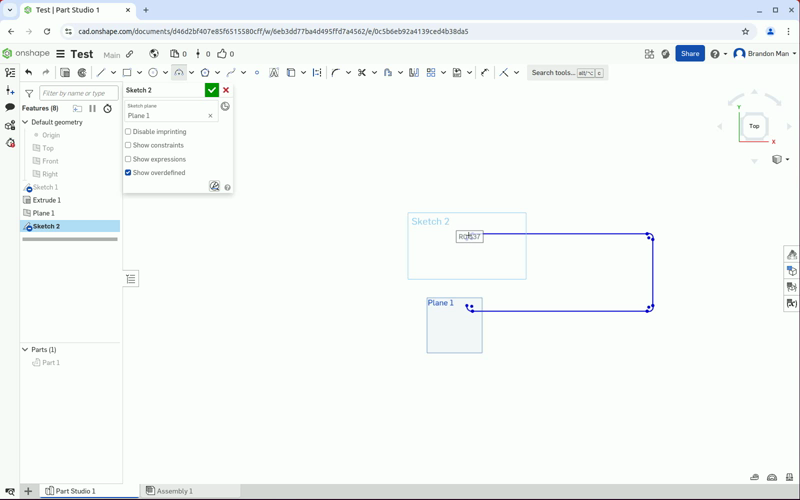
scroll(-6)
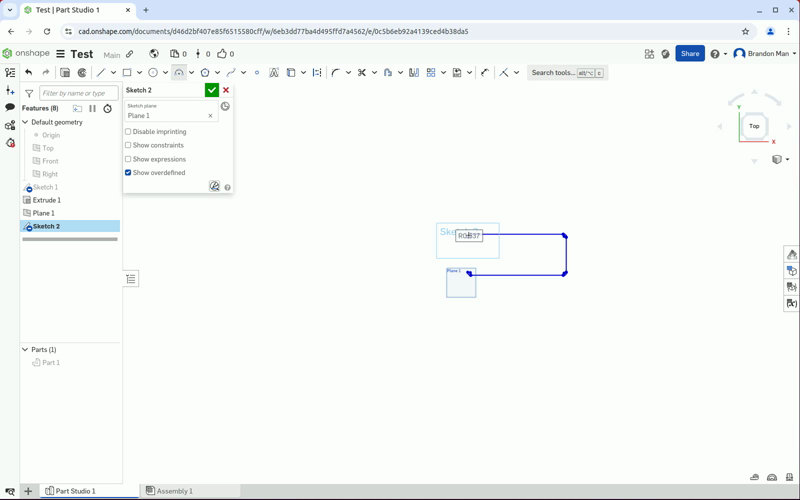
key_up(shift)
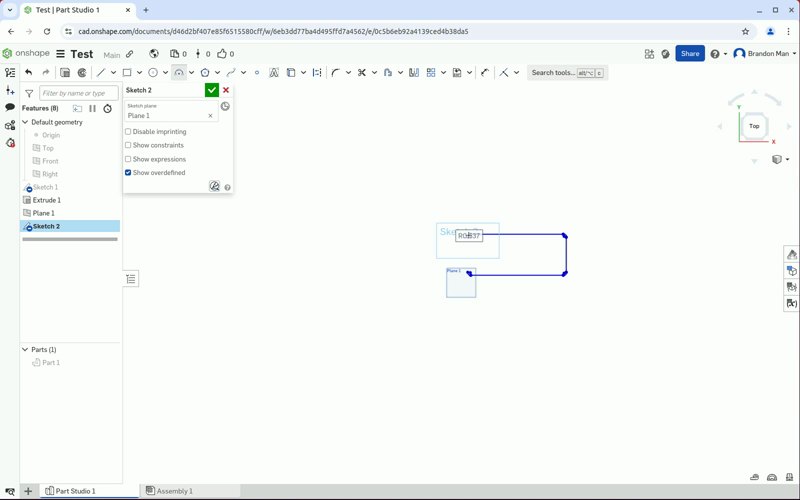
key(esc)
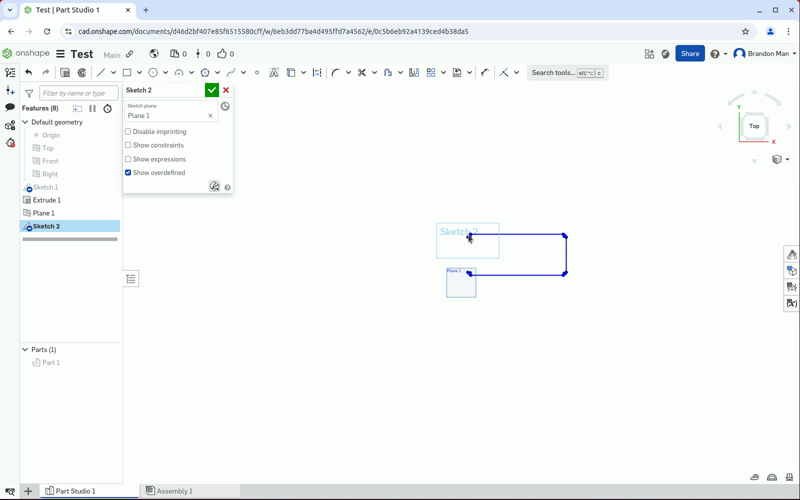
key(l)
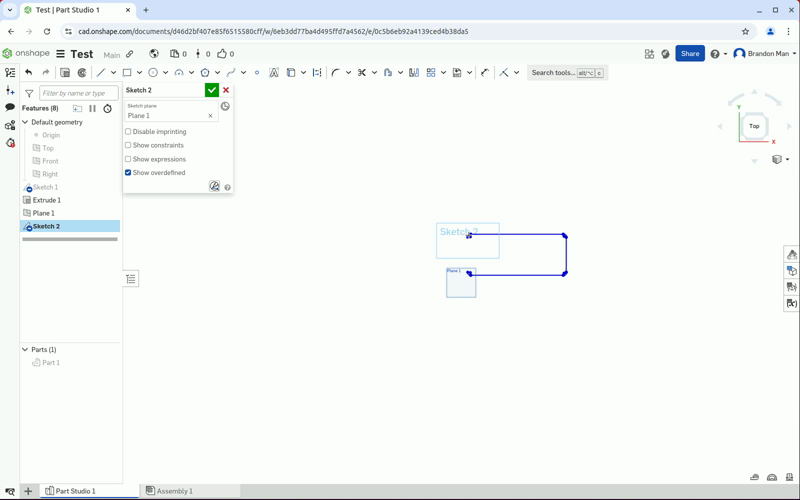
mouse_move(467, 237)
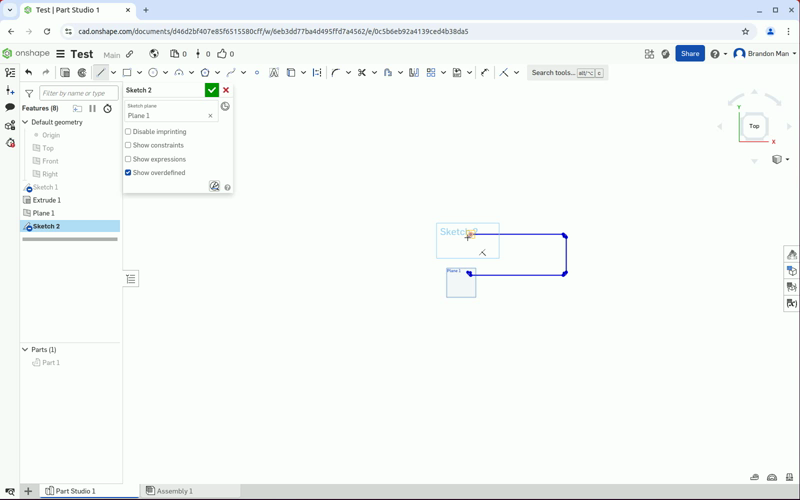
scroll(6)
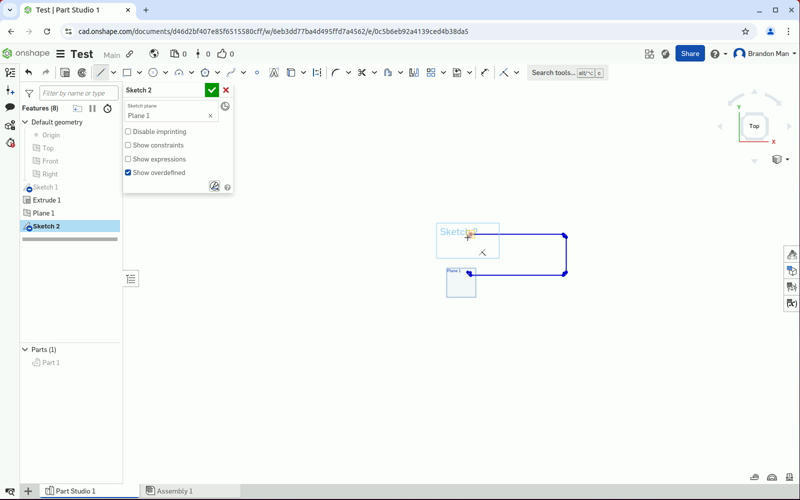
scroll(6)
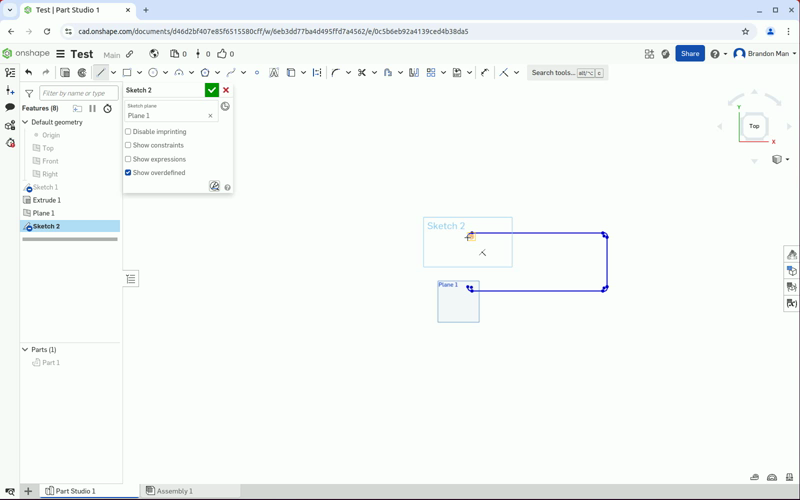
scroll(6)
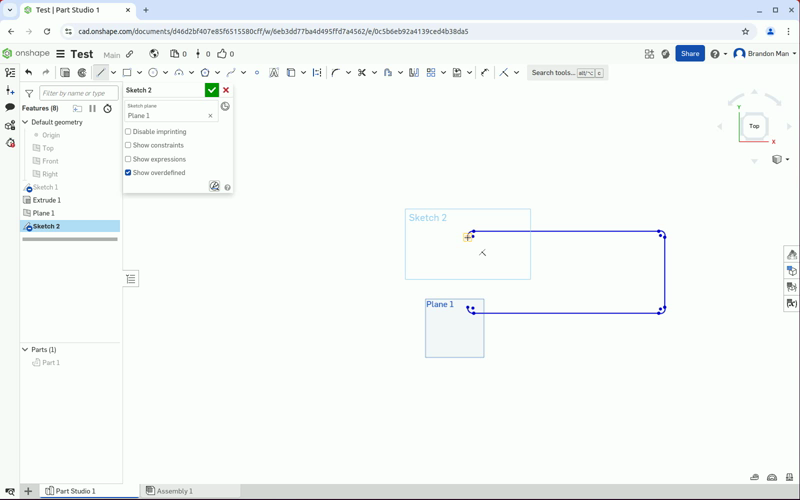
scroll(6)
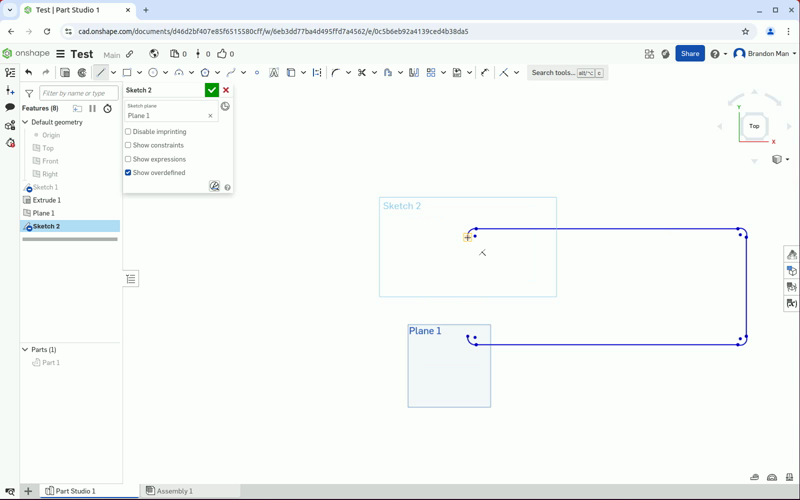
scroll(6)
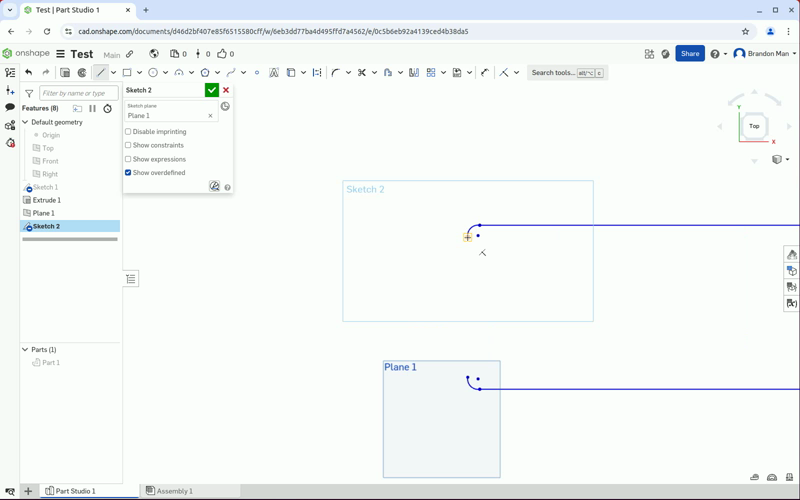
scroll(6)
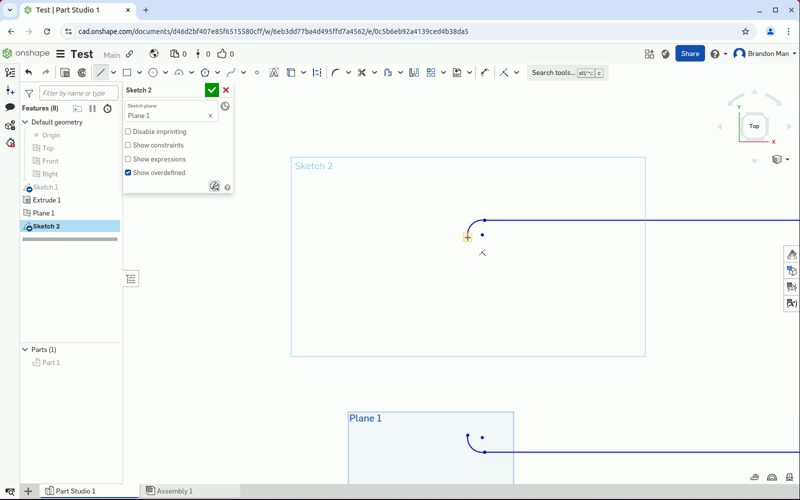
scroll(6)
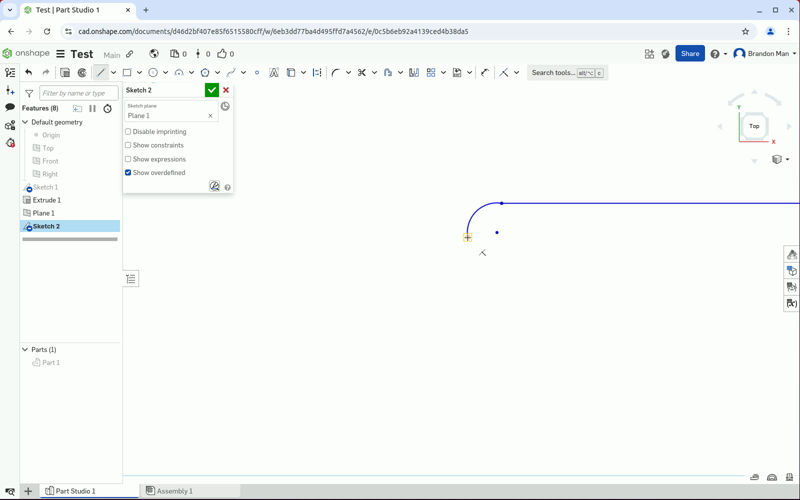
click(467, 237)
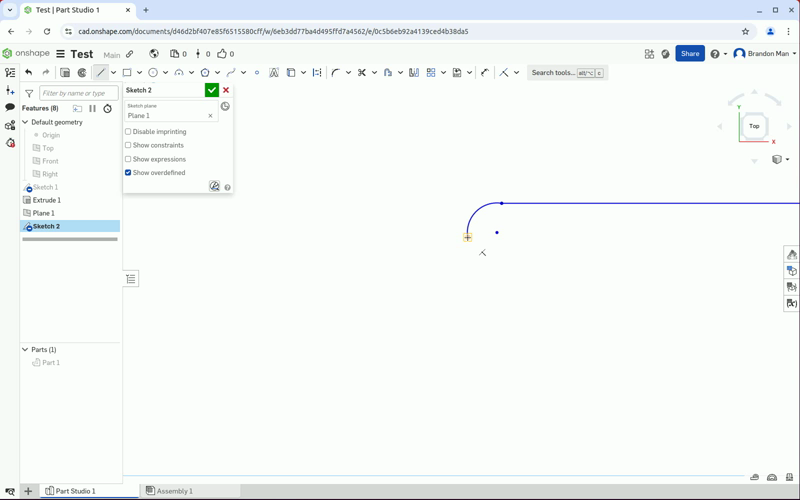
scroll(-6)
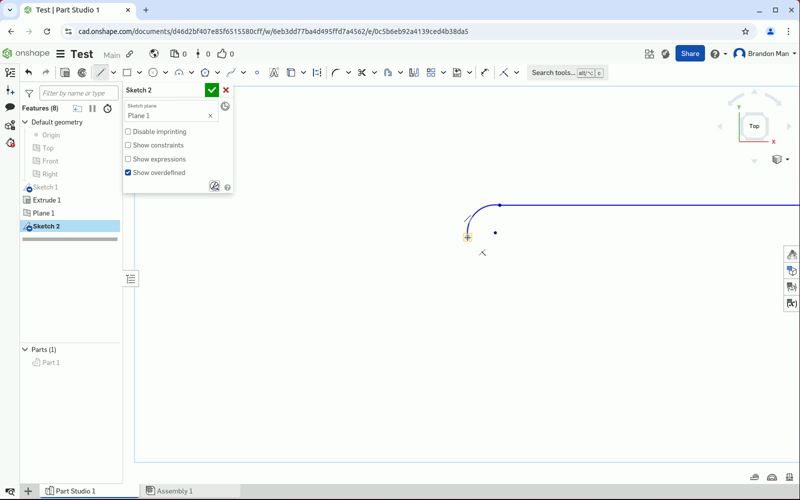
scroll(-6)
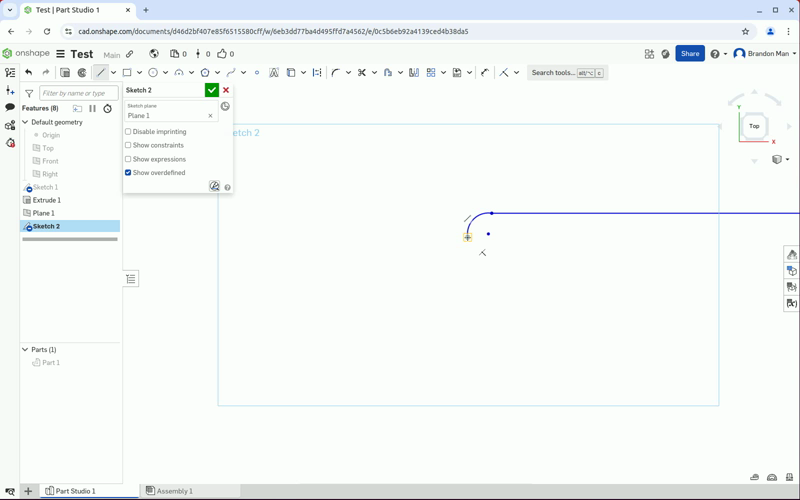
scroll(-6)
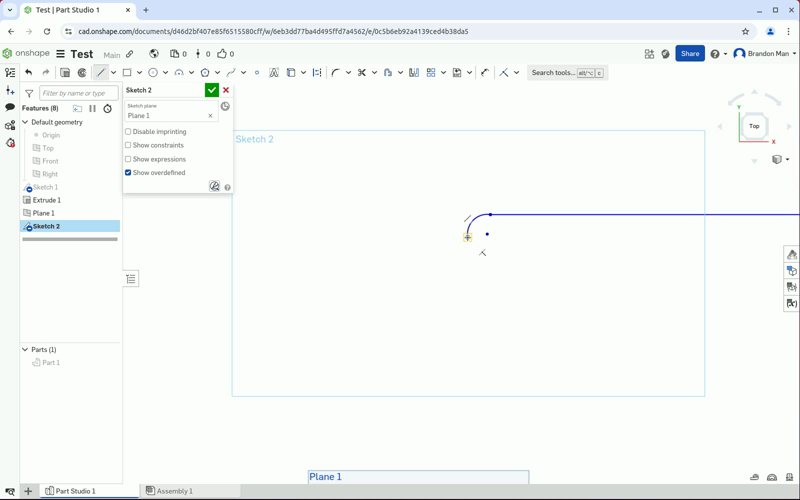
scroll(-6)
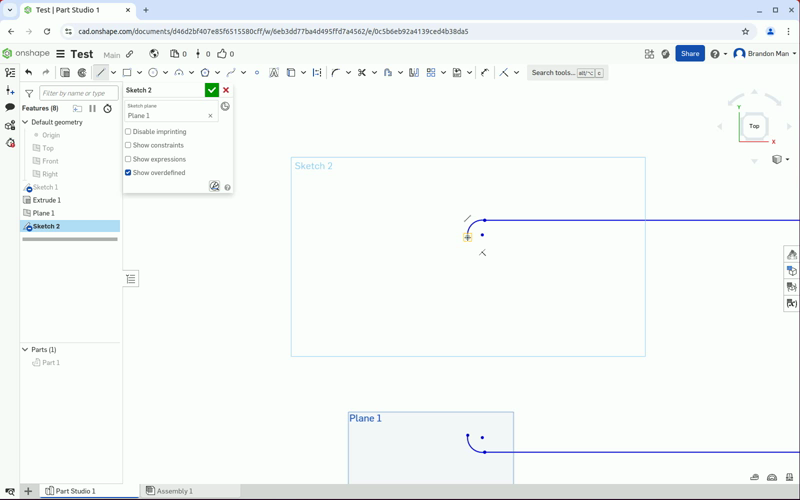
scroll(-6)
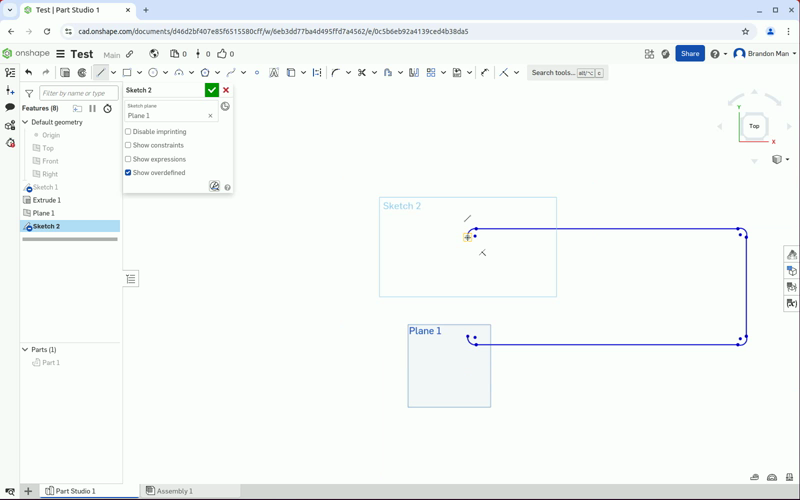
scroll(-6)
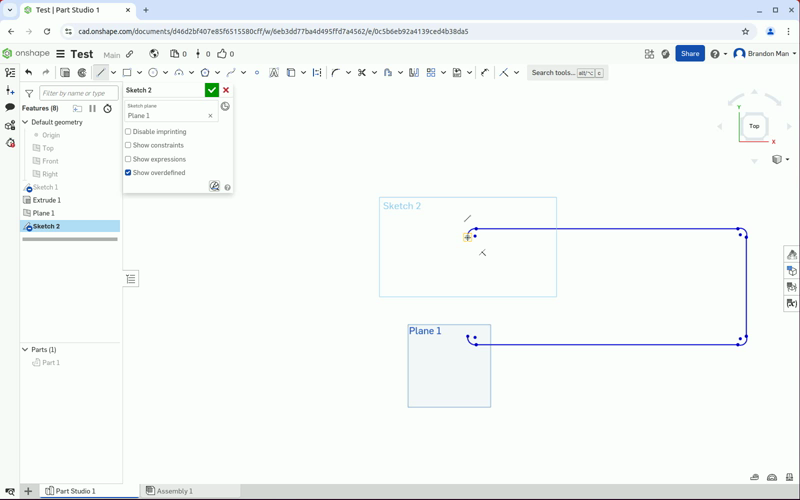
scroll(-6)
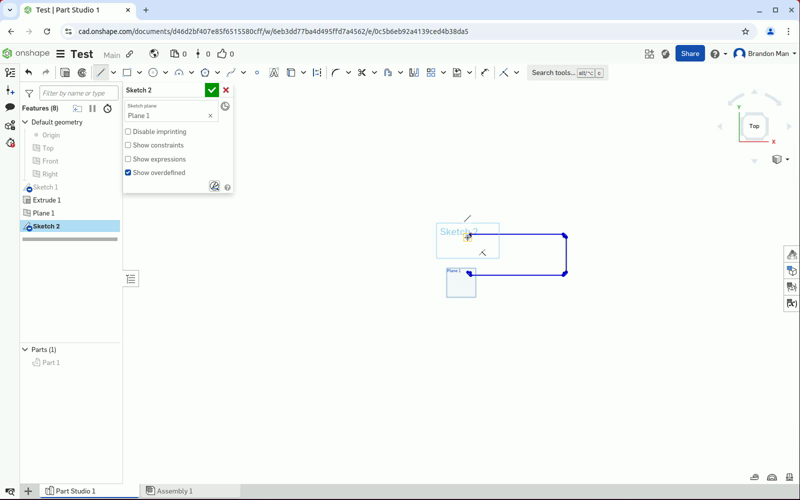
mouse_move(497, 237)
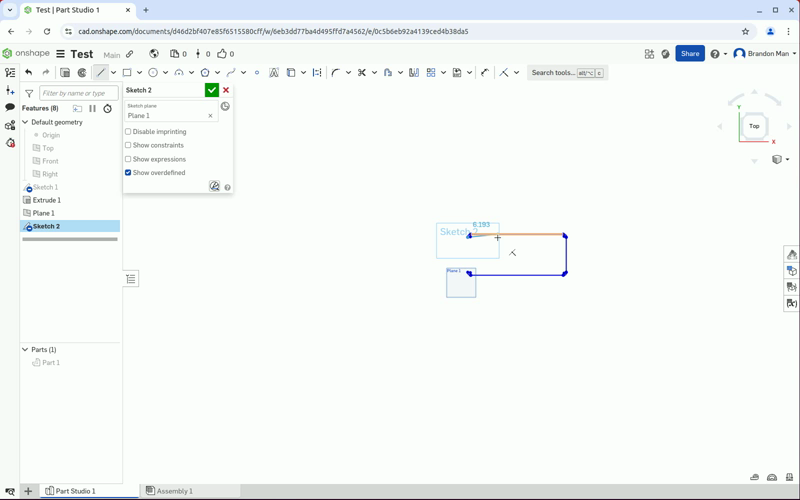
key_down(shift)
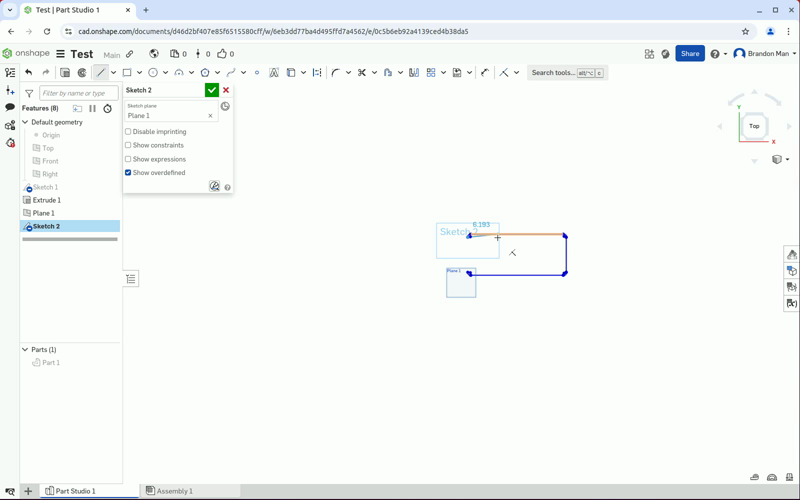
mouse_move(467, 272)
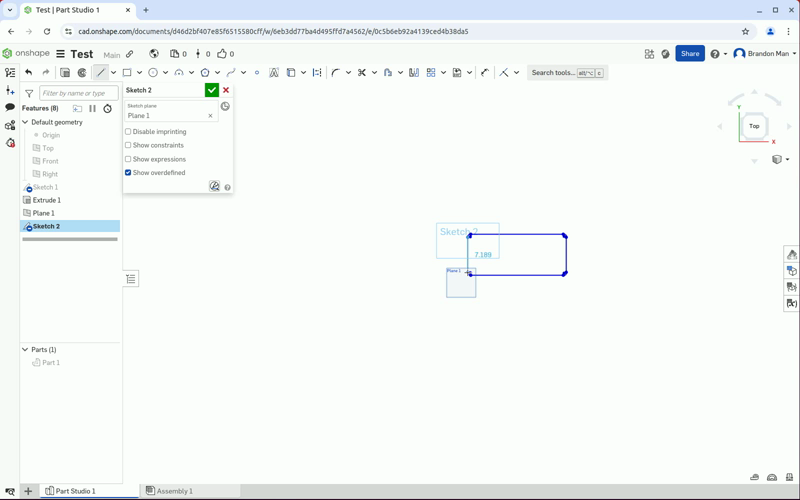
scroll(6)
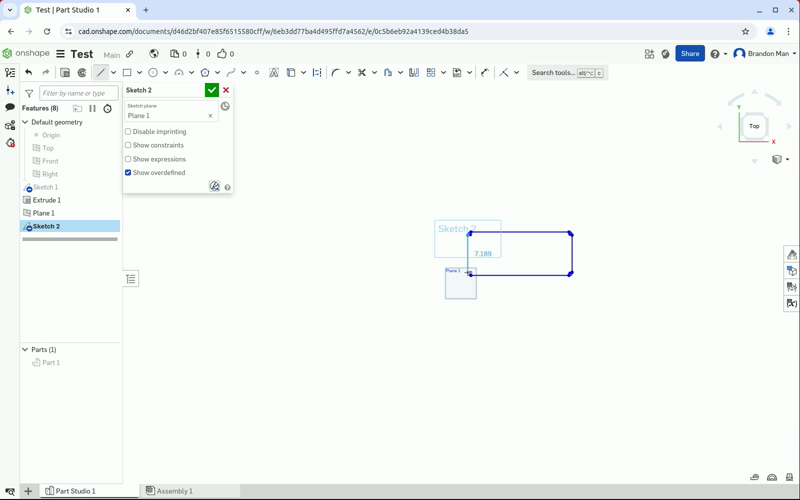
scroll(6)
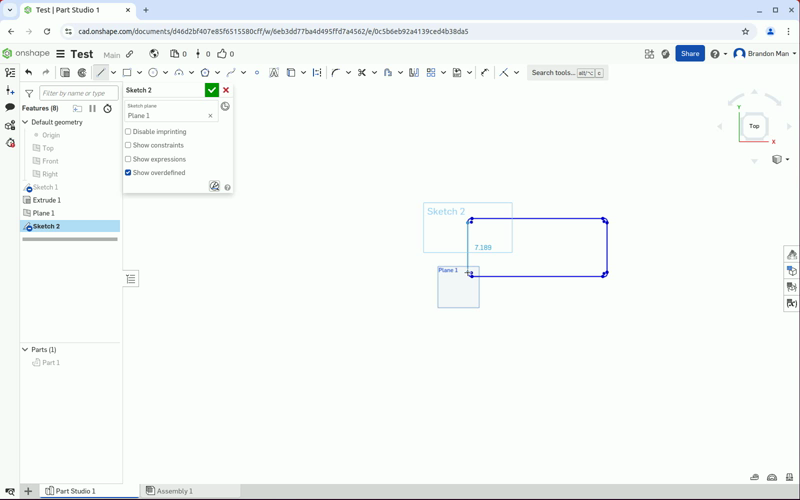
scroll(6)
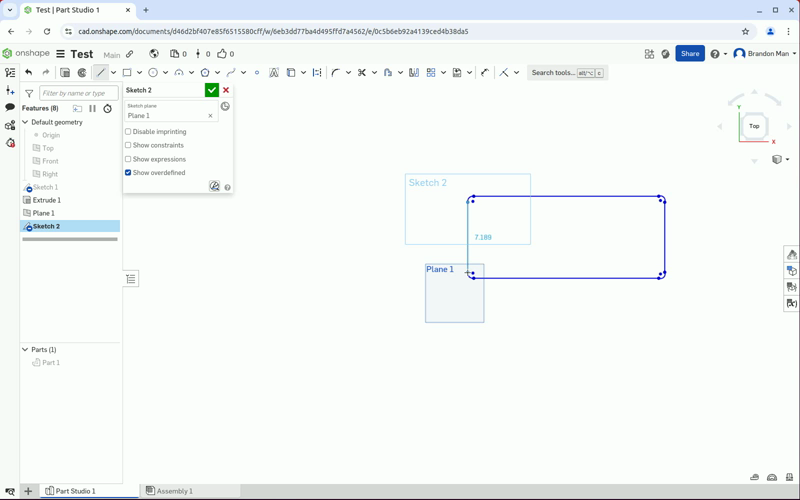
scroll(6)
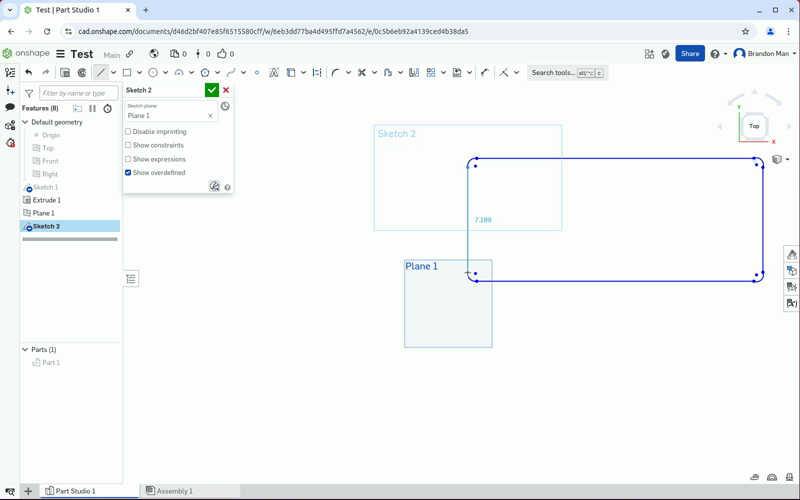
scroll(6)
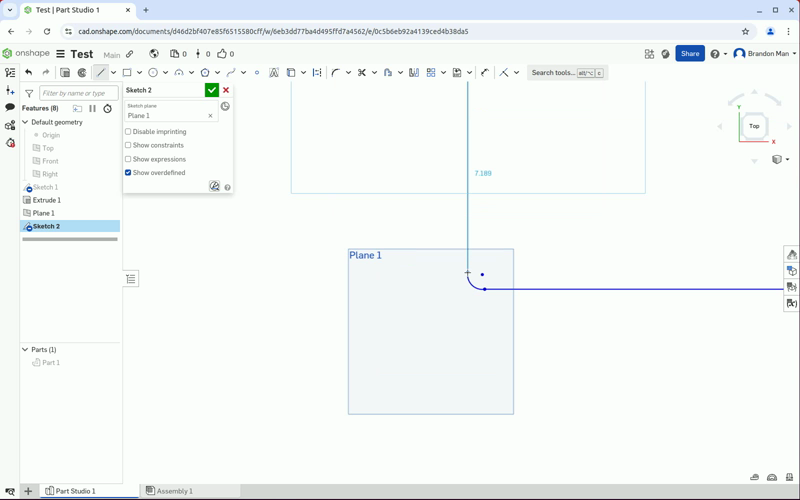
scroll(6)
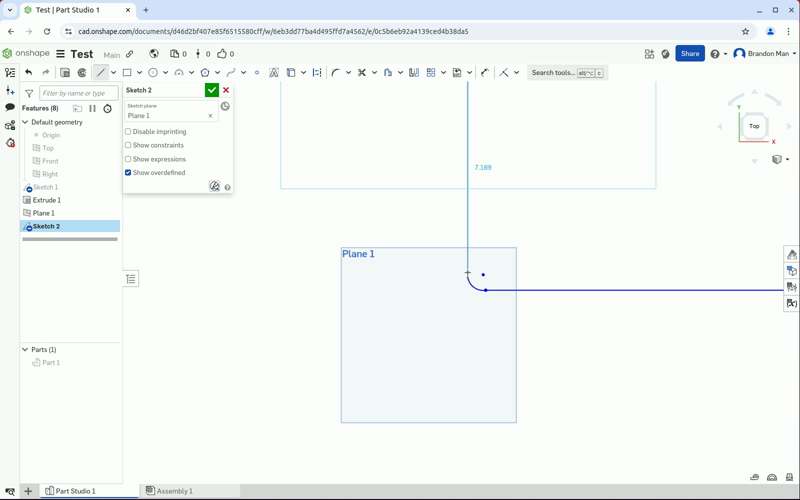
scroll(6)
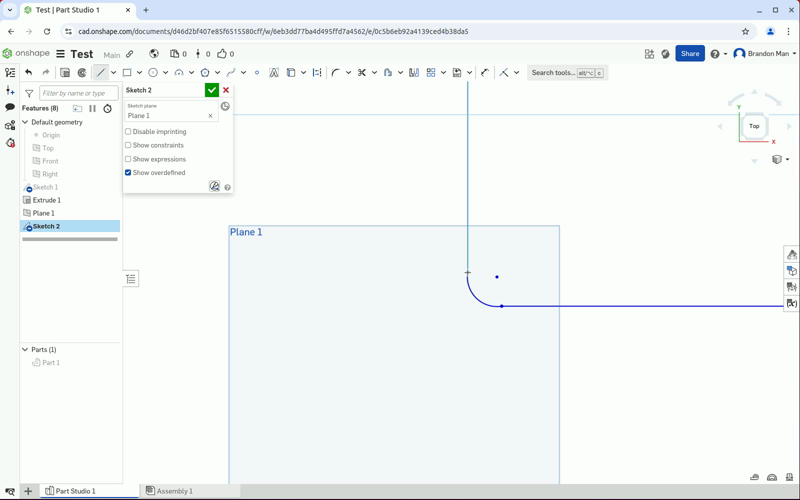
key_up(shift)
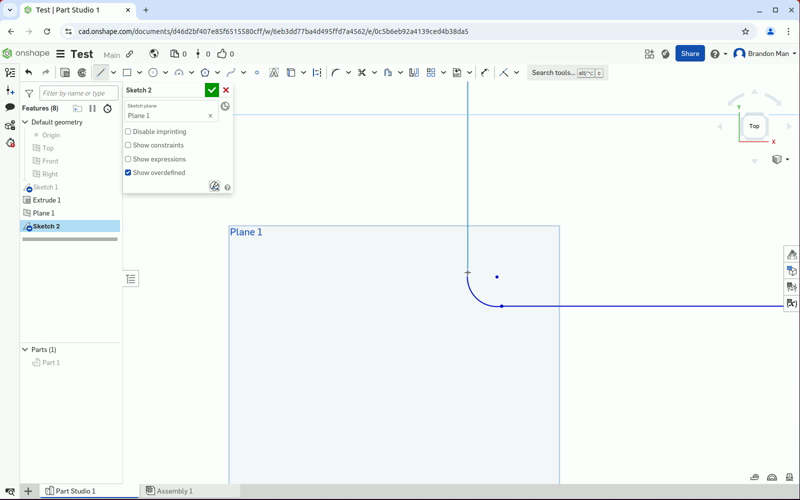
click(467, 272)
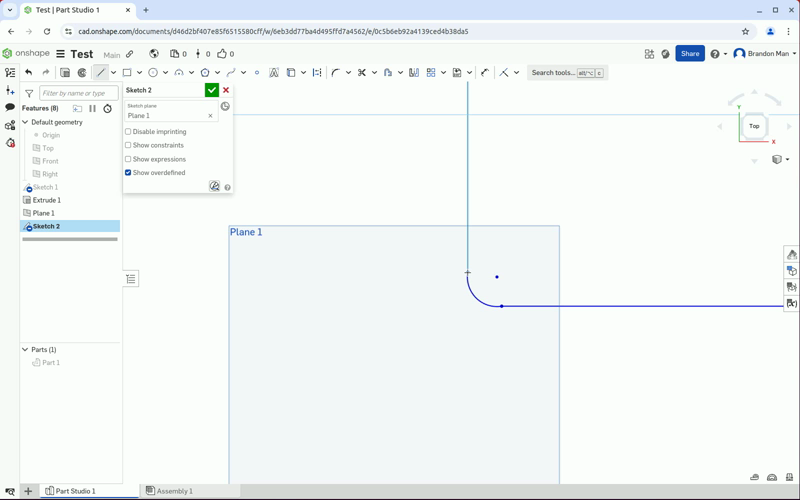
scroll(-6)
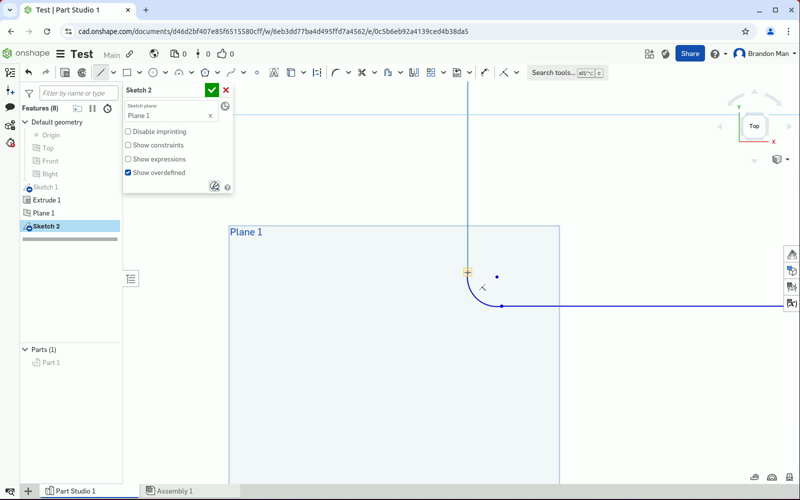
scroll(-6)
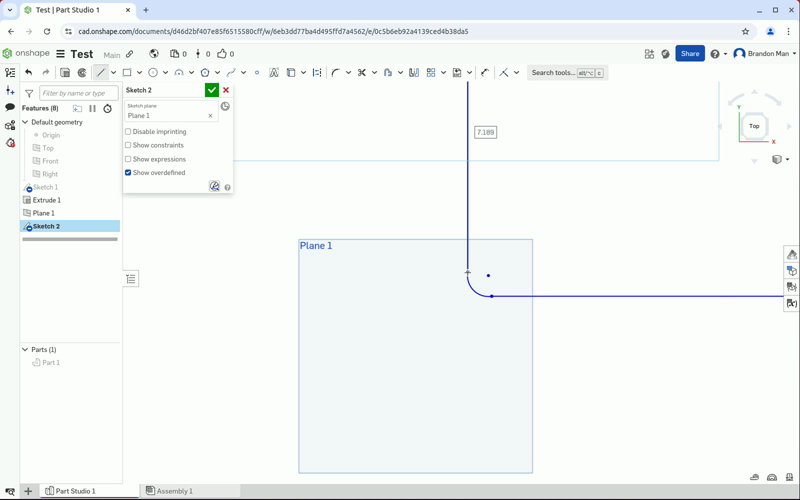
scroll(-6)
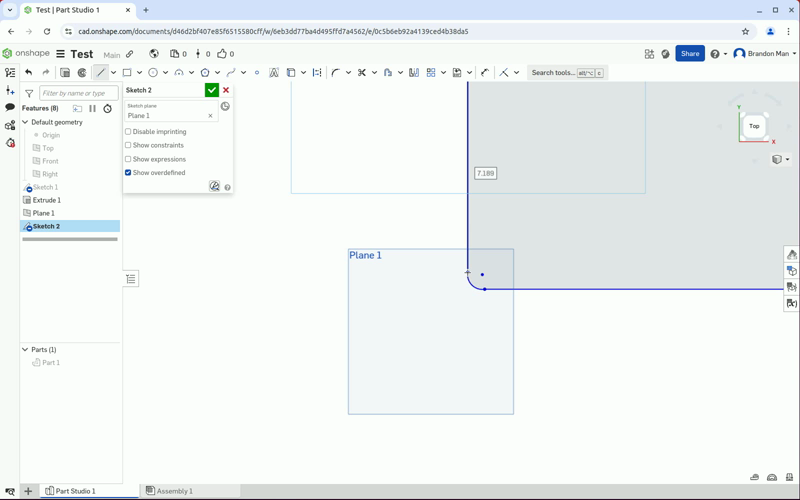
scroll(-6)
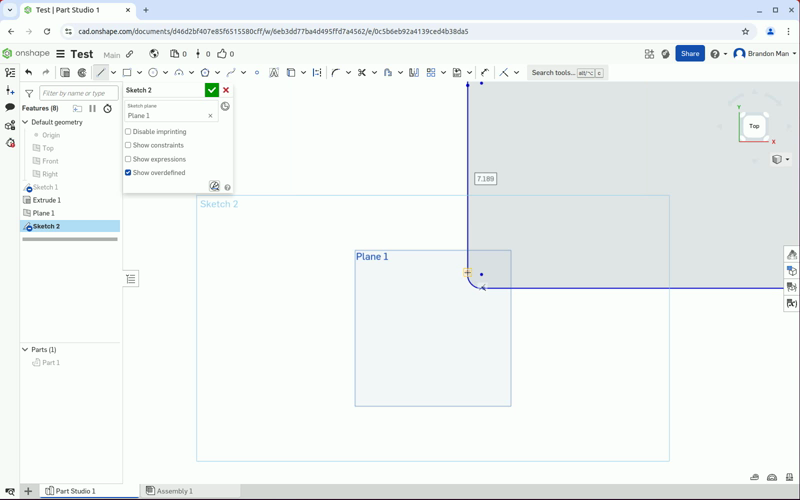
scroll(-6)
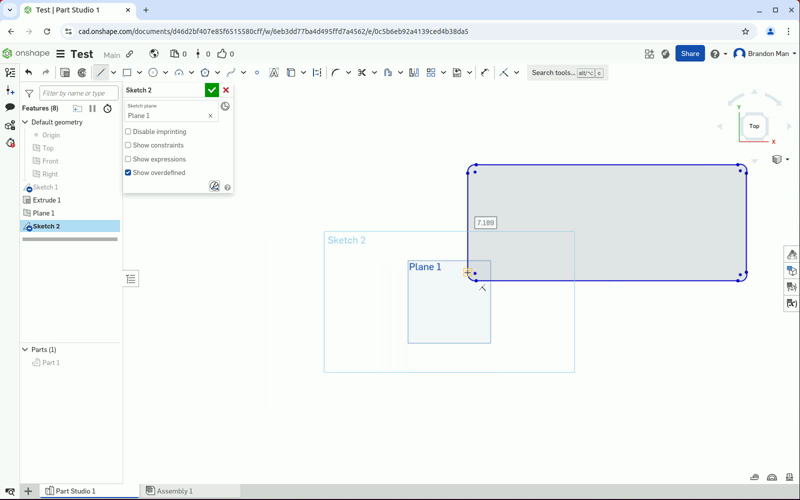
scroll(-6)
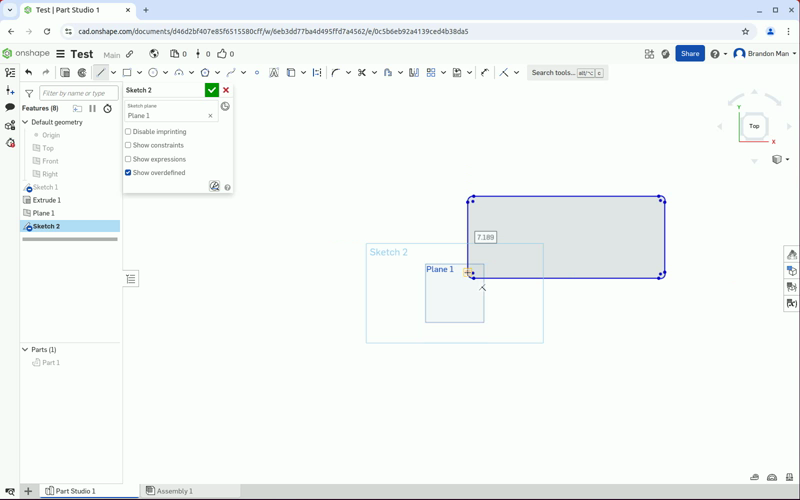
scroll(-6)
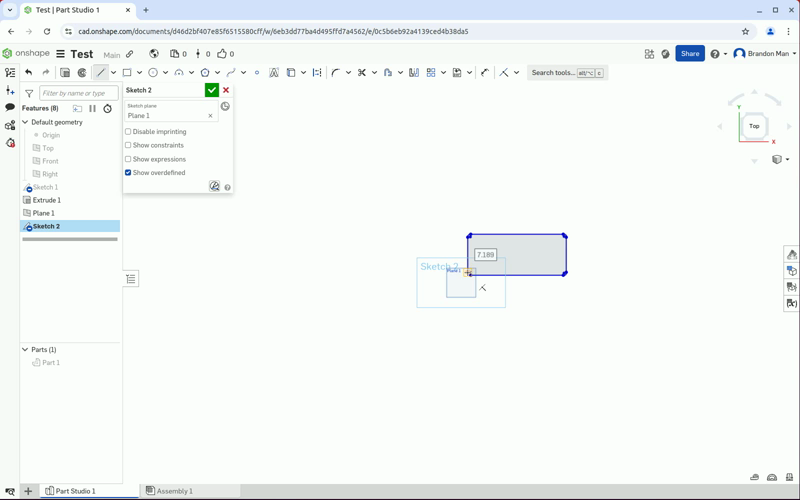
key(esc)
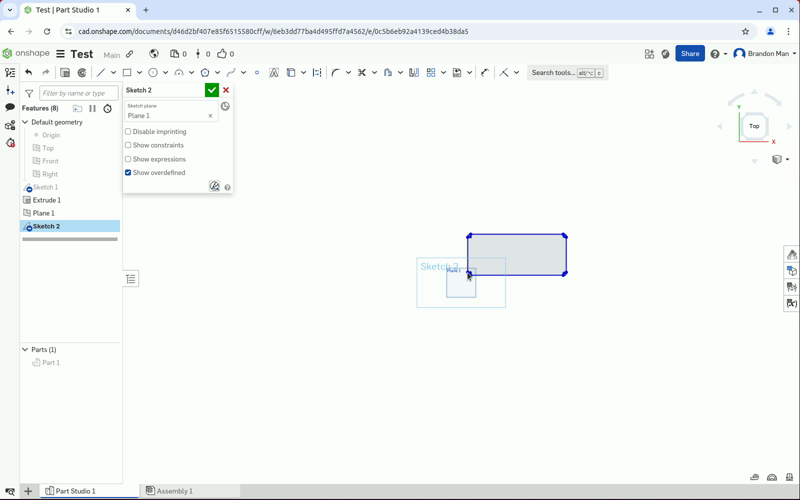
mouse_move(497, 255)
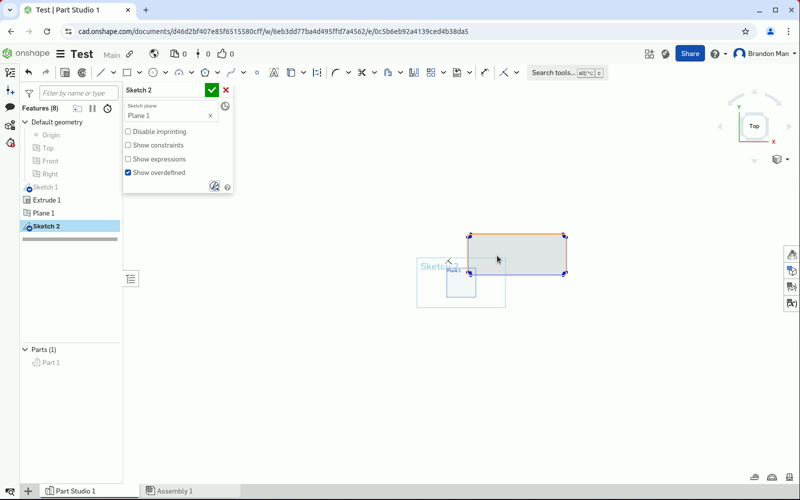
click(497, 255)
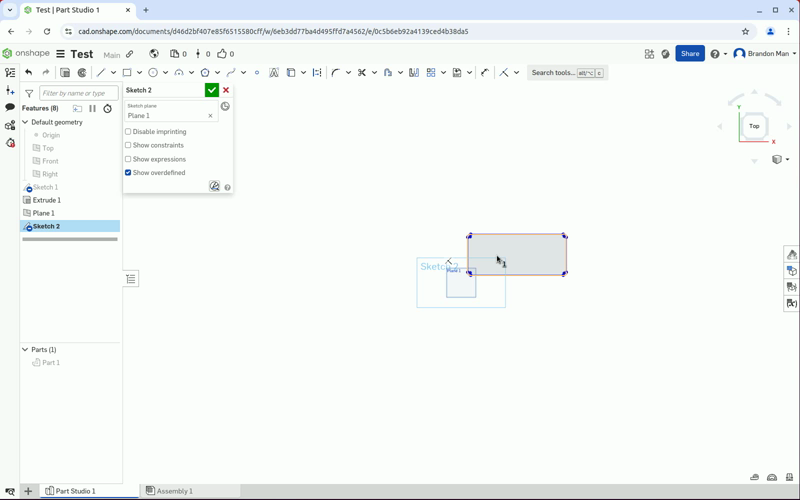
mouse_move(73, 352)
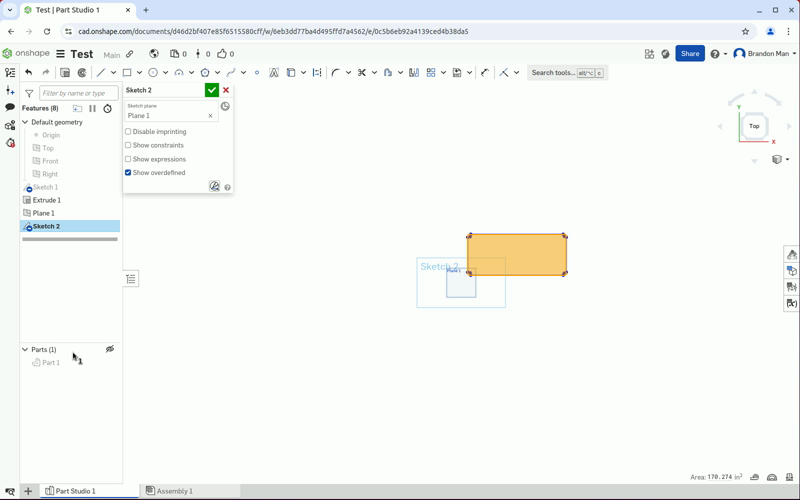
key(shift+y)
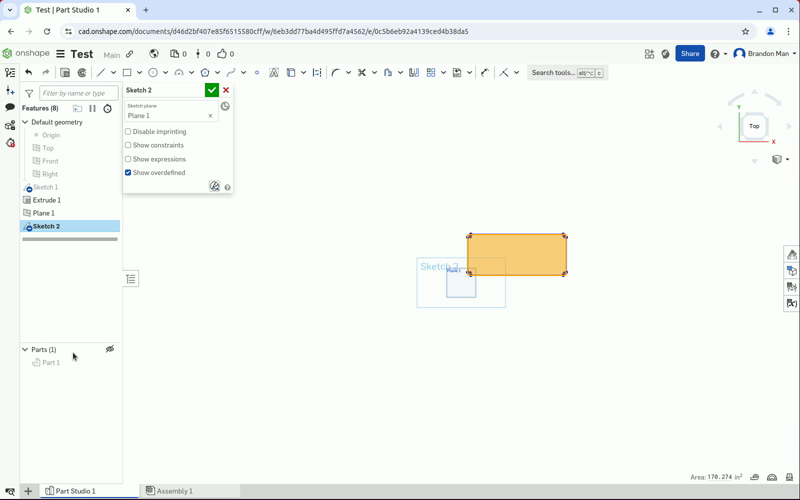
key(shift+e)
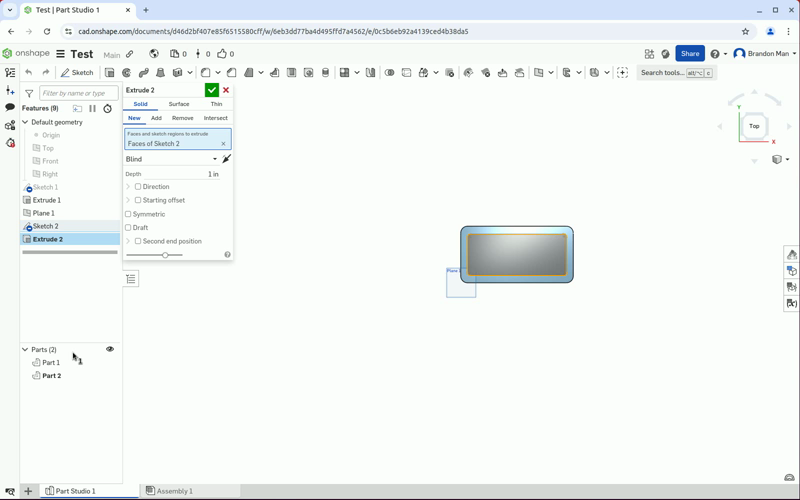
mouse_move(143, 106)
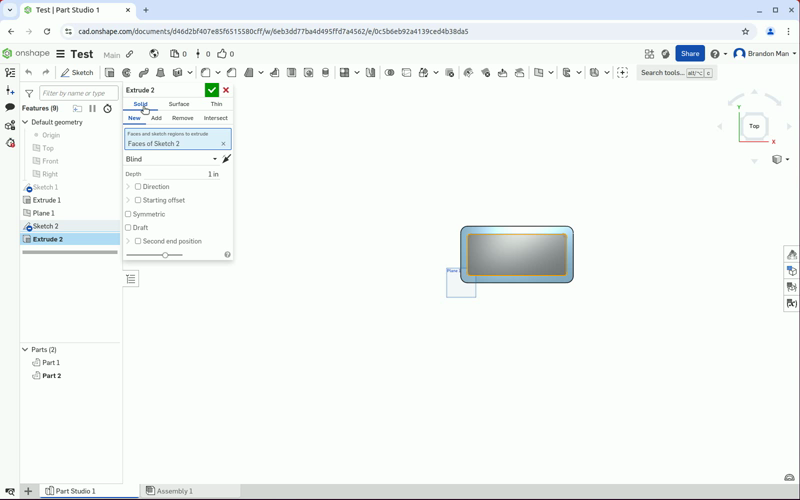
click(143, 106)
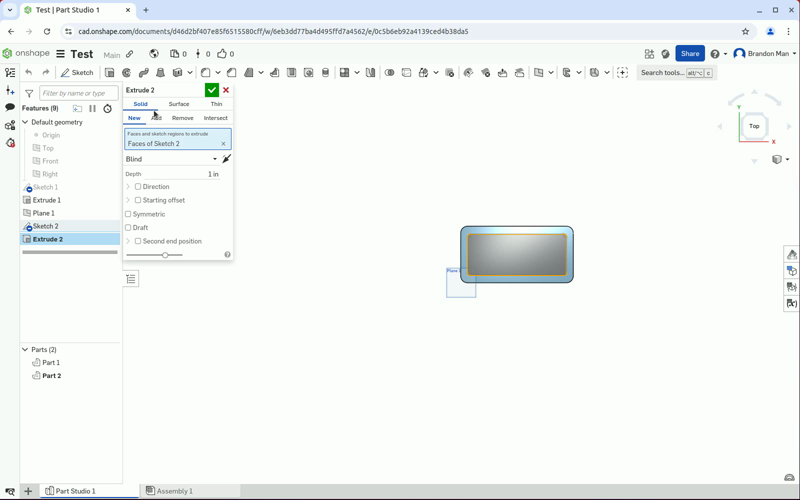
mouse_move(186, 120)
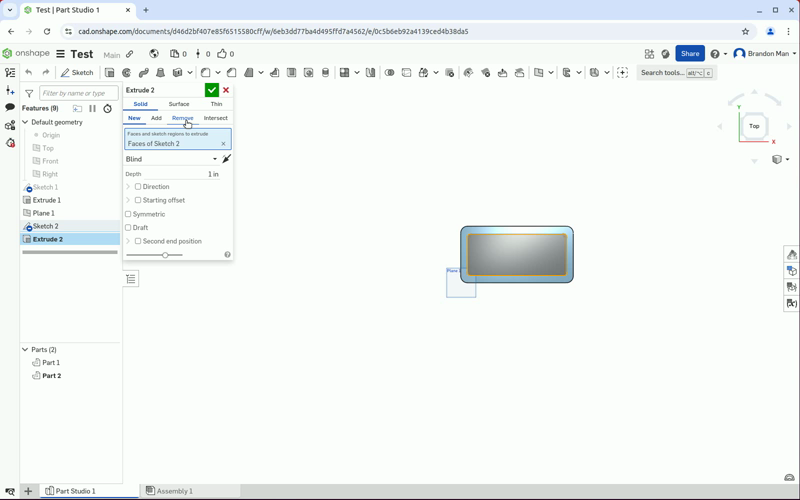
click(186, 120)
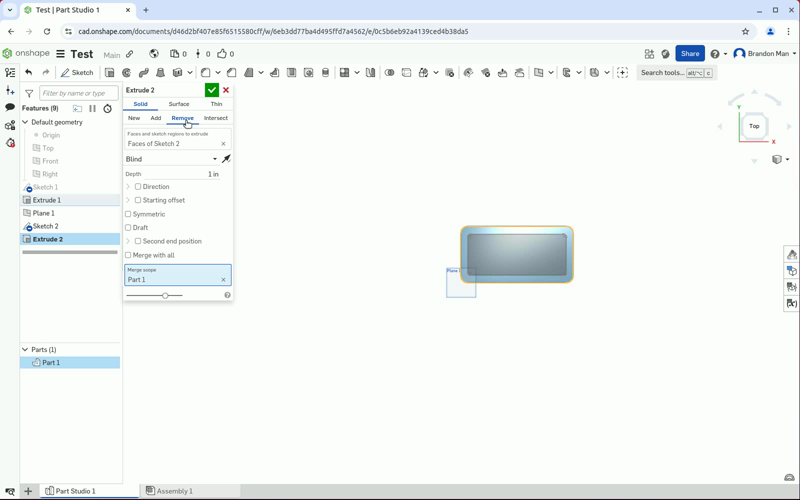
key(tab, 4)
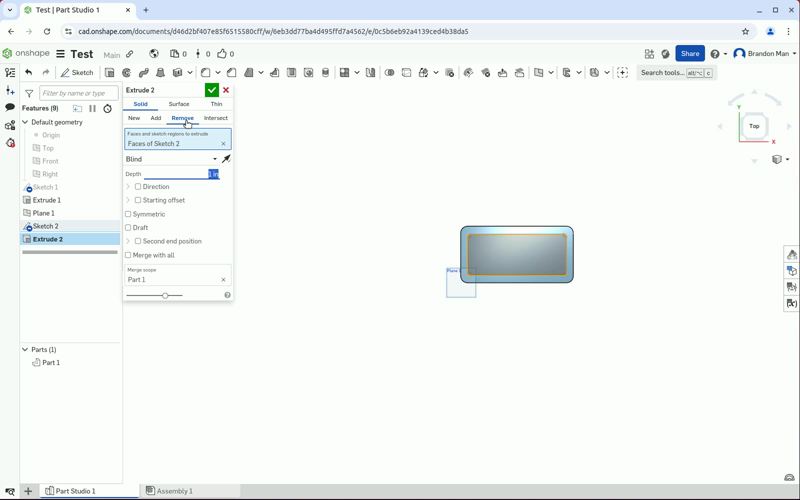
text(1.444)
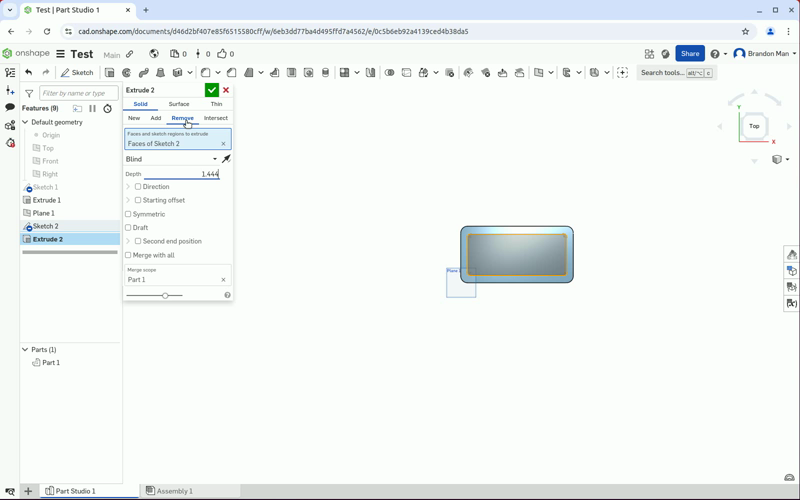
key(tab, 6)
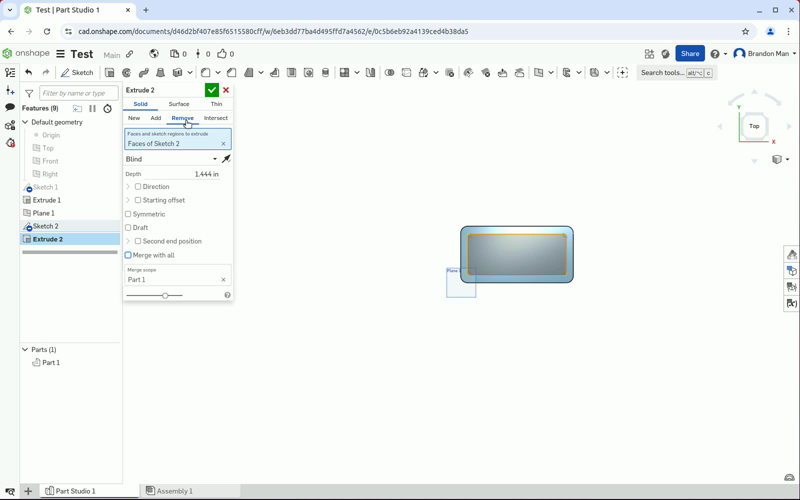
key(space)
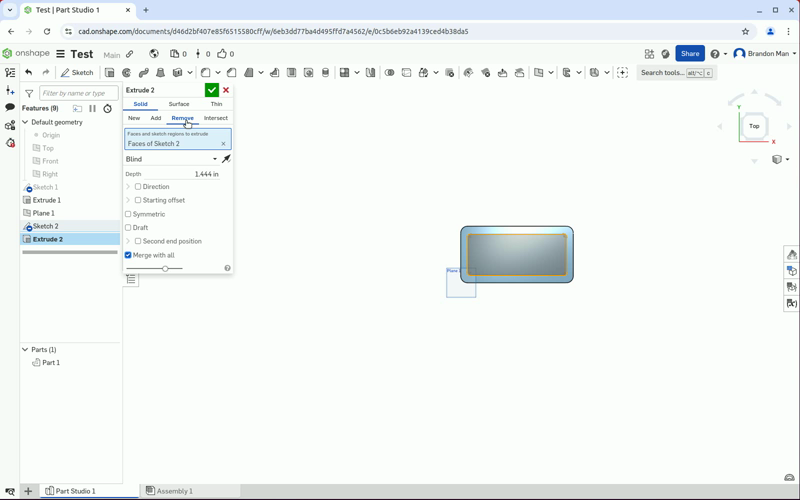
key(enter)
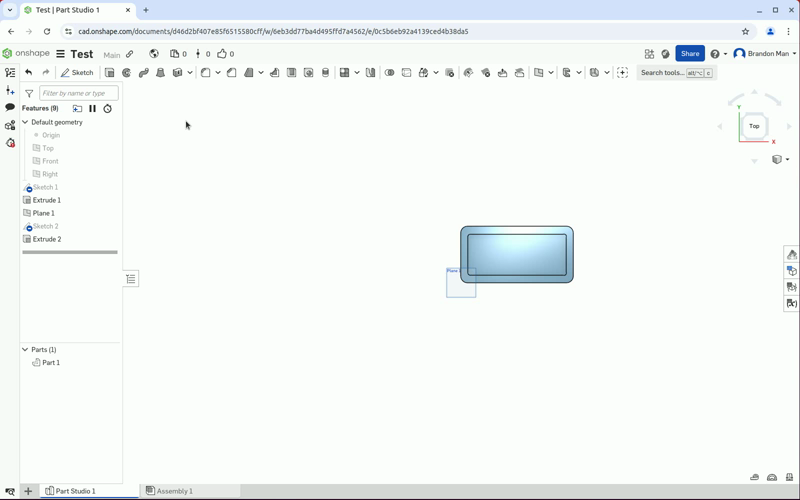
key(shift+h)
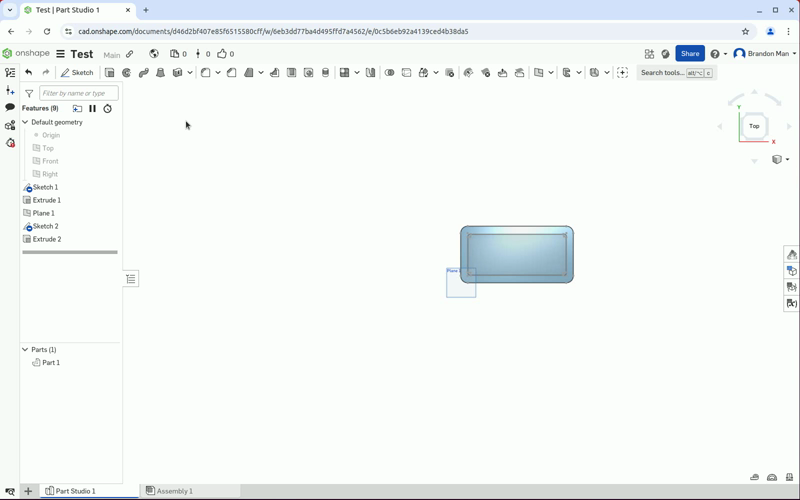
key(shift+h)
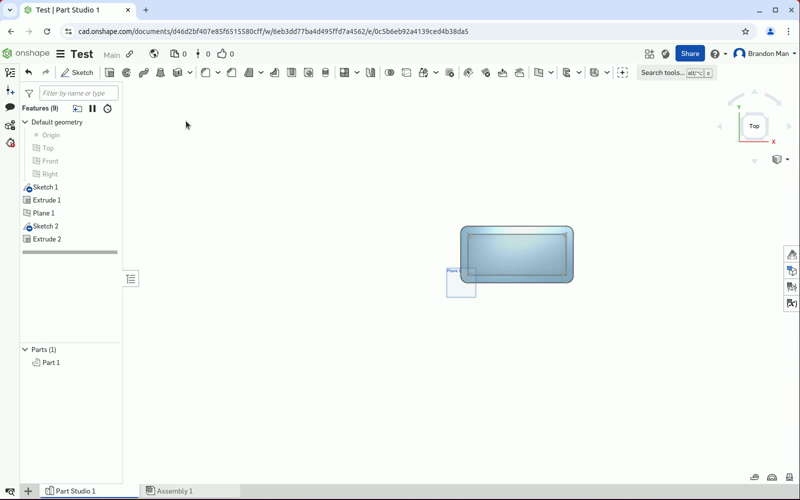
key(shift+7)
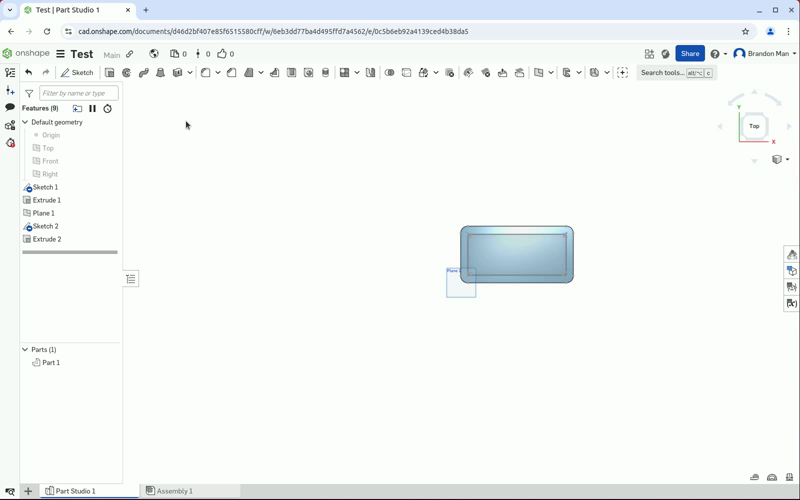
key(up, 3)
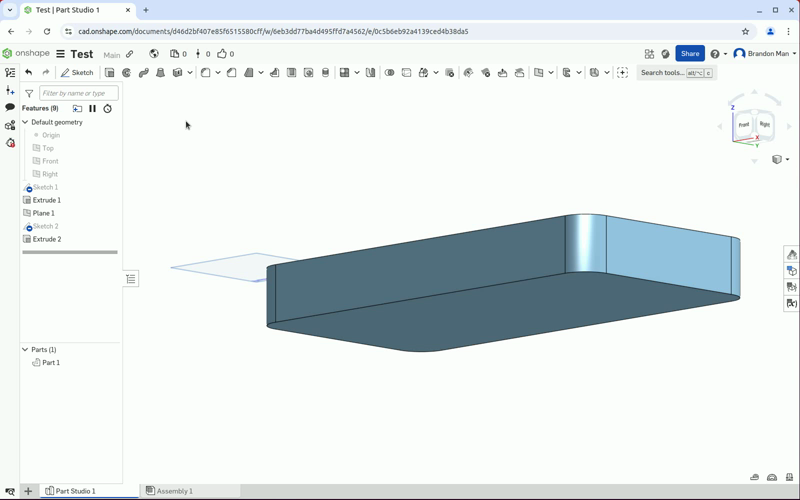
key(left, 3)
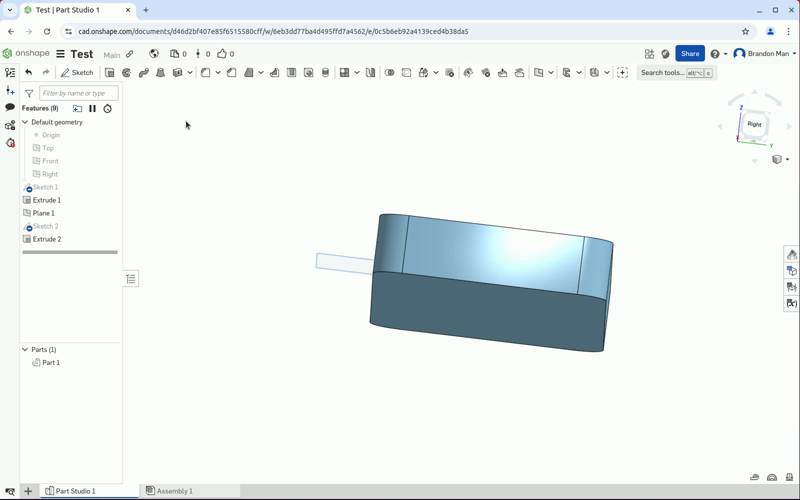
key(right, 3)
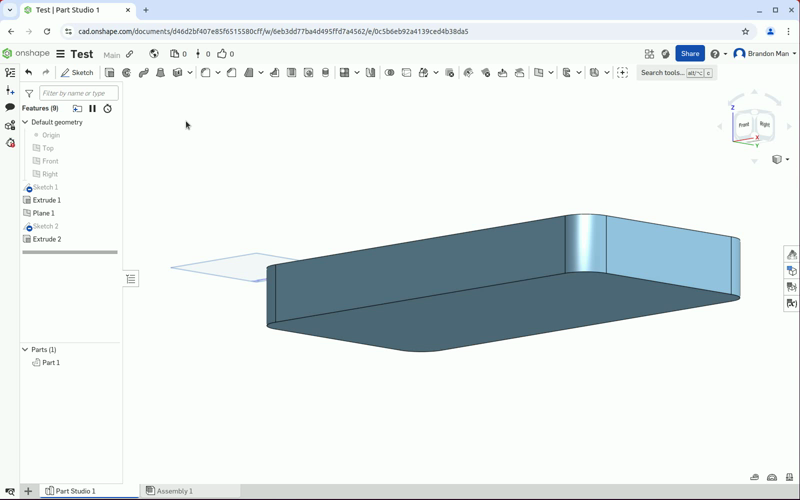
key(down, 3)
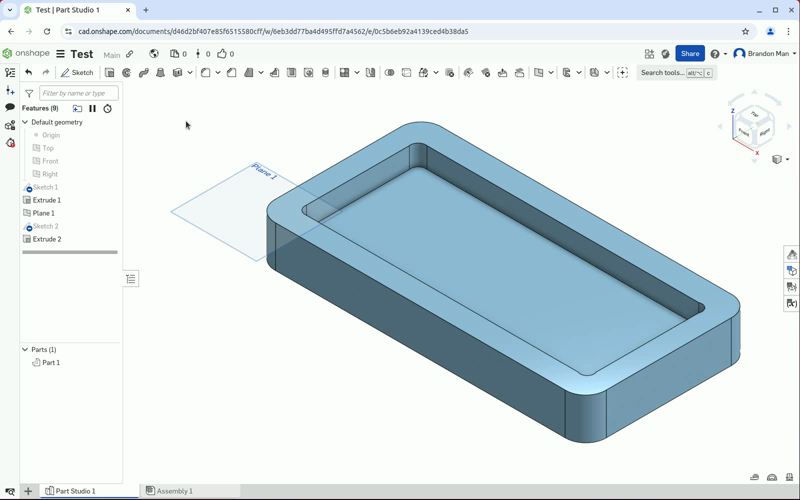
mouse_move(73, 189)
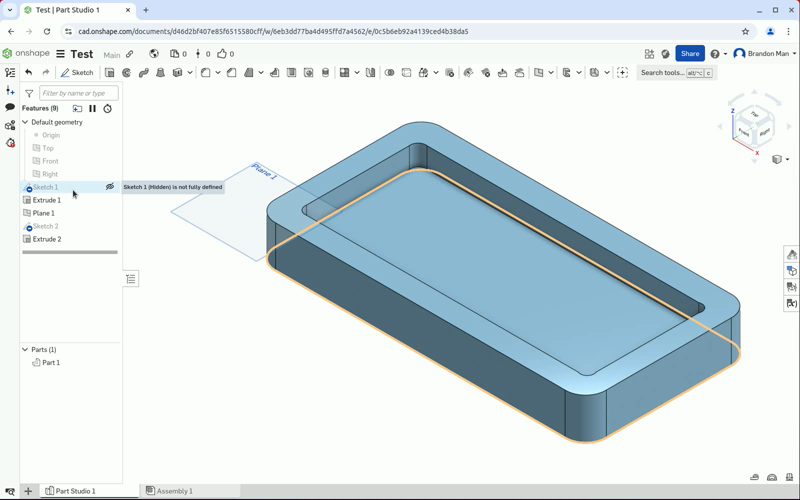
click(73, 189)